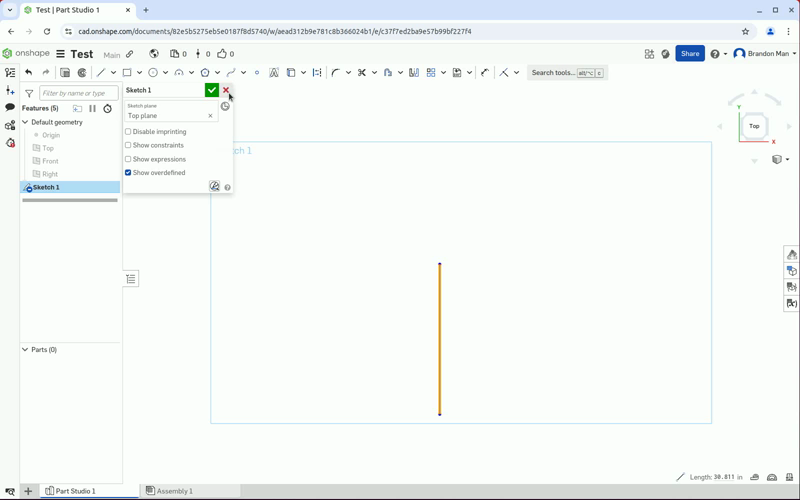
key(shift+h)
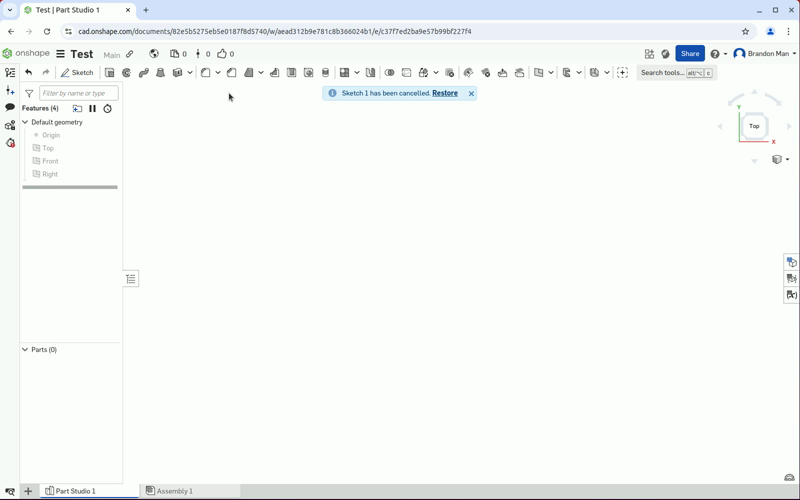
mouse_move(73, 352)
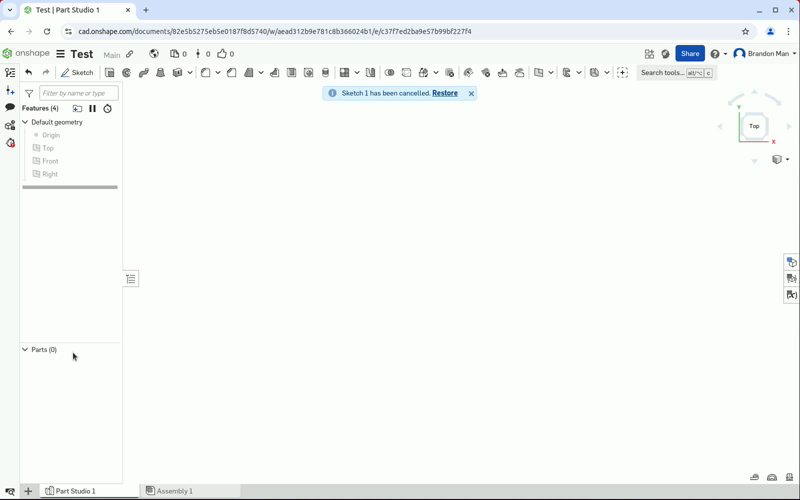
key(y)
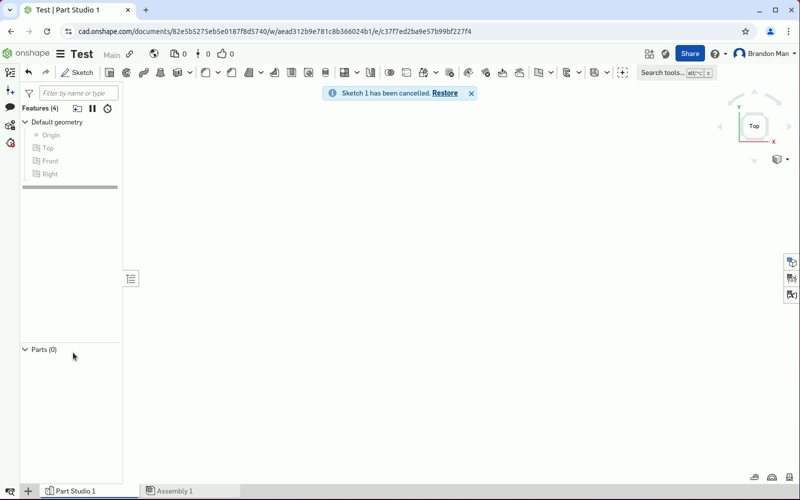
key(shift+p)
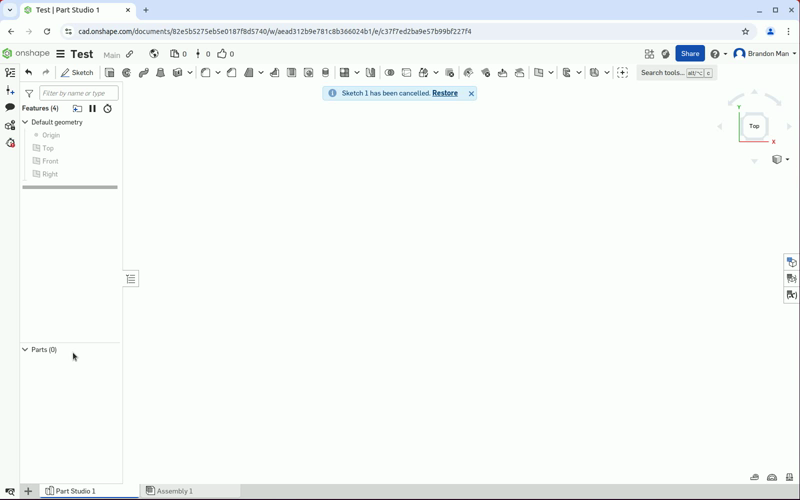
key(space)
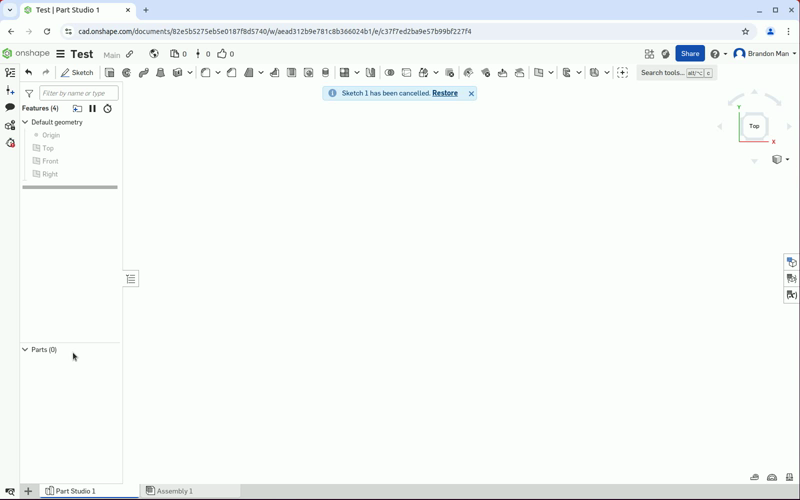
key_down(shift)
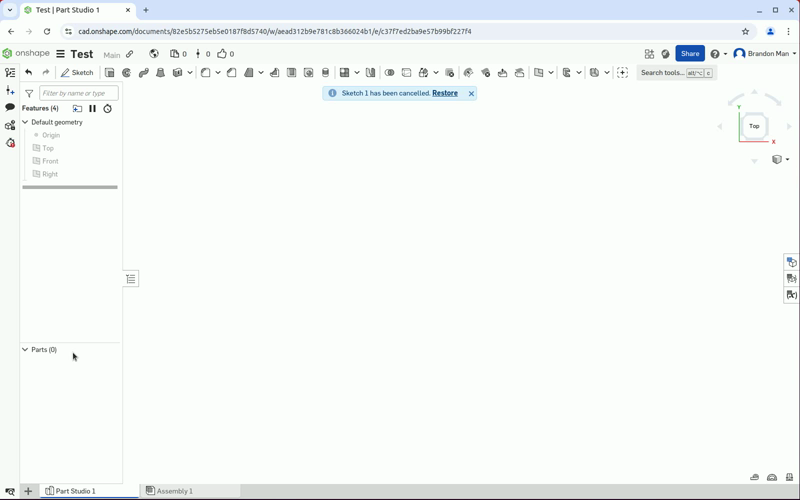
key(up)
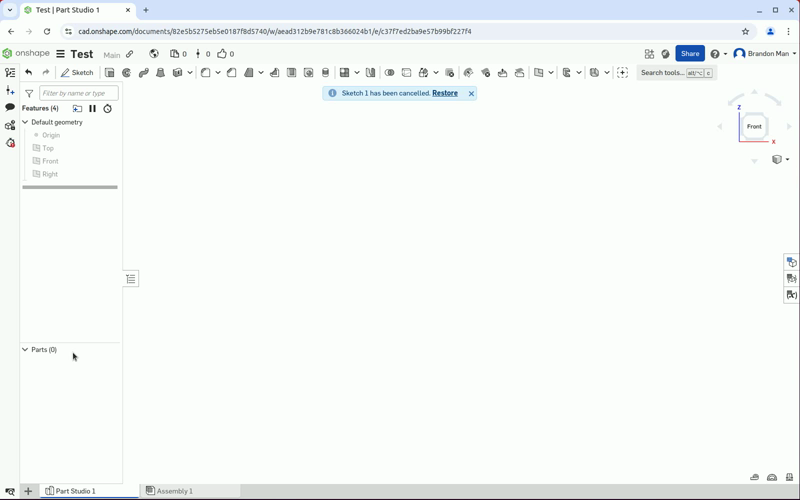
key_up(shift)
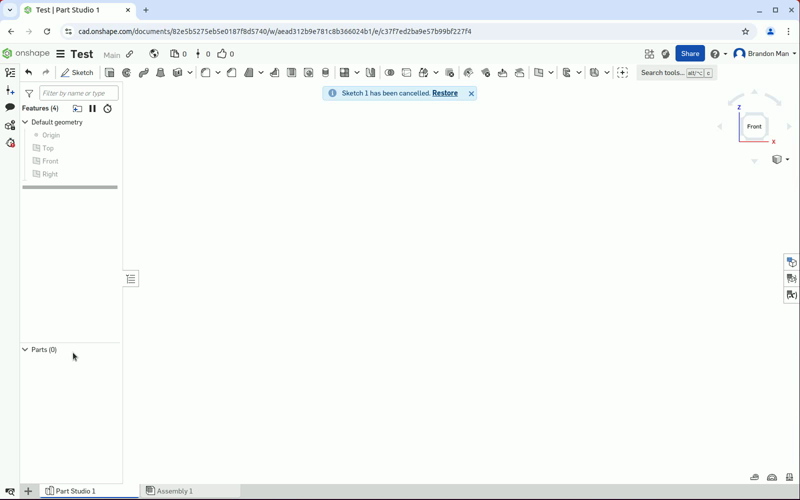
mouse_move(73, 352)
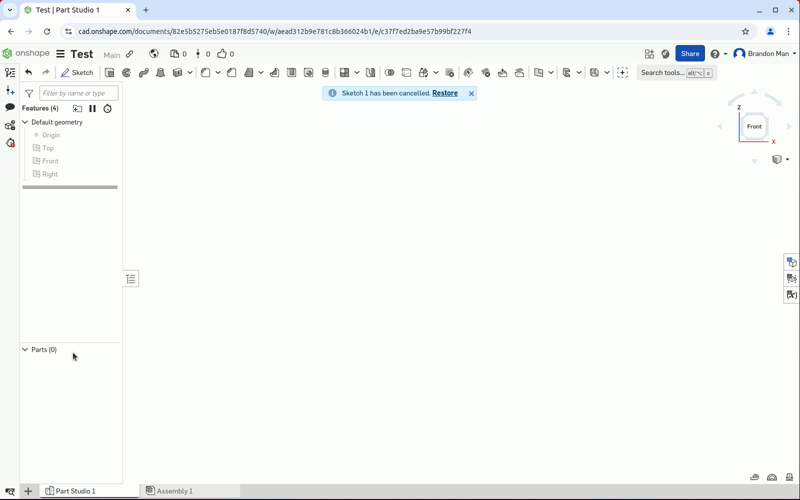
key(shift+y)
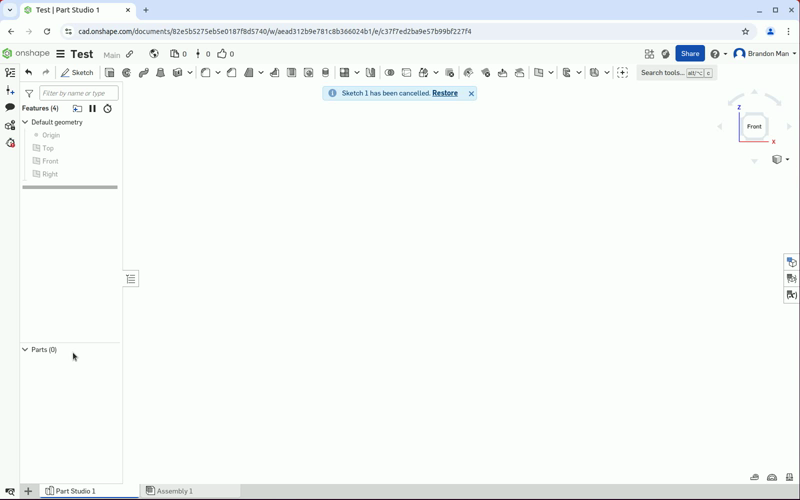
key(shift+s)
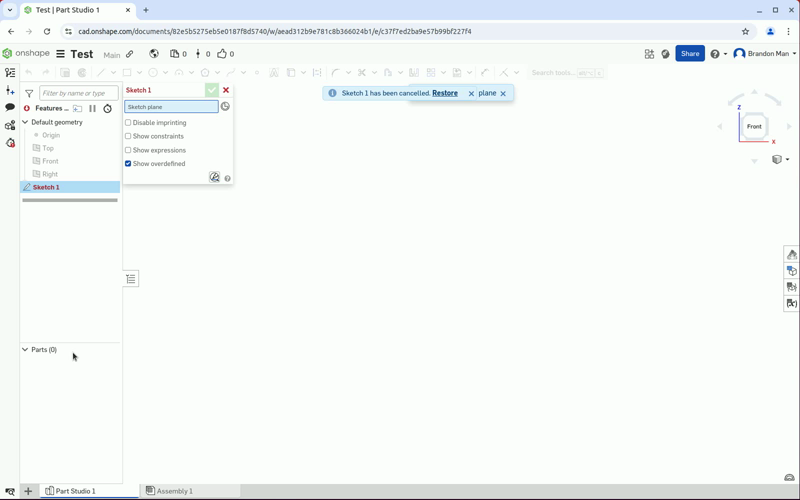
mouse_move(73, 163)
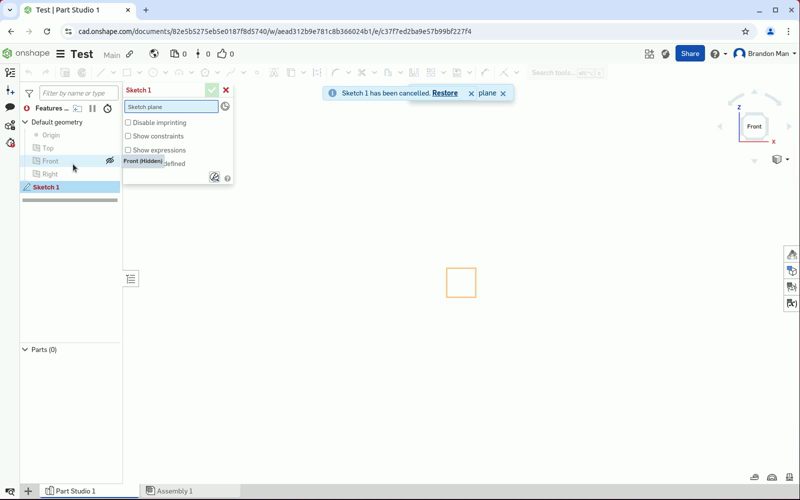
click(73, 163)
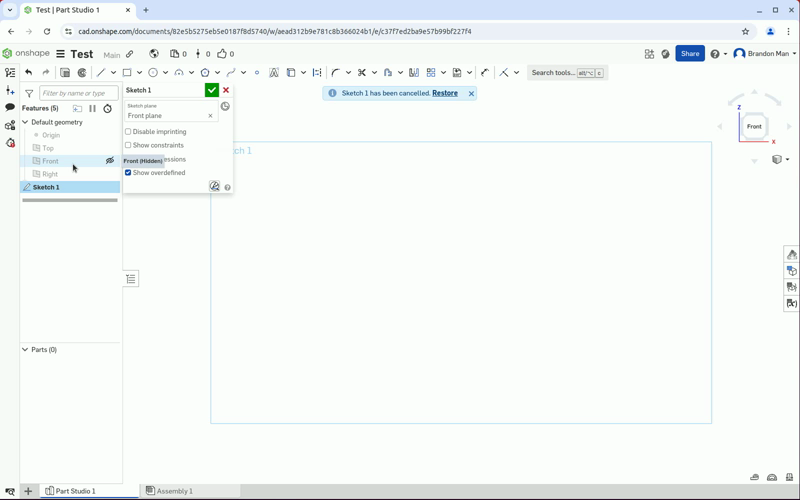
mouse_move(73, 352)
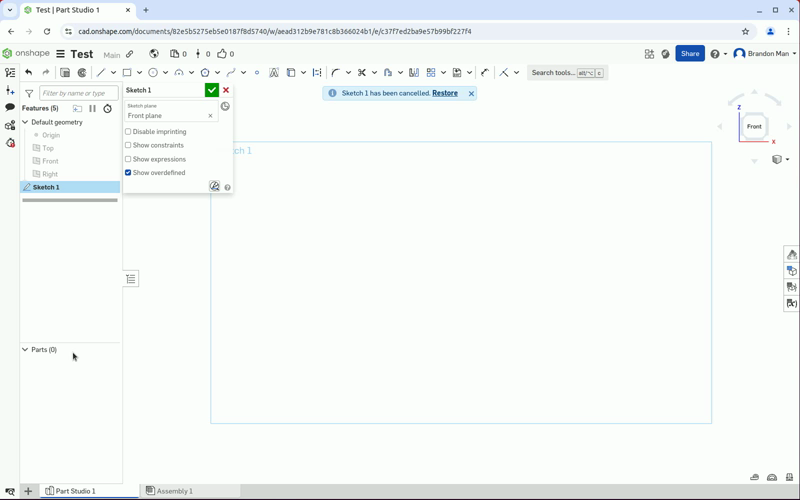
key(y)
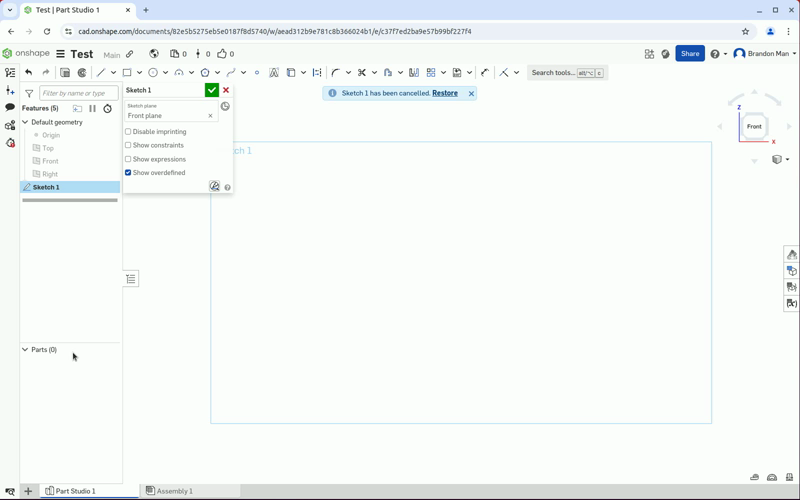
key(c)
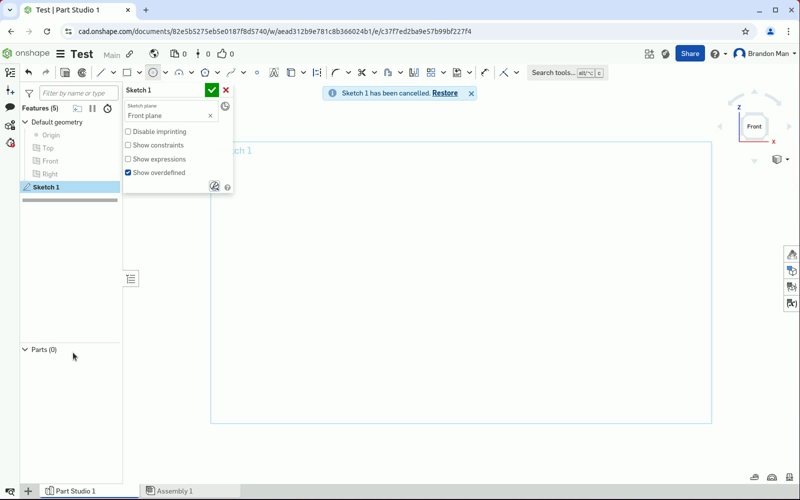
key_down(shift)
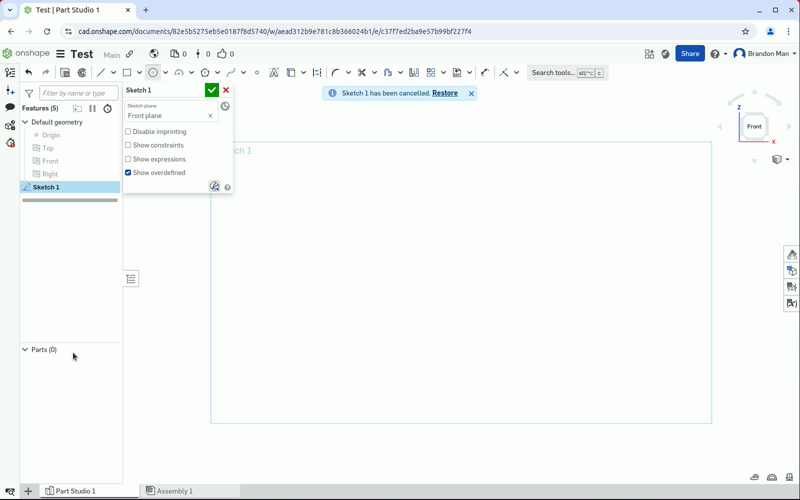
mouse_move(420, 192)
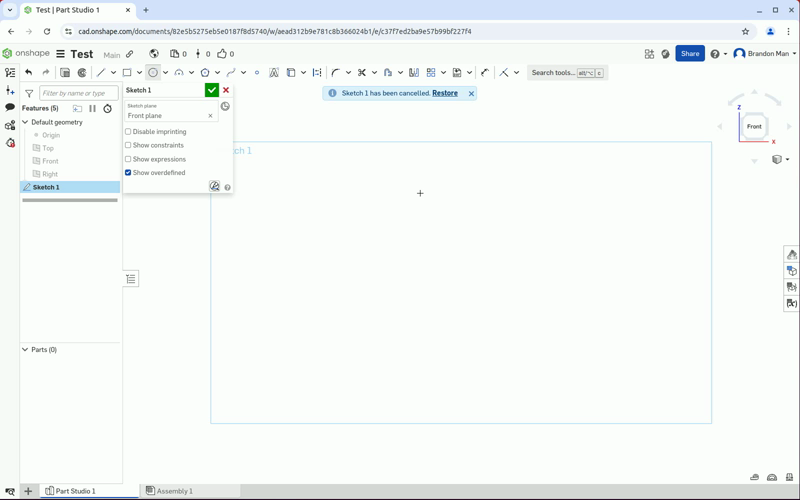
click(420, 192)
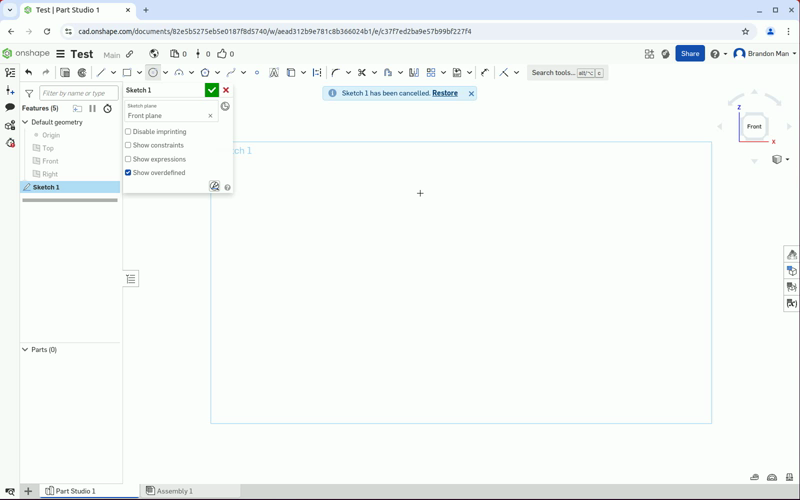
key_up(shift)
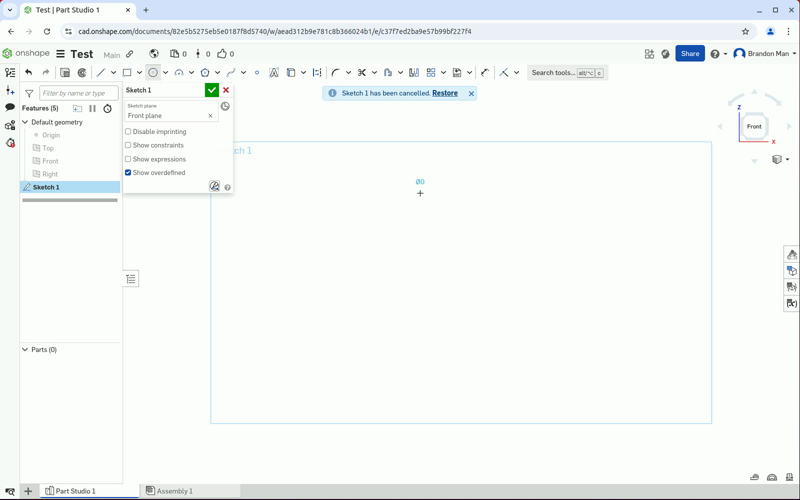
mouse_move(437, 192)
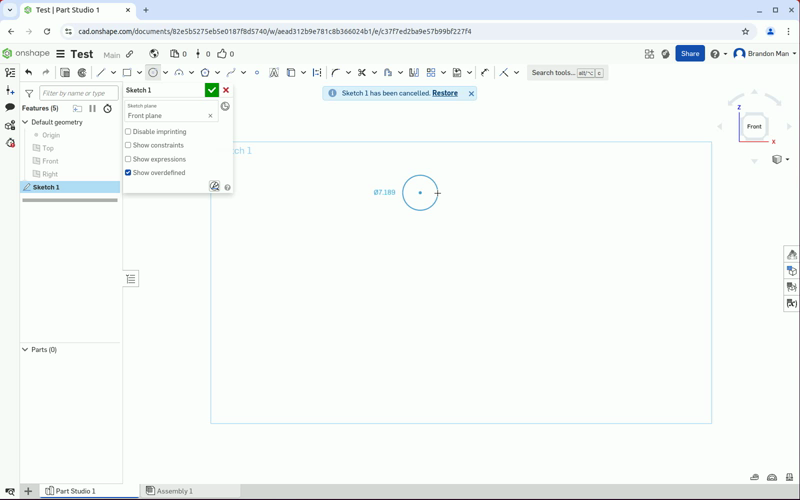
click(437, 192)
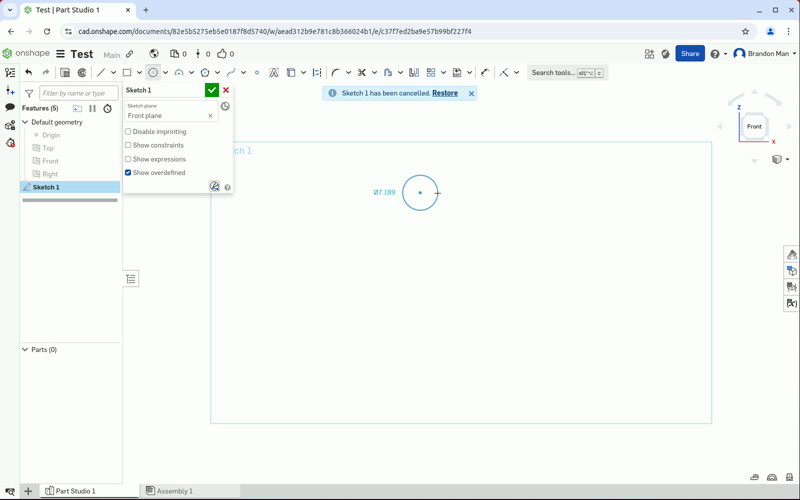
key(esc)
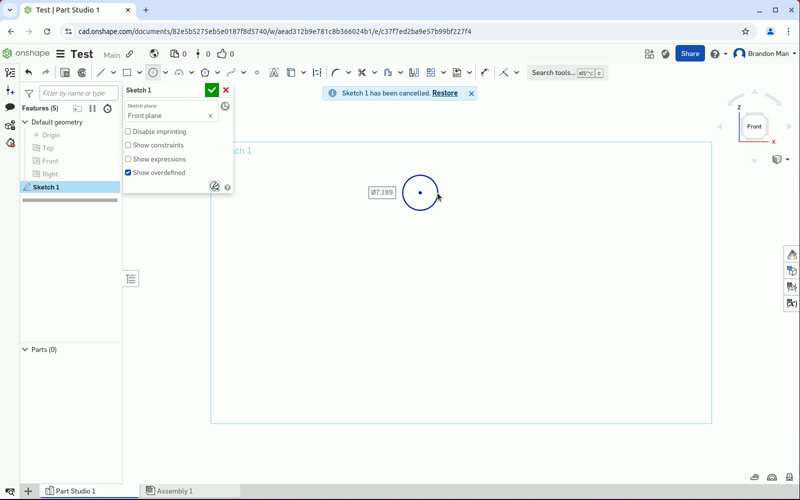
mouse_move(432, 194)
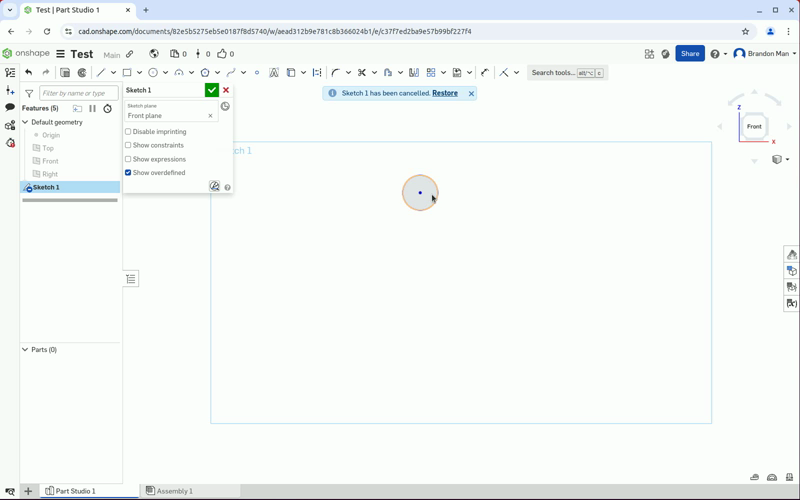
scroll(6)
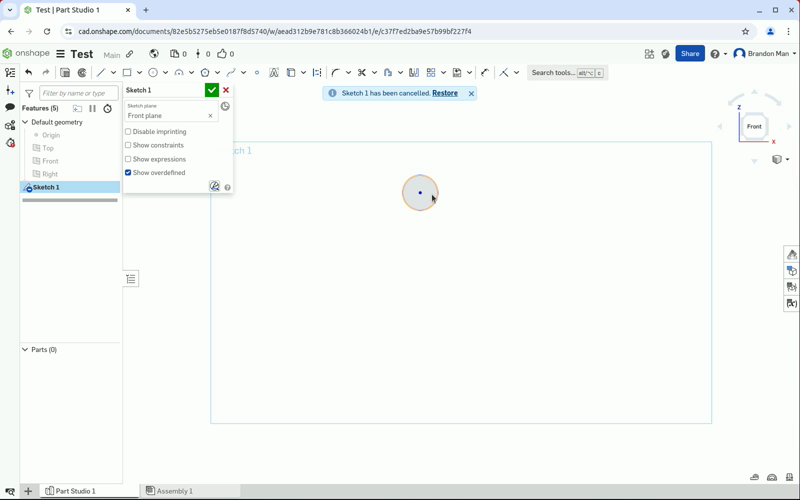
scroll(6)
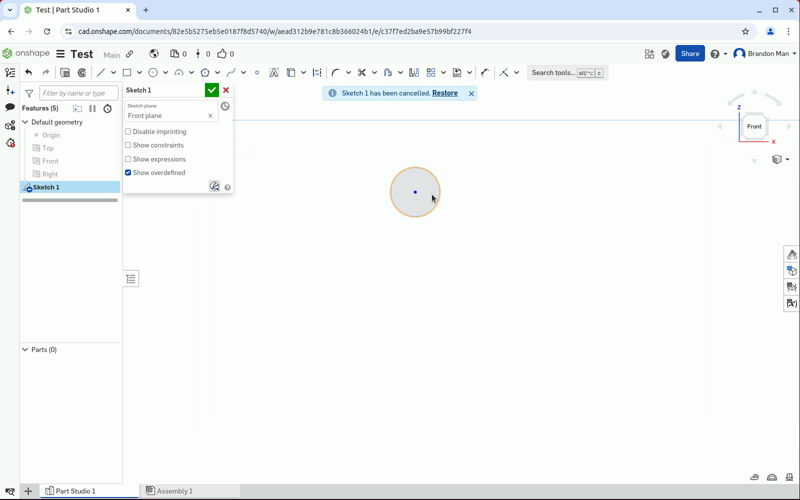
scroll(6)
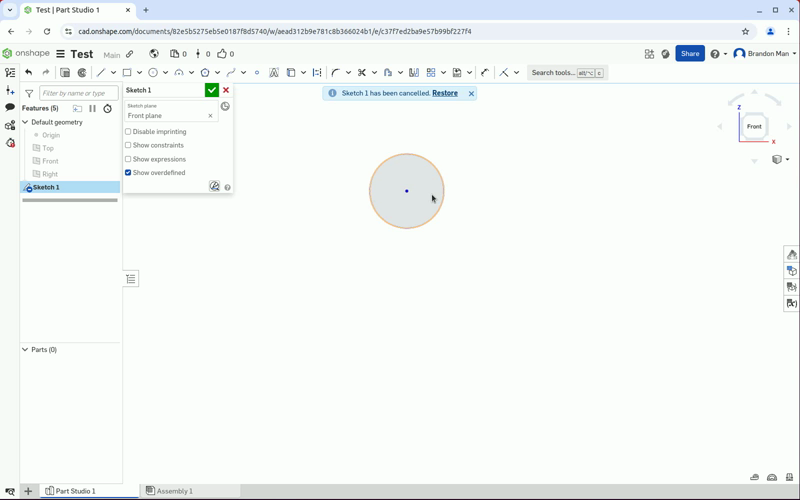
scroll(6)
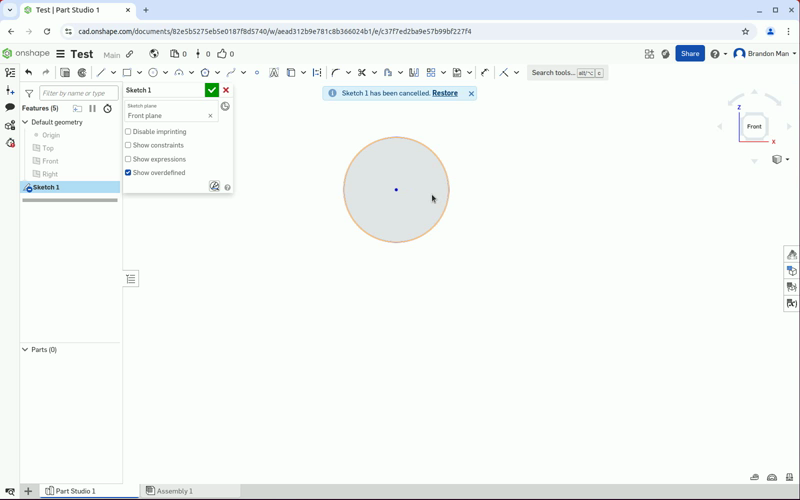
scroll(6)
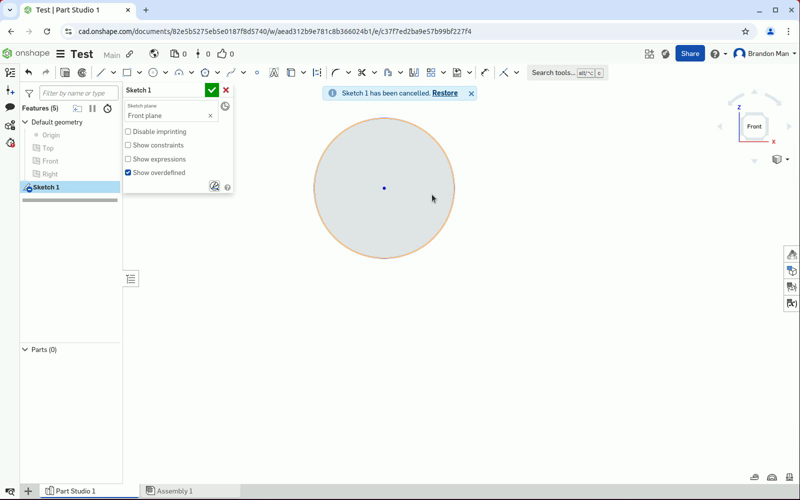
scroll(6)
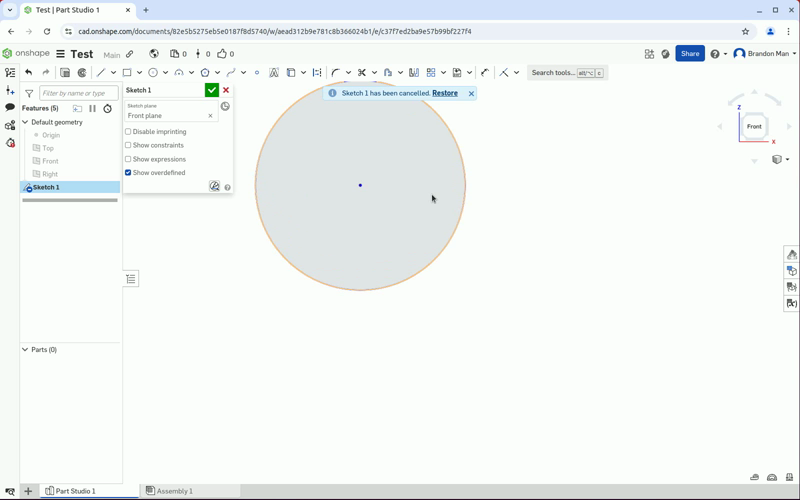
scroll(6)
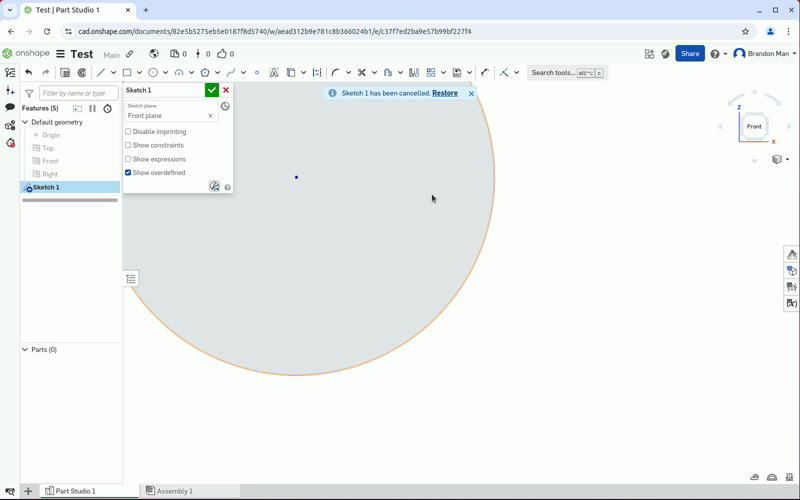
click(432, 194)
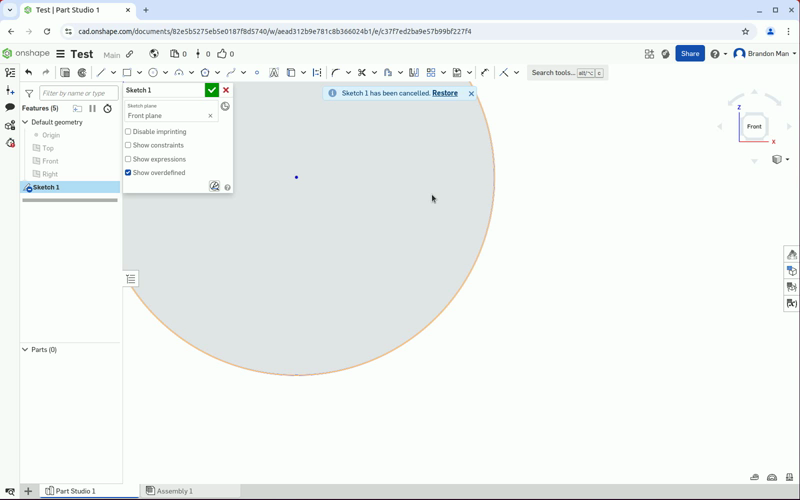
scroll(-6)
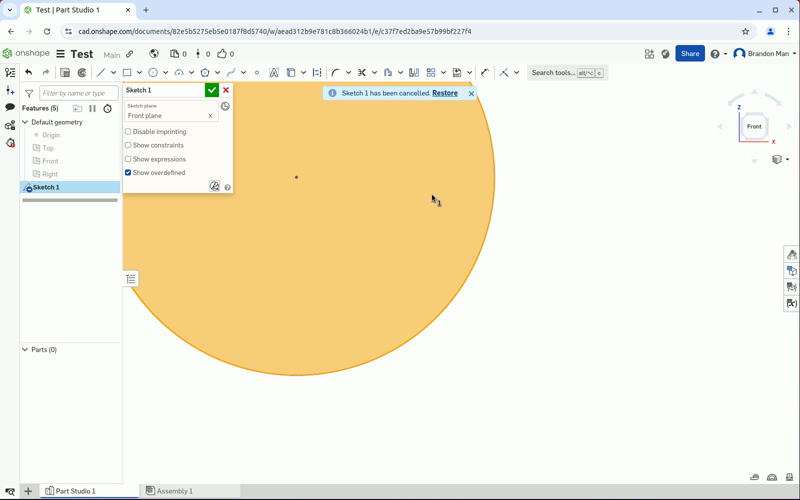
scroll(-6)
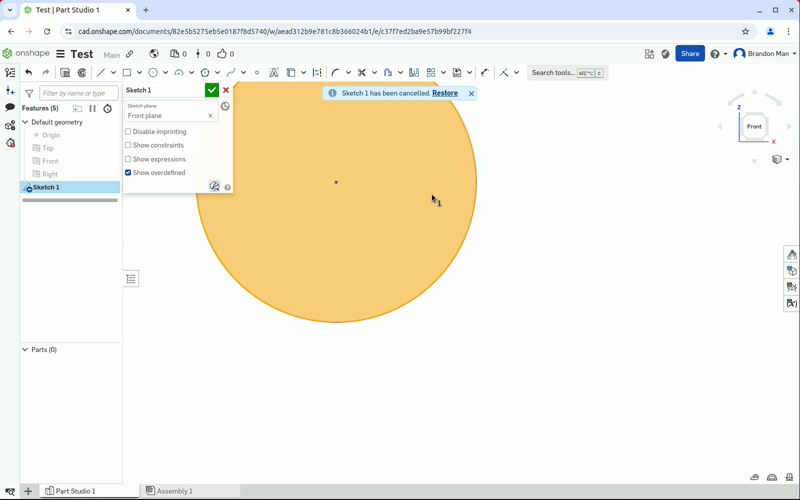
scroll(-6)
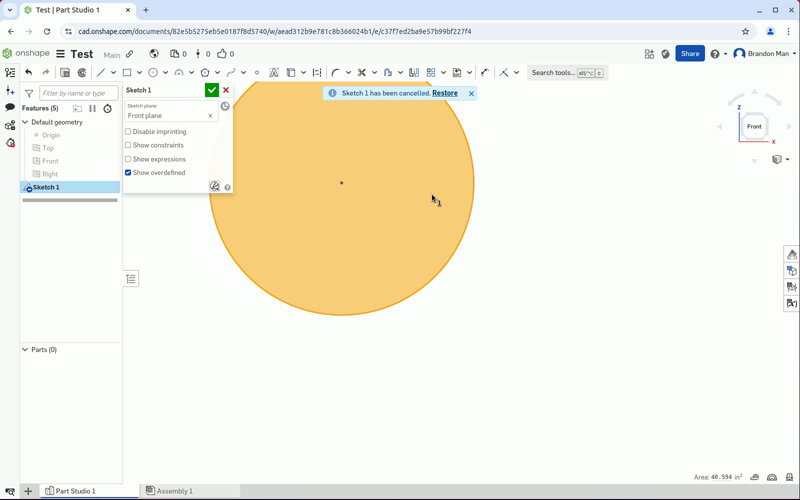
scroll(-6)
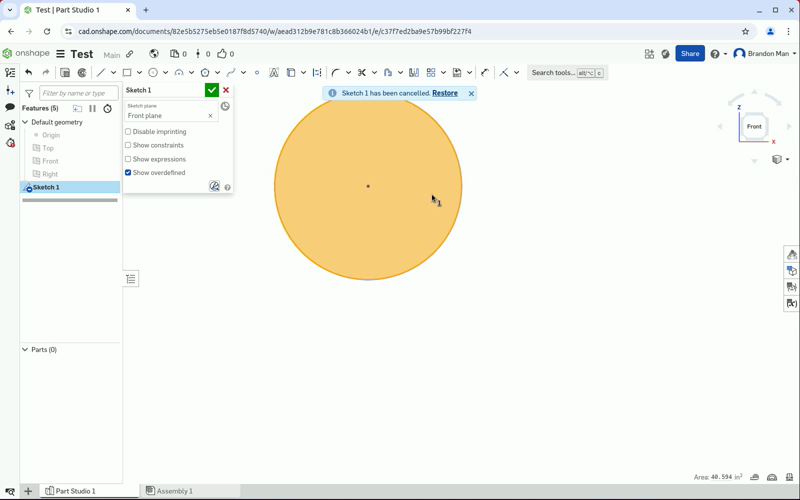
scroll(-6)
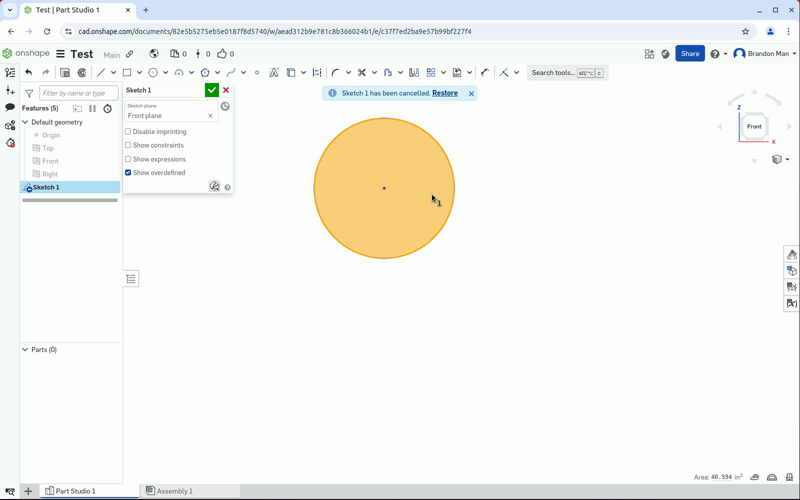
scroll(-6)
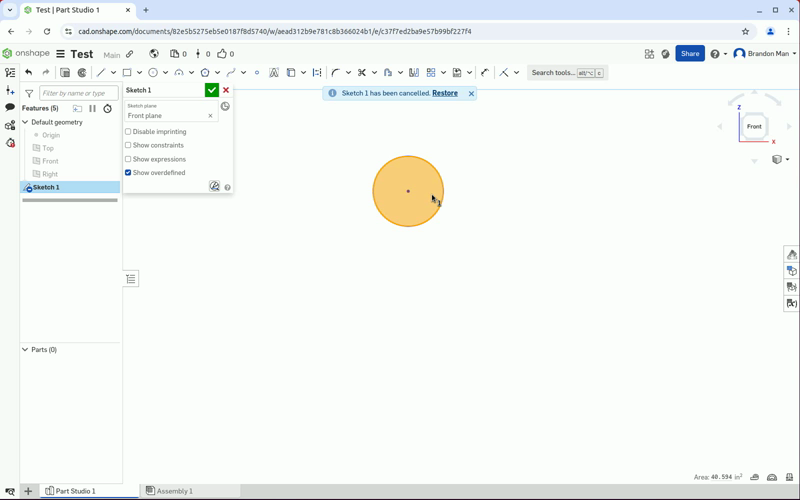
scroll(-6)
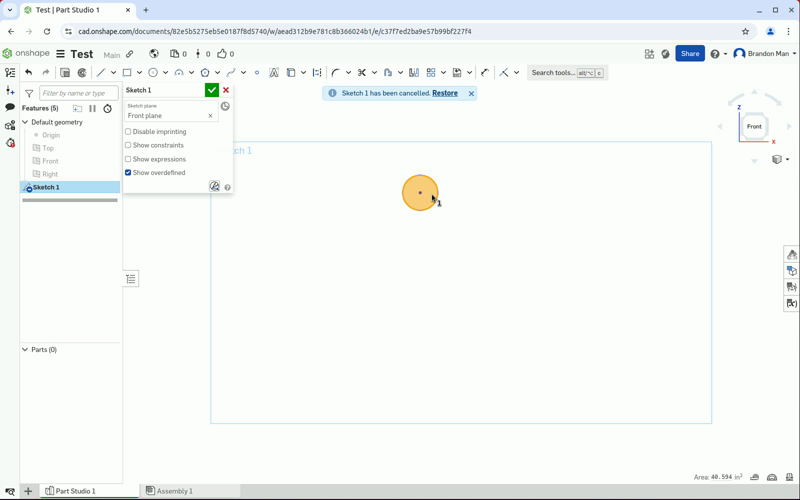
mouse_move(73, 352)
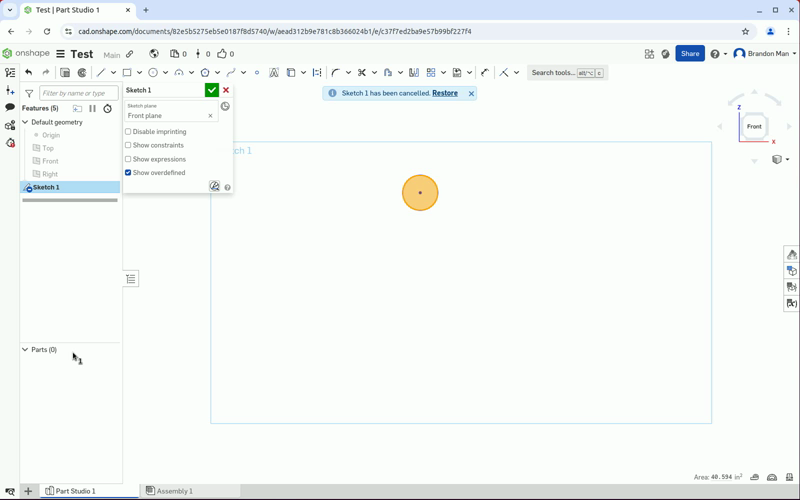
key(shift+y)
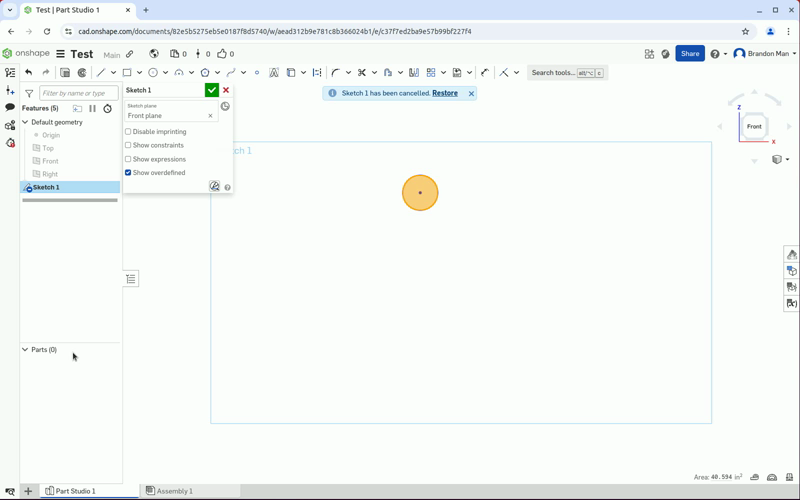
key(shift+e)
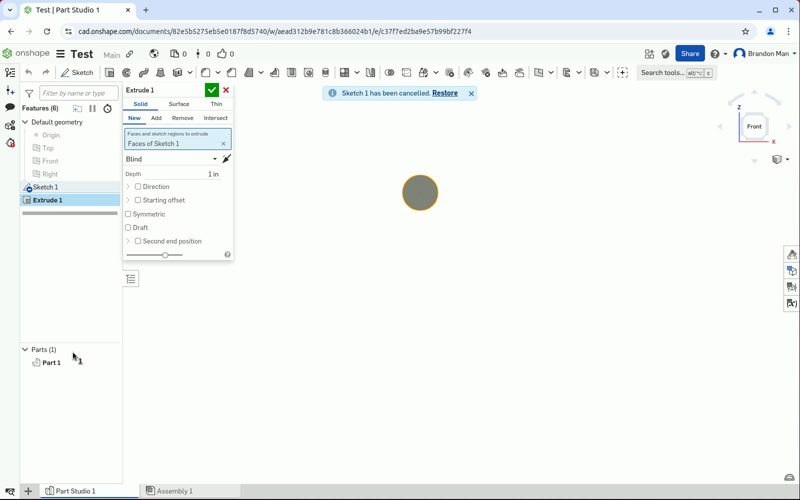
mouse_move(143, 106)
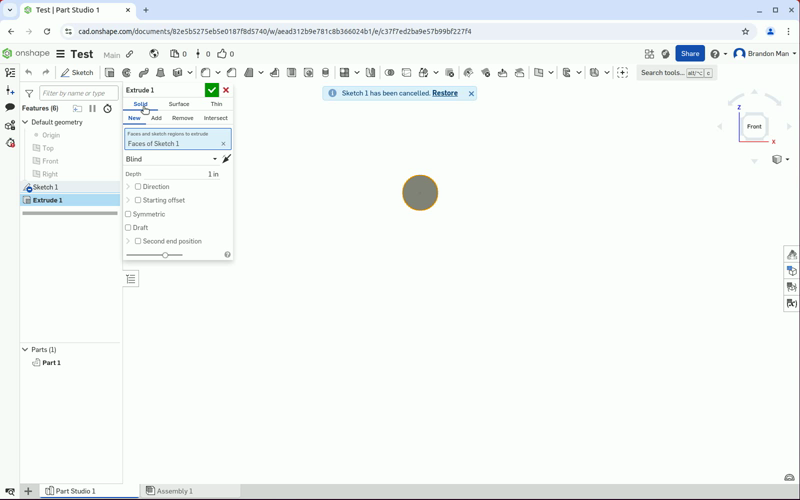
click(143, 106)
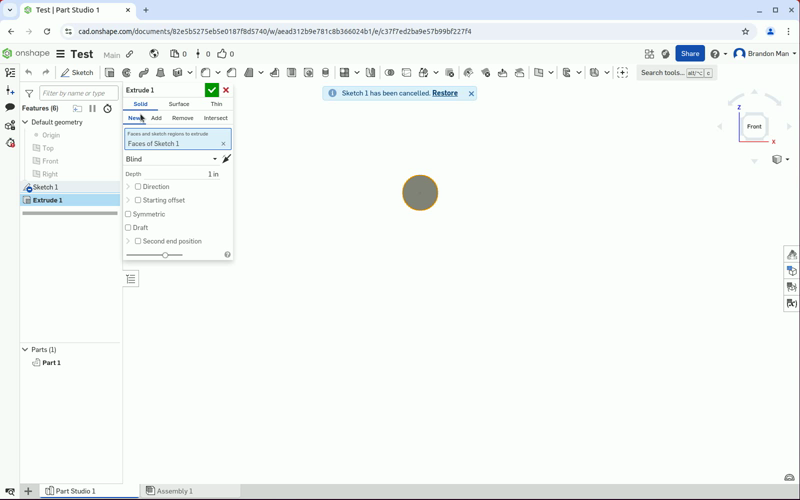
mouse_move(137, 120)
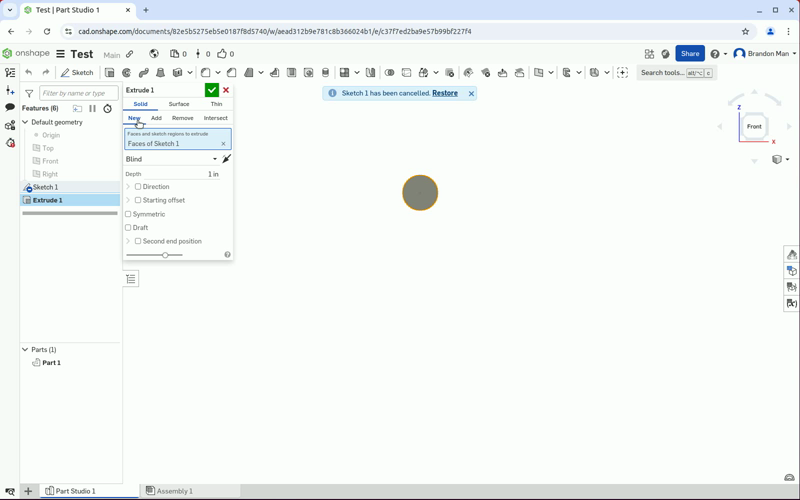
click(137, 120)
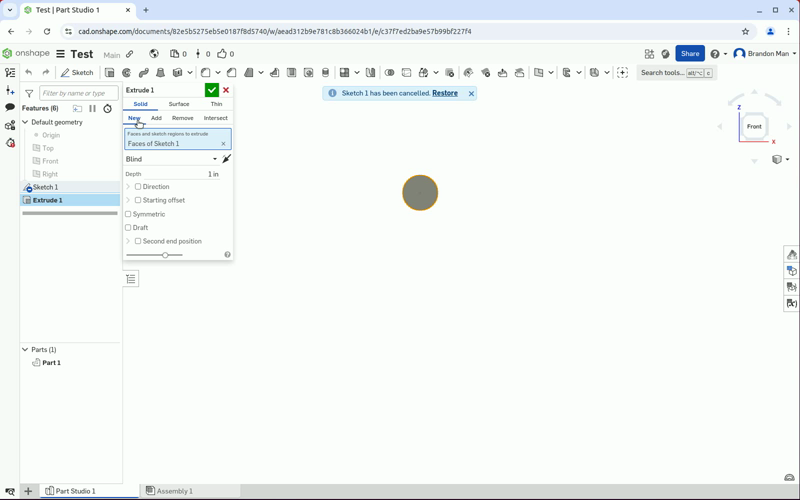
key(tab, 4)
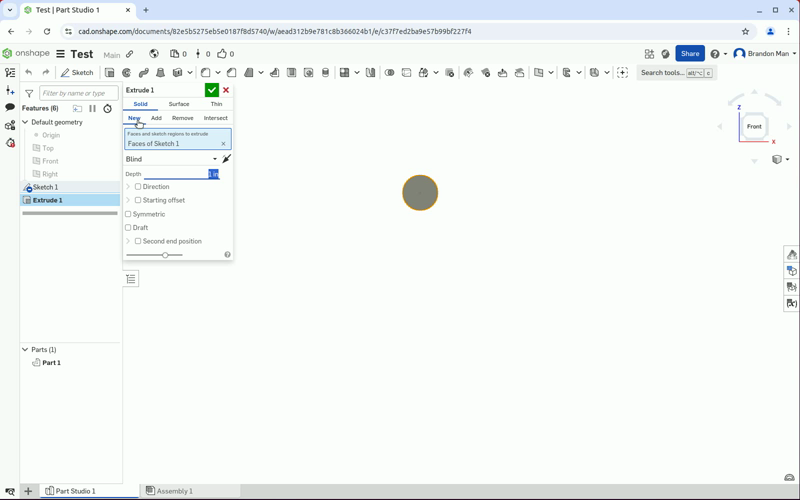
text(9.388)
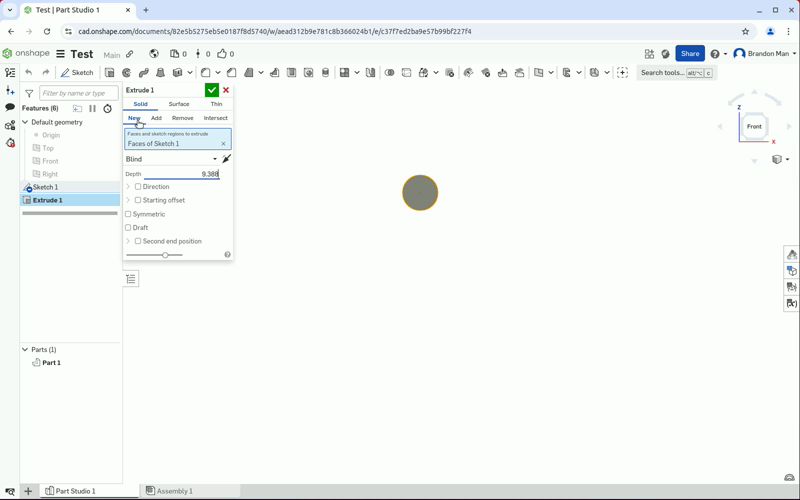
key(enter)
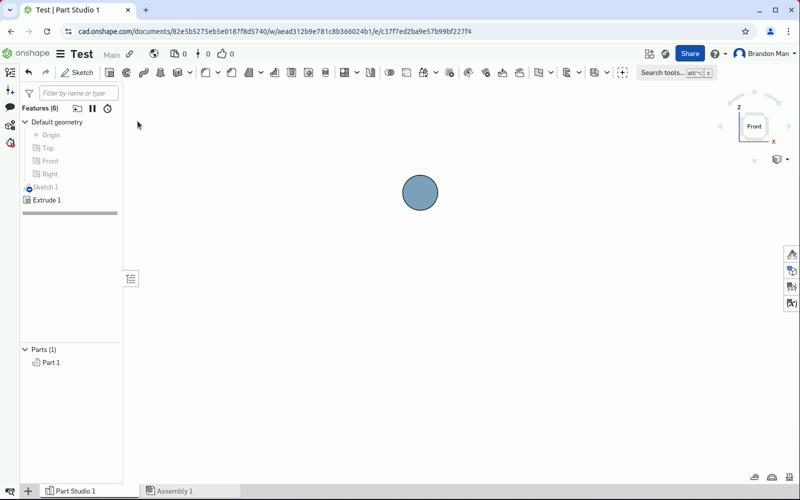
key(shift+h)
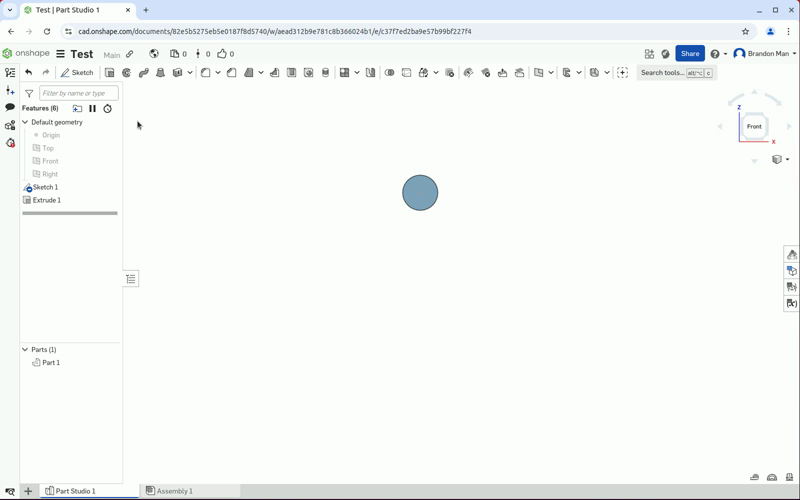
key(shift+h)
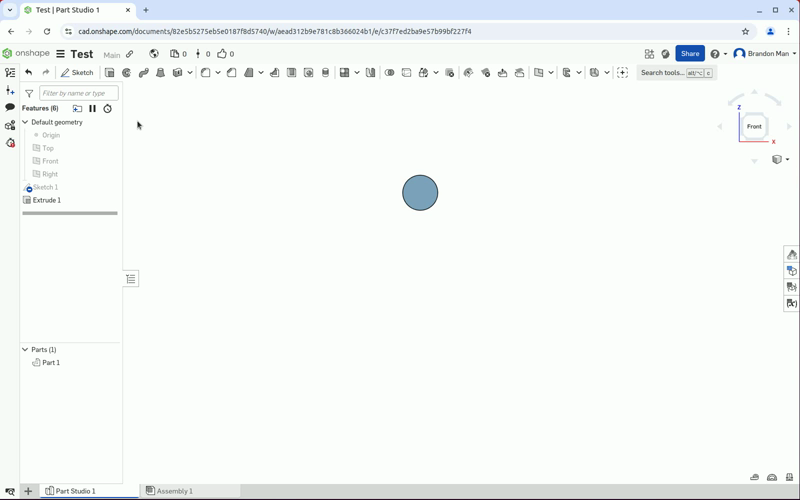
mouse_move(73, 189)
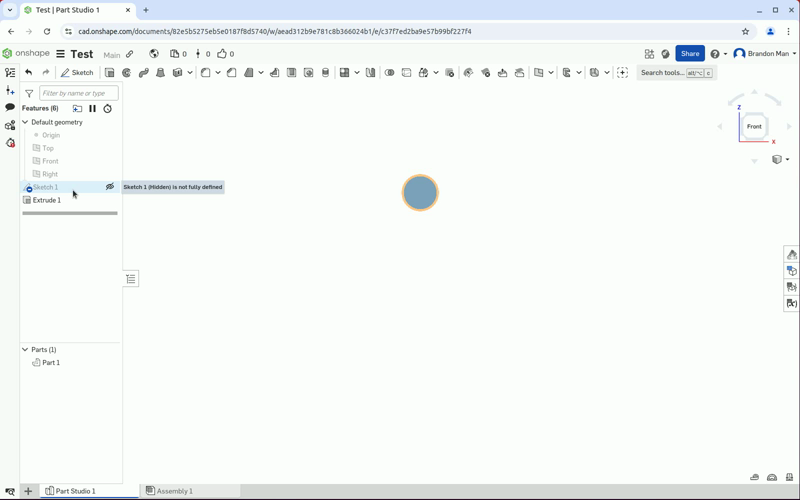
click(73, 189)
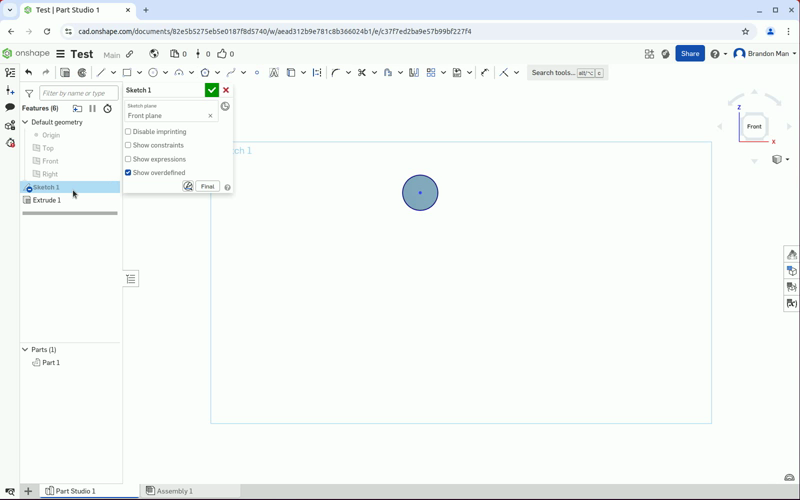
mouse_move(229, 92)
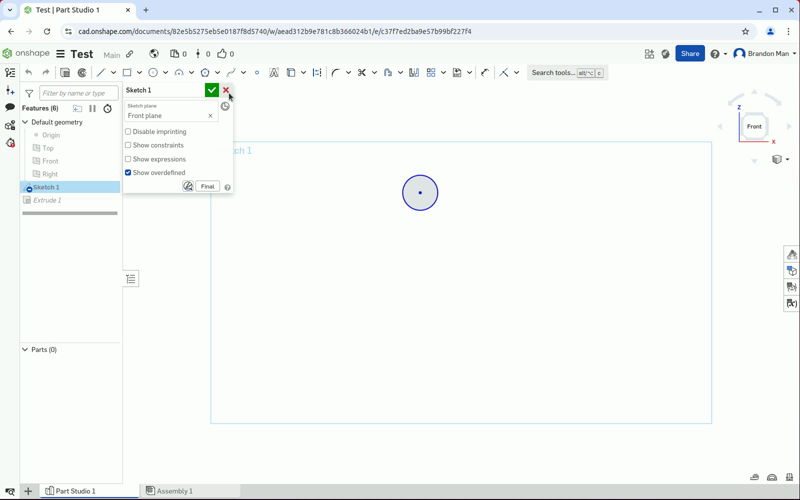
click(229, 92)
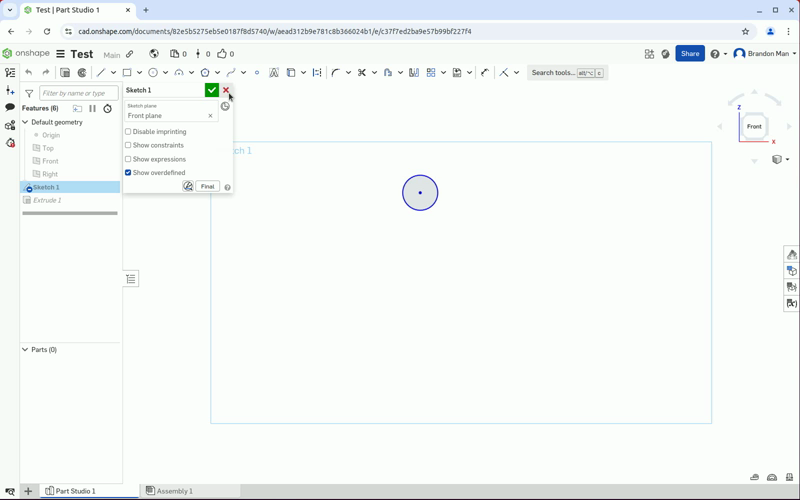
key(shift+s)
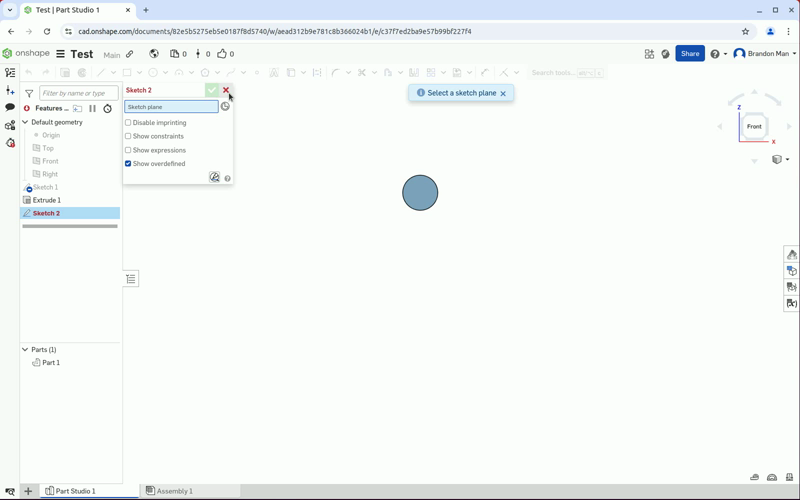
mouse_move(73, 163)
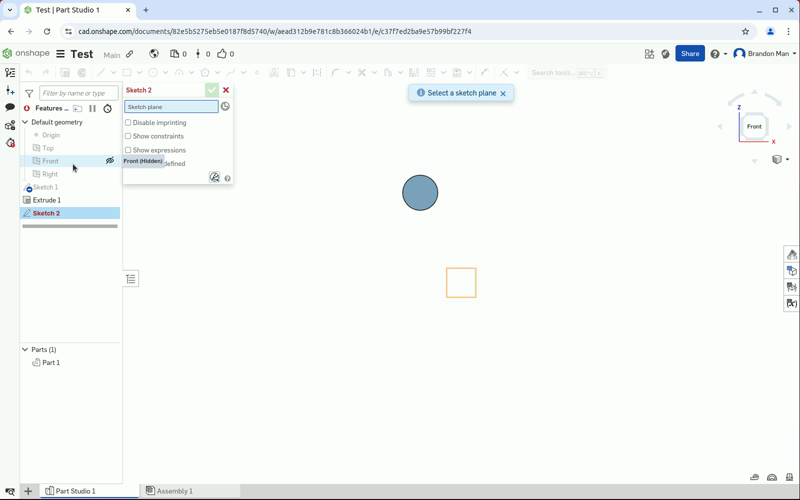
click(73, 163)
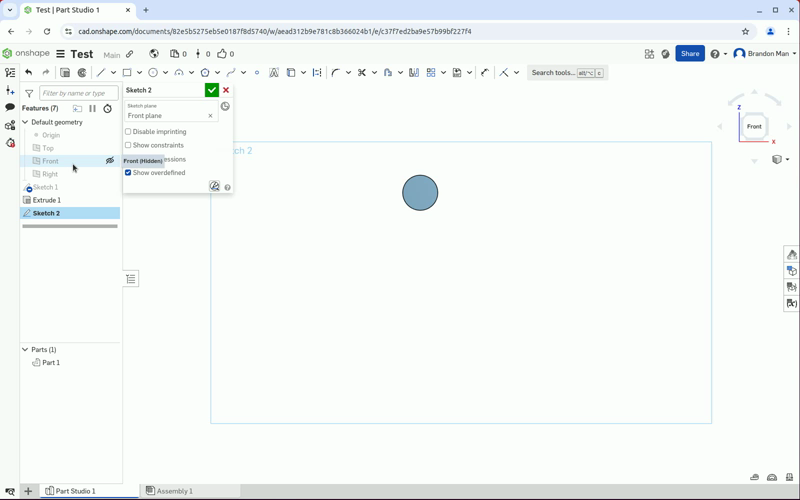
mouse_move(73, 352)
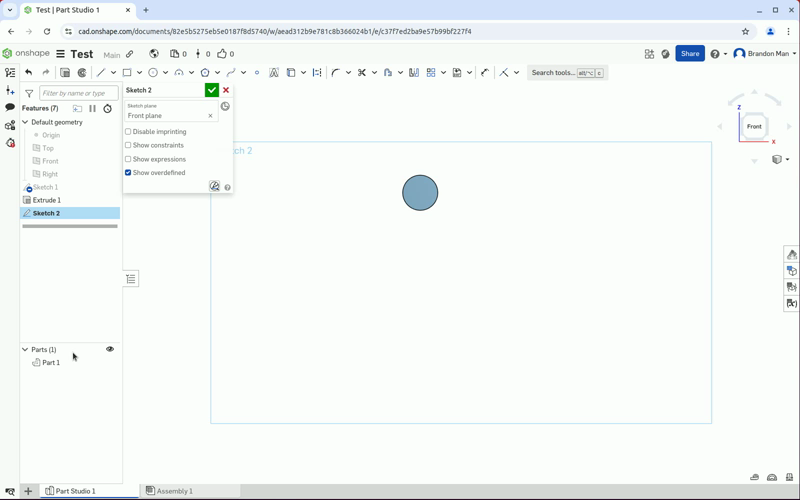
key(y)
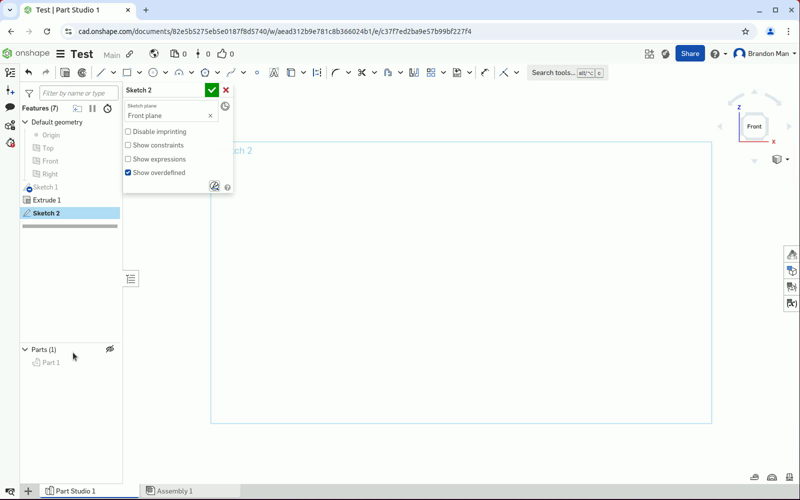
key(c)
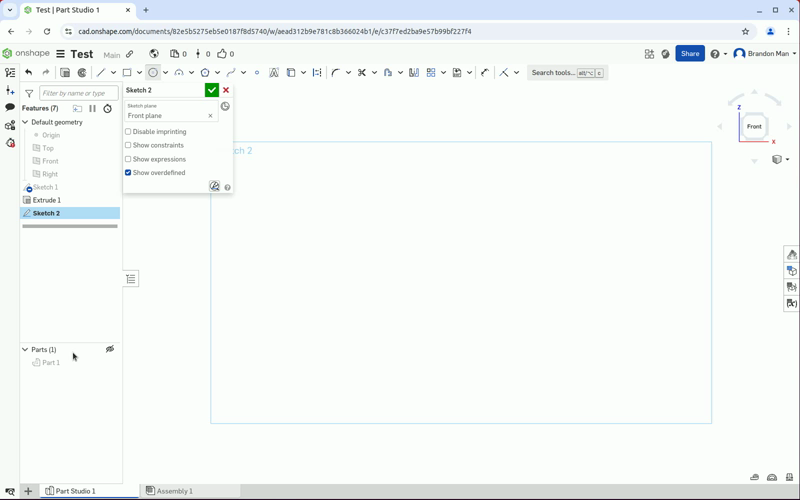
key_down(shift)
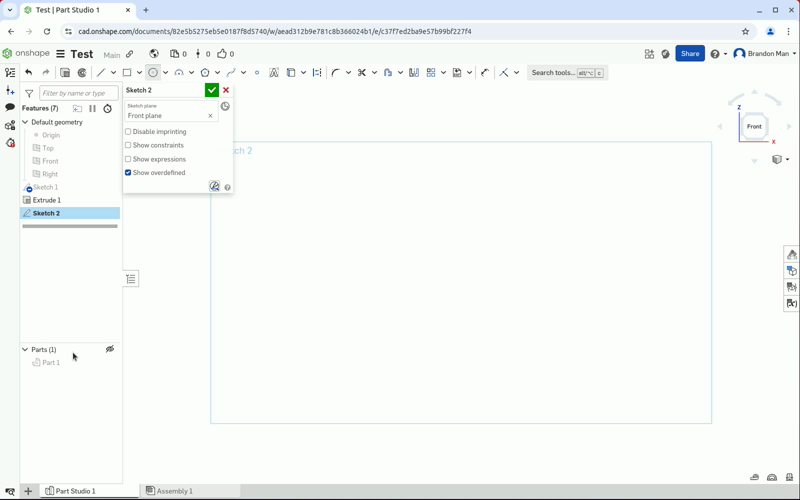
mouse_move(538, 370)
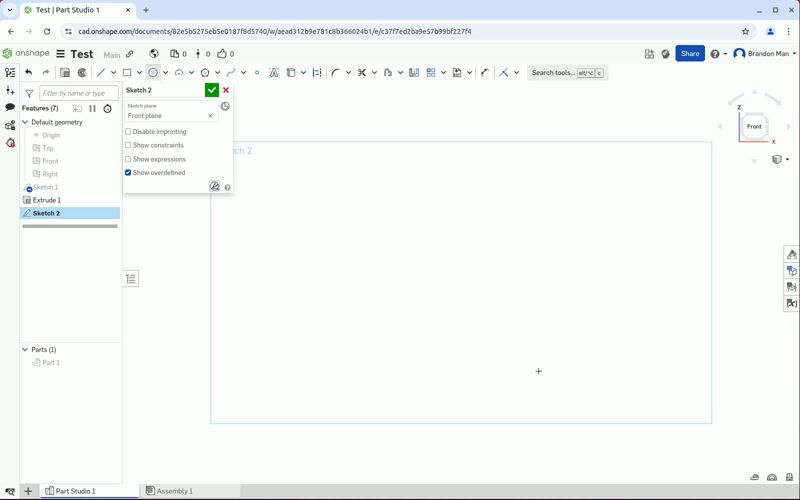
click(538, 370)
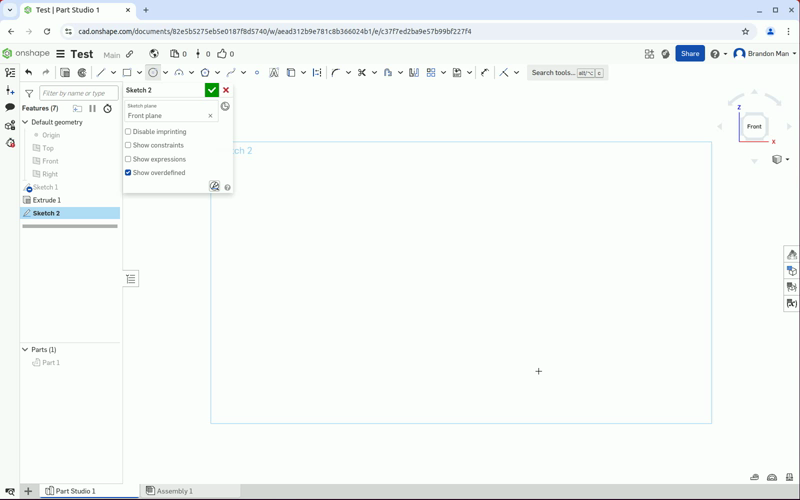
key_up(shift)
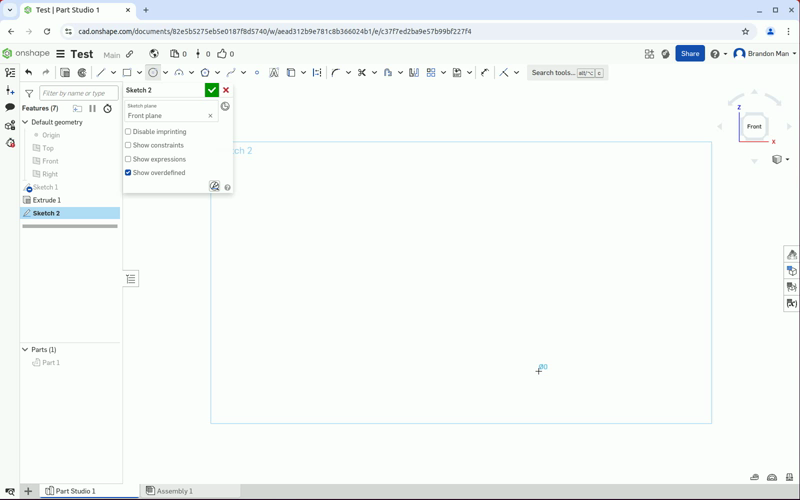
mouse_move(563, 370)
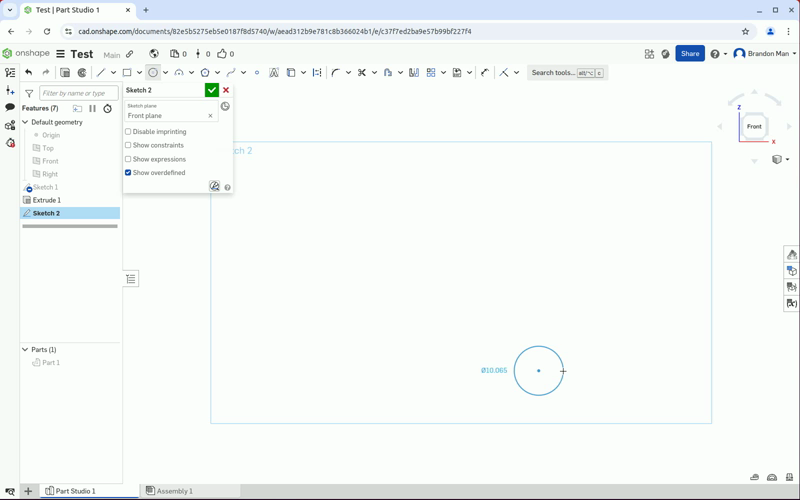
click(563, 370)
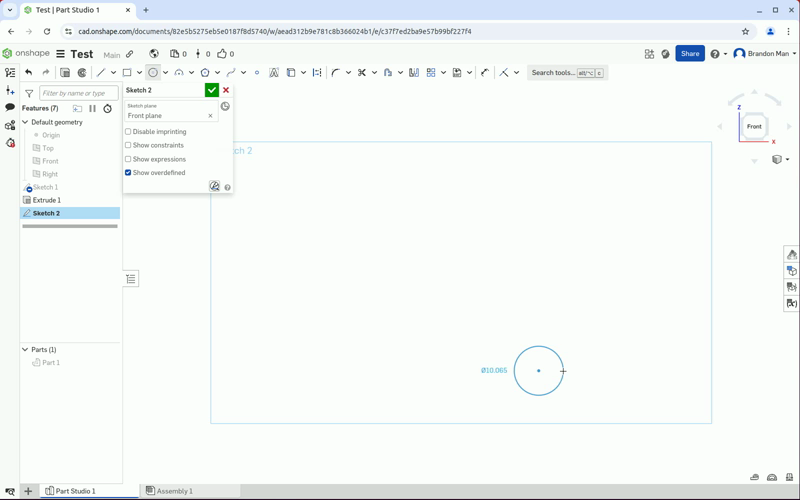
key(esc)
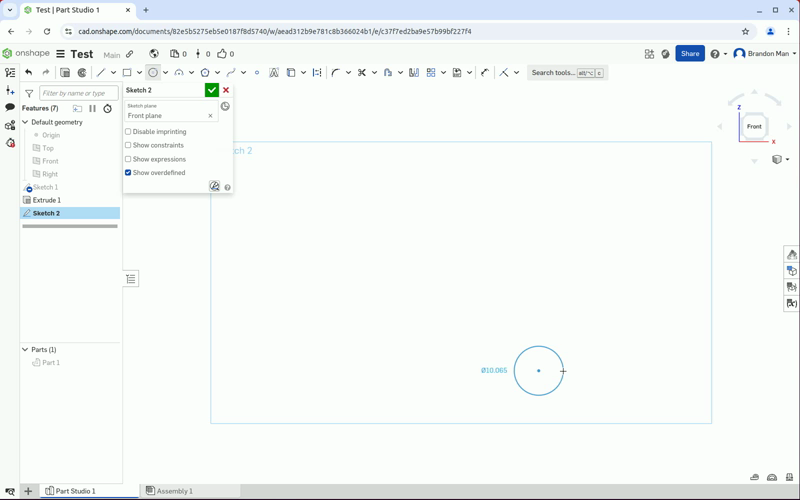
mouse_move(520, 377)
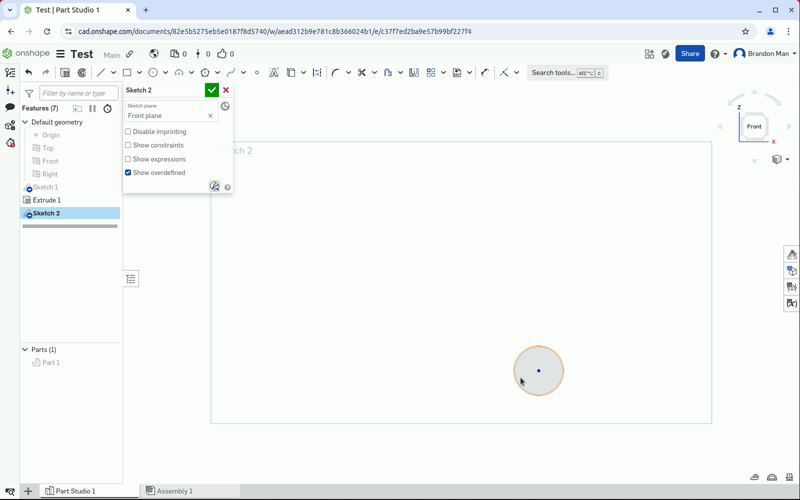
click(520, 377)
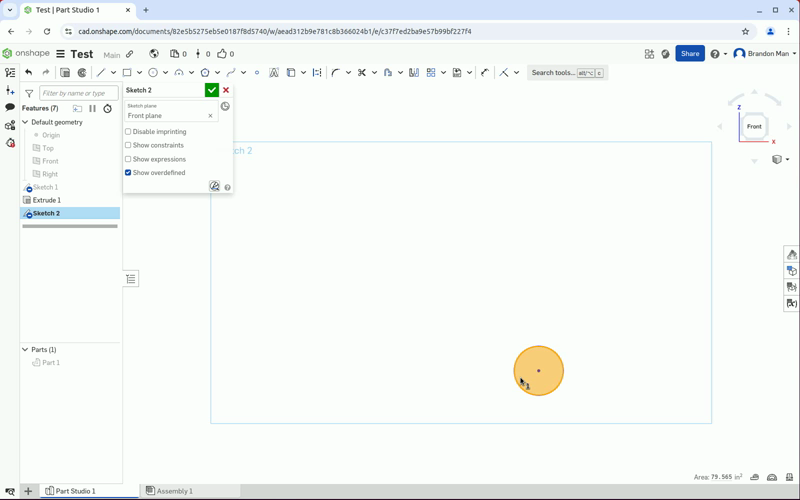
mouse_move(73, 352)
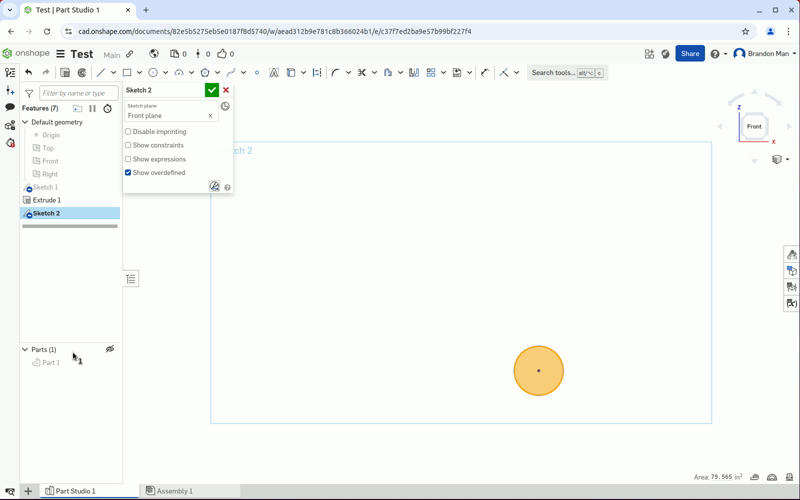
key(shift+y)
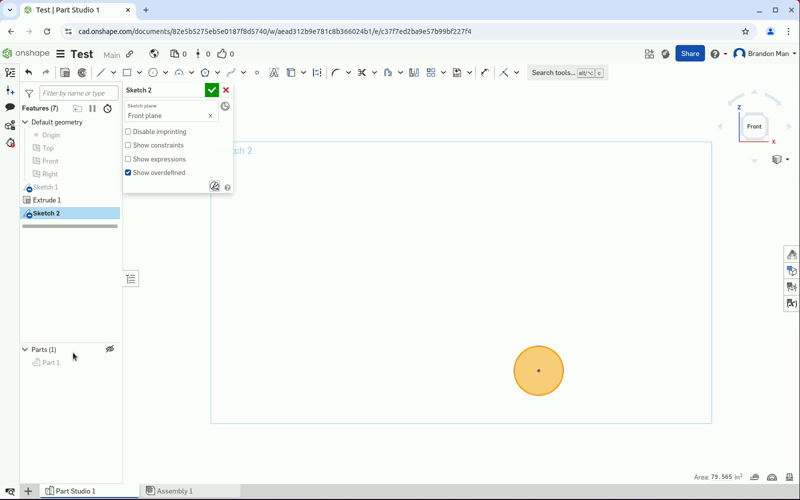
key(shift+e)
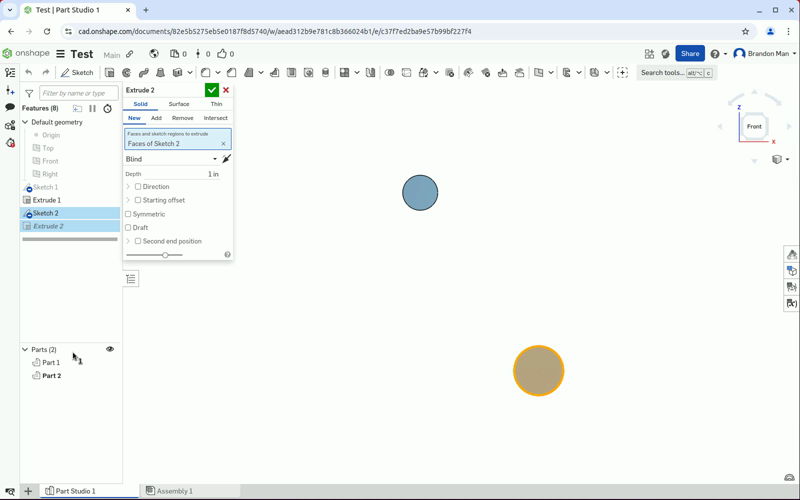
mouse_move(143, 106)
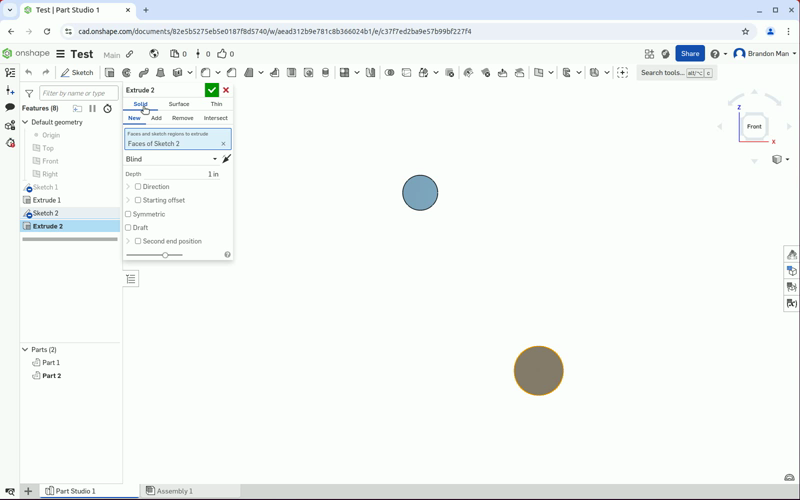
click(143, 106)
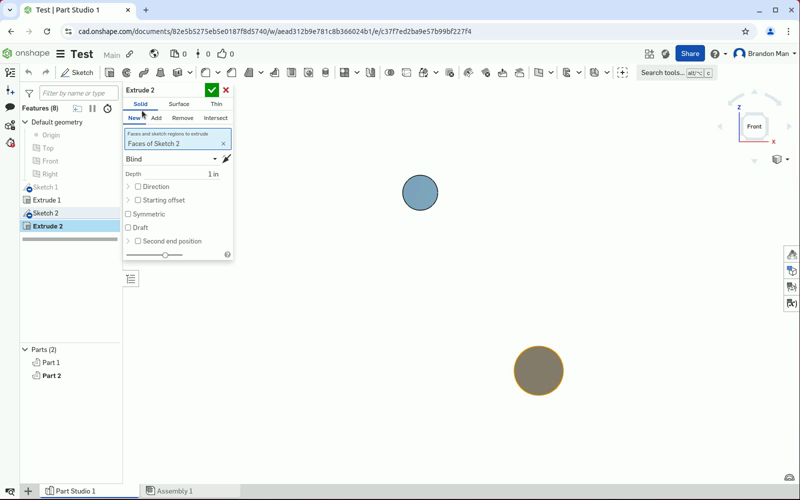
mouse_move(137, 120)
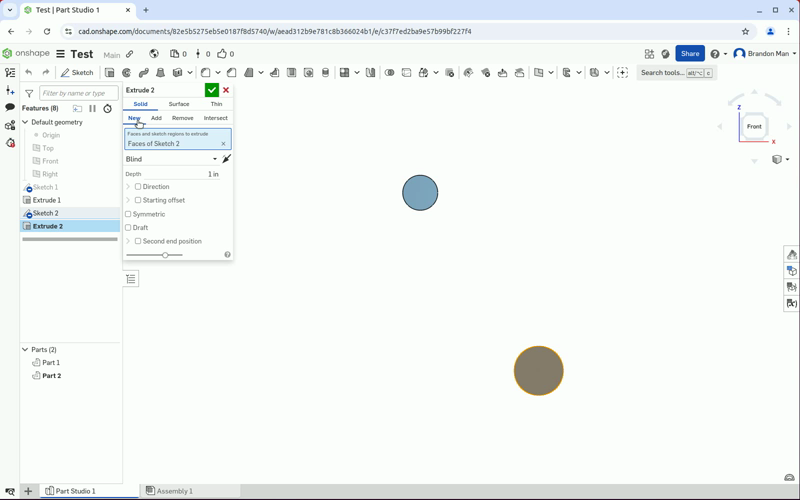
click(137, 120)
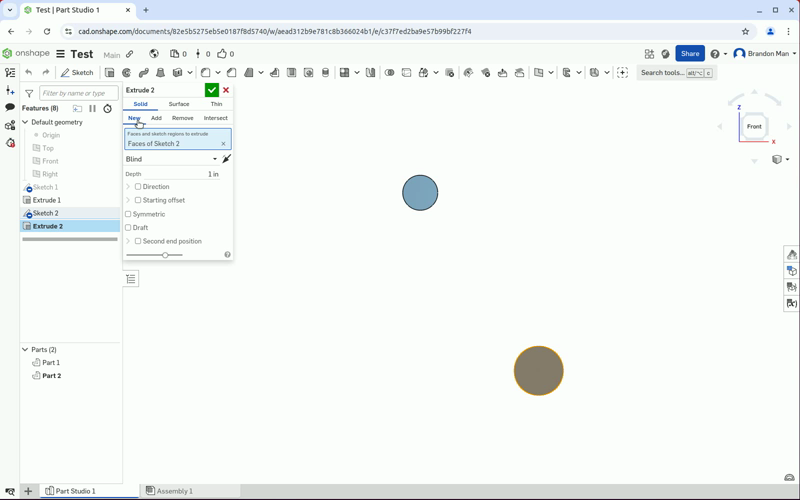
key(tab, 4)
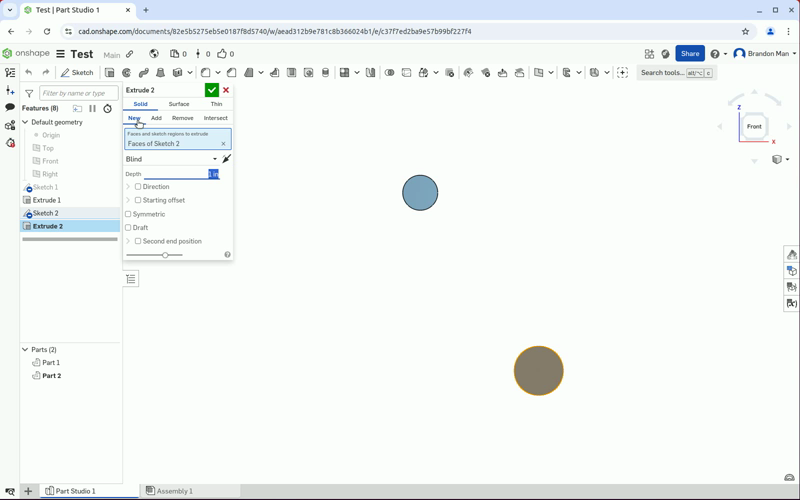
text(9.388)
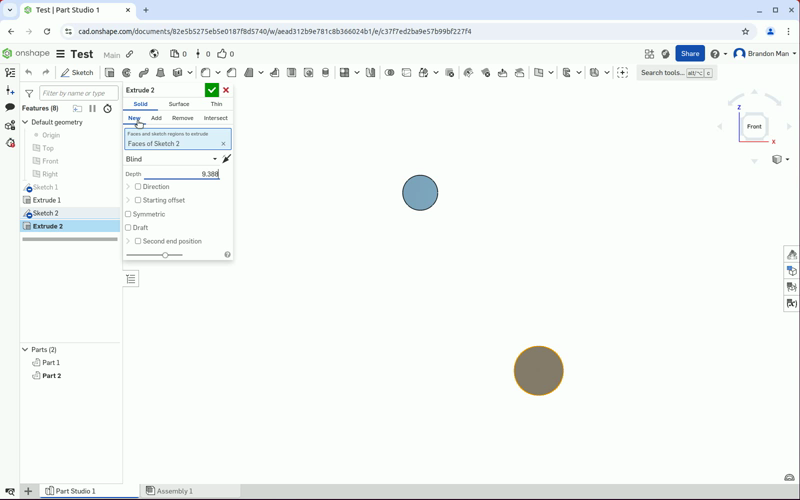
key(enter)
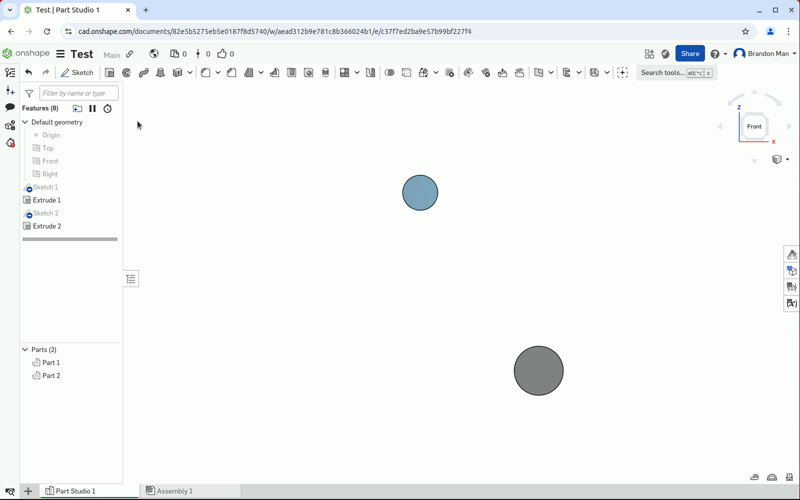
key(shift+h)
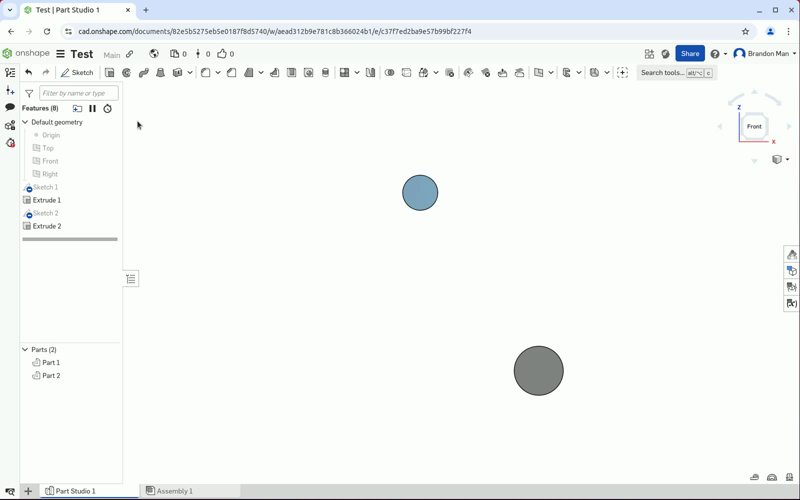
key(shift+h)
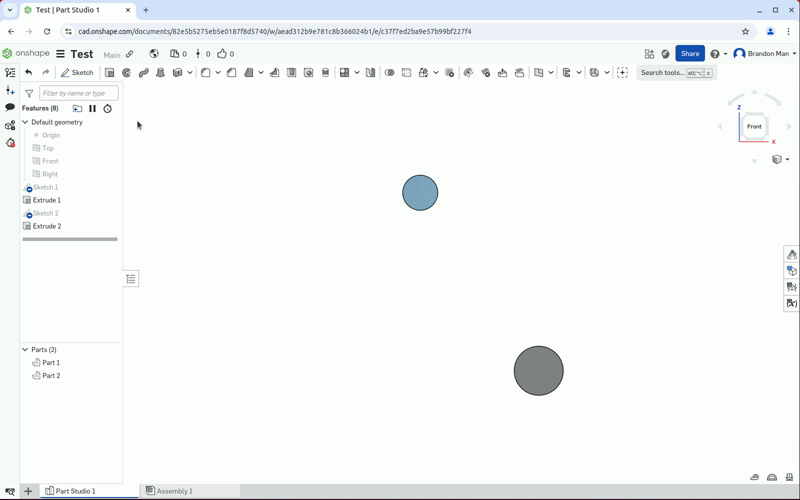
mouse_move(73, 189)
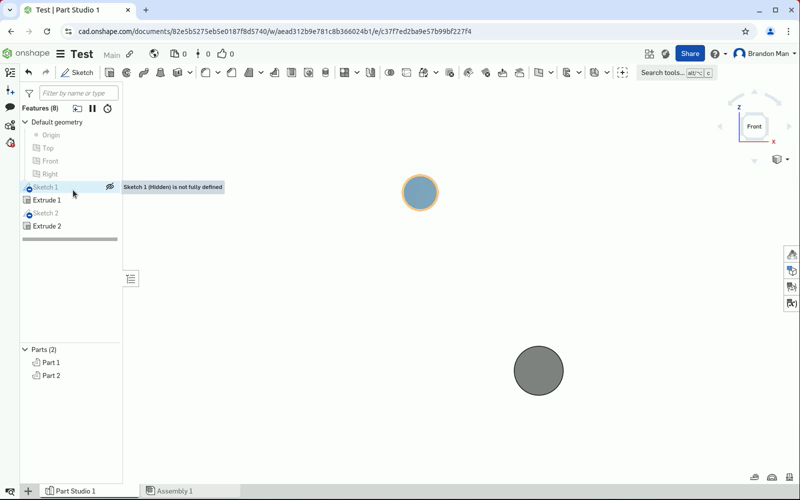
click(73, 189)
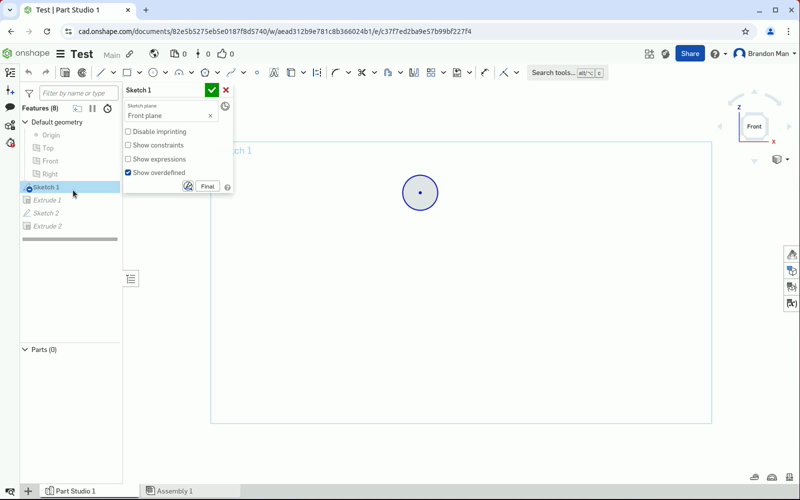
mouse_move(229, 92)
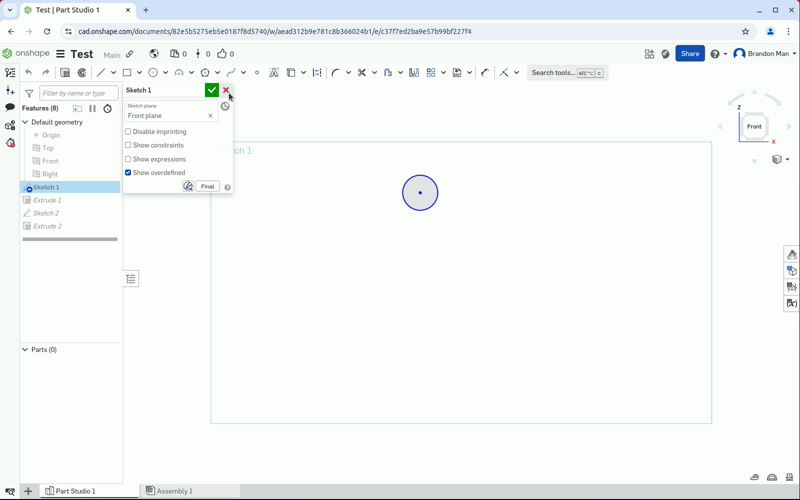
click(229, 92)
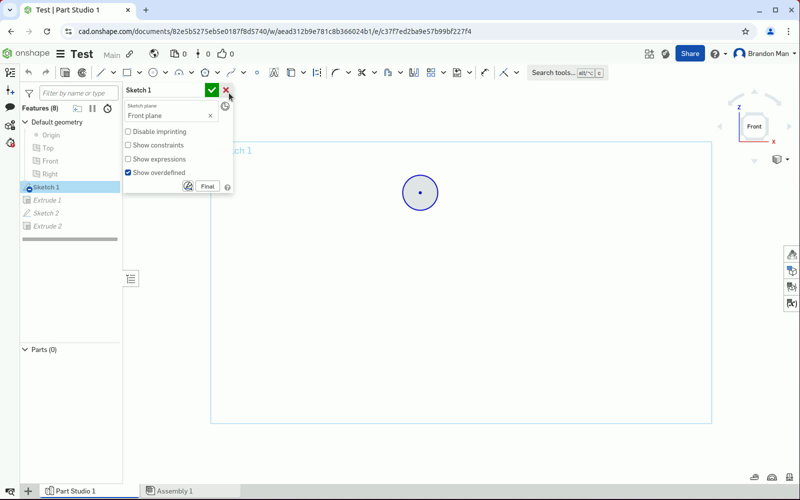
key(shift+s)
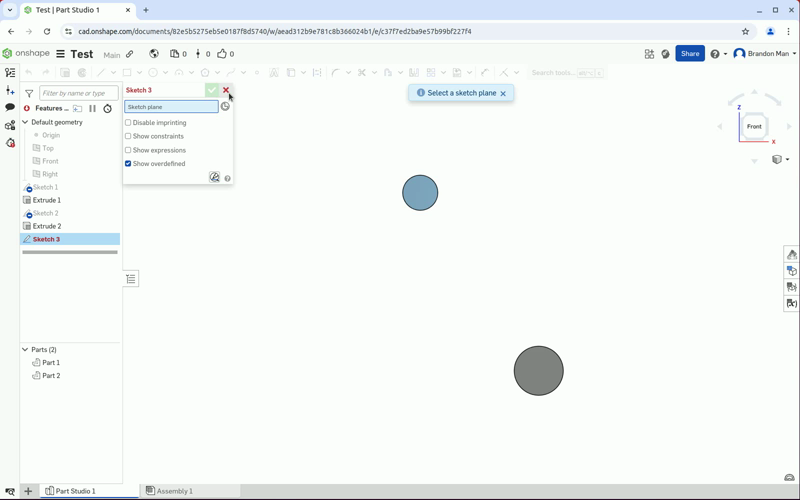
mouse_move(73, 163)
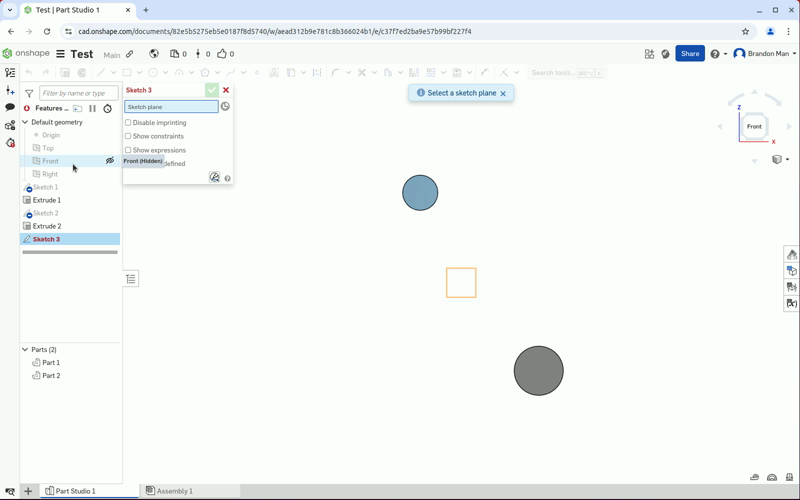
click(73, 163)
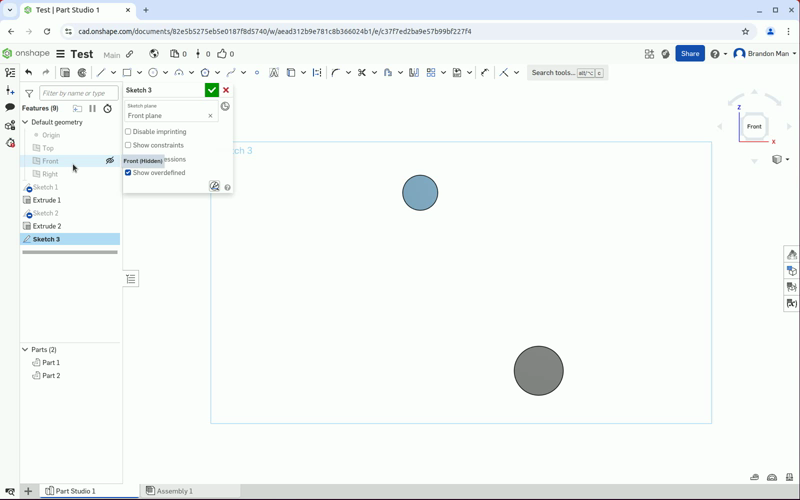
mouse_move(73, 352)
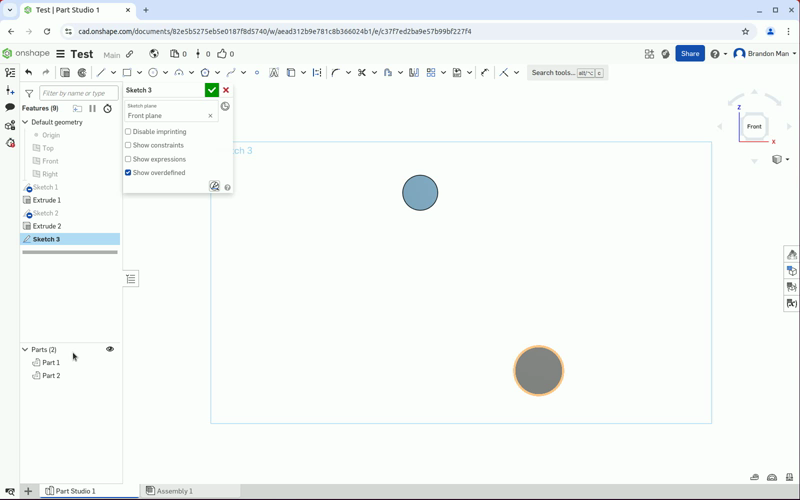
key(y)
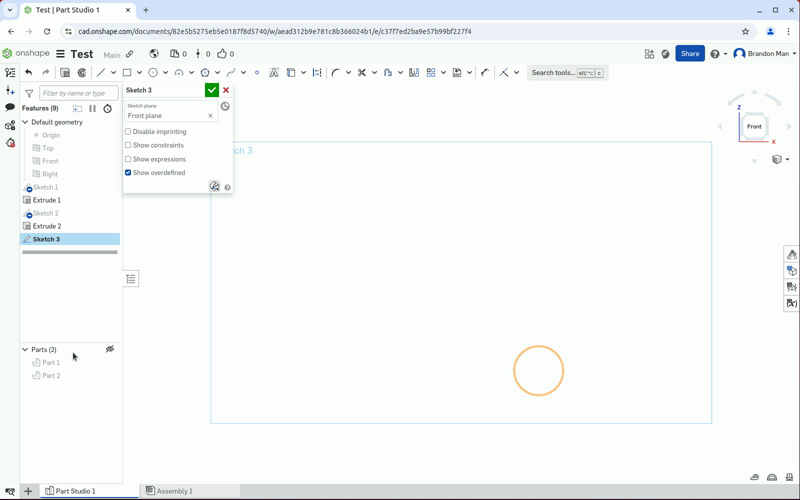
key(a)
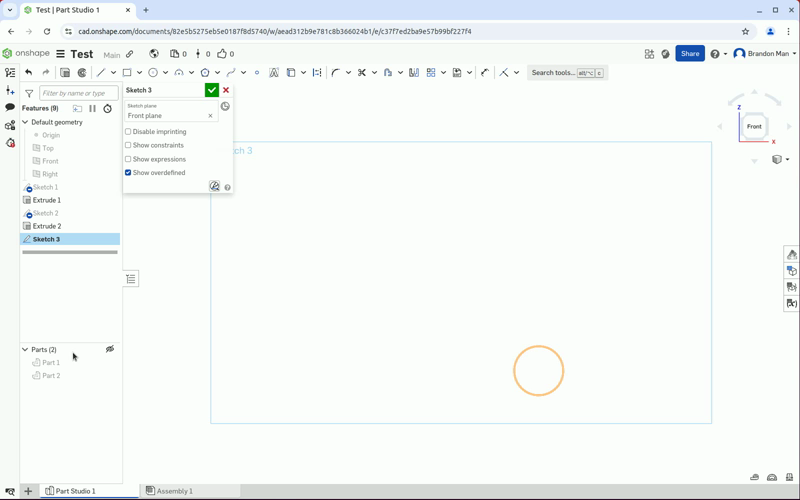
key_down(shift)
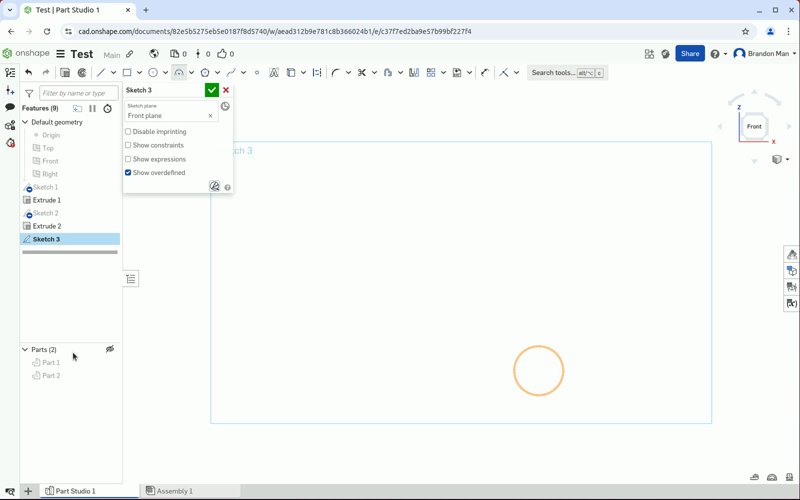
mouse_move(419, 246)
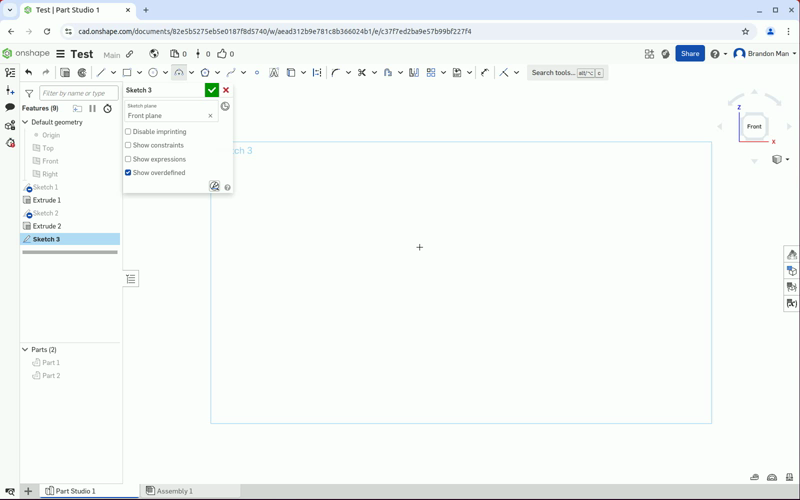
click(419, 246)
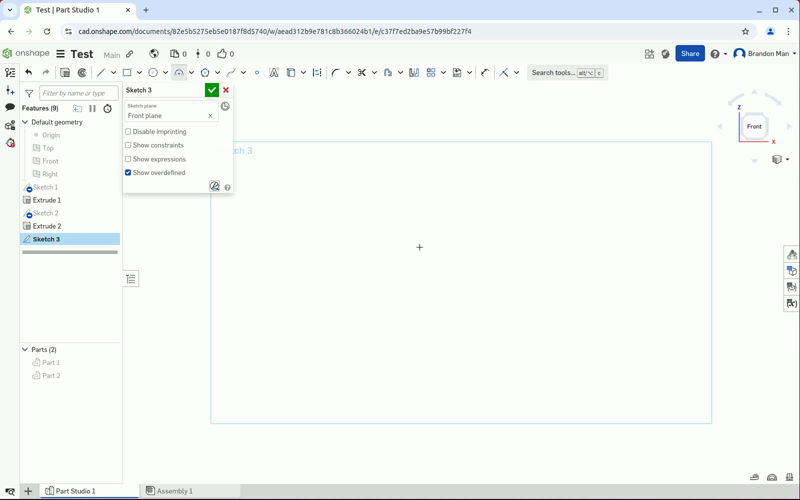
key_up(shift)
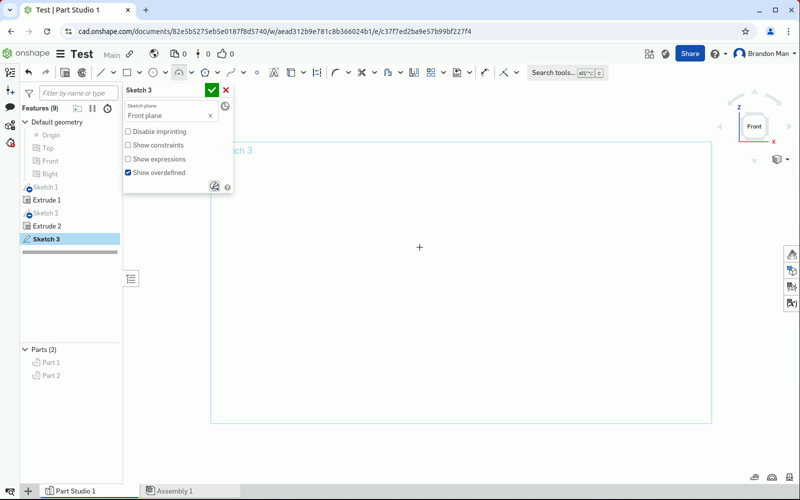
key_down(shift)
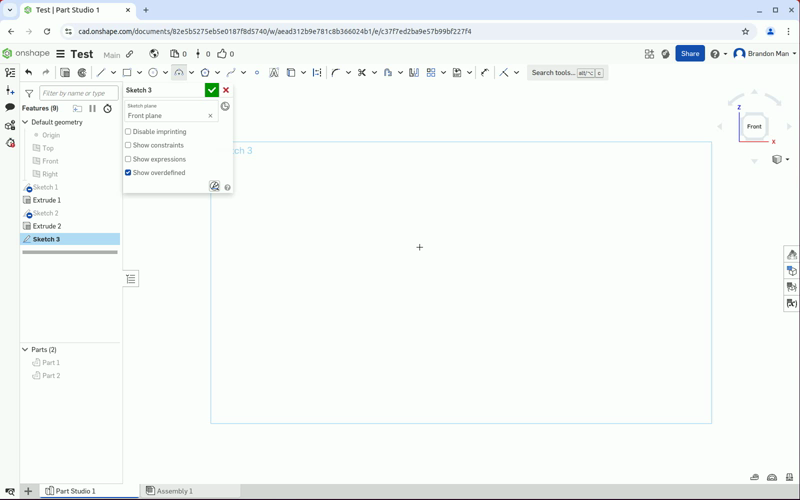
mouse_move(419, 211)
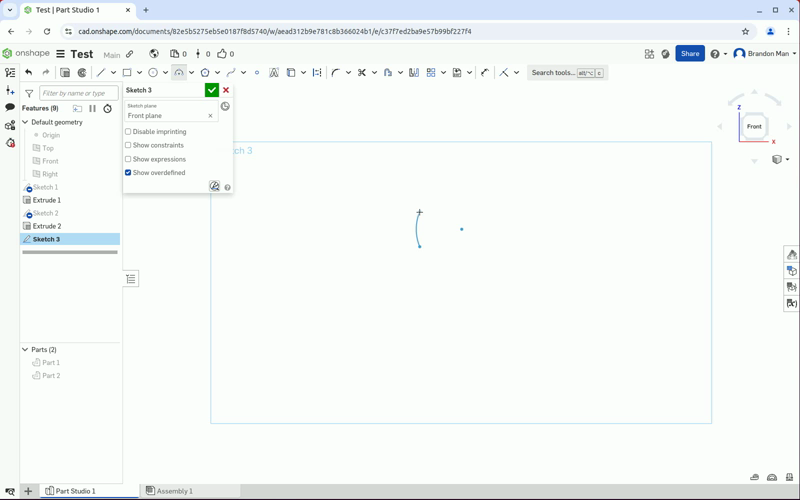
click(419, 211)
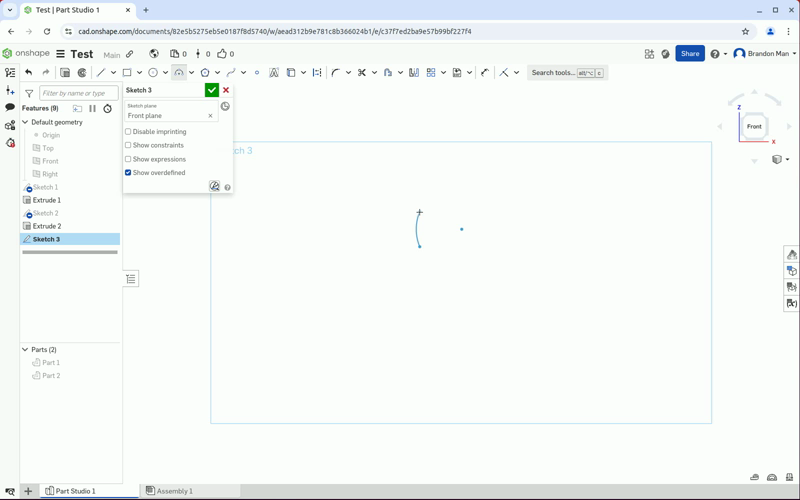
mouse_move(437, 229)
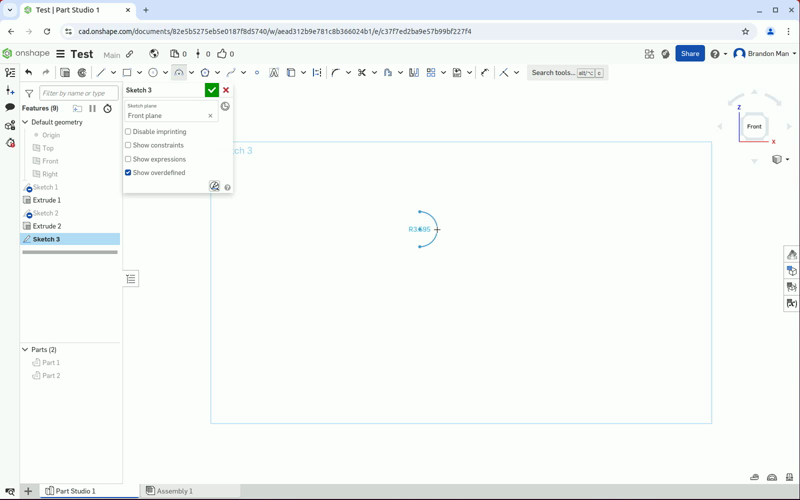
click(437, 229)
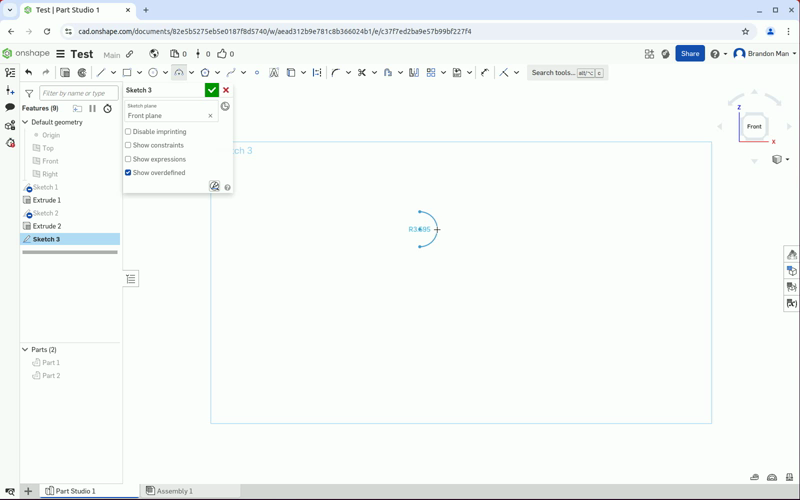
key_up(shift)
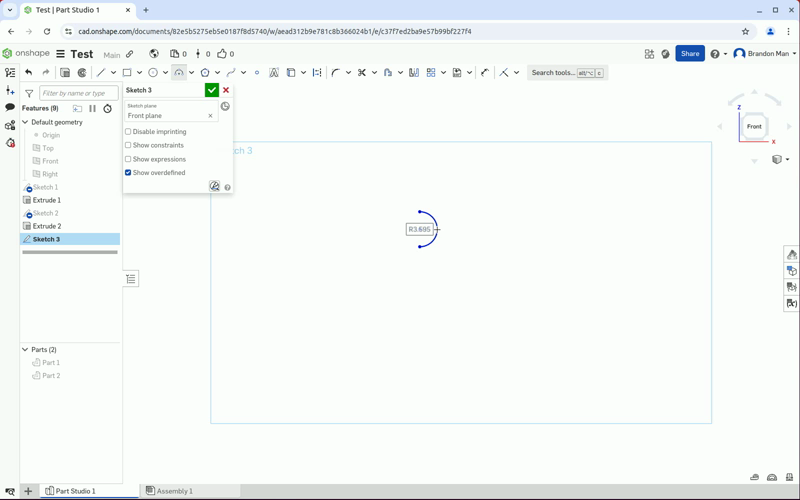
key(esc)
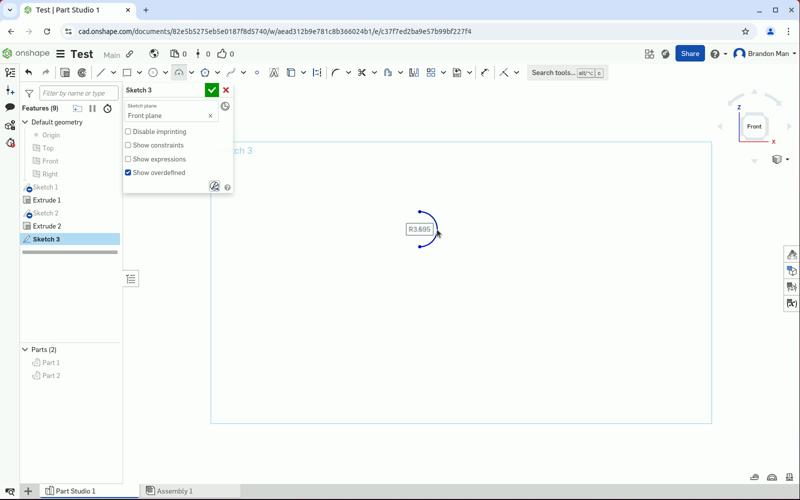
key(l)
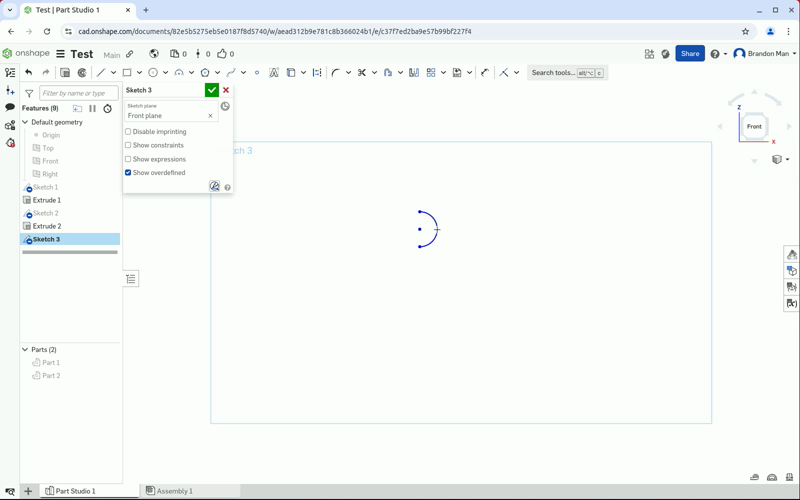
mouse_move(419, 211)
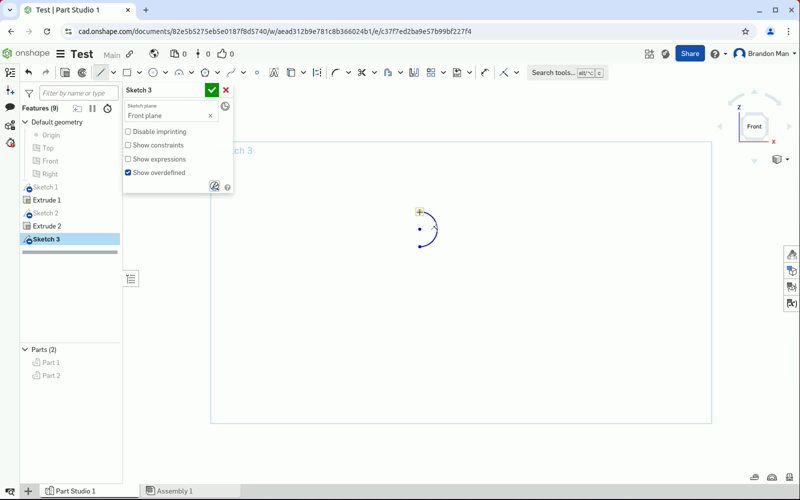
click(419, 211)
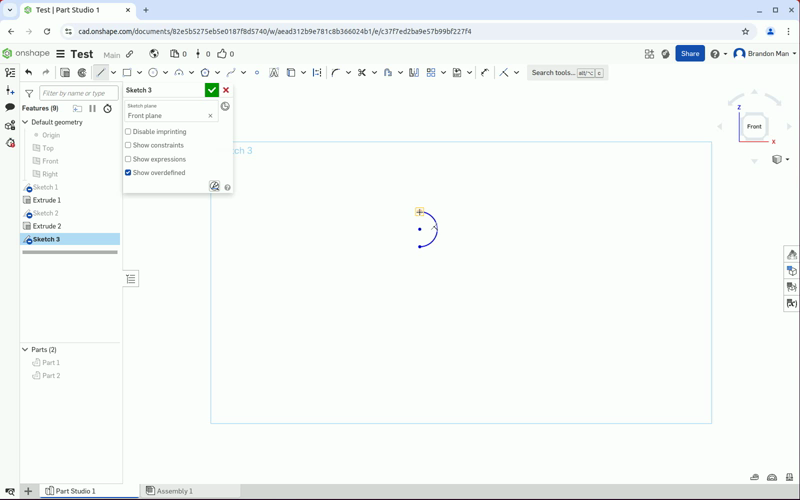
mouse_move(449, 211)
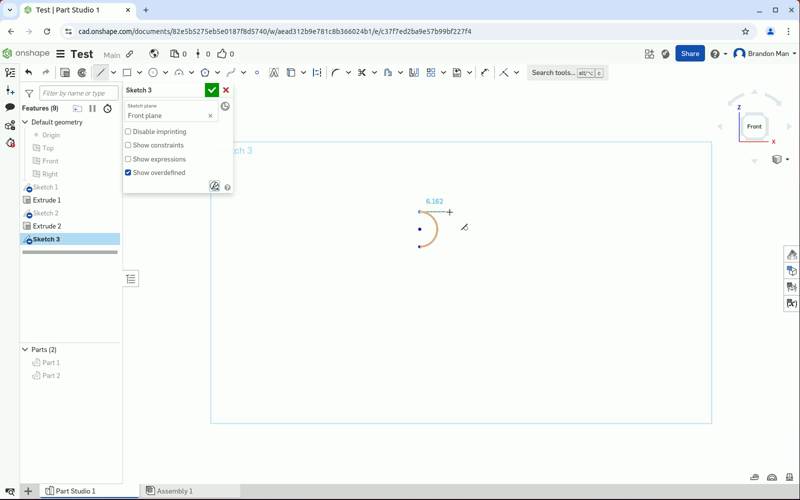
key_down(shift)
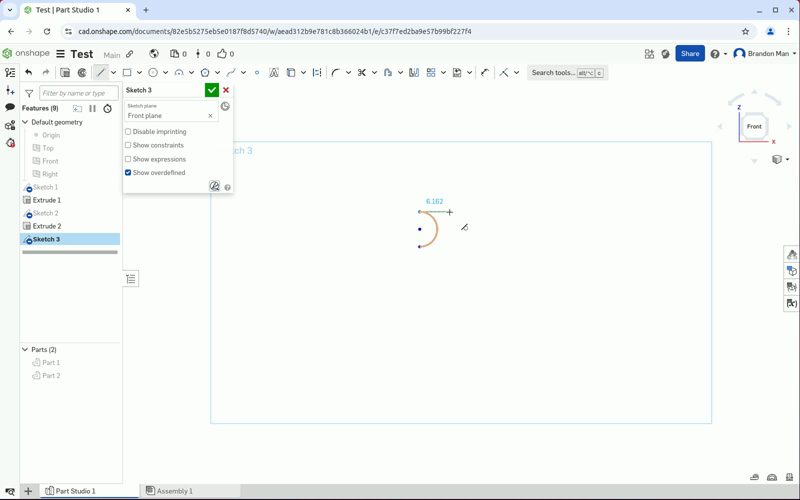
mouse_move(419, 246)
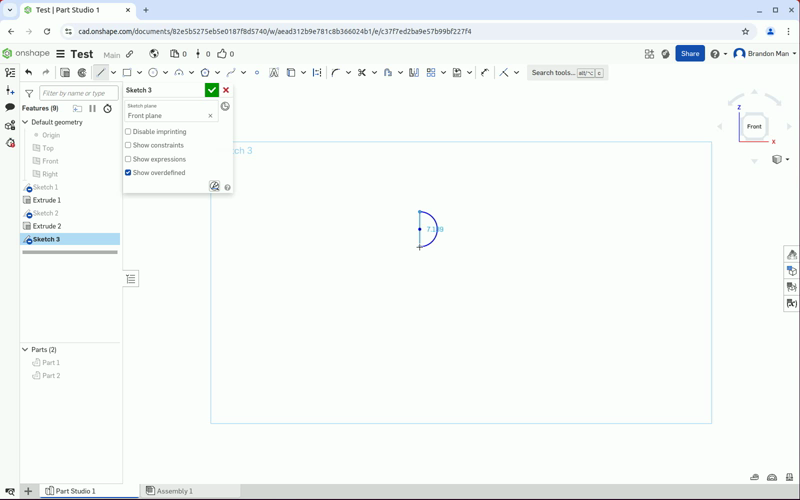
key_up(shift)
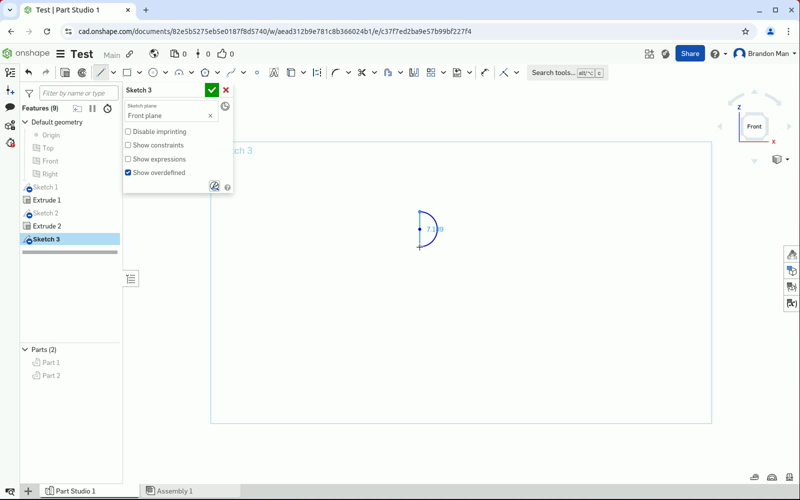
click(419, 246)
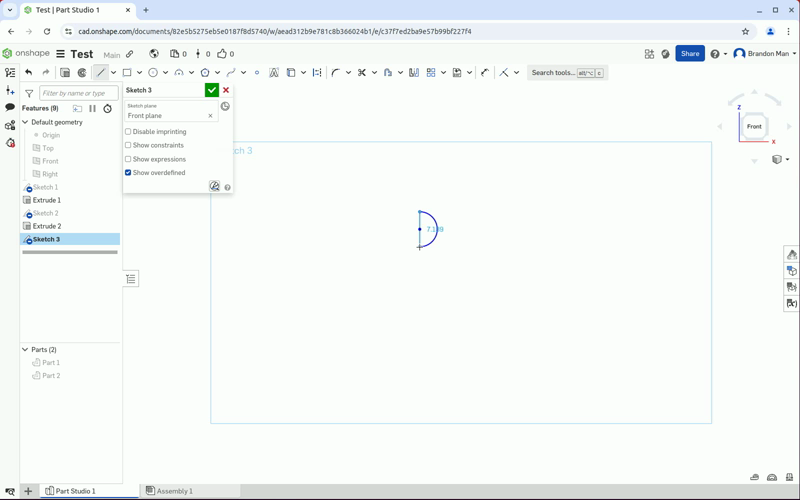
key(esc)
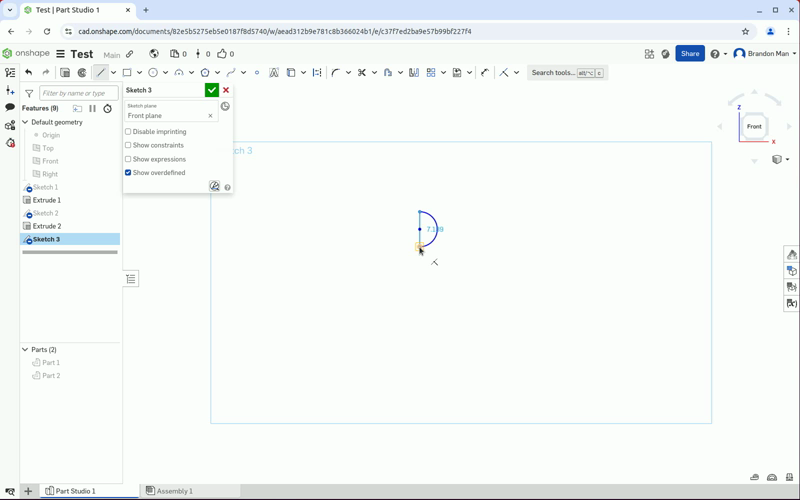
mouse_move(435, 233)
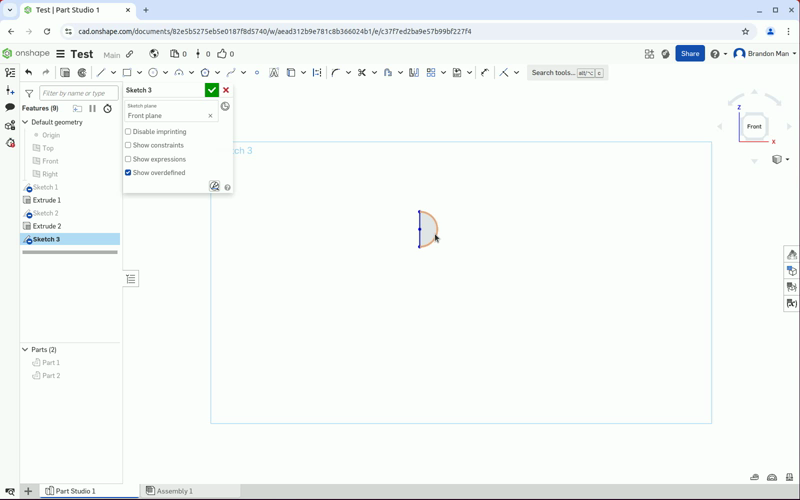
scroll(6)
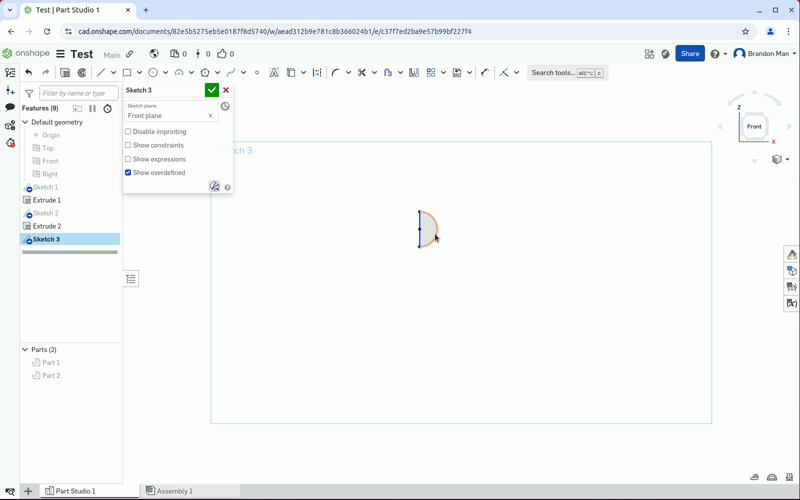
scroll(6)
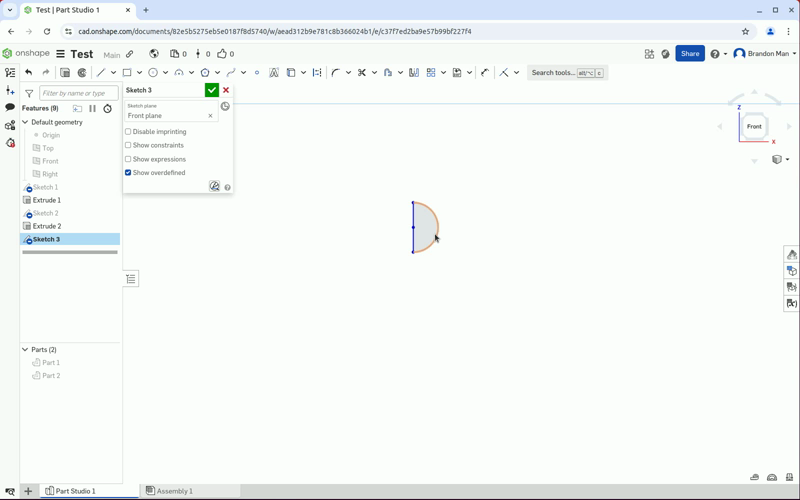
scroll(6)
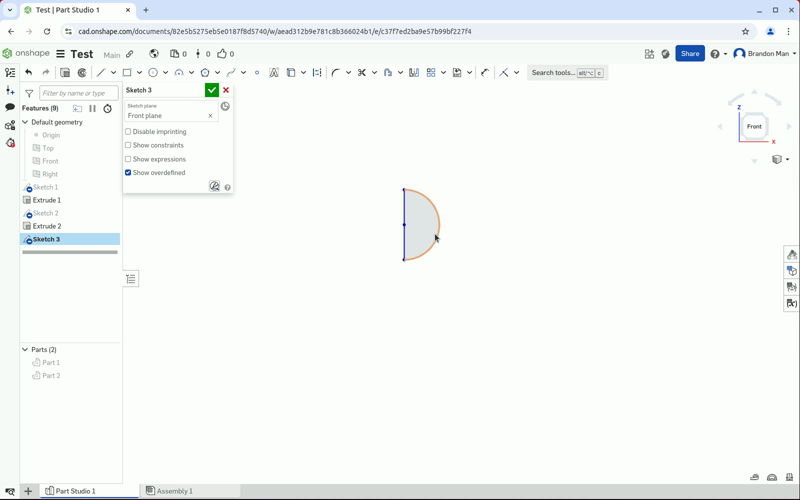
scroll(6)
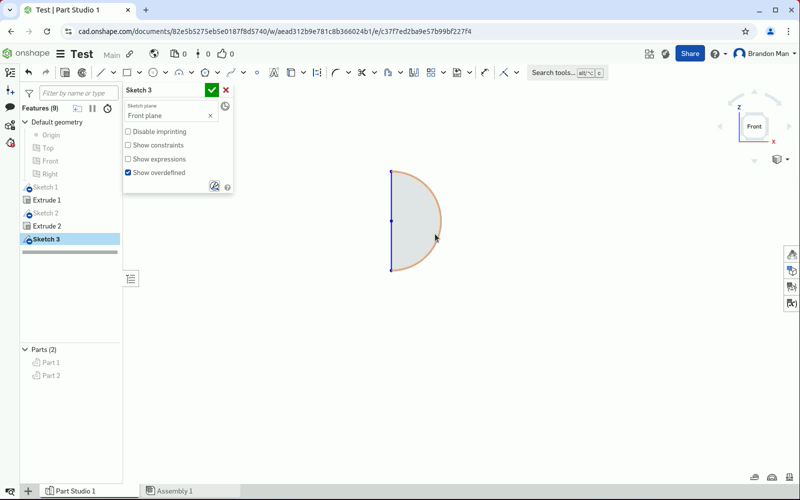
scroll(6)
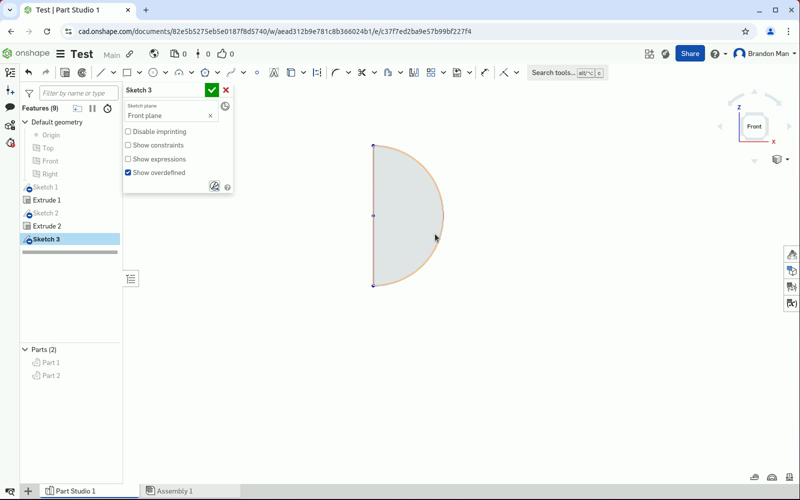
scroll(6)
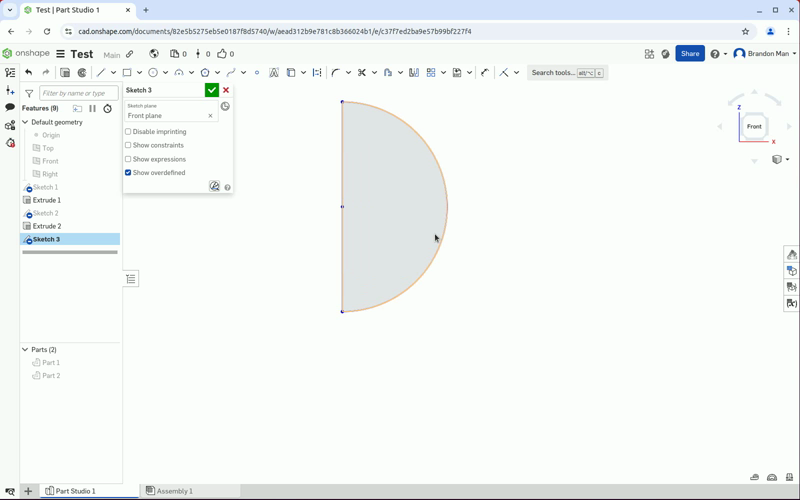
scroll(6)
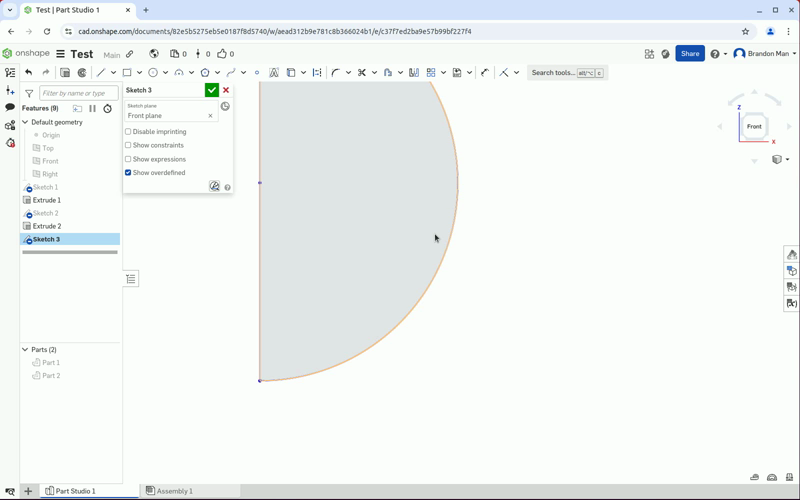
click(435, 233)
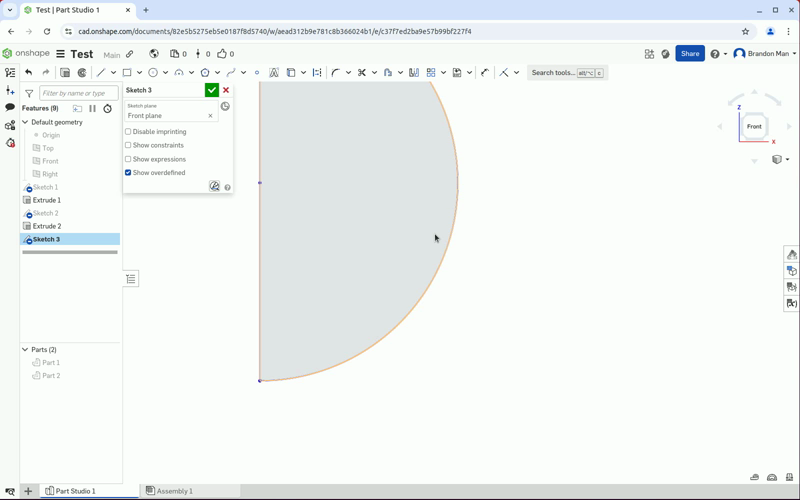
scroll(-6)
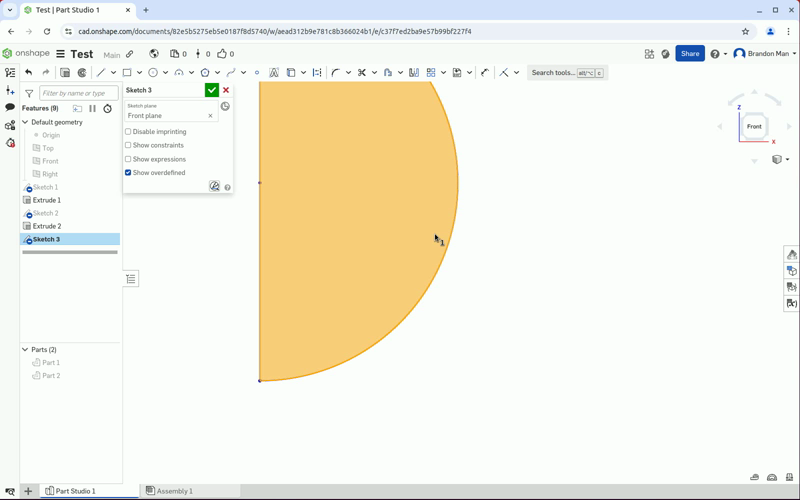
scroll(-6)
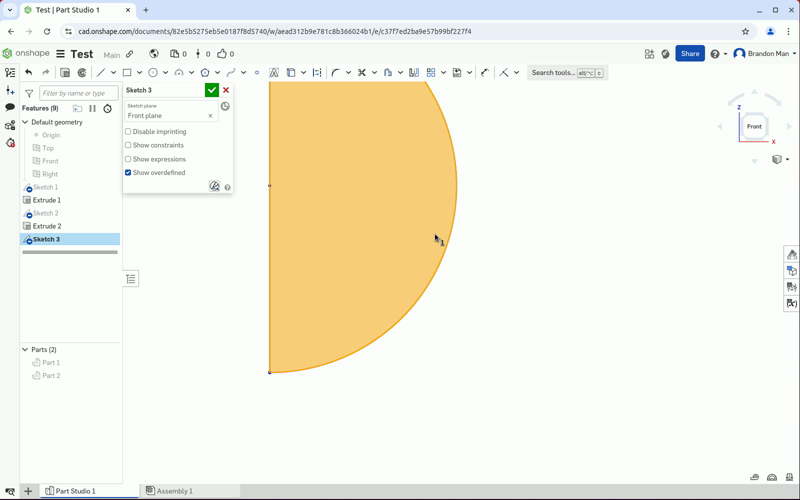
scroll(-6)
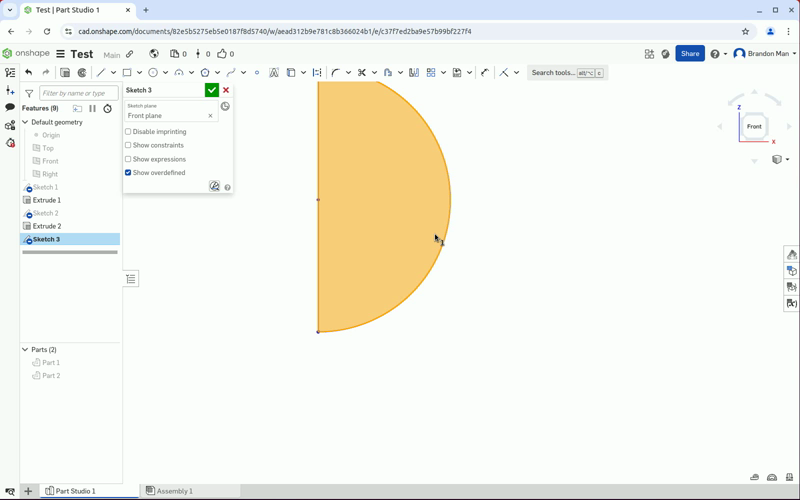
scroll(-6)
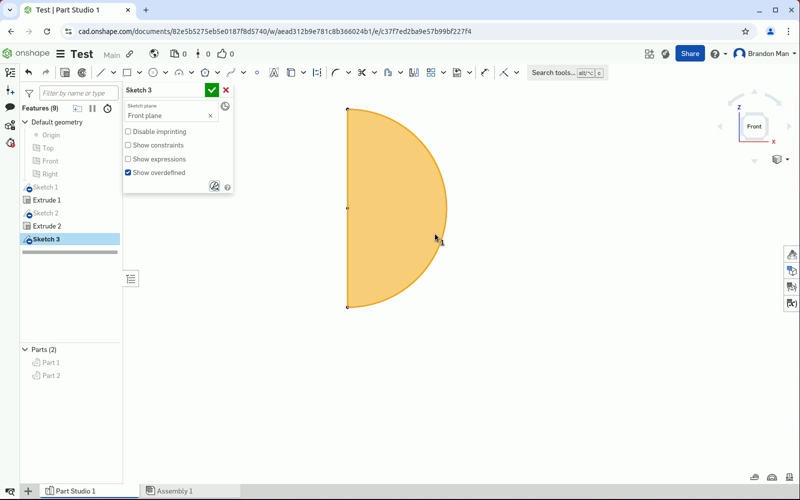
scroll(-6)
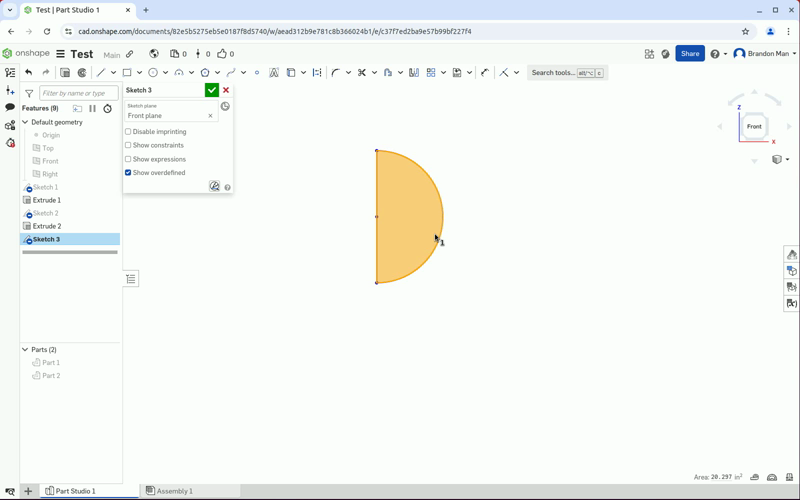
scroll(-6)
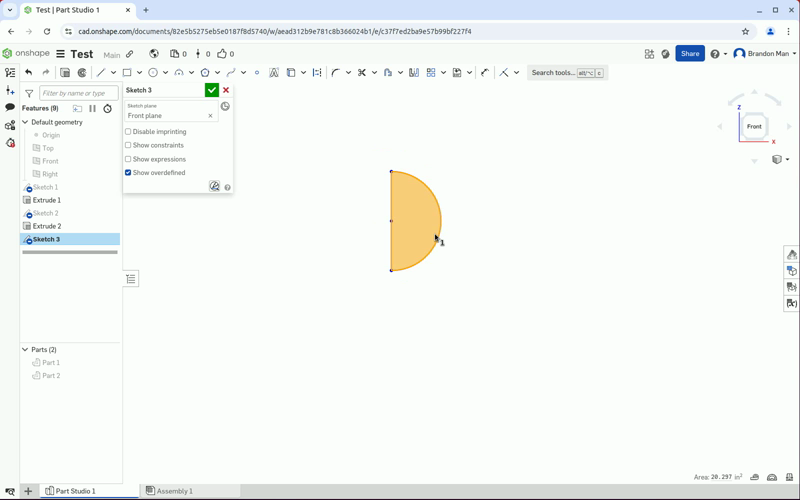
scroll(-6)
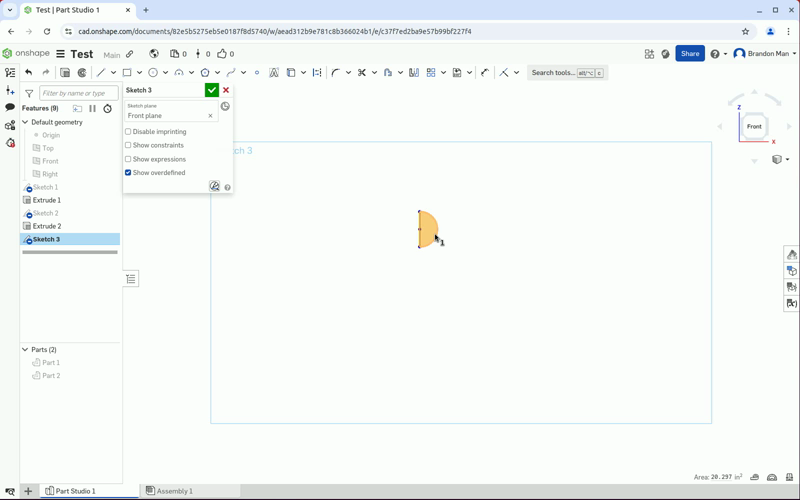
mouse_move(73, 352)
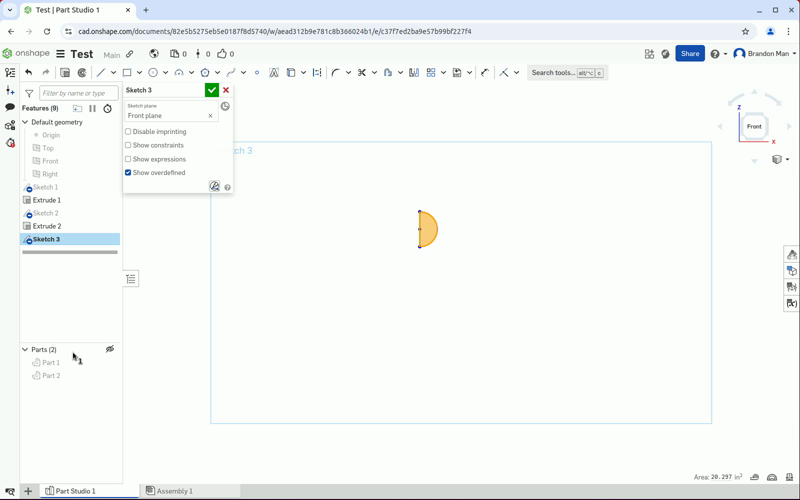
key(shift+y)
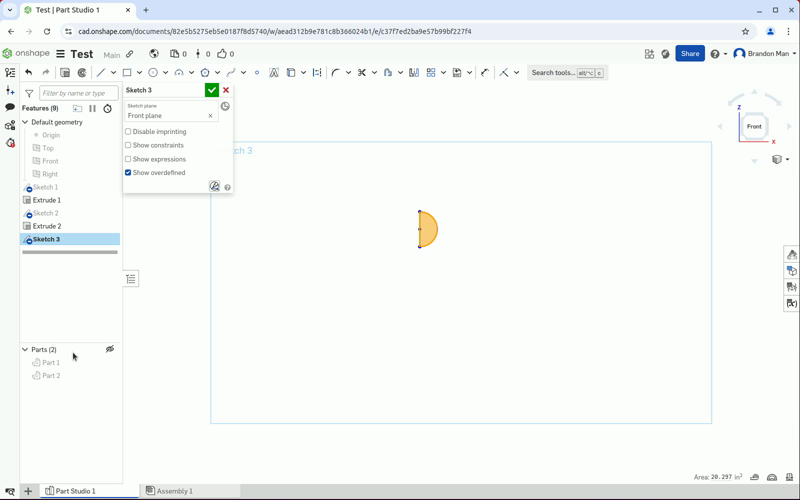
key(shift+e)
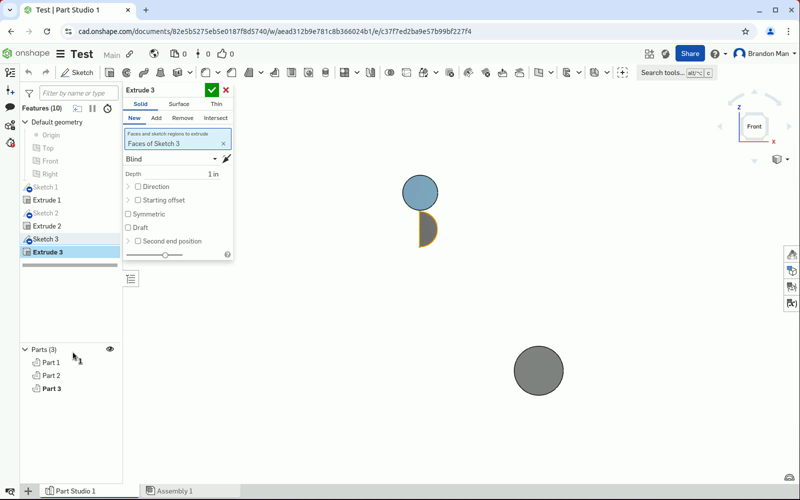
mouse_move(143, 106)
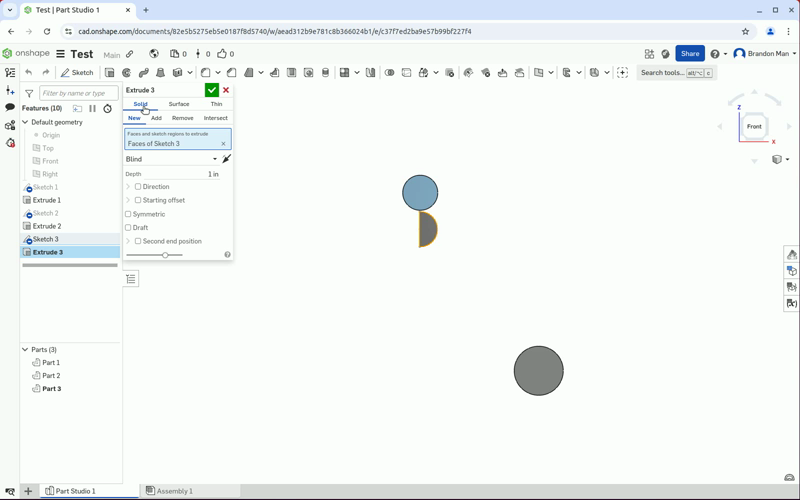
click(143, 106)
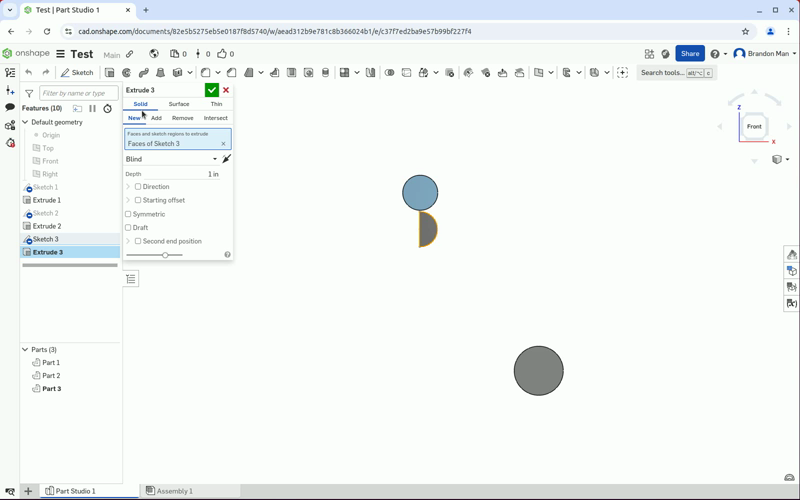
mouse_move(137, 120)
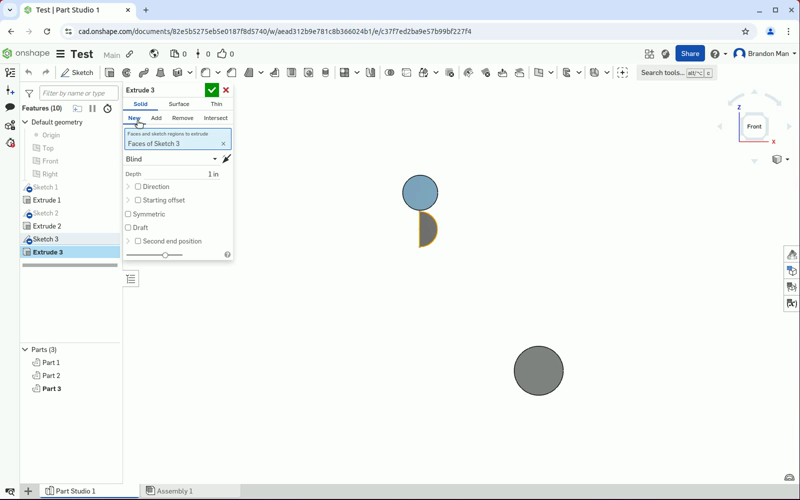
click(137, 120)
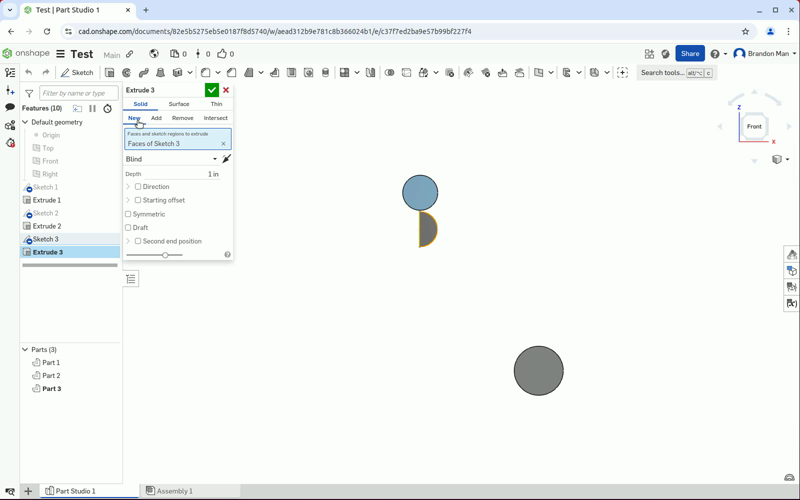
key(tab, 4)
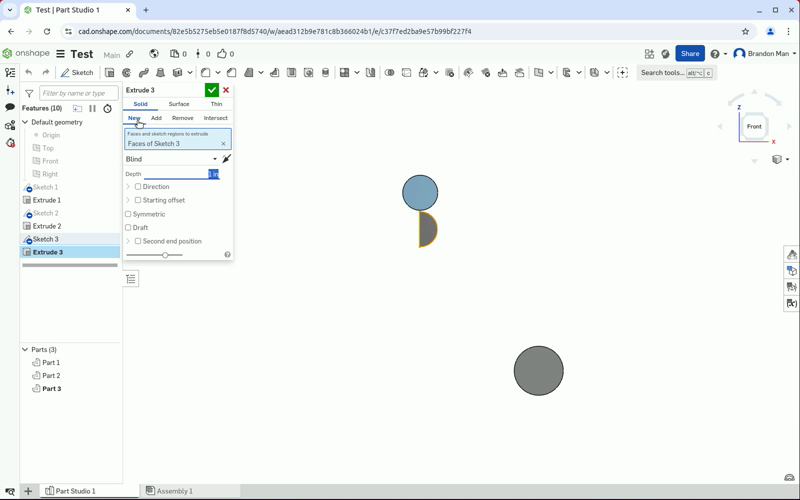
text(9.388)
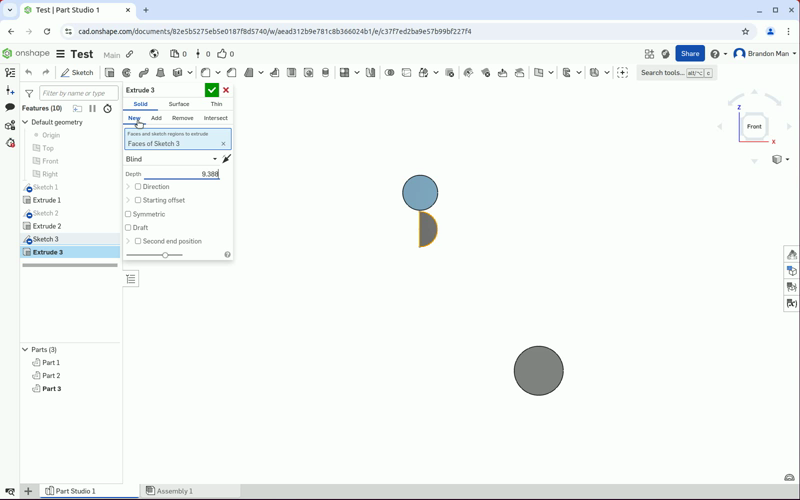
key(enter)
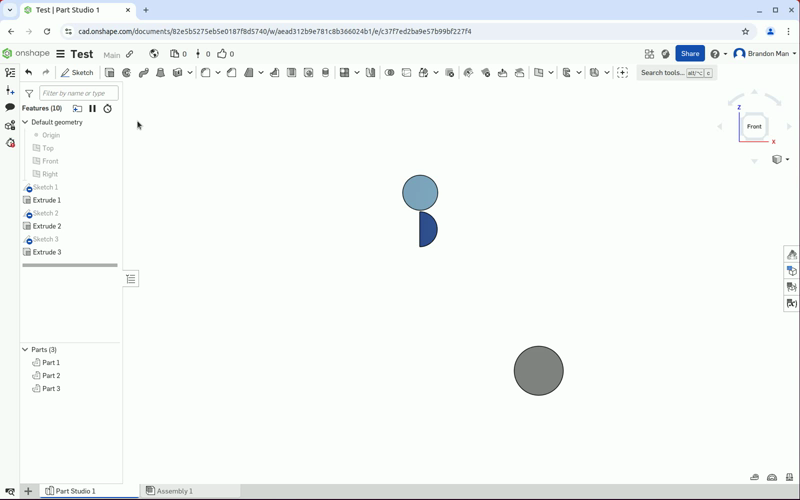
key(shift+h)
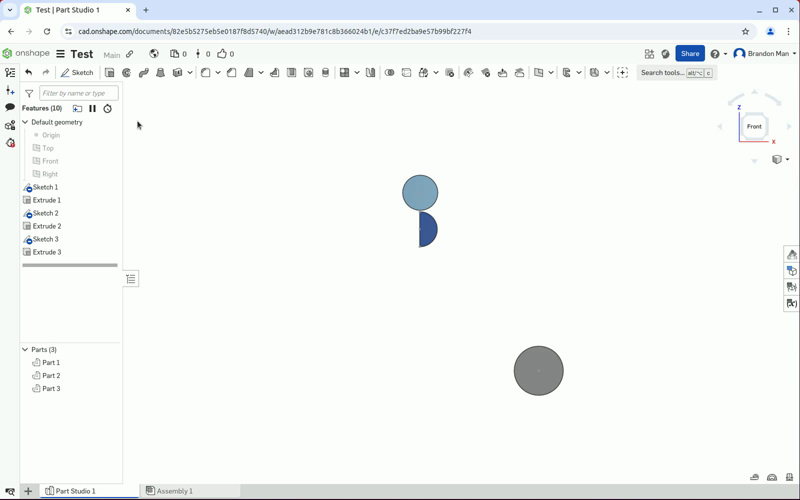
key(shift+h)
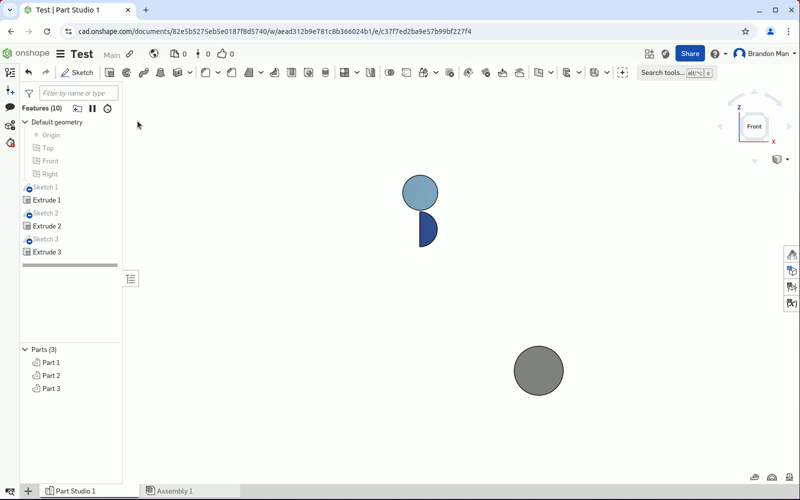
mouse_move(73, 189)
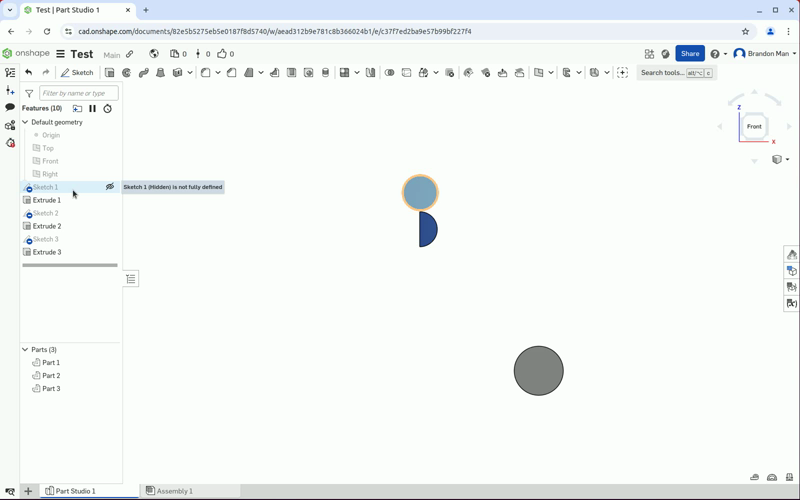
click(73, 189)
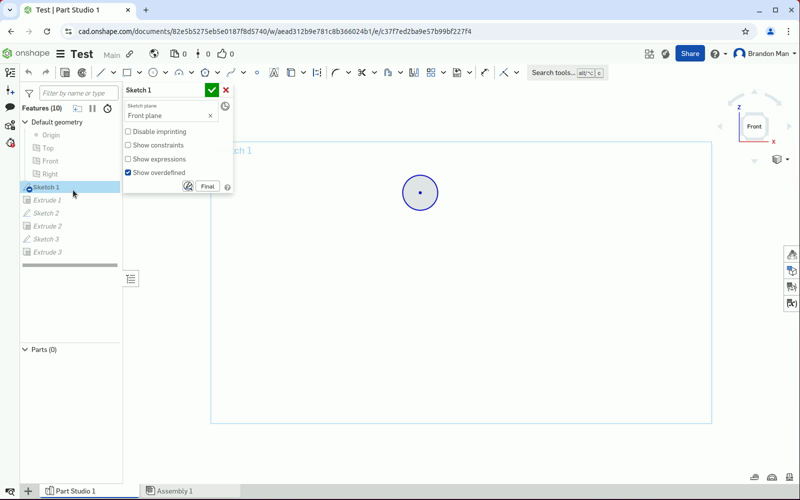
mouse_move(229, 92)
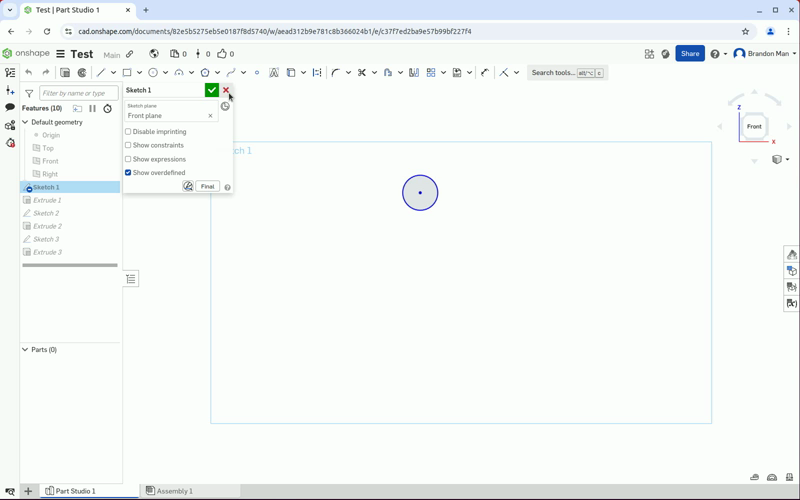
click(229, 92)
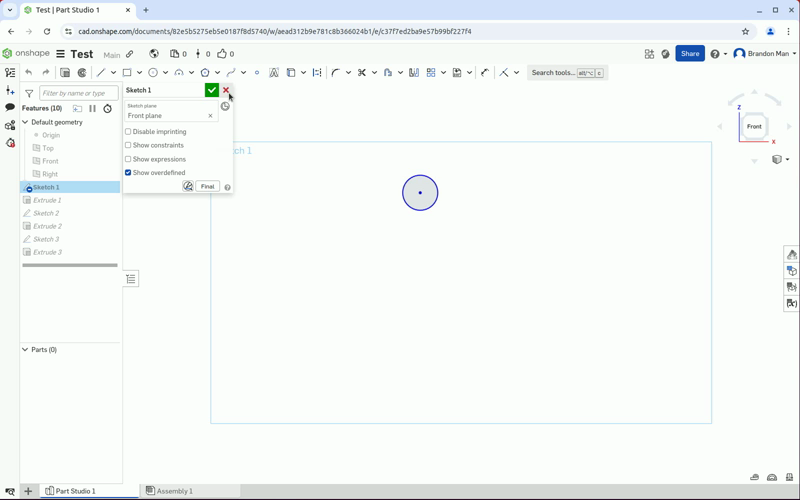
key(shift+s)
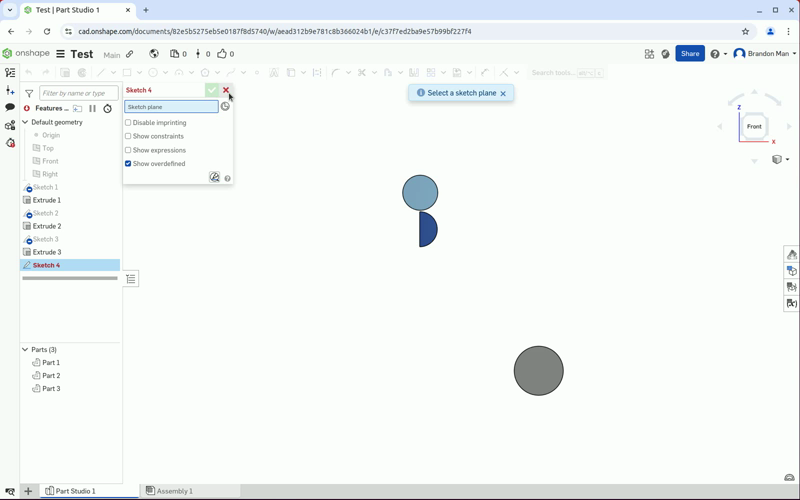
mouse_move(73, 163)
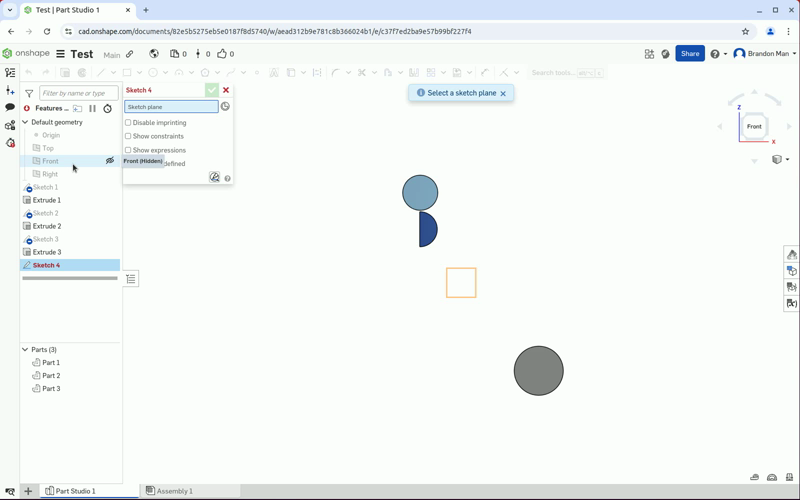
click(73, 163)
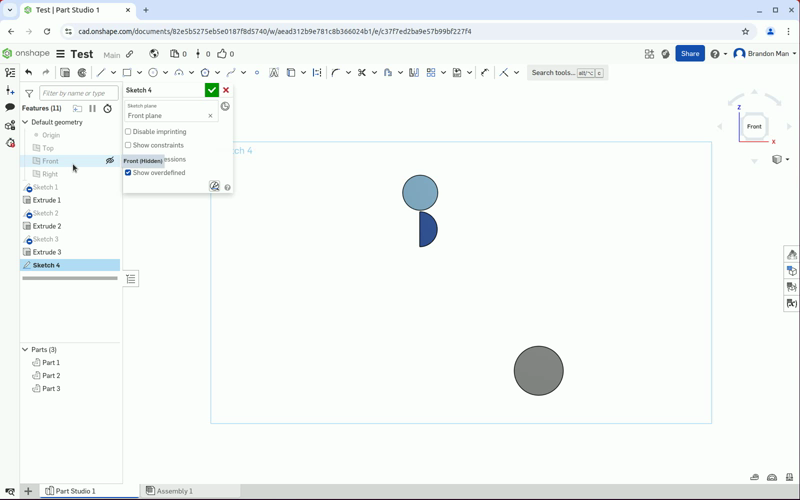
mouse_move(73, 352)
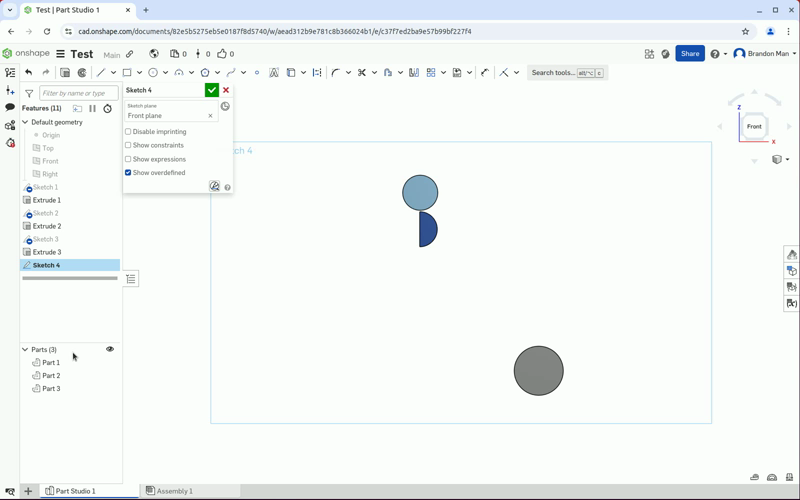
key(y)
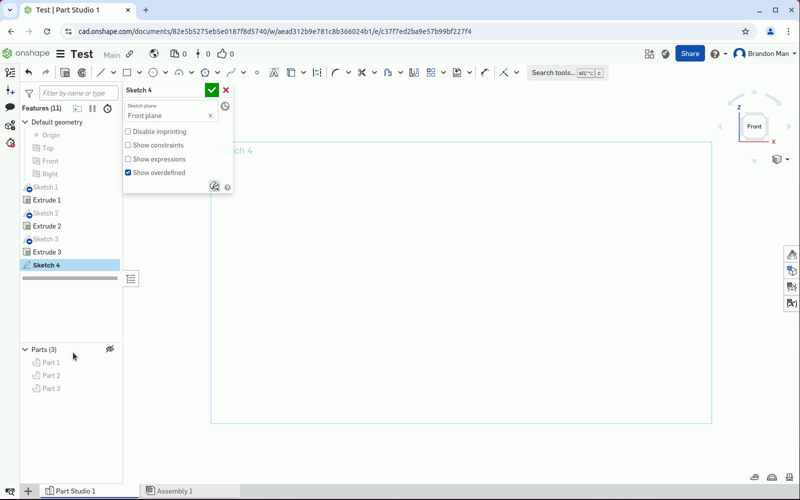
key(a)
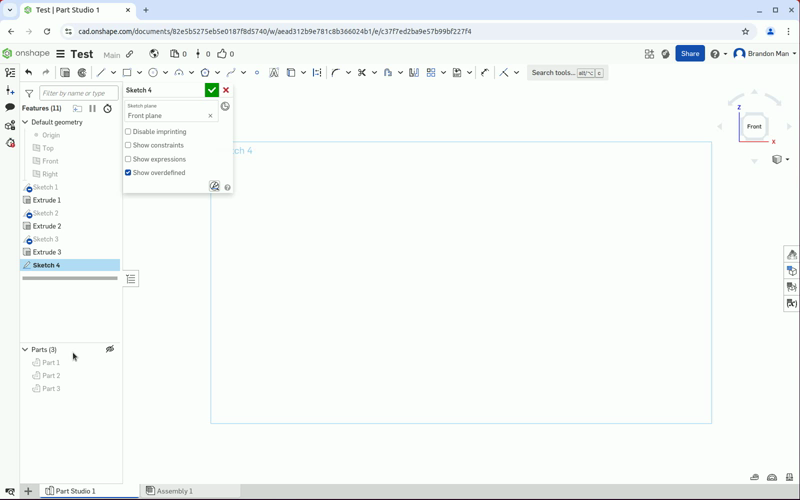
key_down(shift)
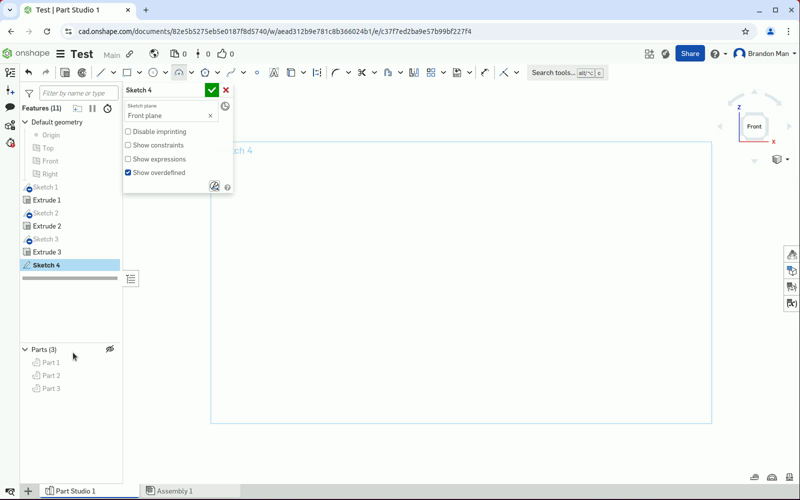
mouse_move(419, 246)
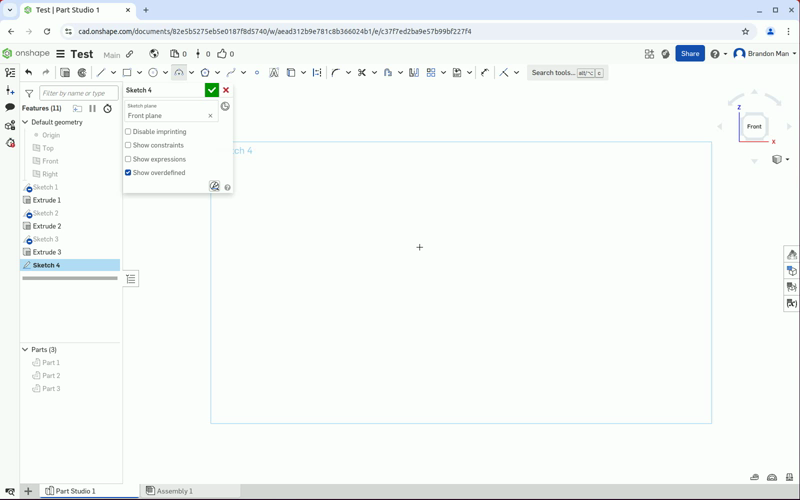
click(419, 246)
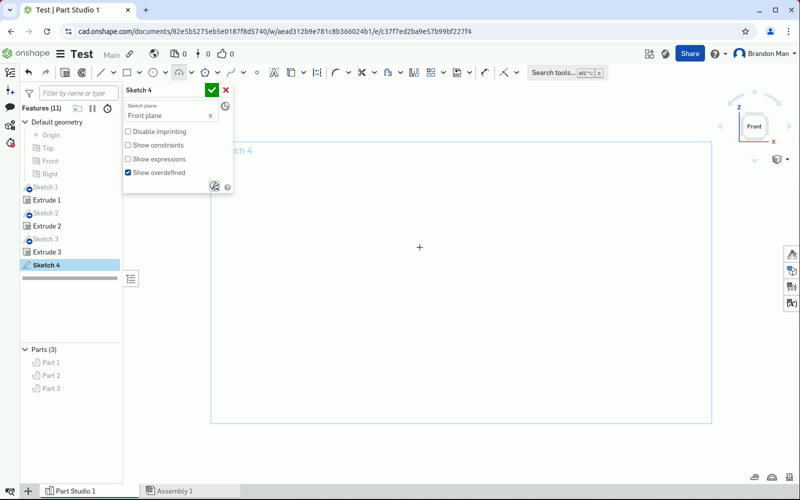
key_up(shift)
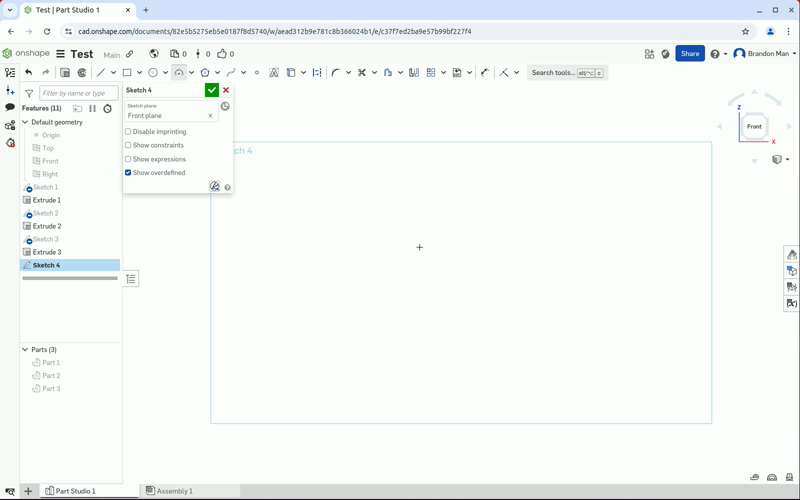
key_down(shift)
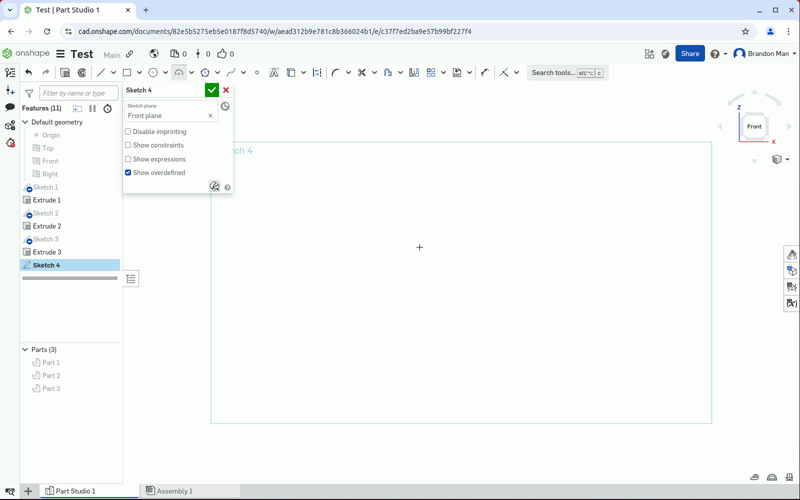
mouse_move(419, 211)
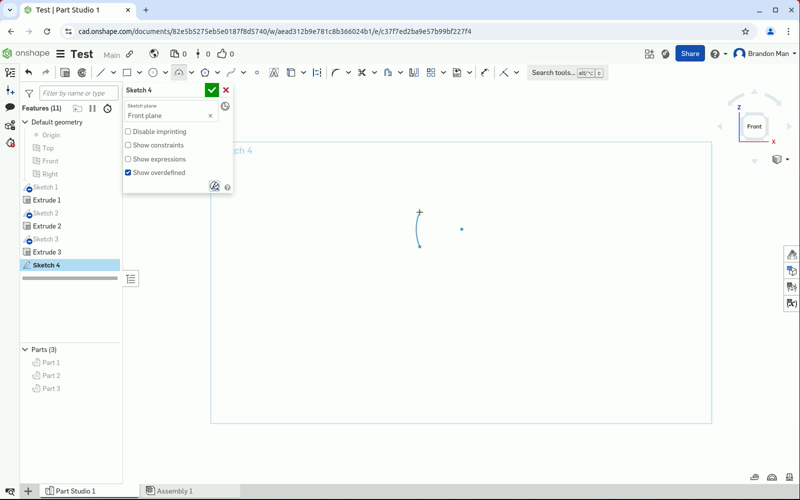
click(419, 211)
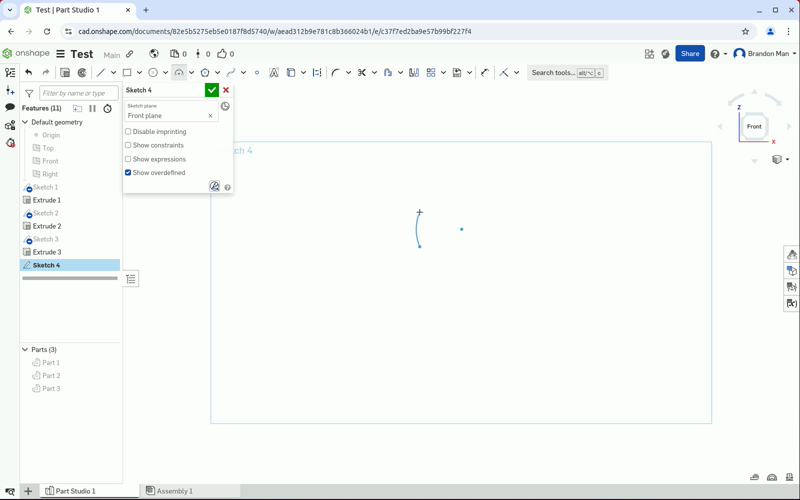
mouse_move(437, 229)
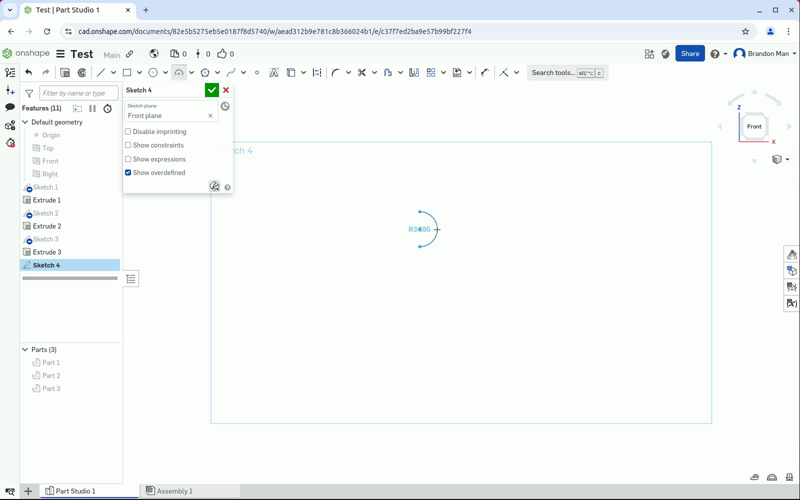
click(437, 229)
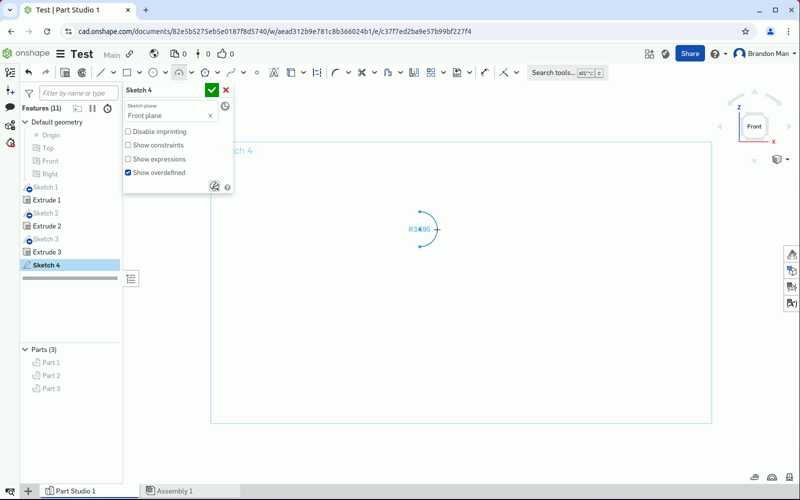
key_up(shift)
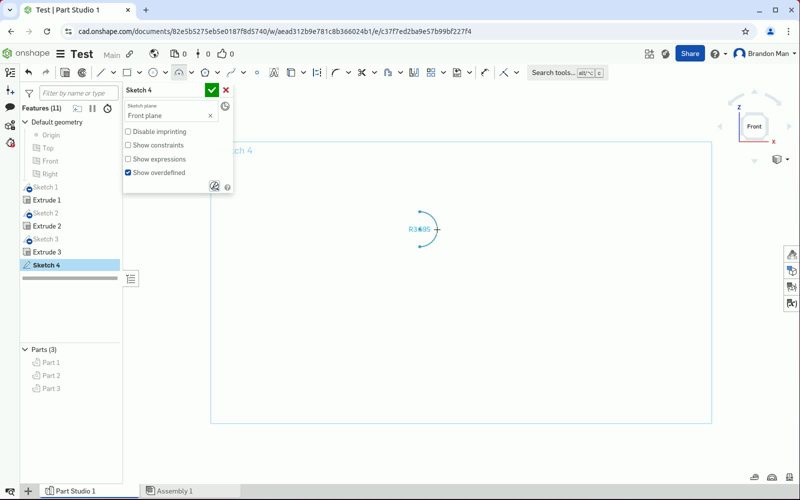
key(esc)
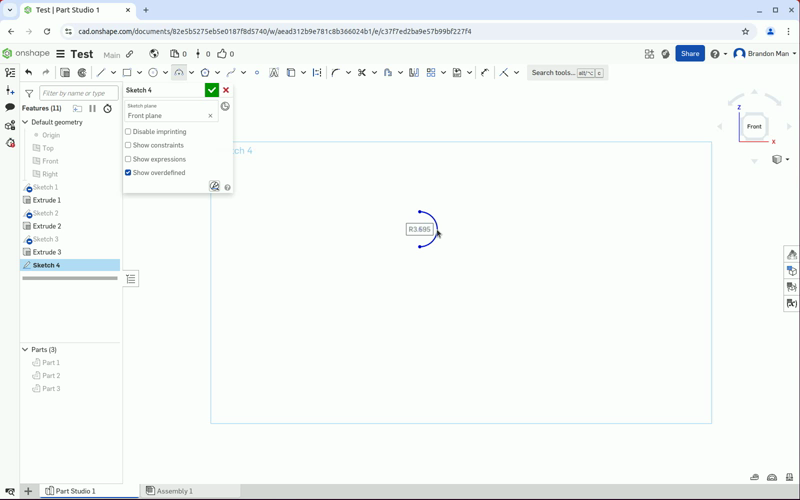
key(l)
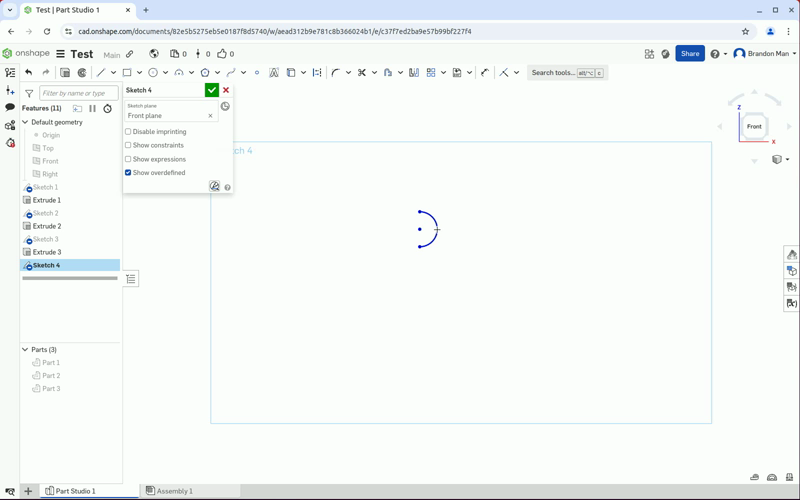
mouse_move(419, 211)
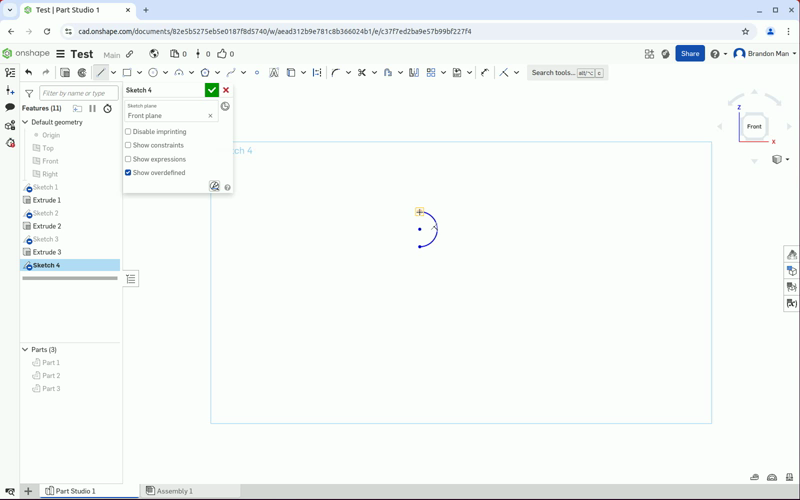
click(419, 211)
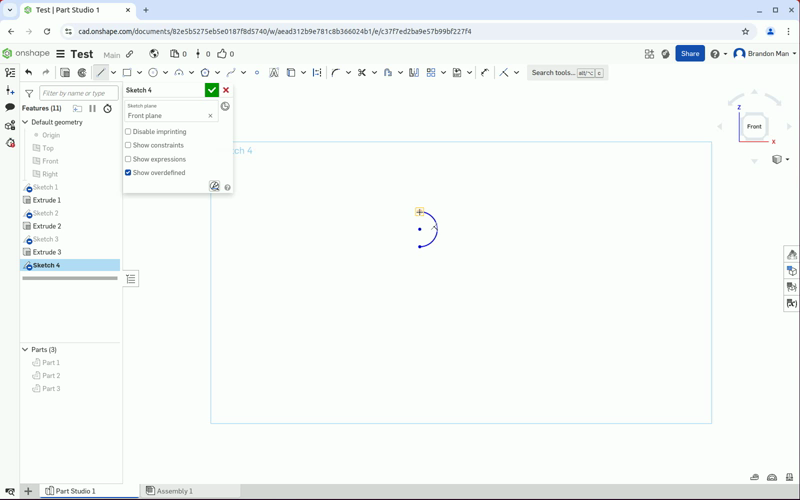
mouse_move(449, 211)
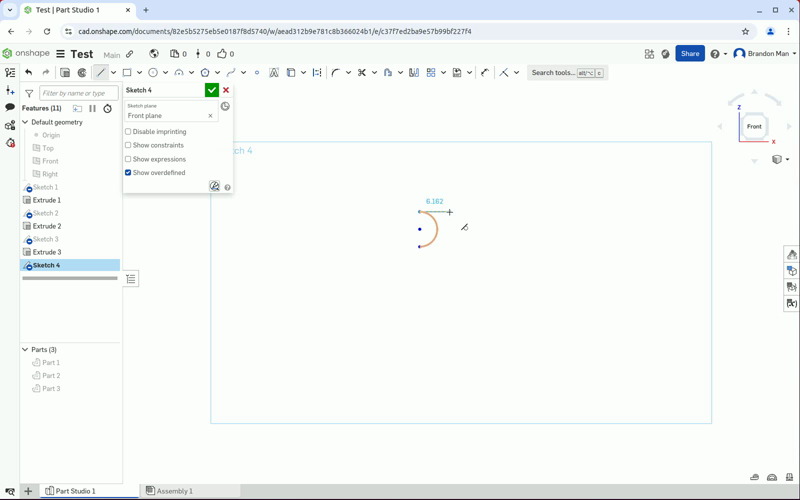
key_down(shift)
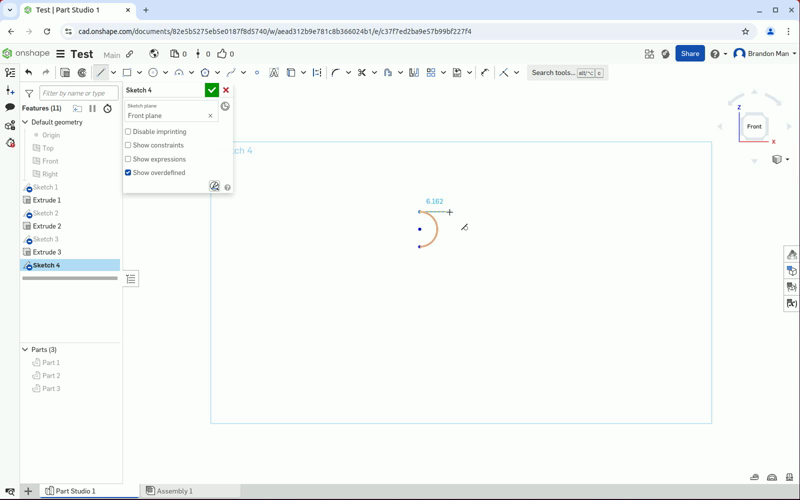
mouse_move(419, 246)
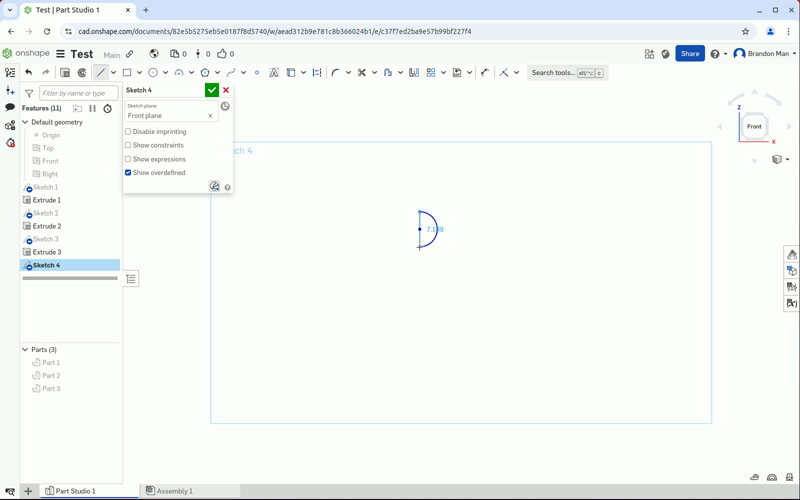
key_up(shift)
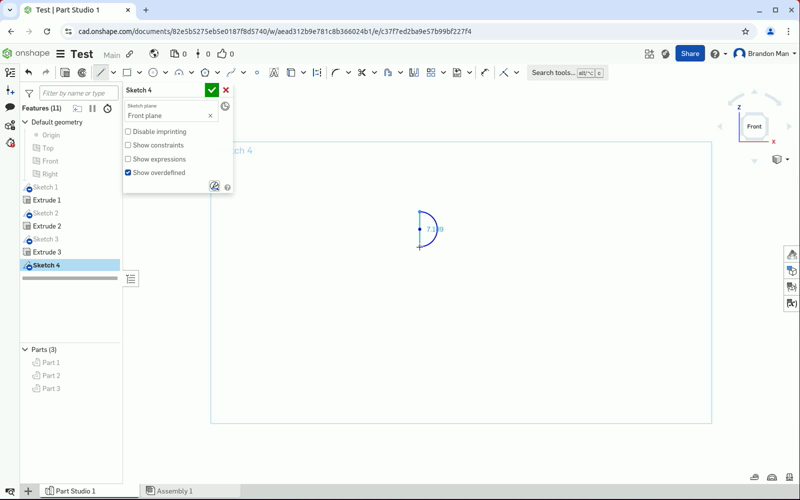
click(419, 246)
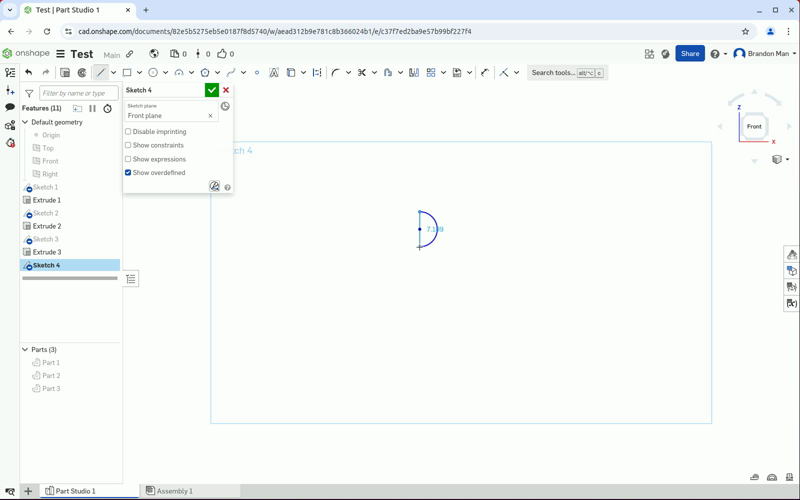
key(esc)
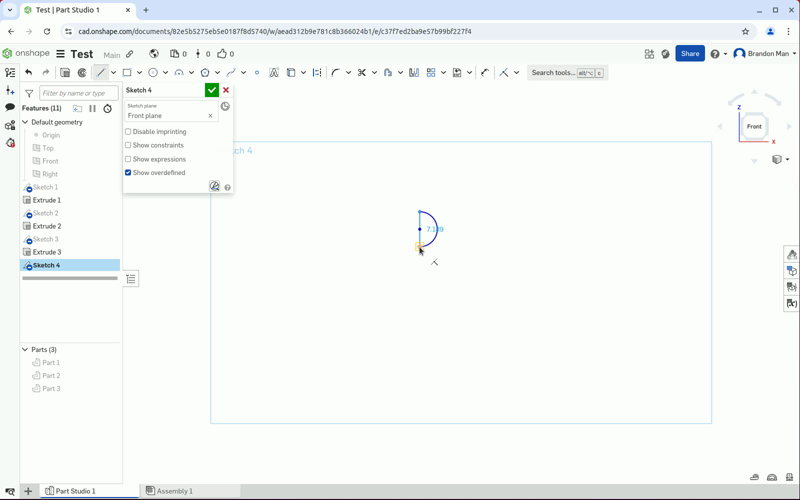
mouse_move(426, 226)
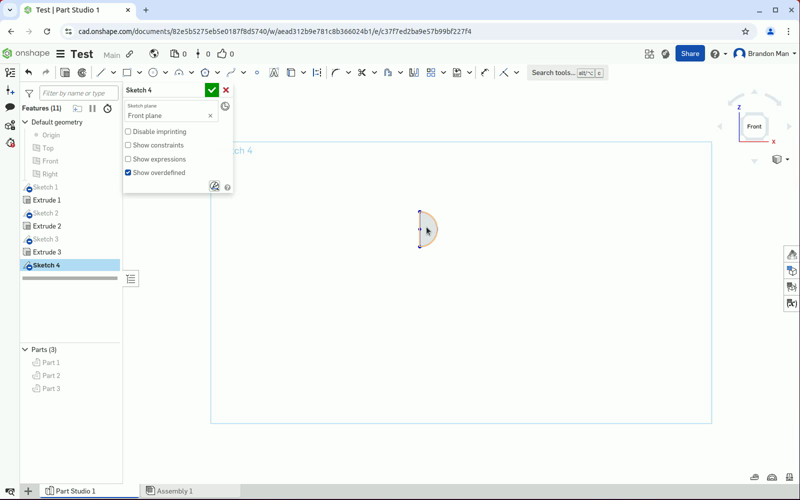
scroll(6)
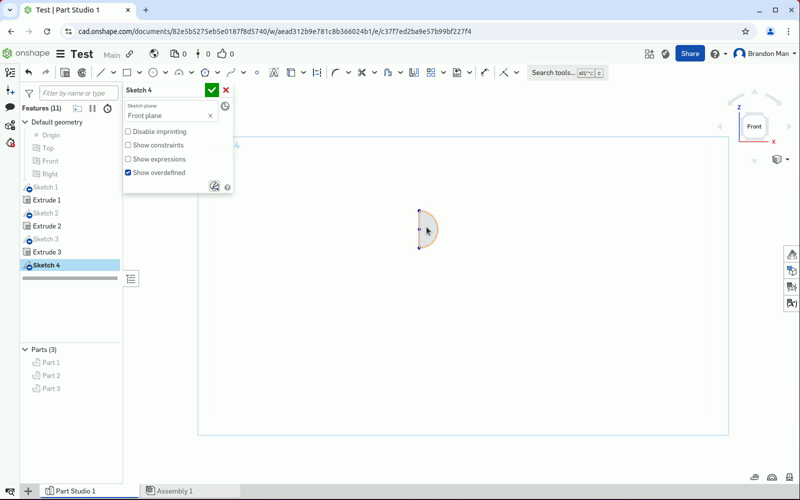
scroll(6)
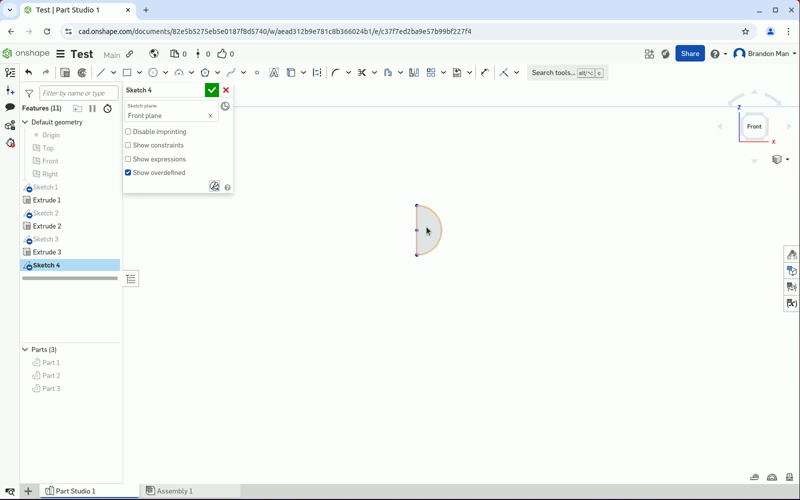
scroll(6)
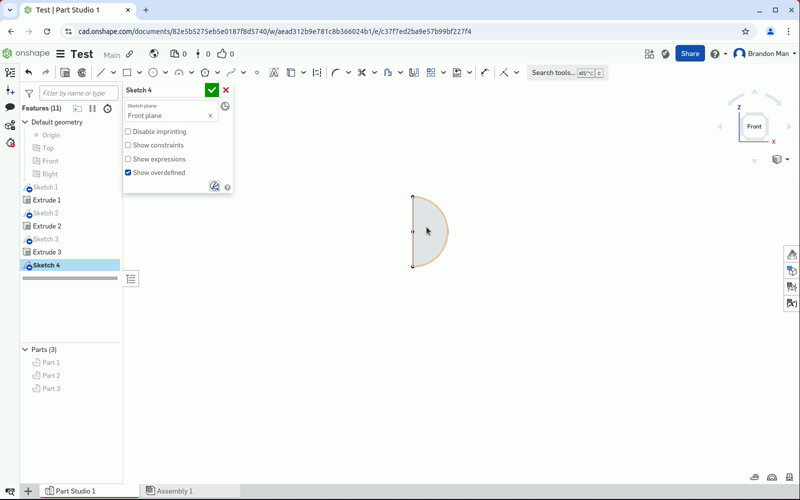
scroll(6)
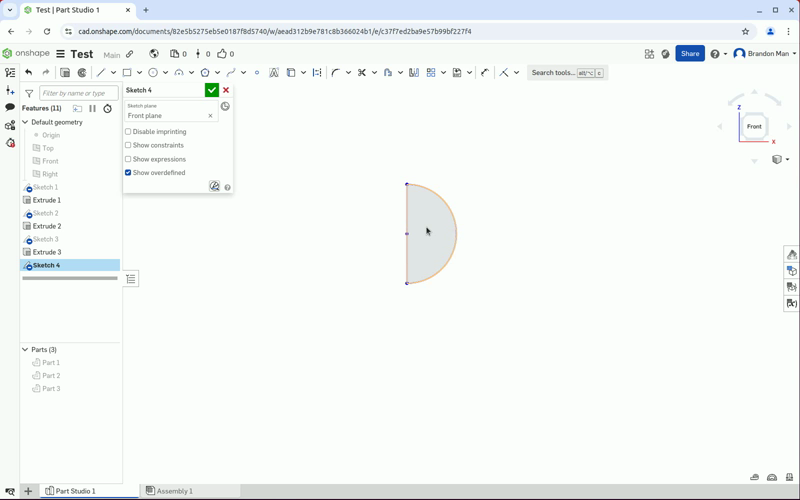
scroll(6)
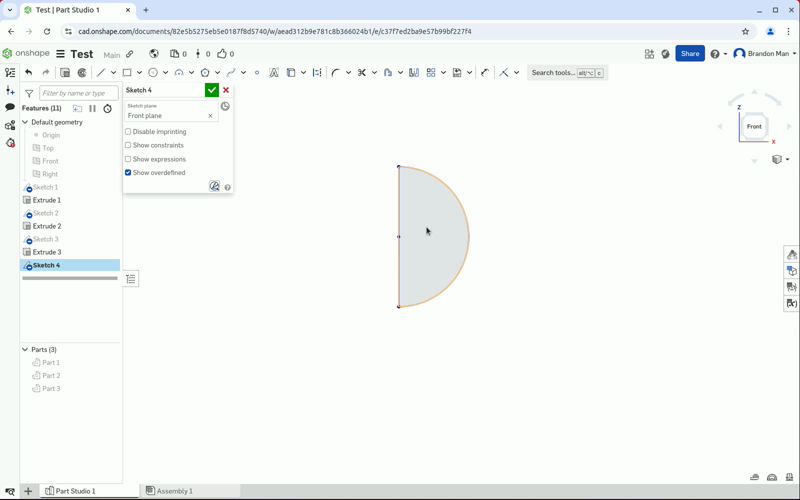
scroll(6)
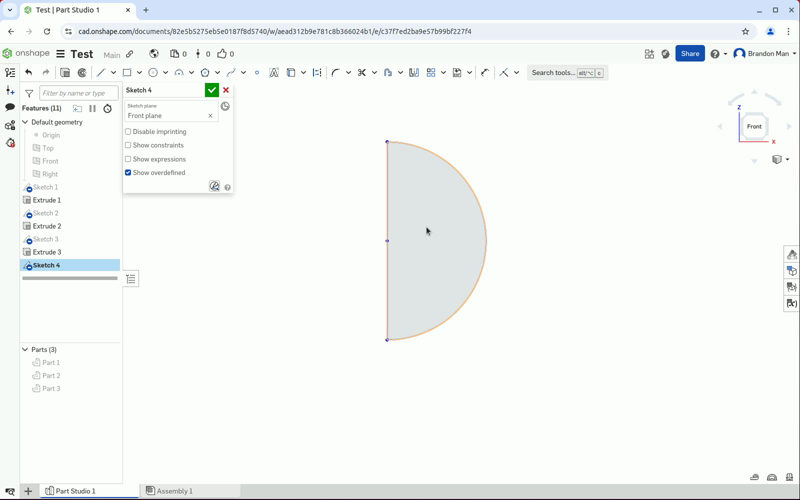
scroll(6)
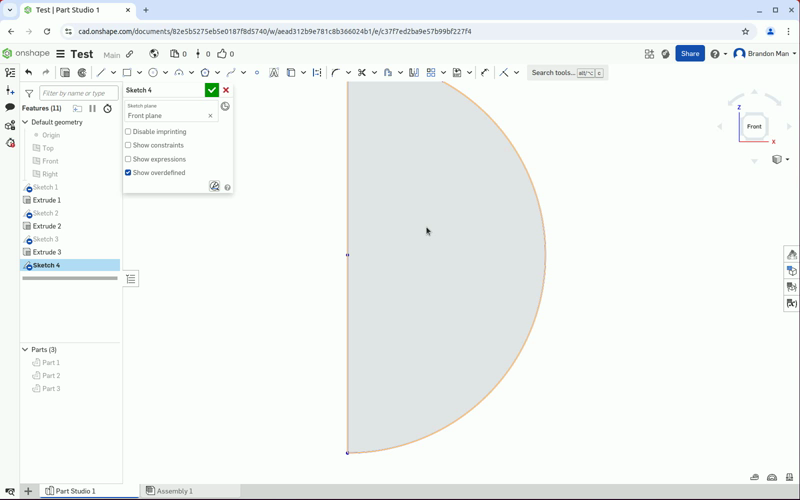
click(426, 226)
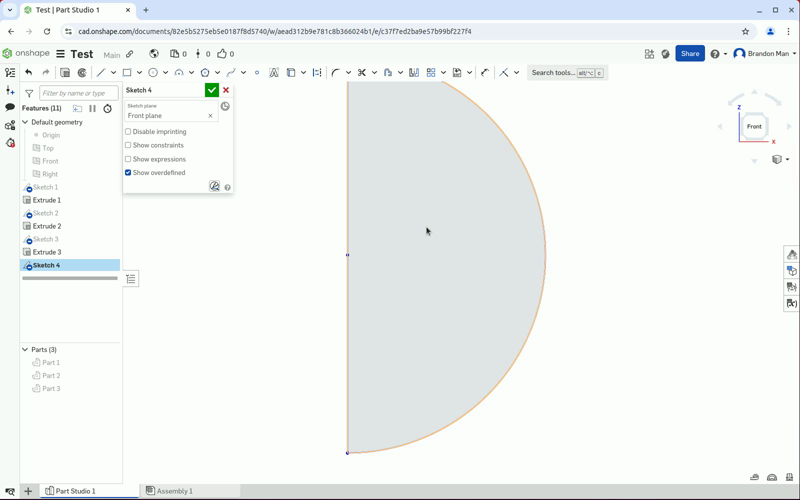
scroll(-6)
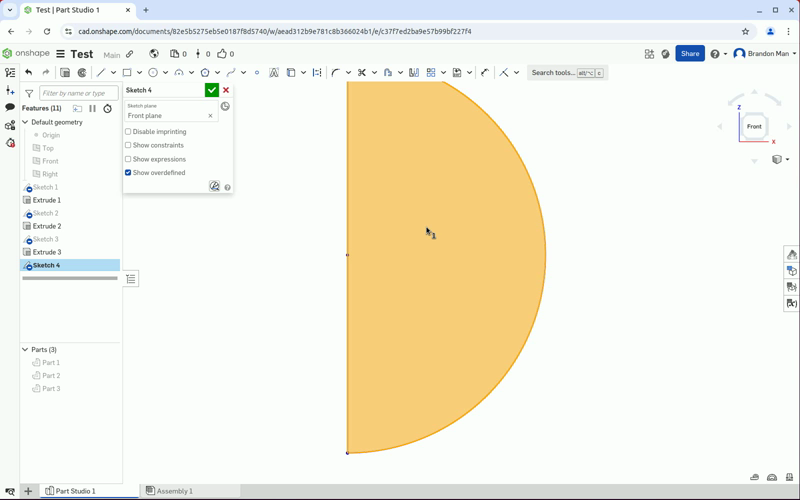
scroll(-6)
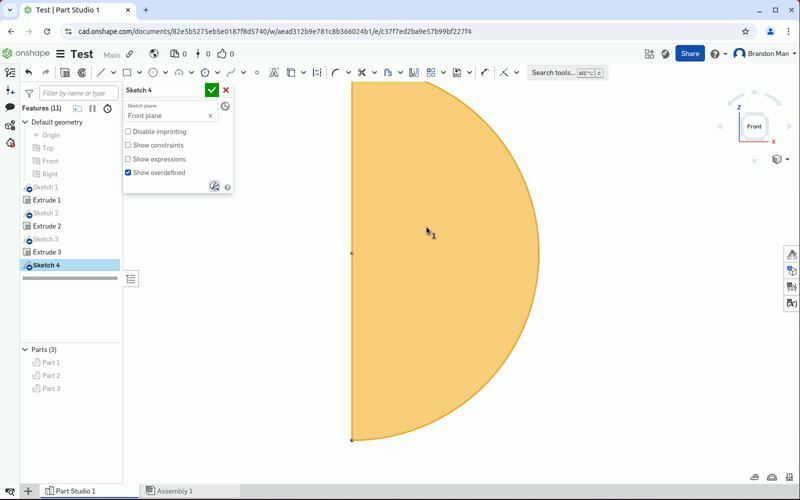
scroll(-6)
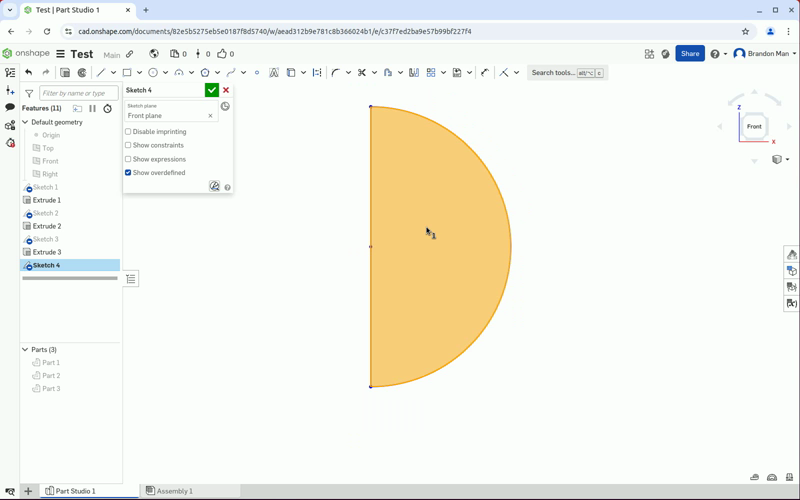
scroll(-6)
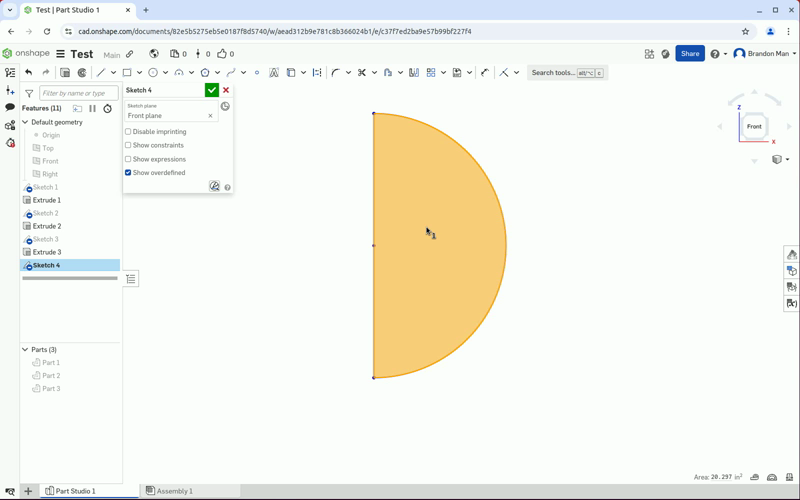
scroll(-6)
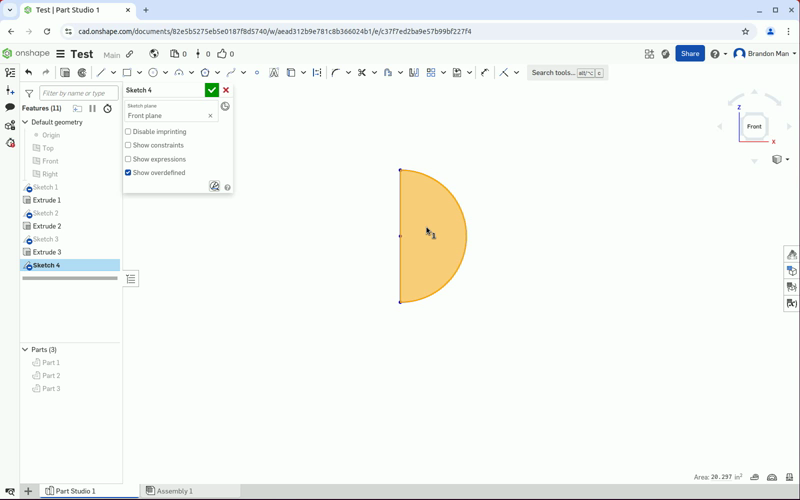
scroll(-6)
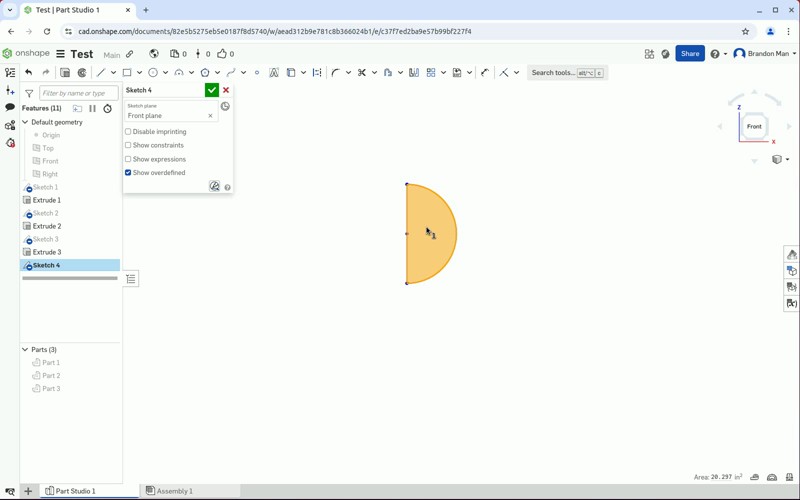
scroll(-6)
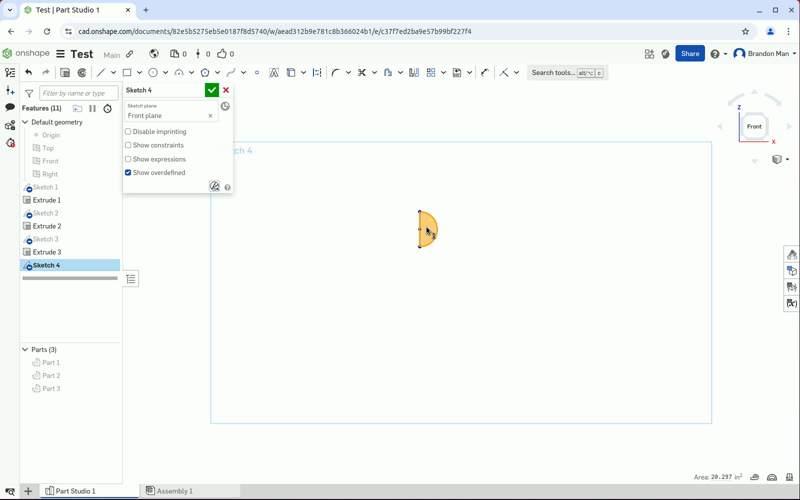
mouse_move(73, 352)
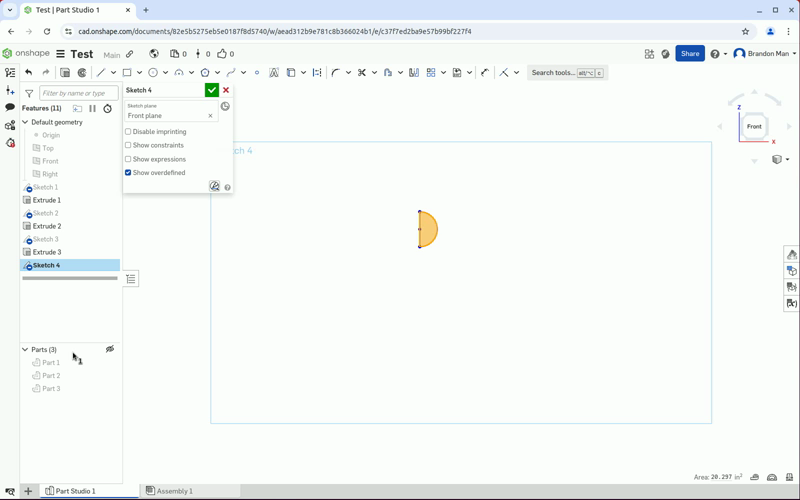
key(shift+y)
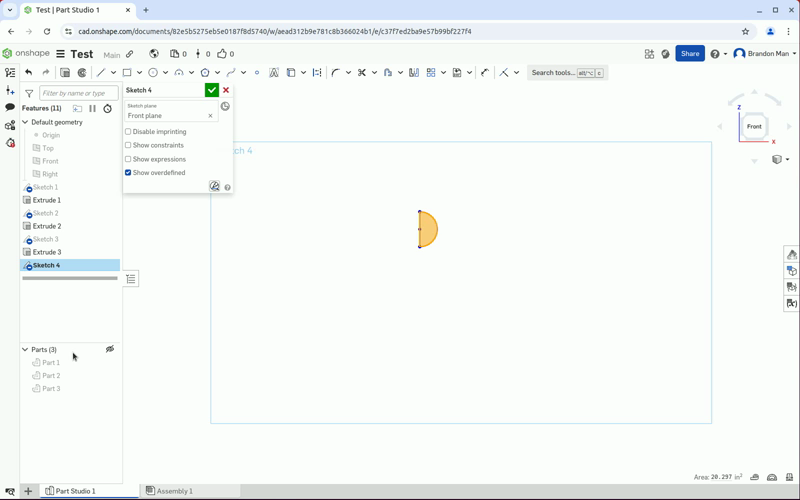
key(shift+e)
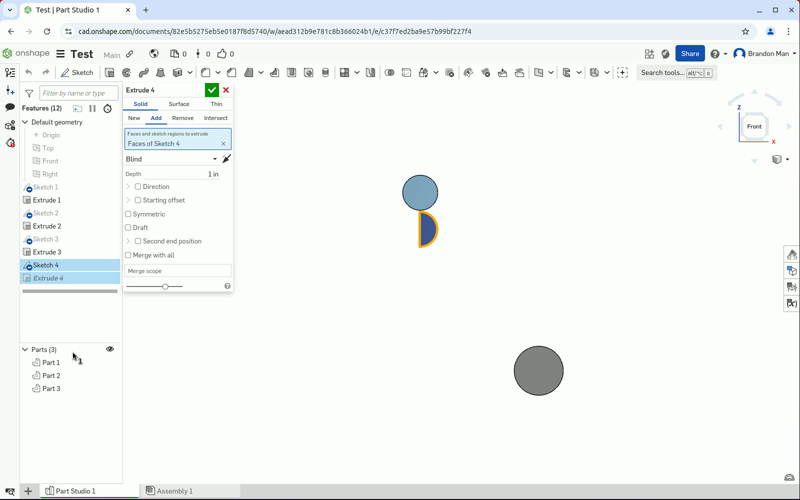
mouse_move(143, 106)
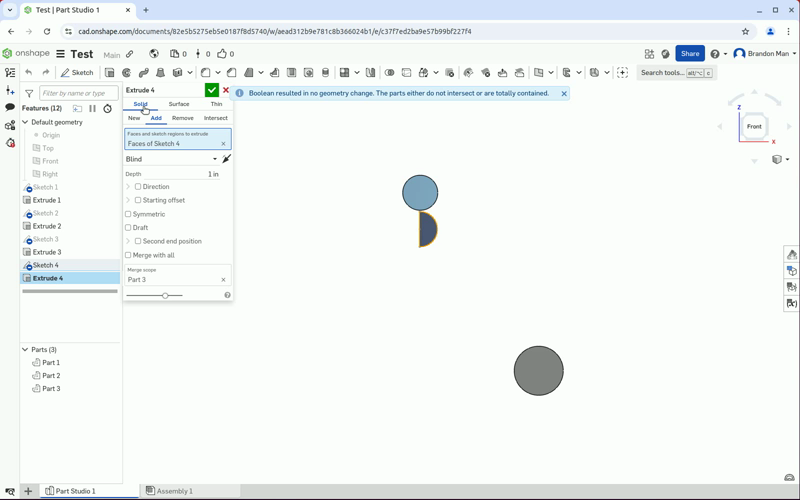
click(143, 106)
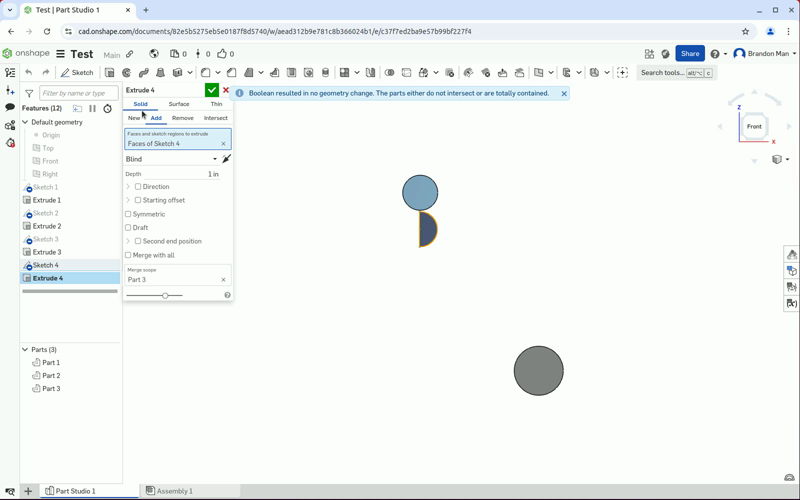
mouse_move(137, 120)
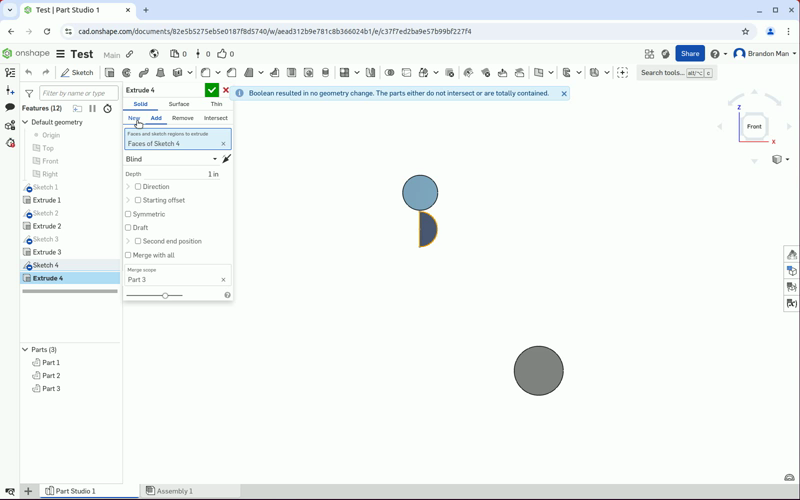
click(137, 120)
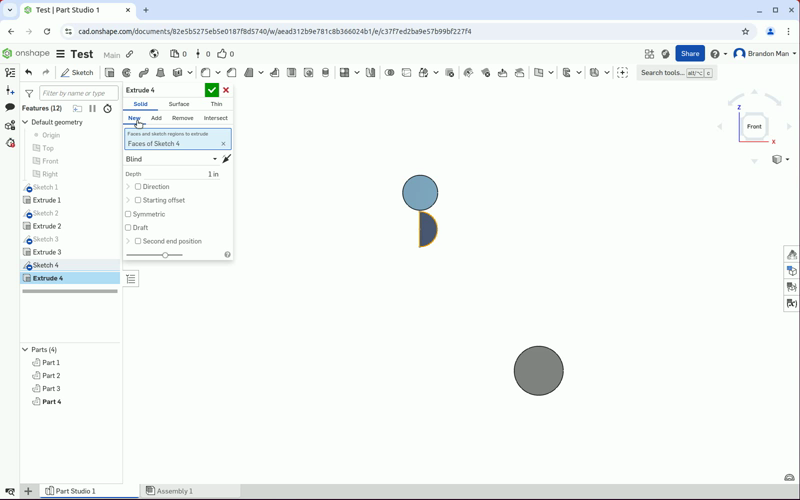
key(tab, 4)
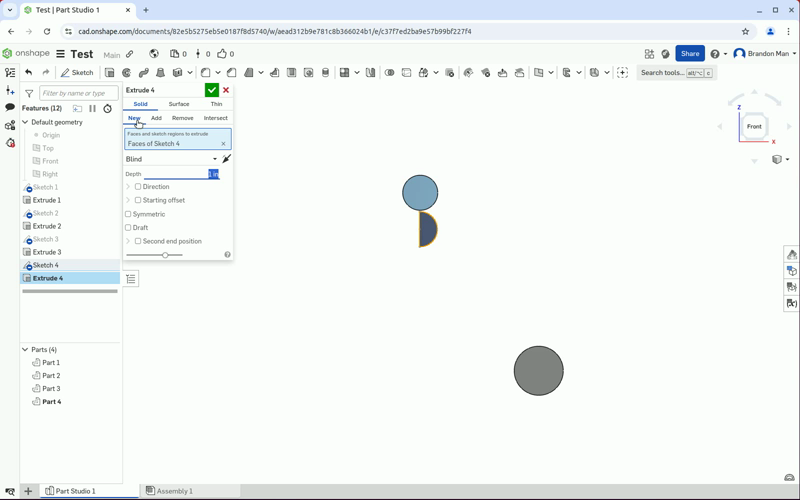
text(9.388)
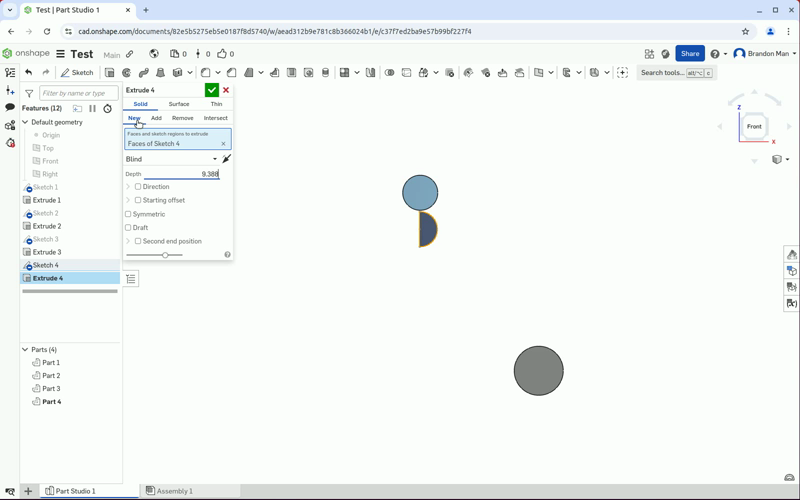
key(enter)
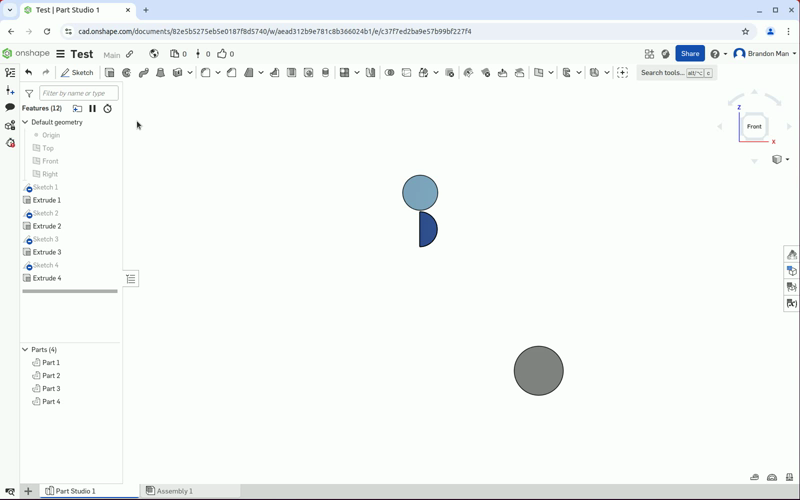
key(shift+h)
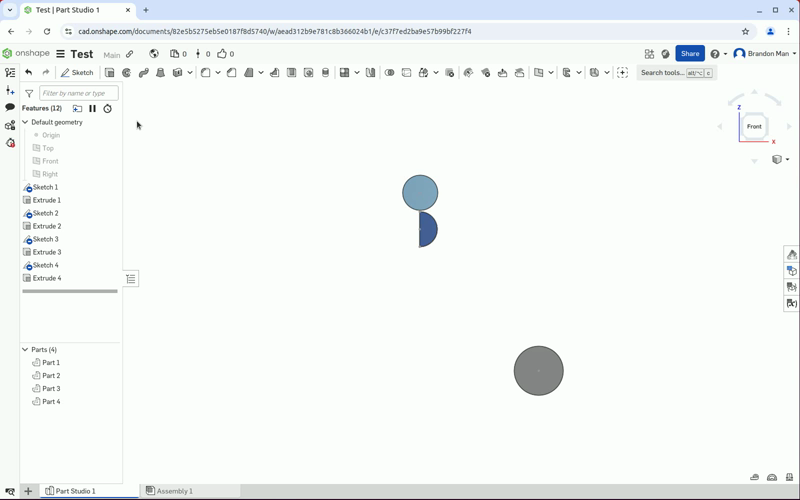
key(shift+h)
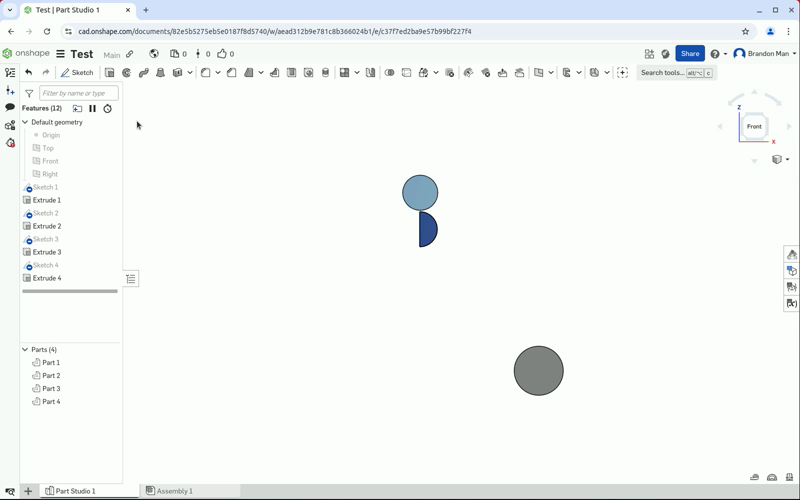
mouse_move(73, 189)
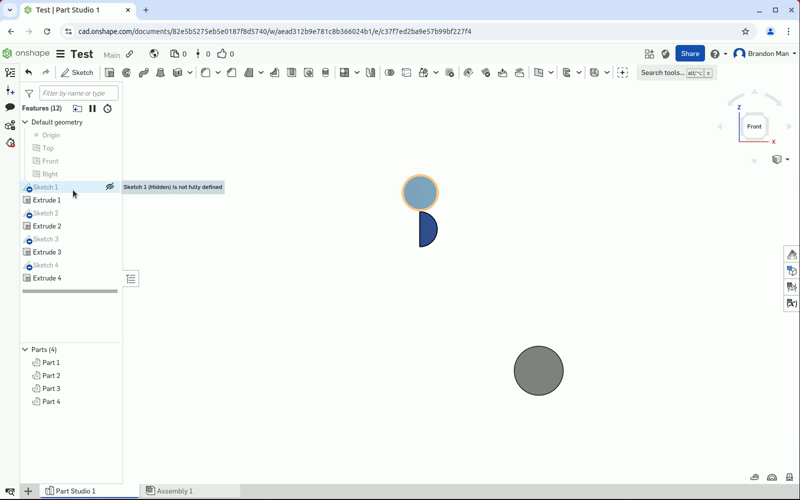
click(73, 189)
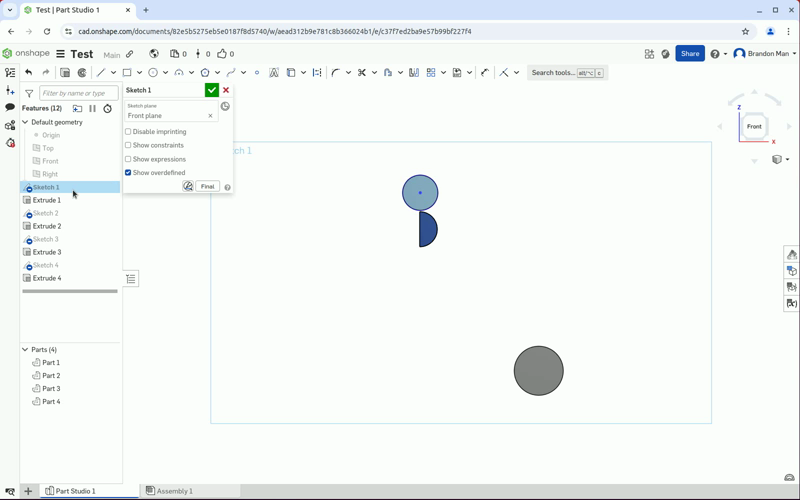
mouse_move(229, 92)
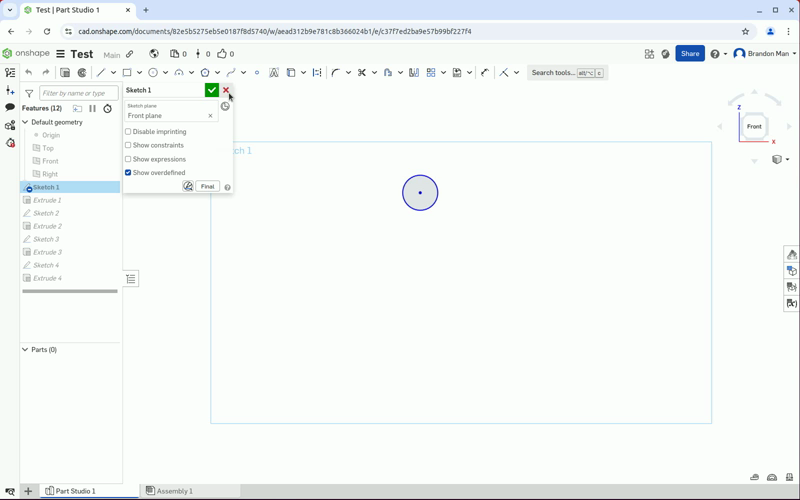
click(229, 92)
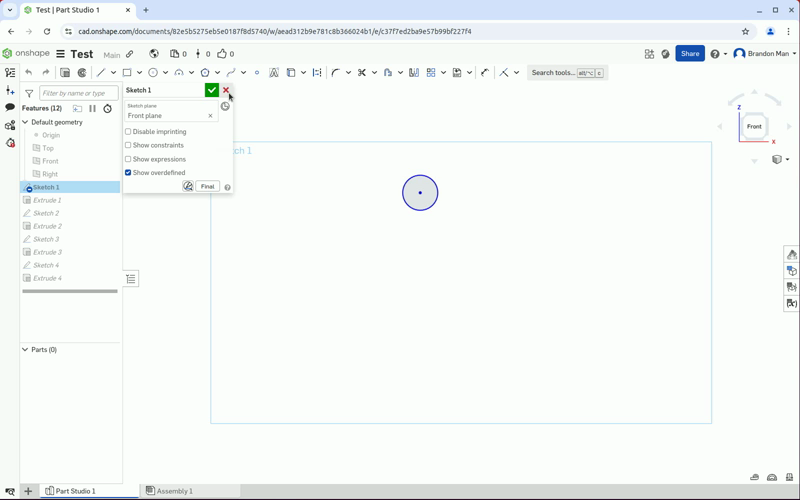
key(shift+s)
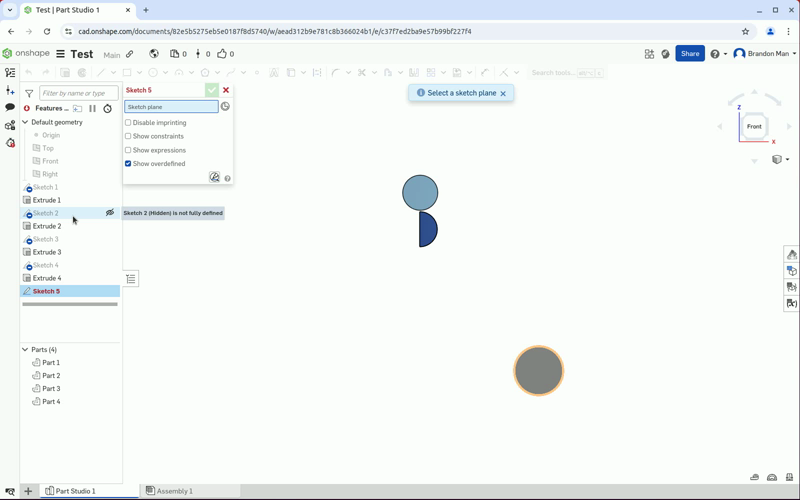
scroll(3)
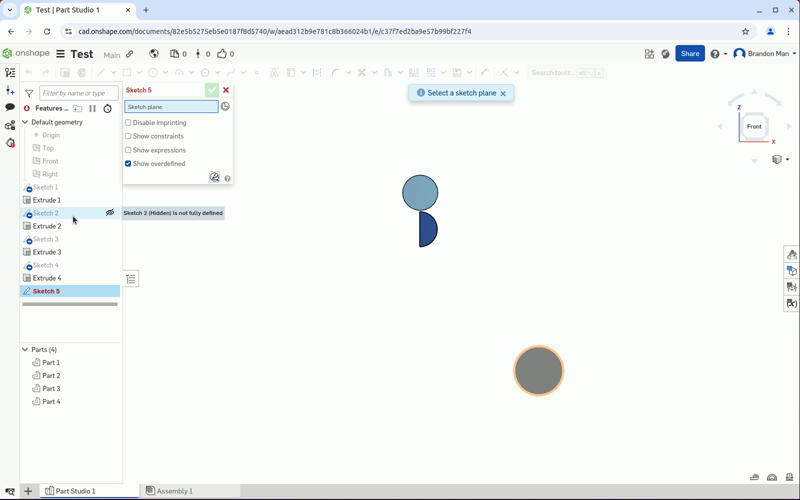
mouse_move(73, 163)
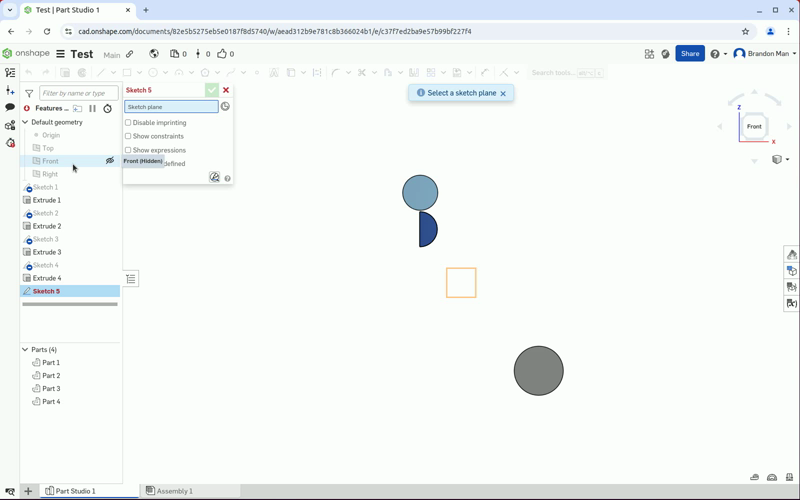
click(73, 163)
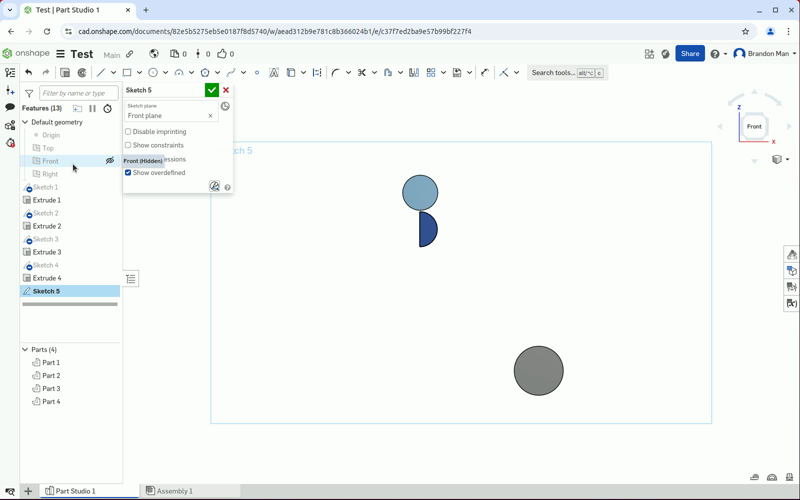
mouse_move(73, 352)
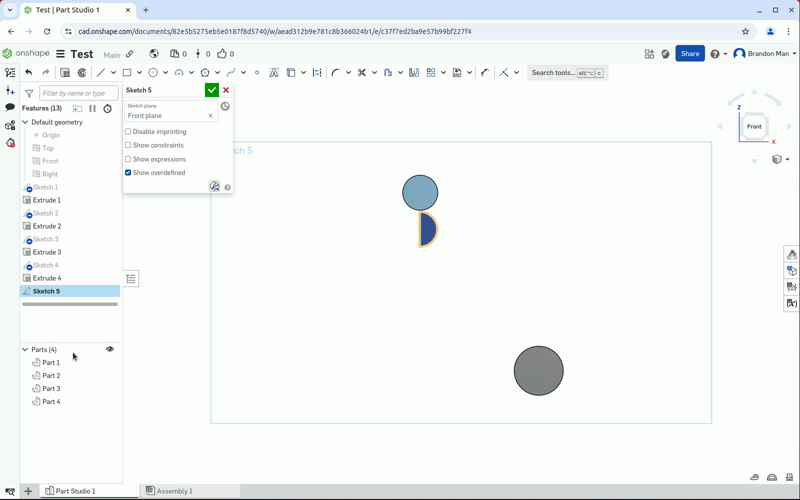
key(y)
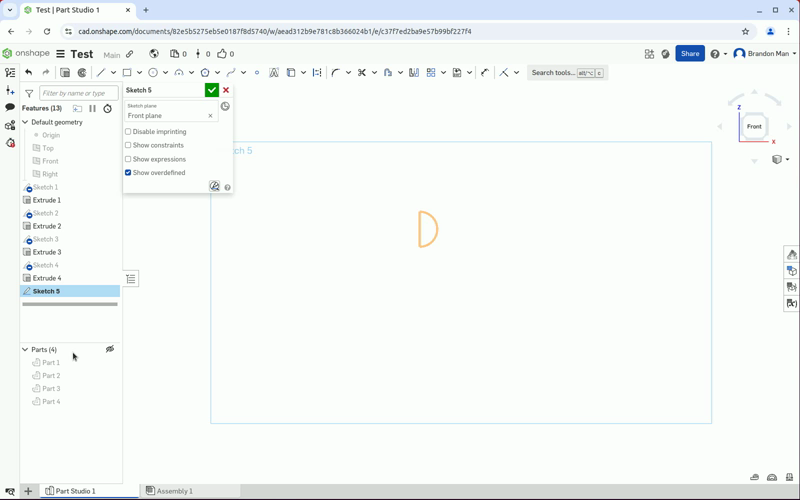
key(a)
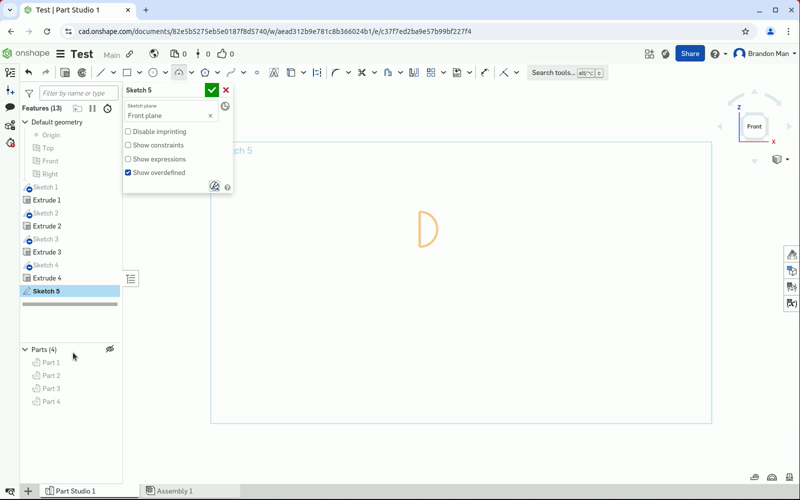
key_down(shift)
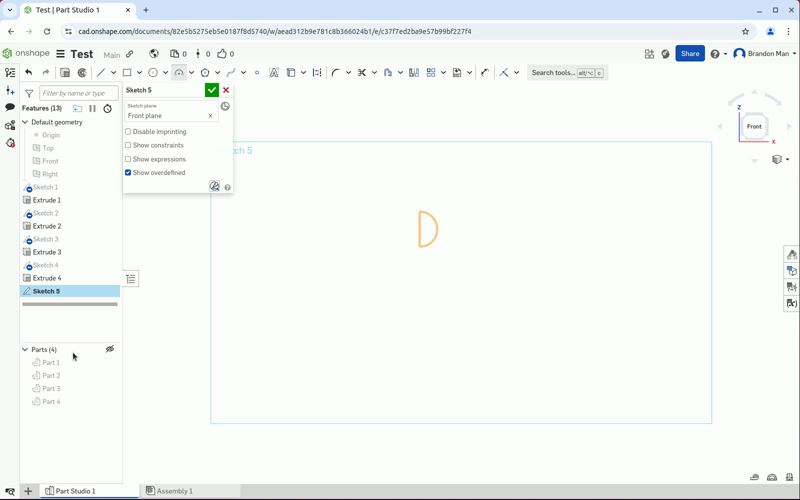
mouse_move(419, 325)
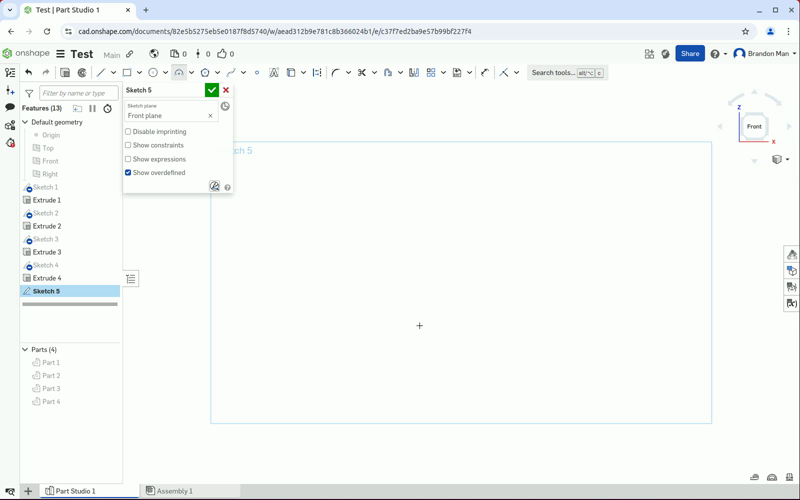
click(419, 325)
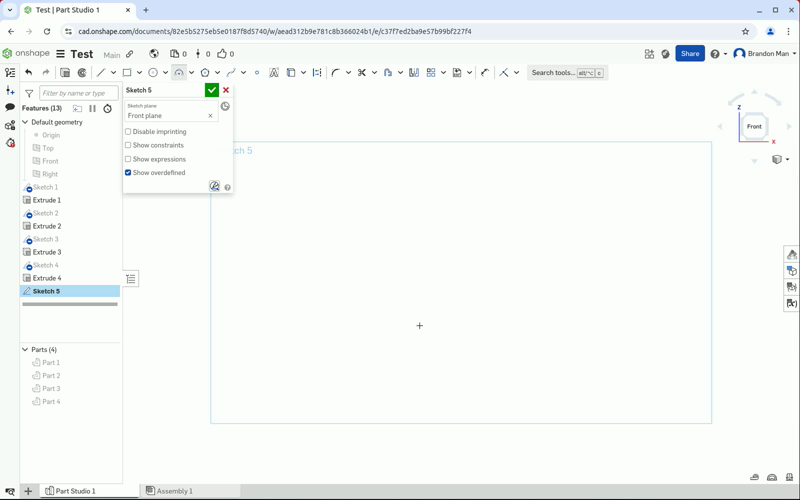
key_up(shift)
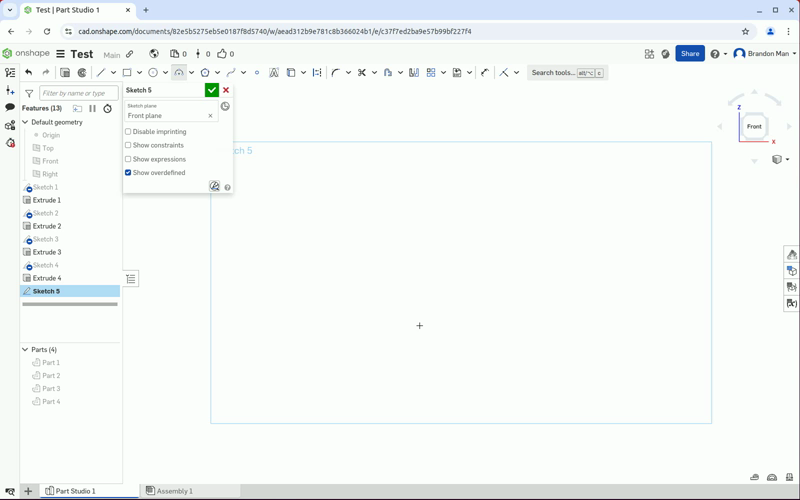
key_down(shift)
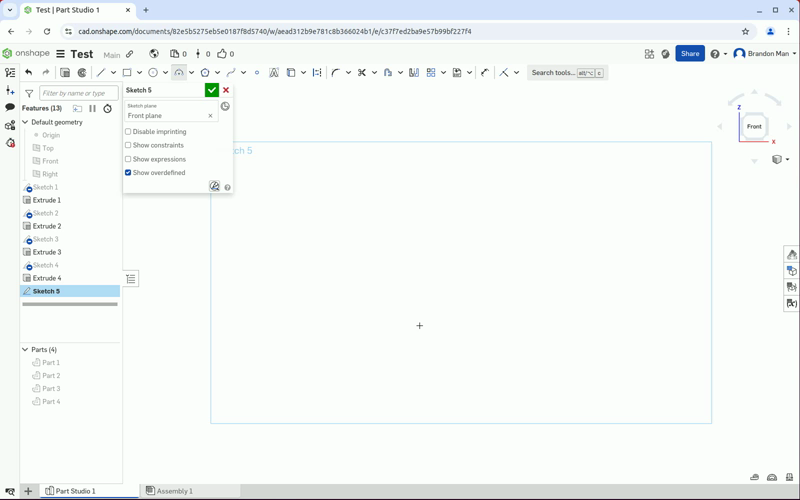
mouse_move(419, 278)
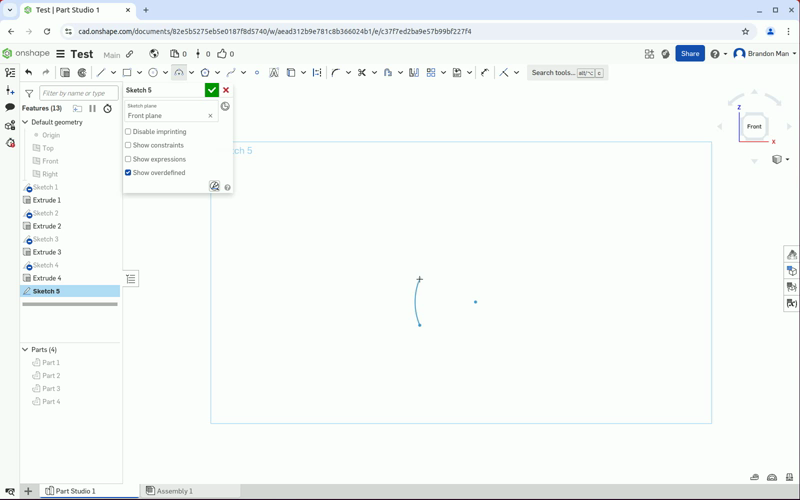
click(419, 278)
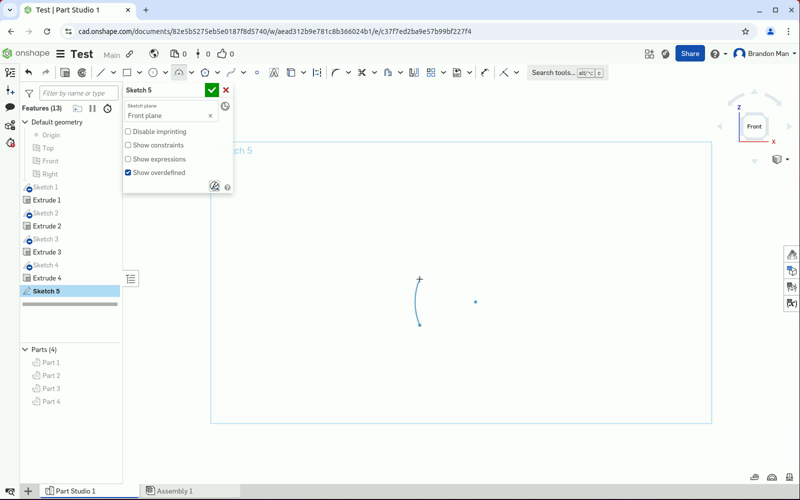
mouse_move(443, 301)
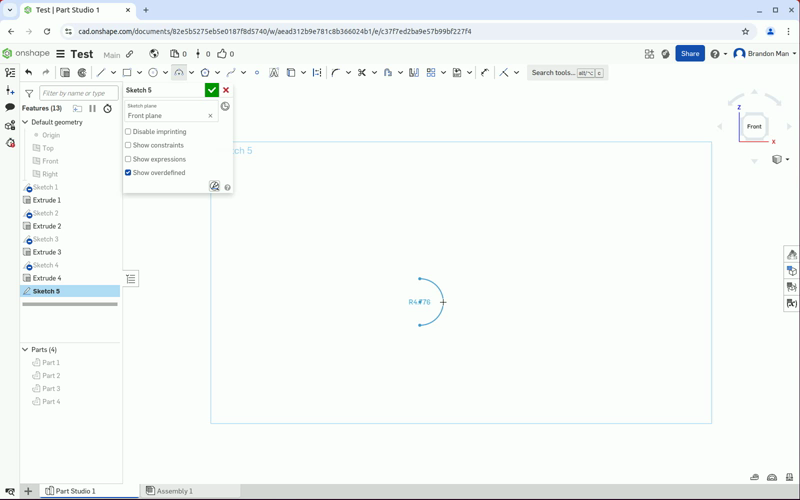
click(443, 301)
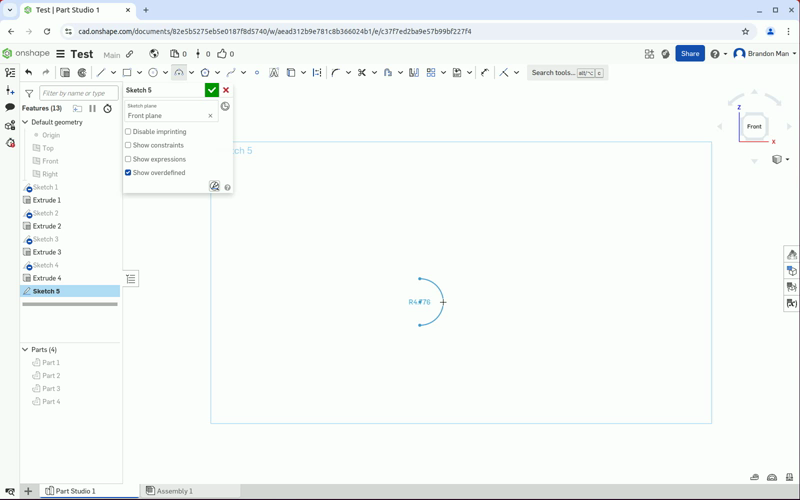
key_up(shift)
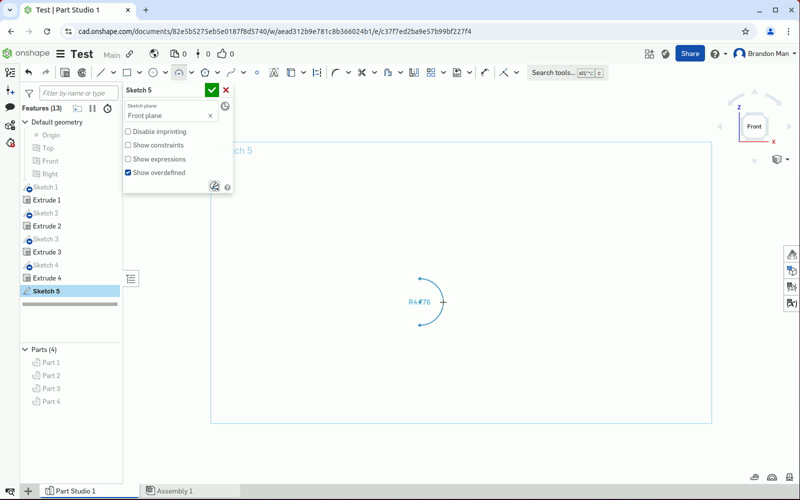
key(esc)
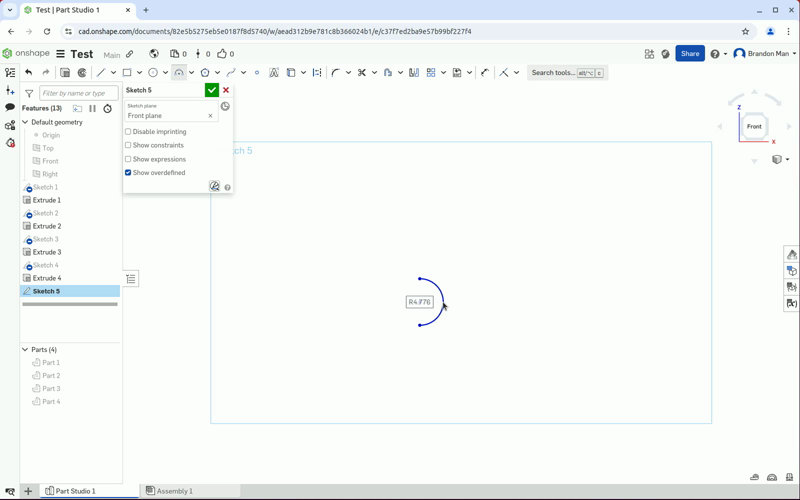
key(l)
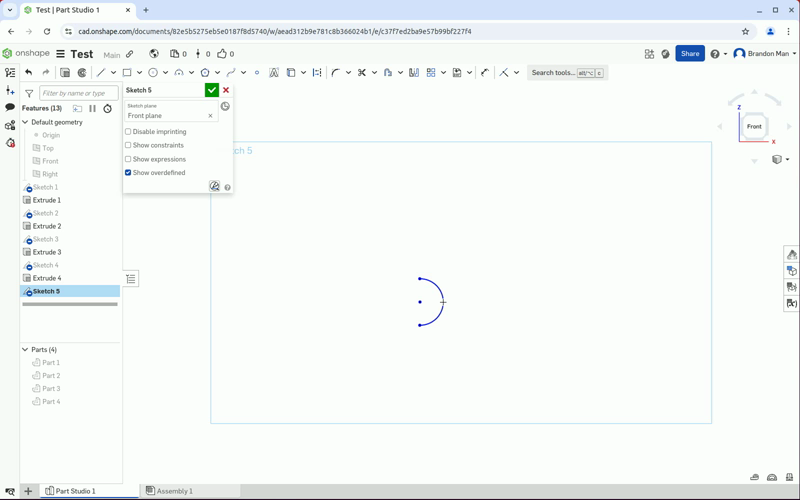
mouse_move(419, 278)
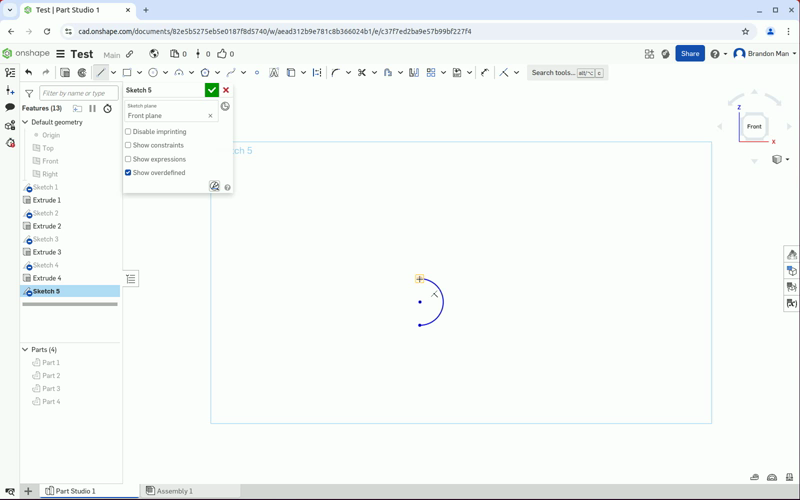
click(419, 278)
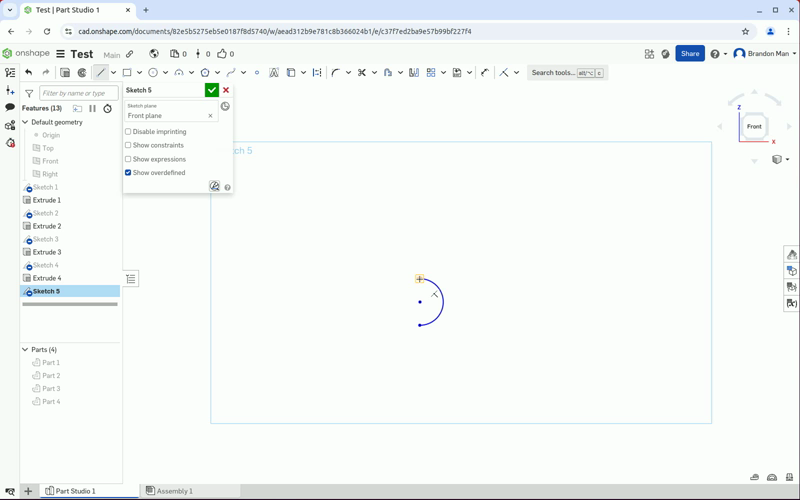
mouse_move(449, 278)
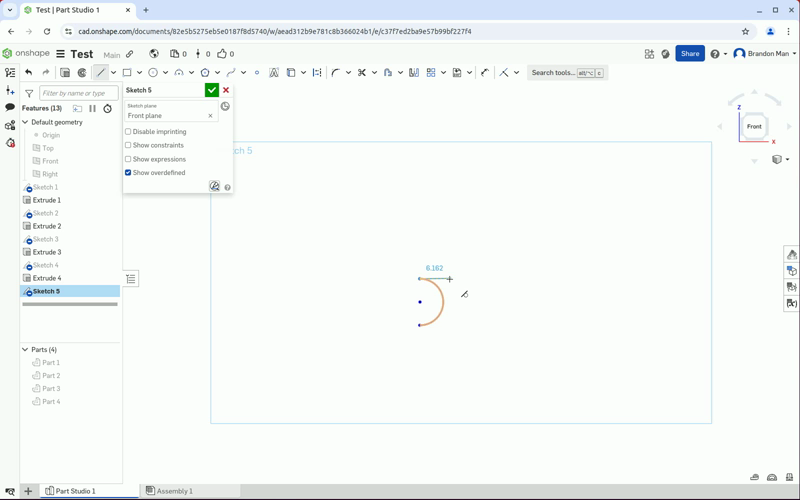
key_down(shift)
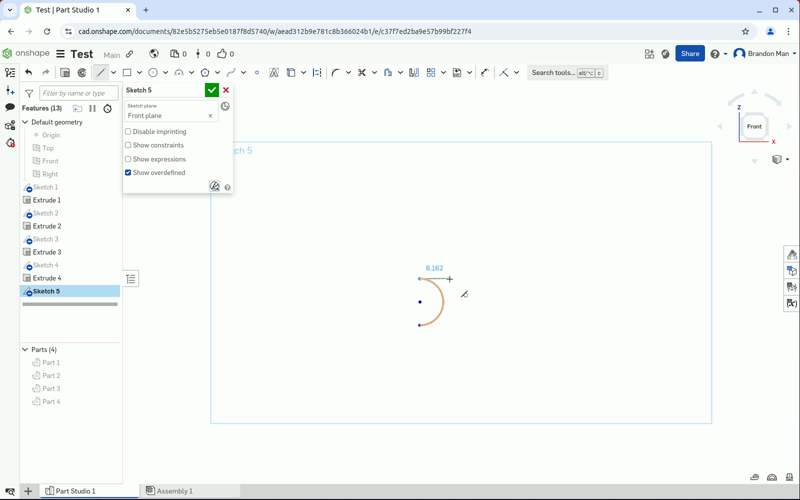
mouse_move(419, 325)
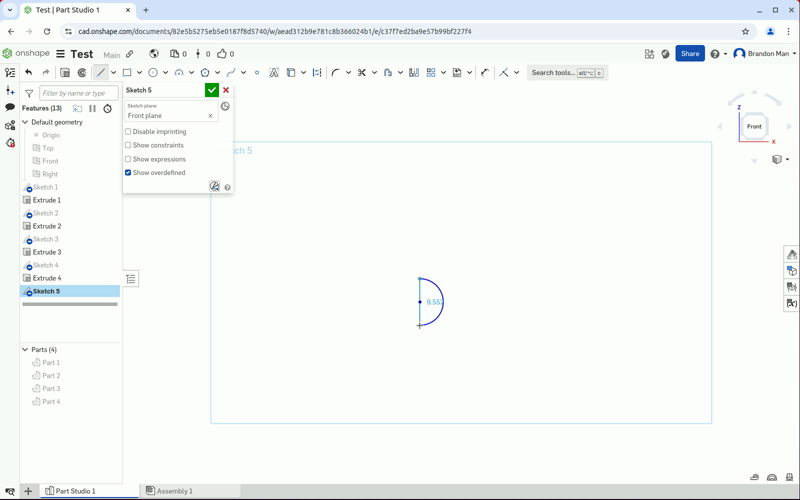
key_up(shift)
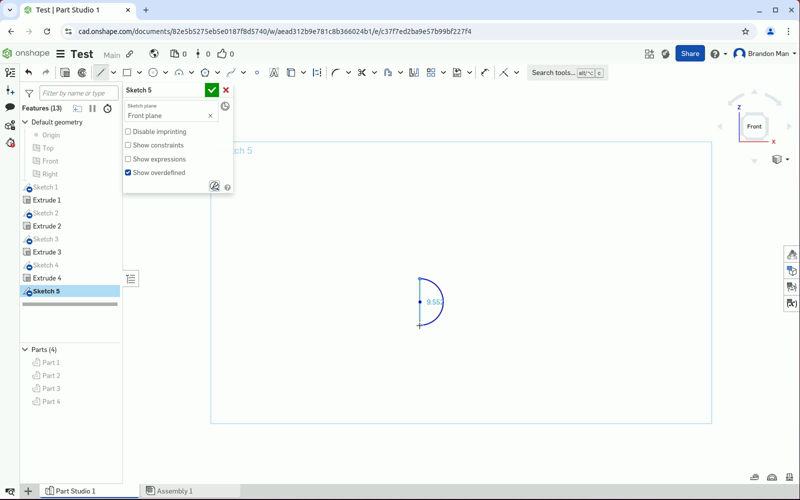
click(419, 325)
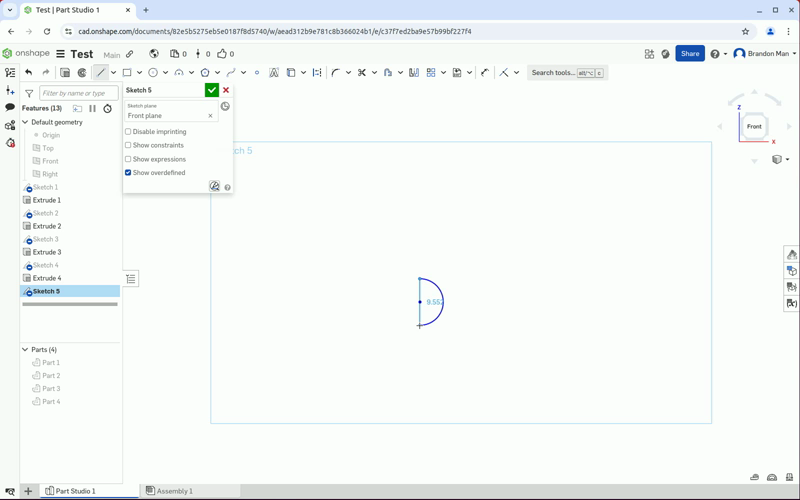
key(esc)
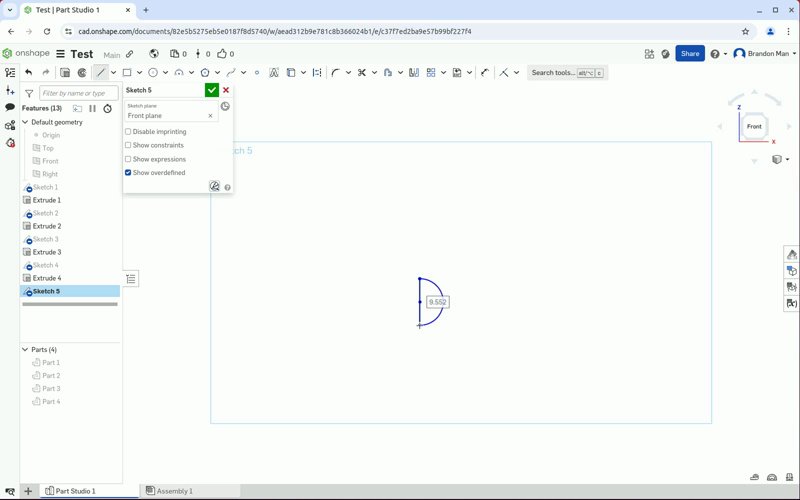
mouse_move(433, 291)
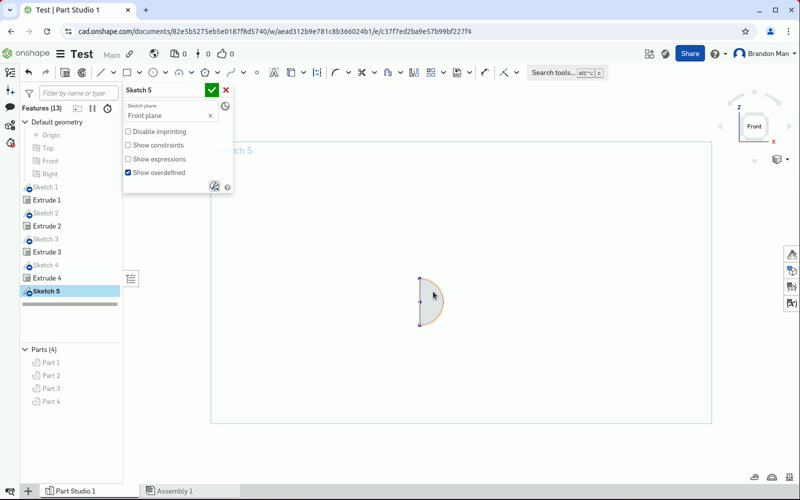
scroll(6)
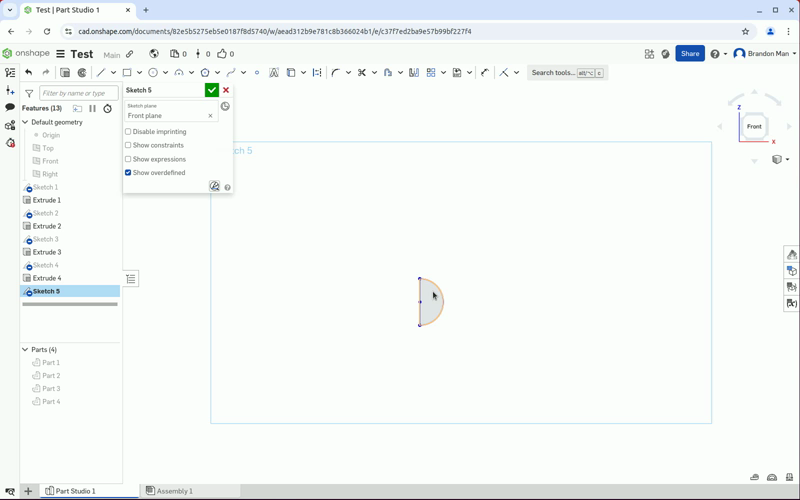
scroll(6)
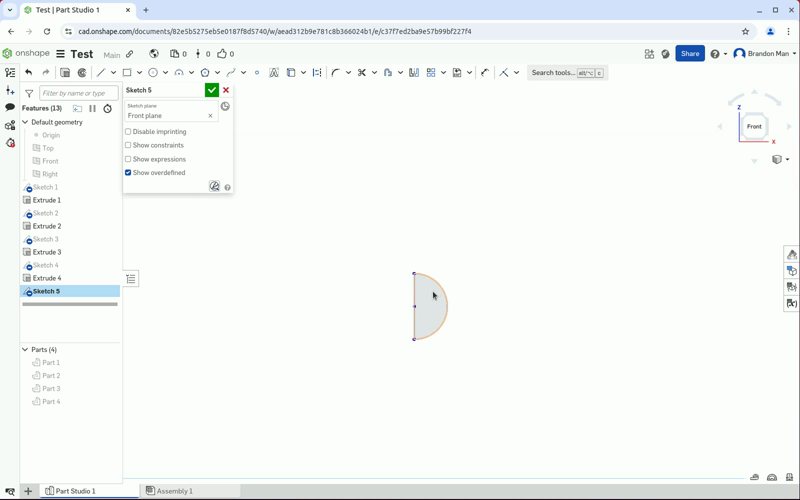
scroll(6)
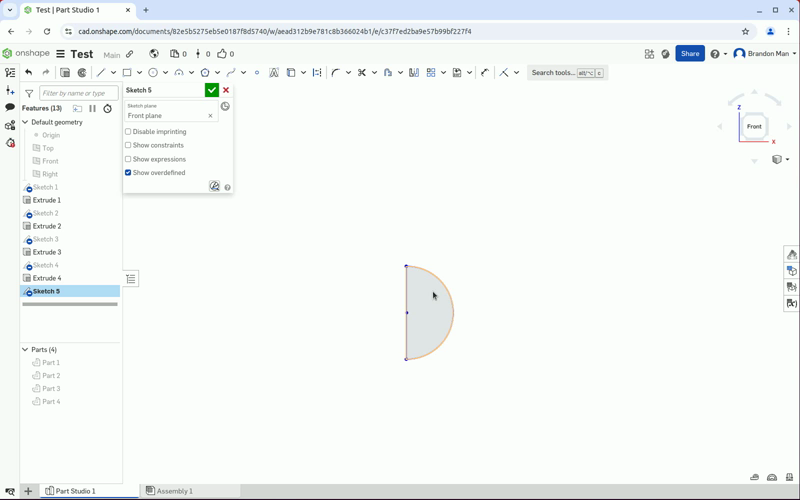
scroll(6)
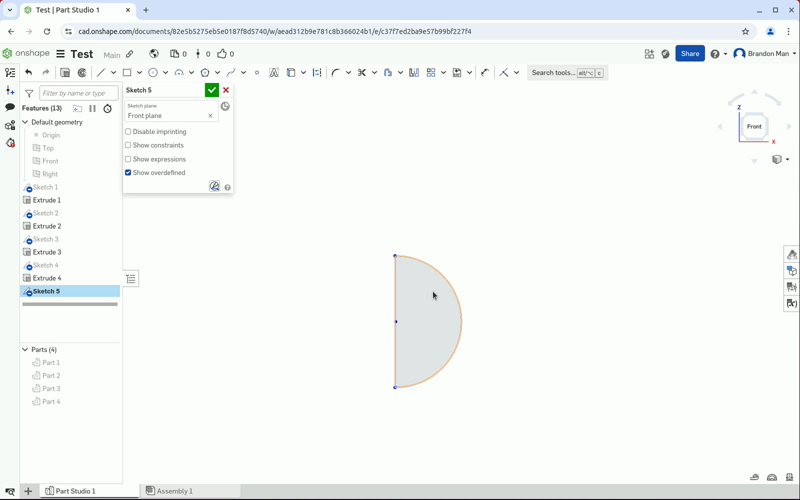
scroll(6)
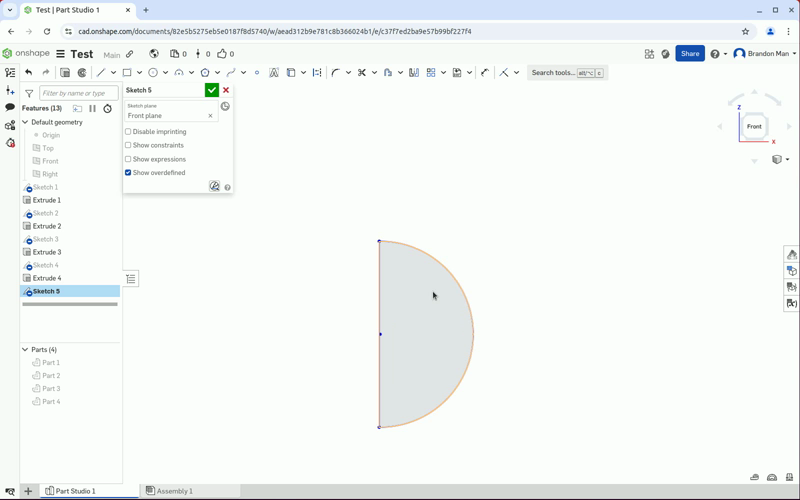
scroll(6)
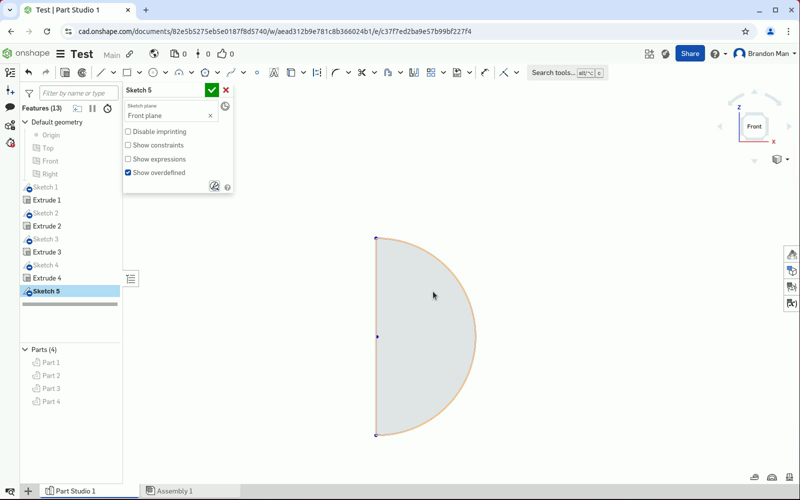
scroll(6)
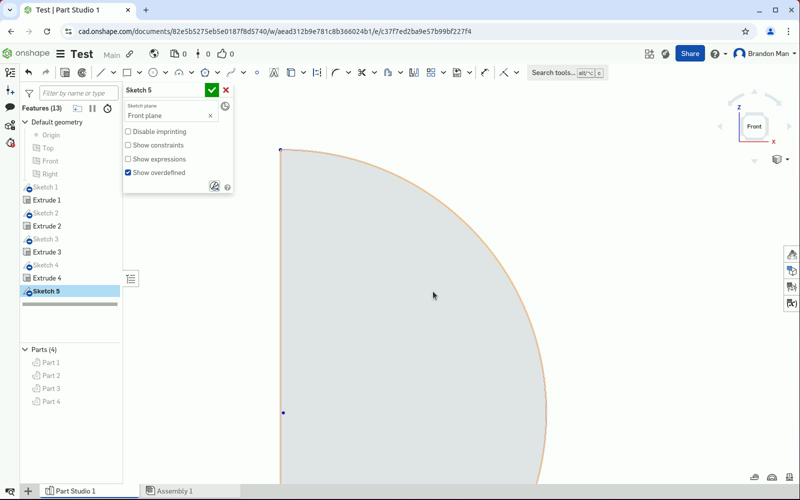
click(433, 291)
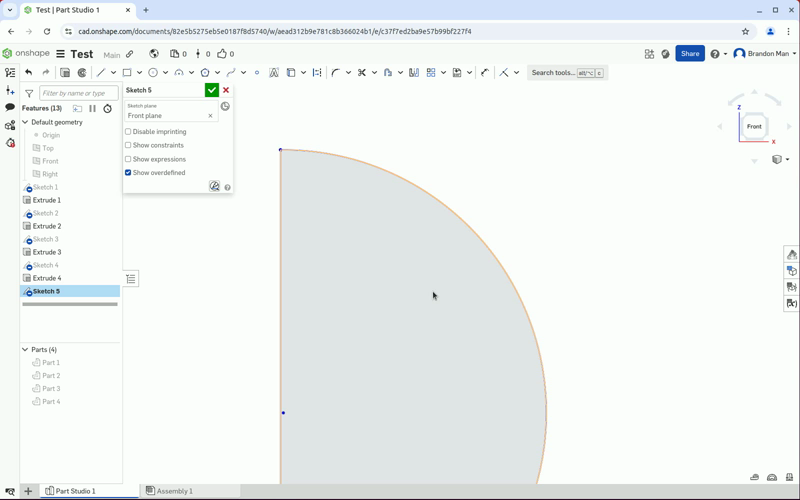
scroll(-6)
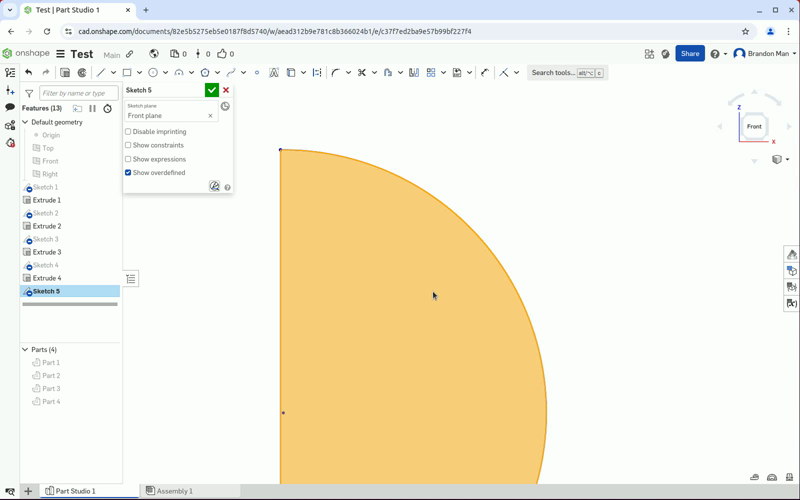
scroll(-6)
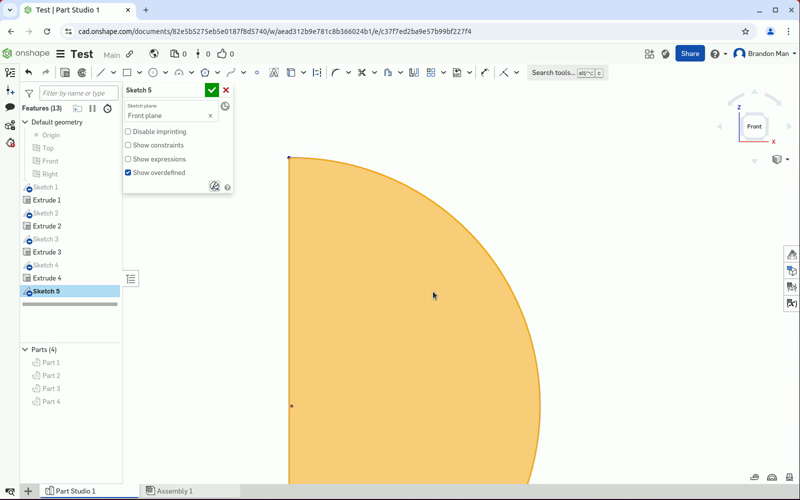
scroll(-6)
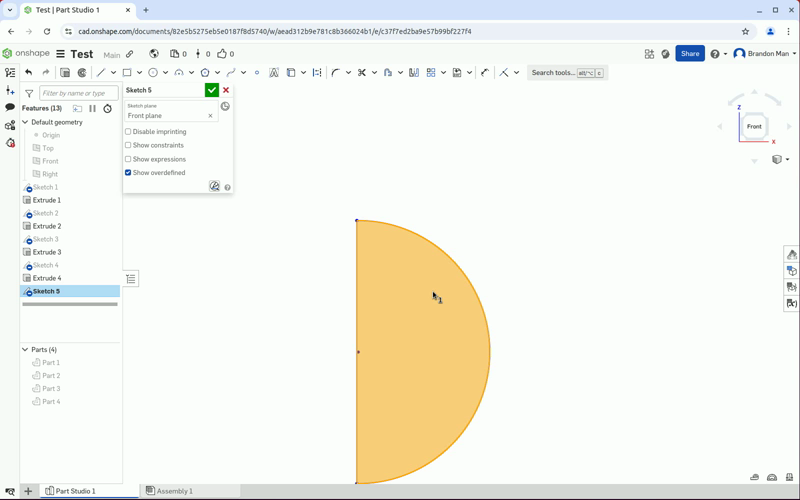
scroll(-6)
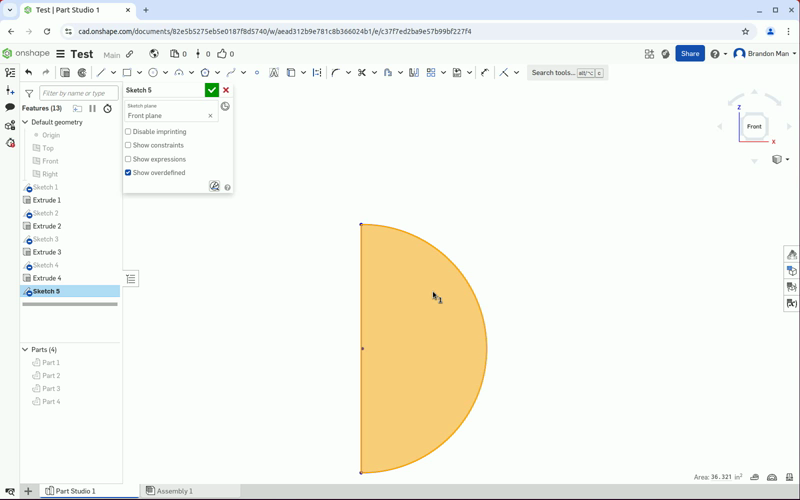
scroll(-6)
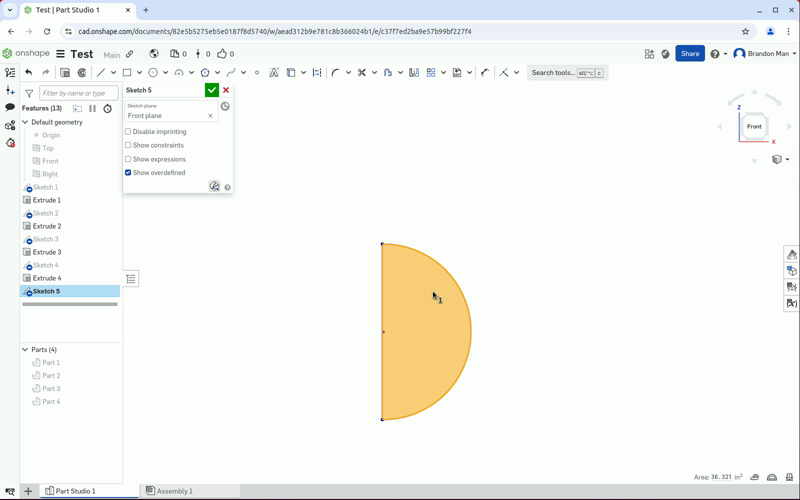
scroll(-6)
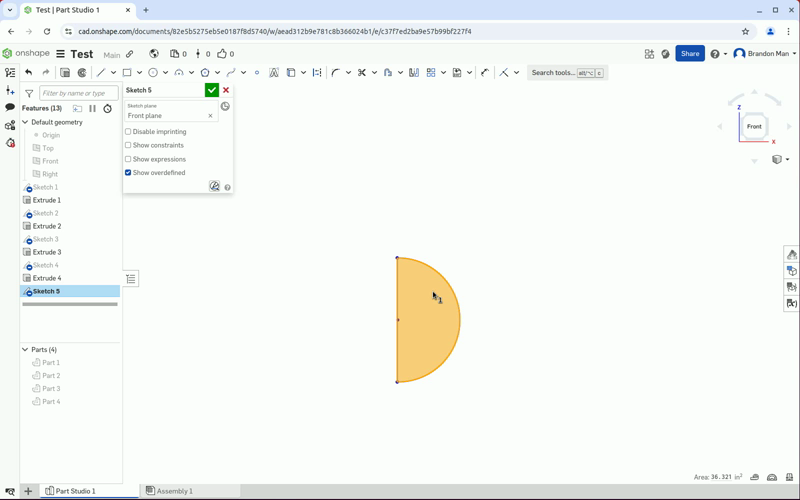
scroll(-6)
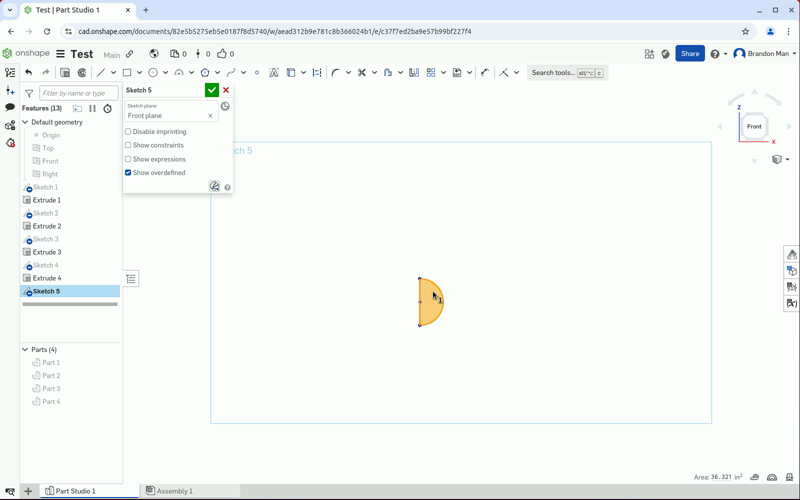
mouse_move(73, 352)
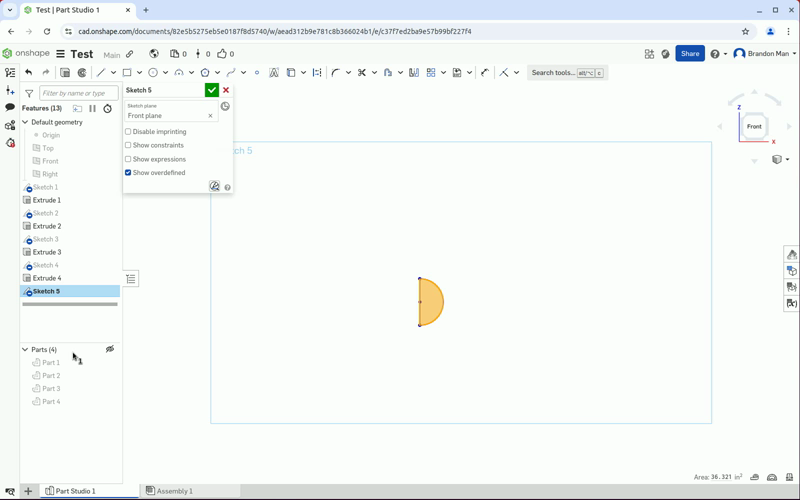
key(shift+y)
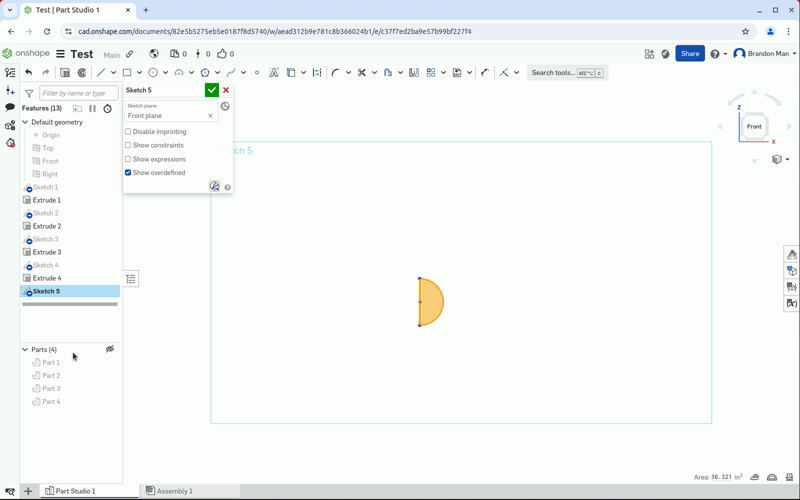
key(shift+e)
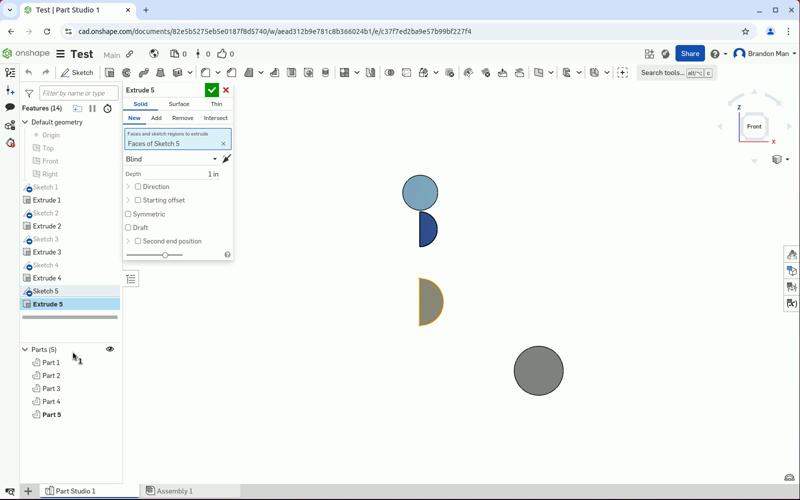
mouse_move(143, 106)
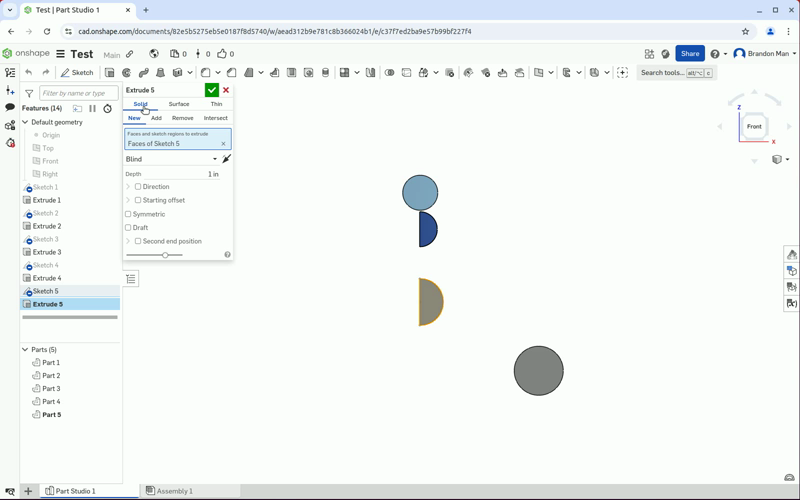
click(143, 106)
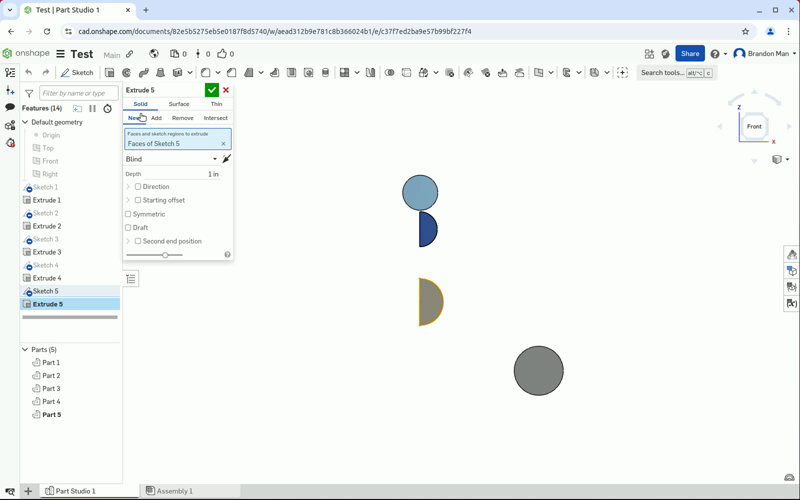
mouse_move(137, 120)
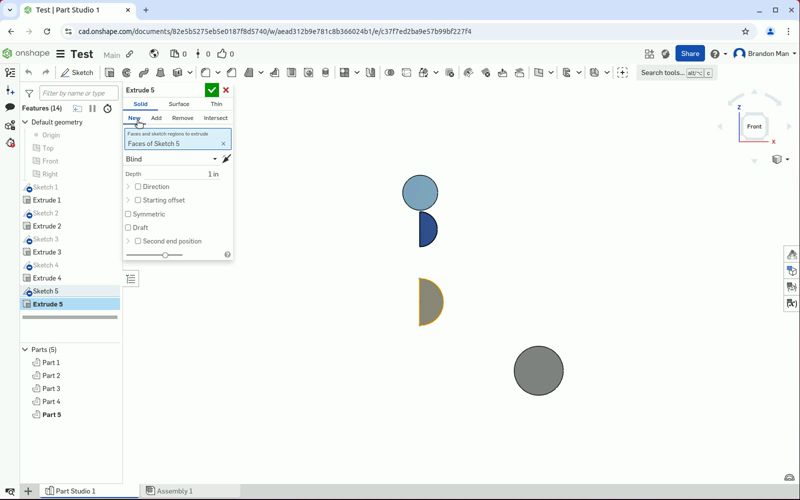
click(137, 120)
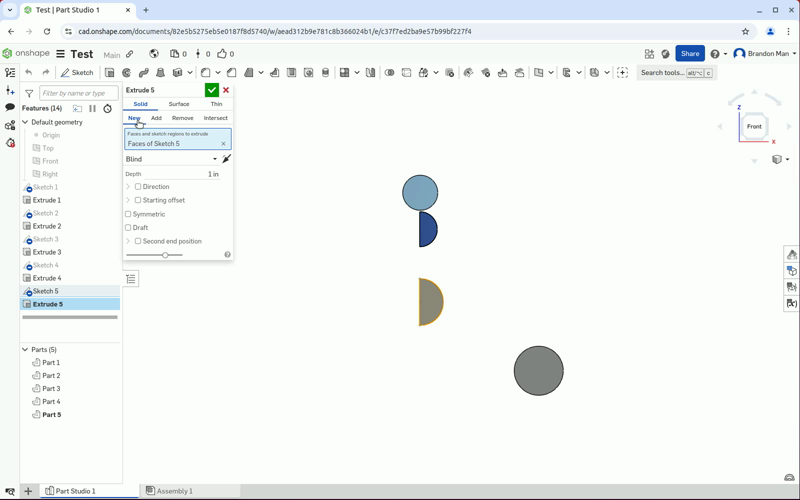
key(tab, 4)
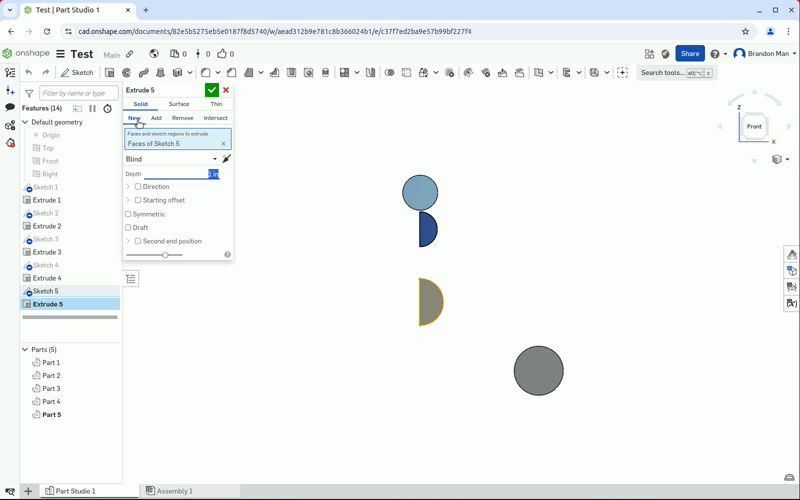
text(9.388)
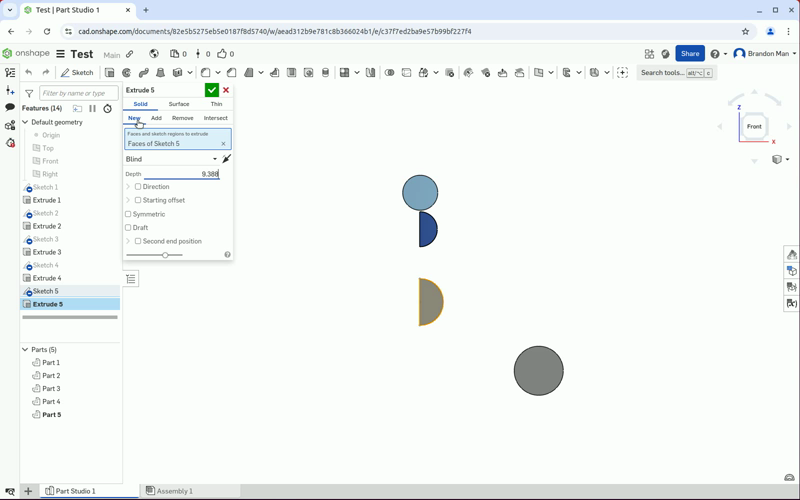
key(enter)
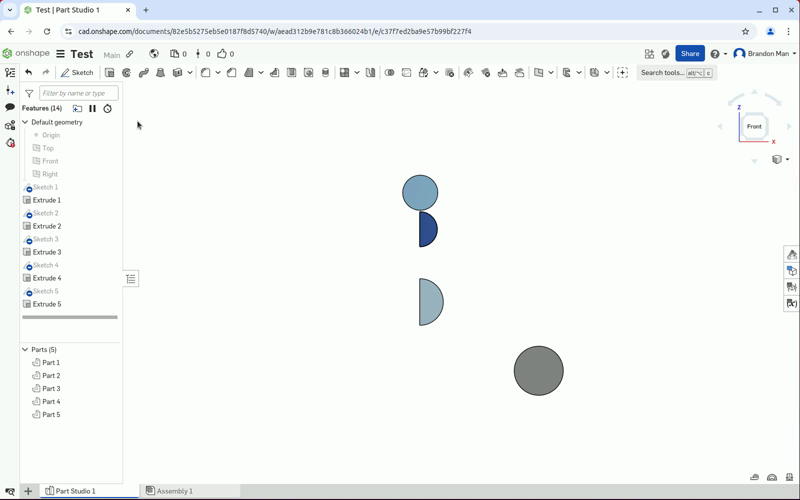
key(shift+h)
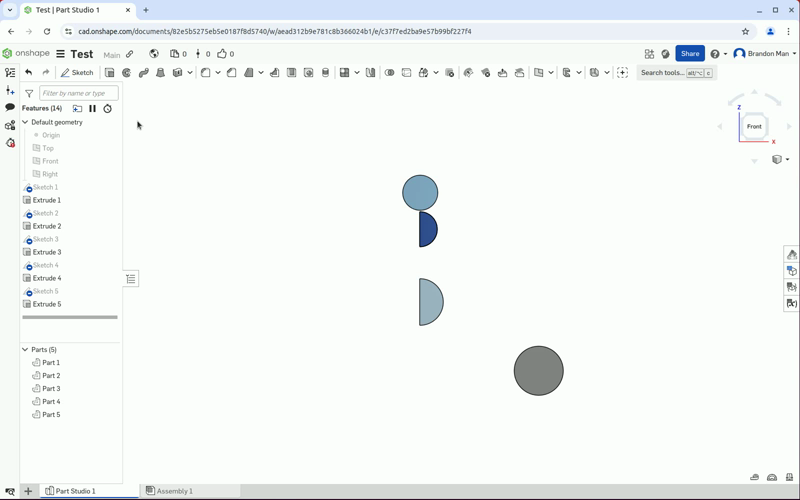
key(shift+h)
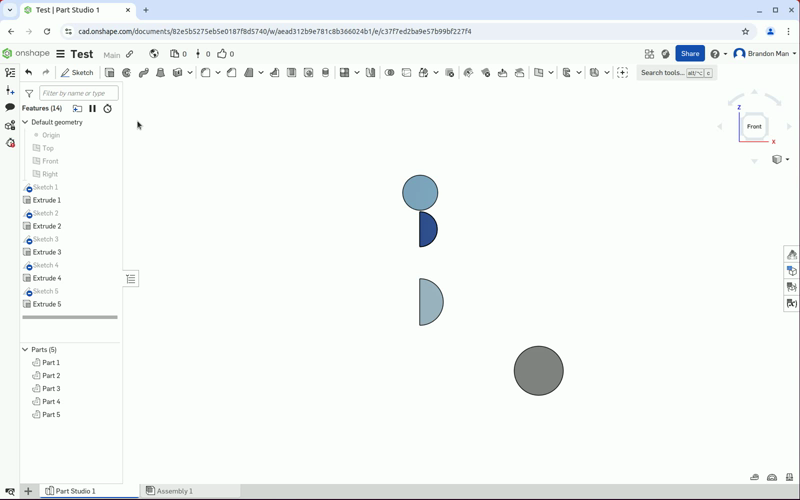
mouse_move(73, 189)
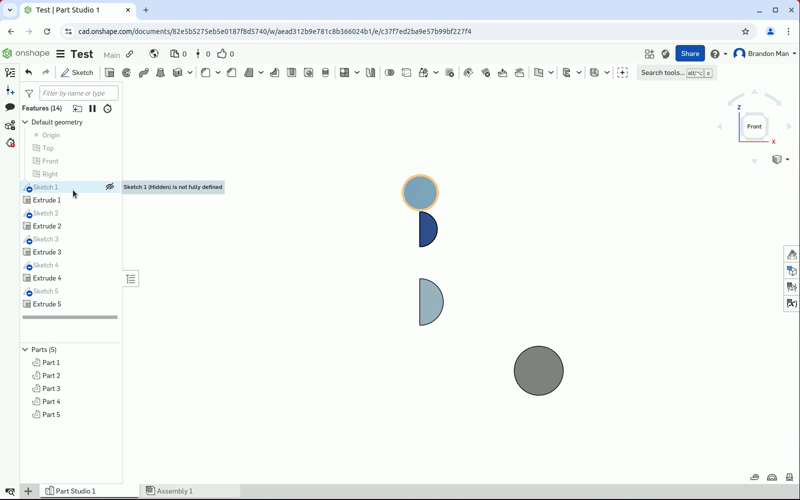
click(73, 189)
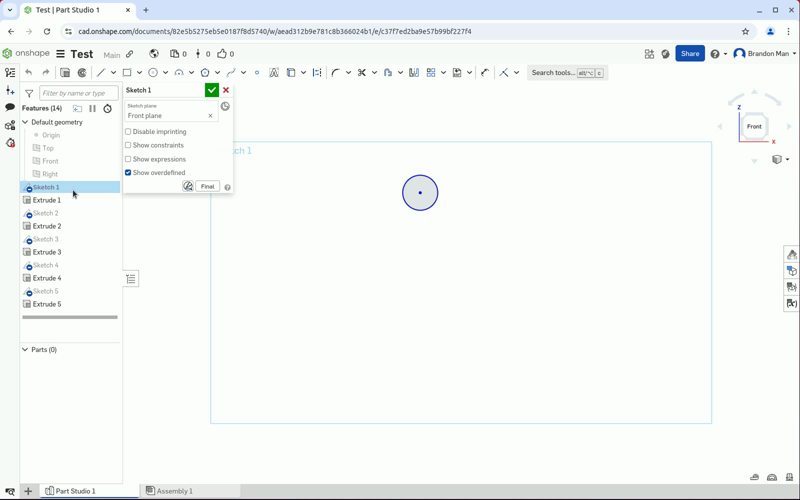
mouse_move(229, 92)
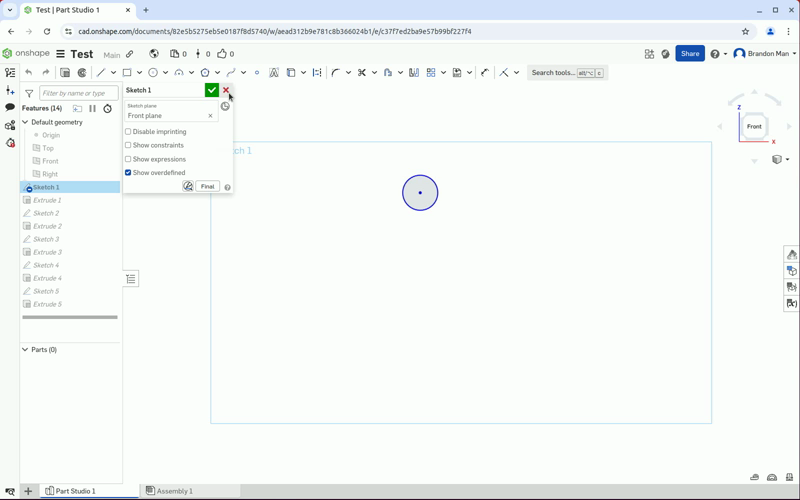
click(229, 92)
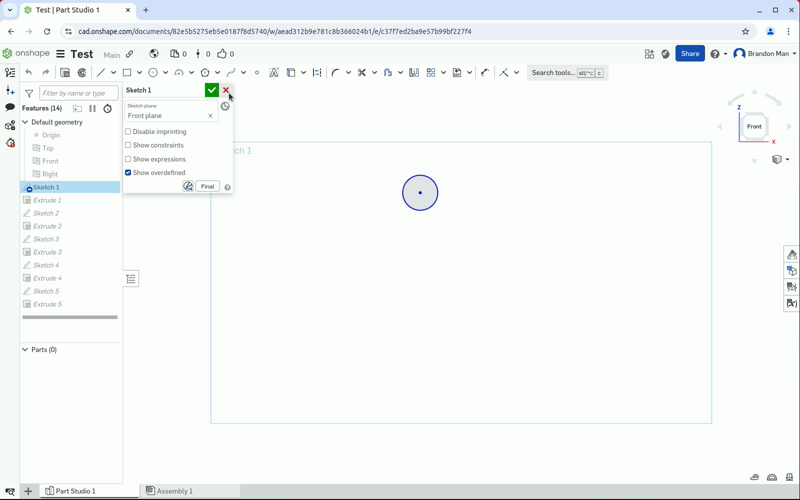
key(shift+s)
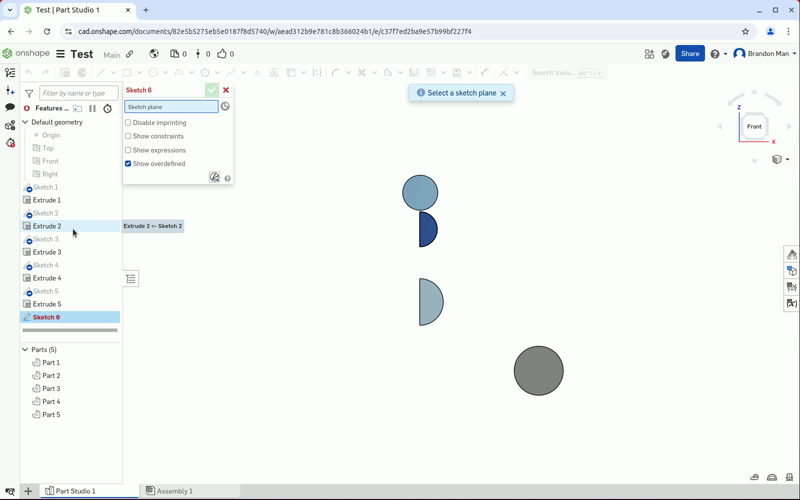
scroll(3)
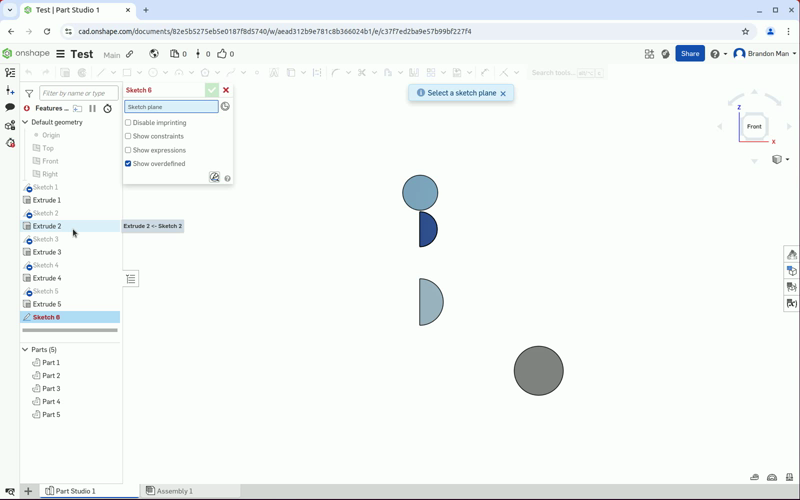
mouse_move(73, 163)
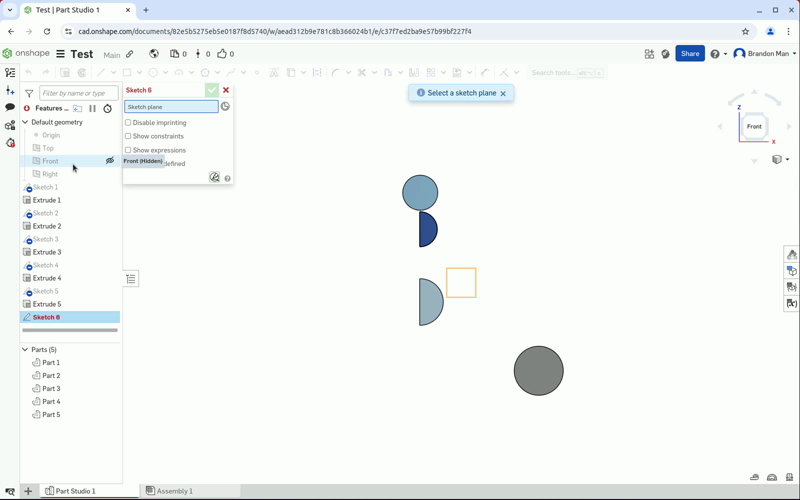
click(73, 163)
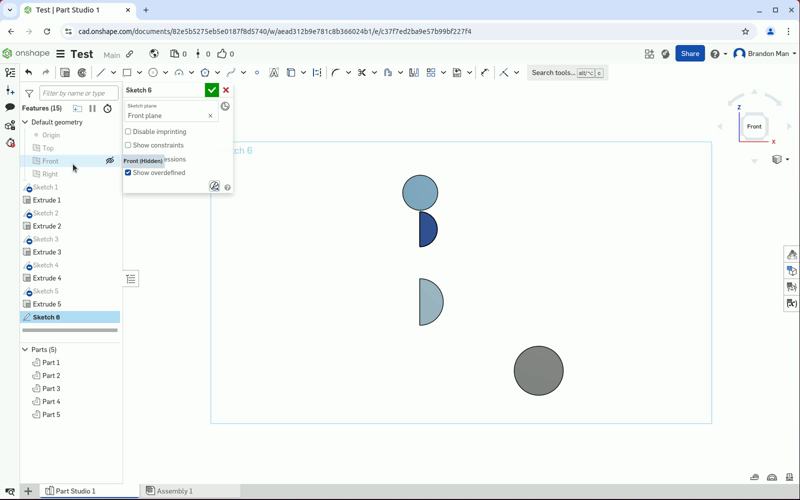
mouse_move(73, 352)
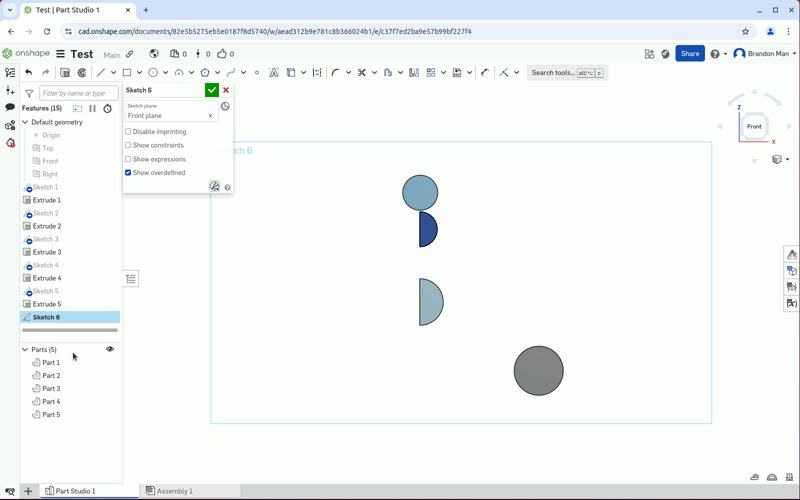
key(y)
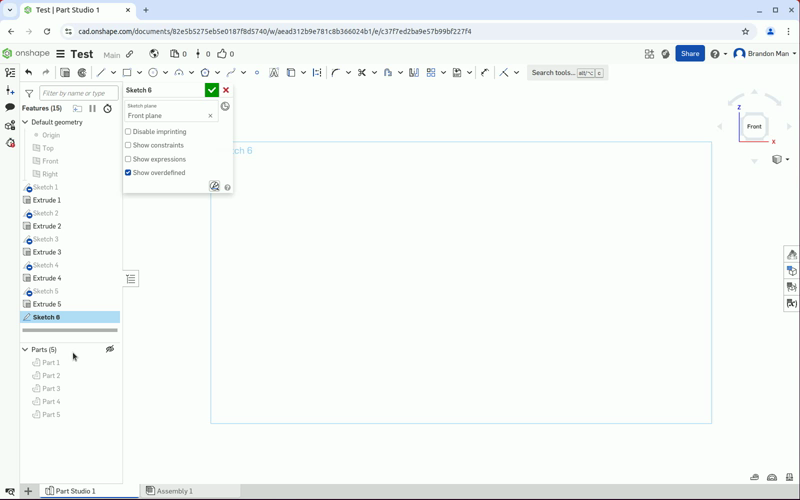
key(a)
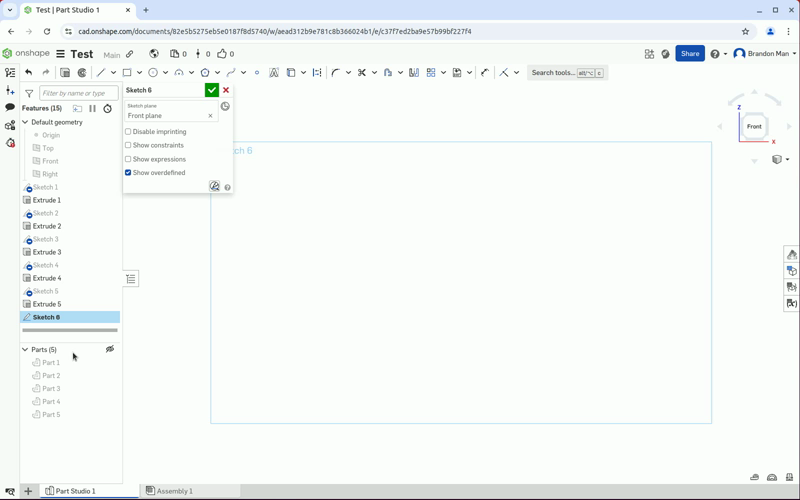
key_down(shift)
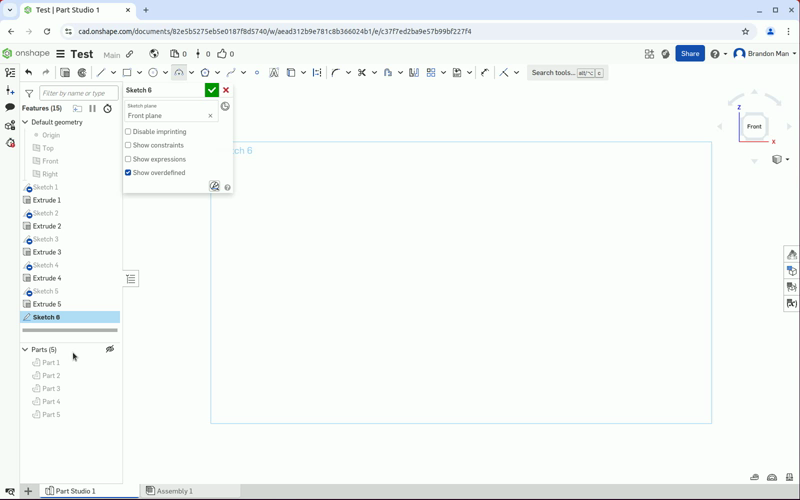
mouse_move(419, 325)
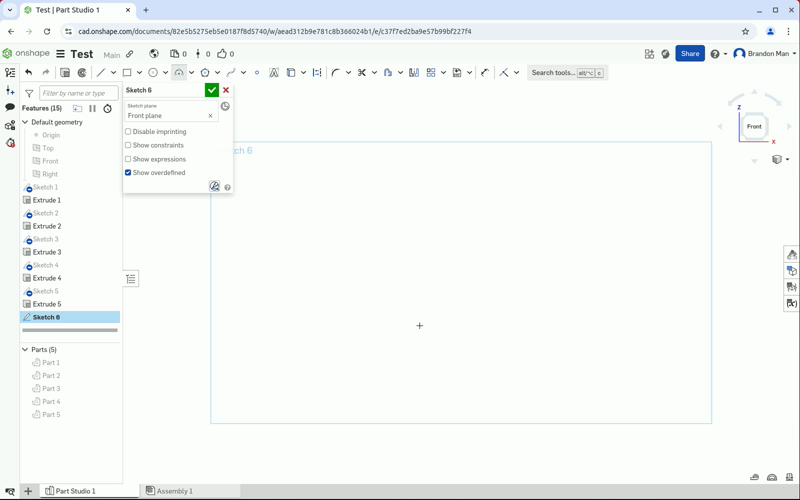
click(419, 325)
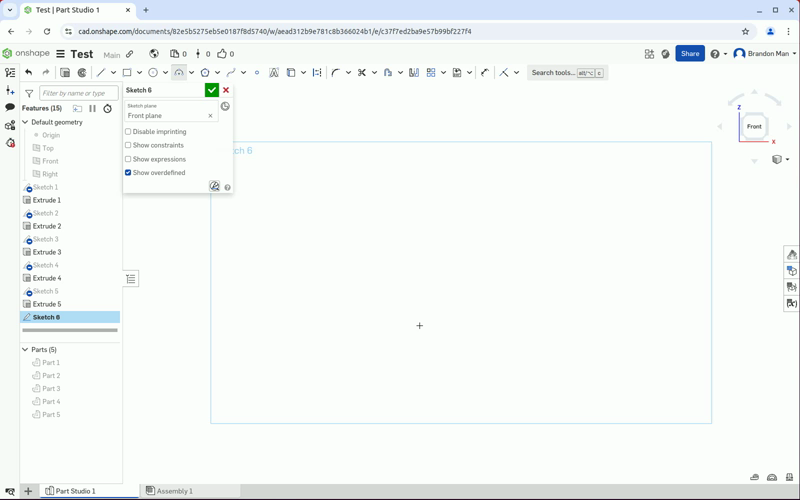
key_up(shift)
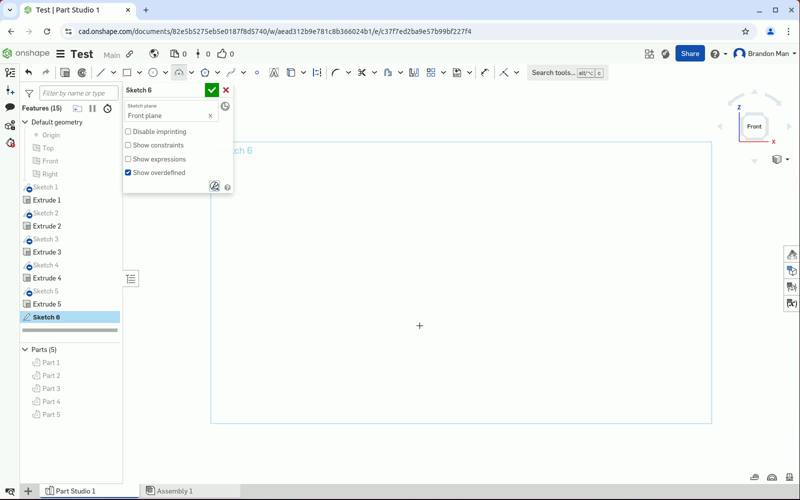
key_down(shift)
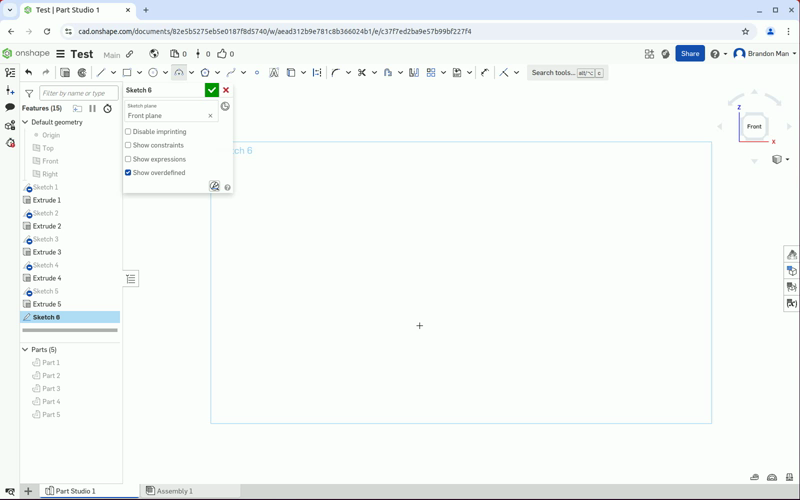
mouse_move(419, 278)
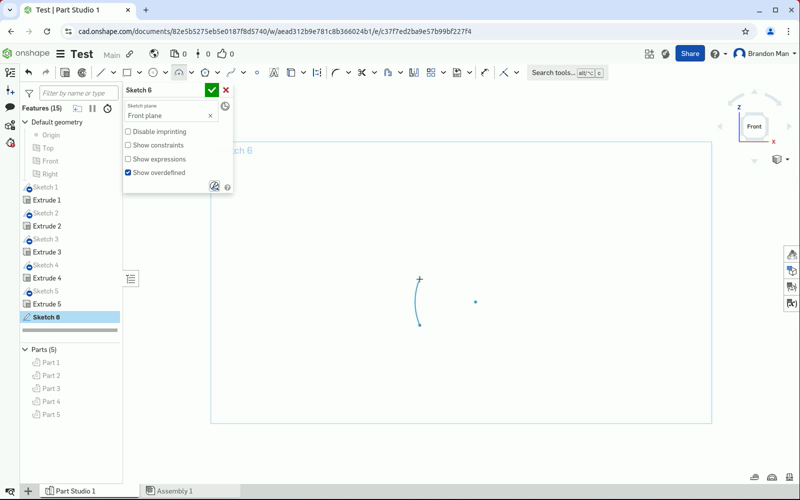
click(419, 278)
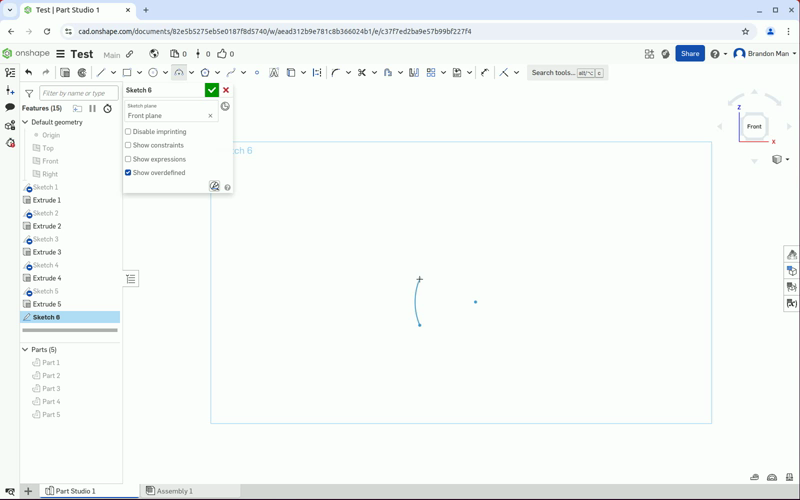
mouse_move(443, 301)
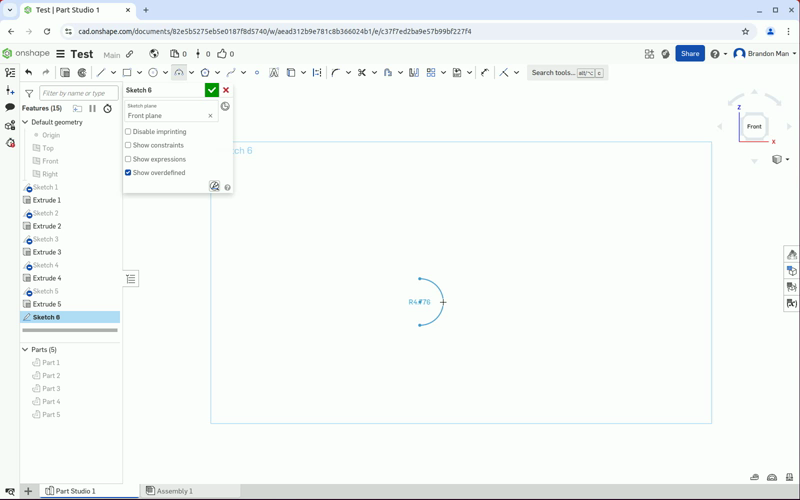
click(443, 301)
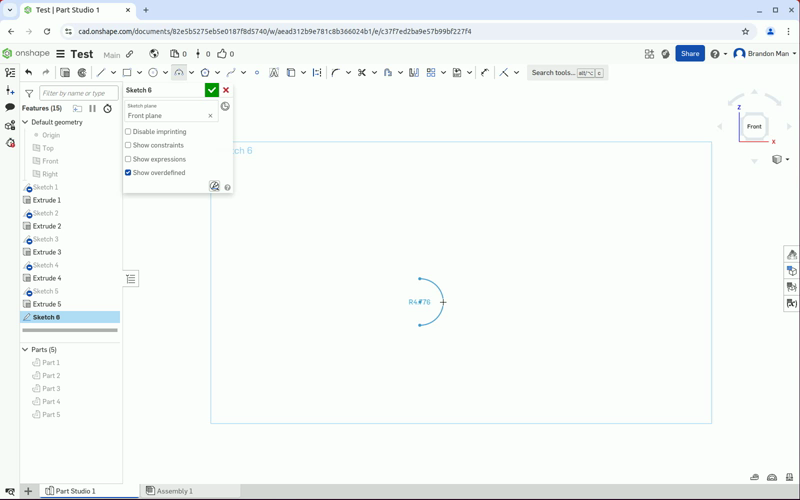
key_up(shift)
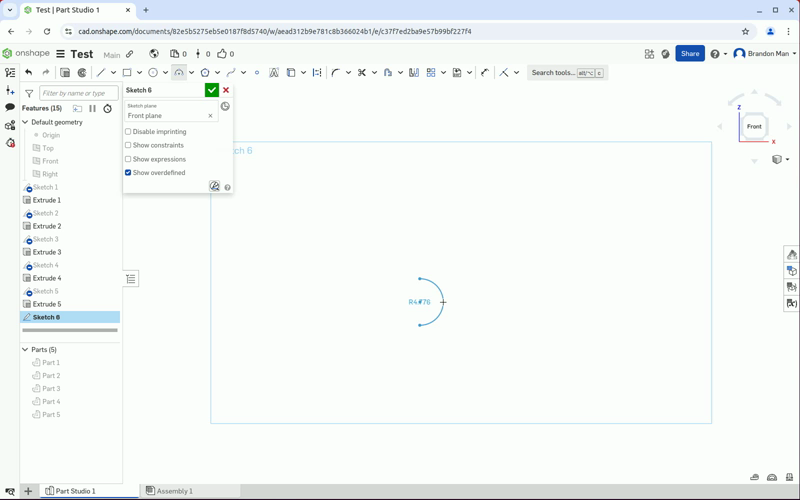
key(esc)
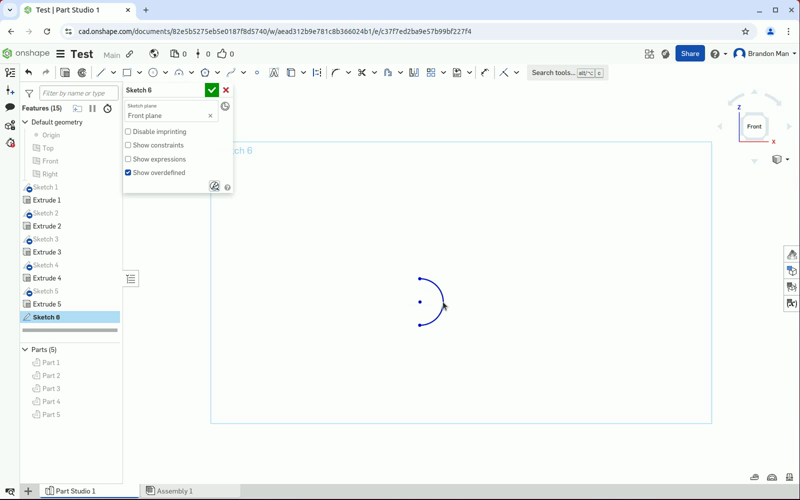
key(l)
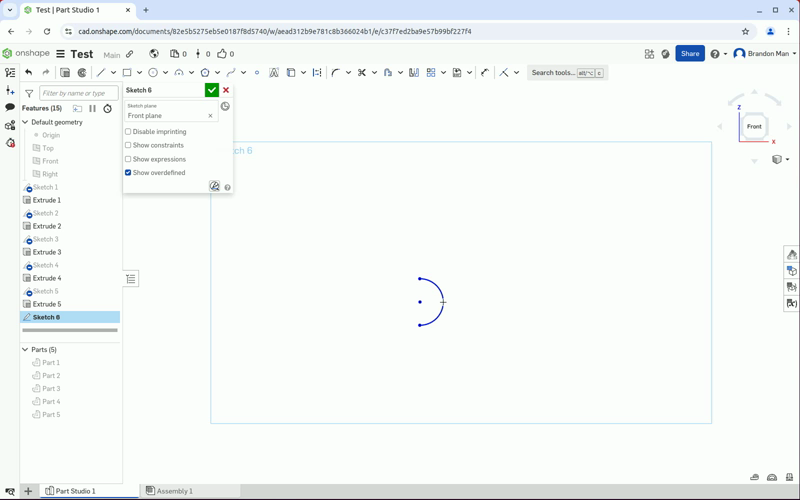
mouse_move(419, 278)
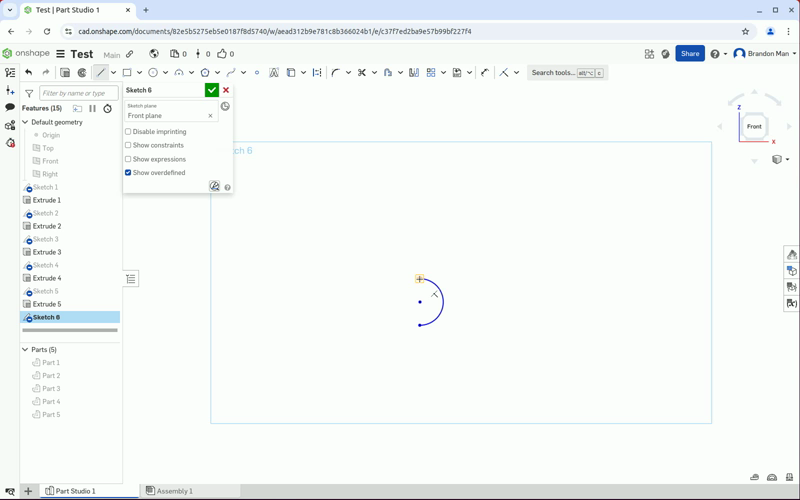
click(419, 278)
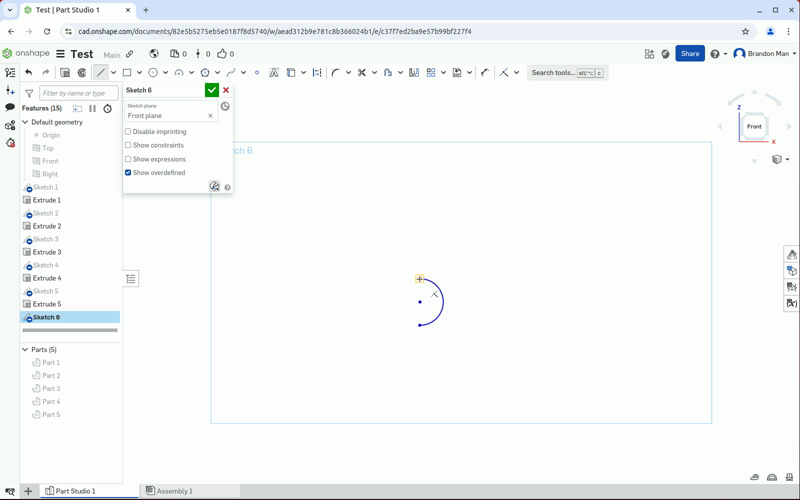
mouse_move(449, 278)
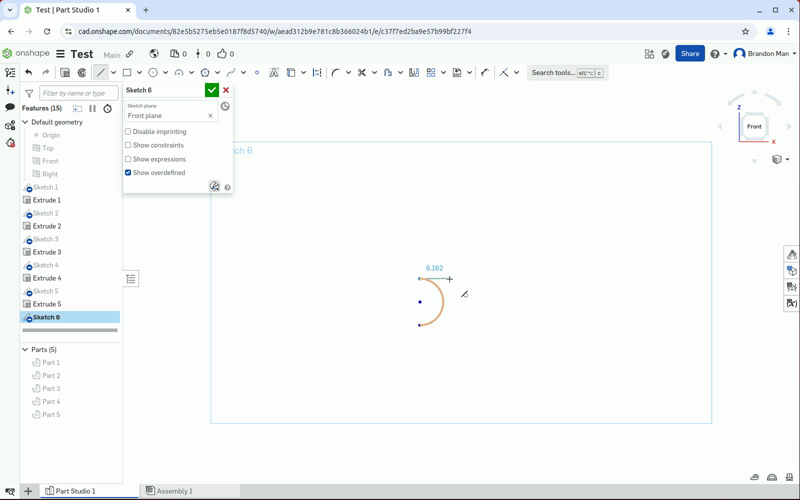
key_down(shift)
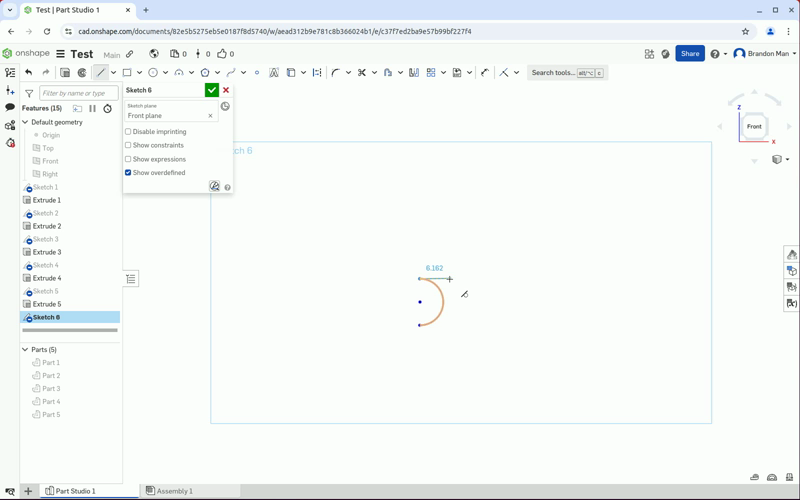
mouse_move(419, 325)
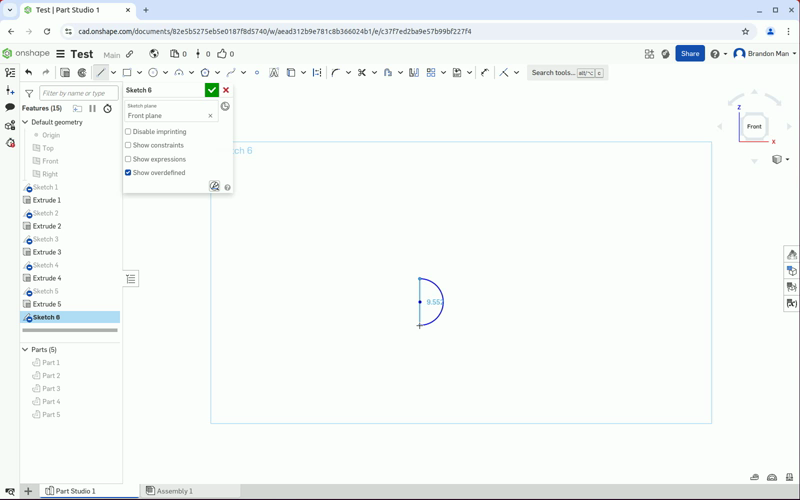
key_up(shift)
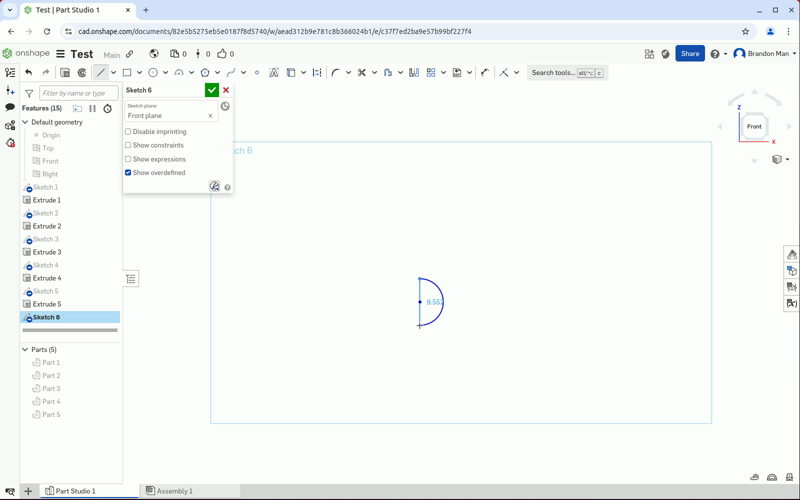
click(419, 325)
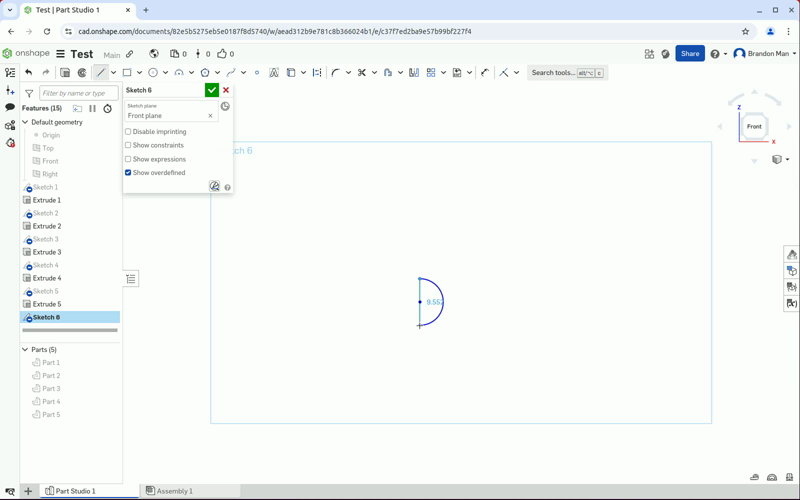
key(esc)
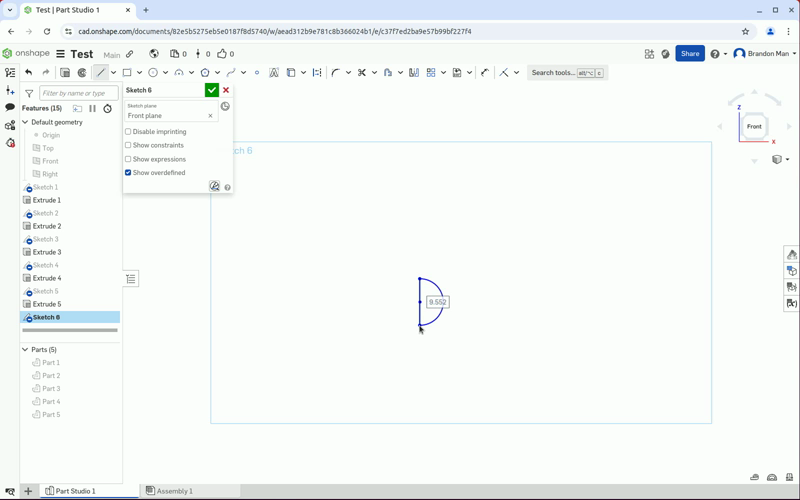
mouse_move(426, 301)
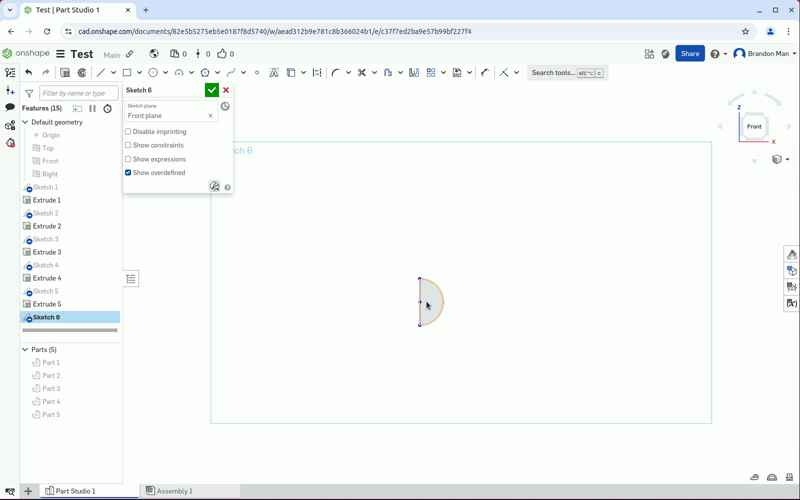
scroll(6)
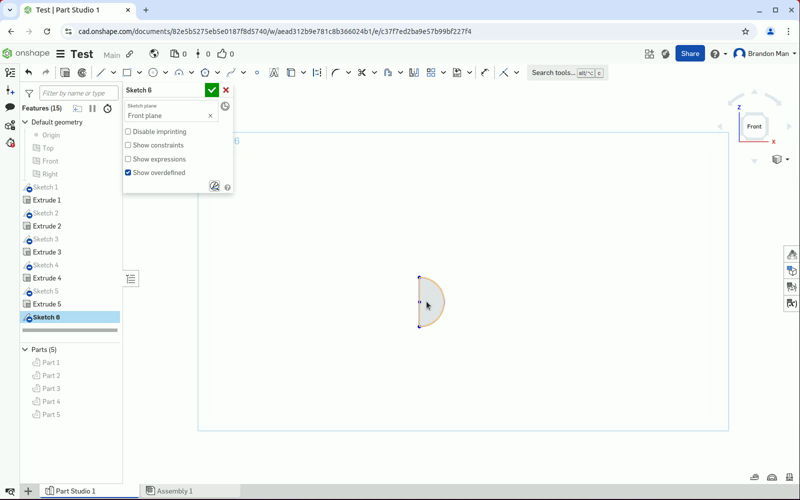
scroll(6)
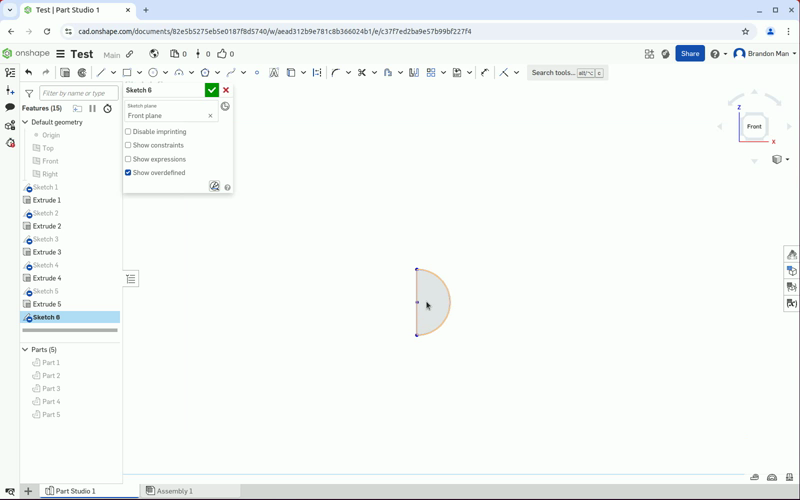
scroll(6)
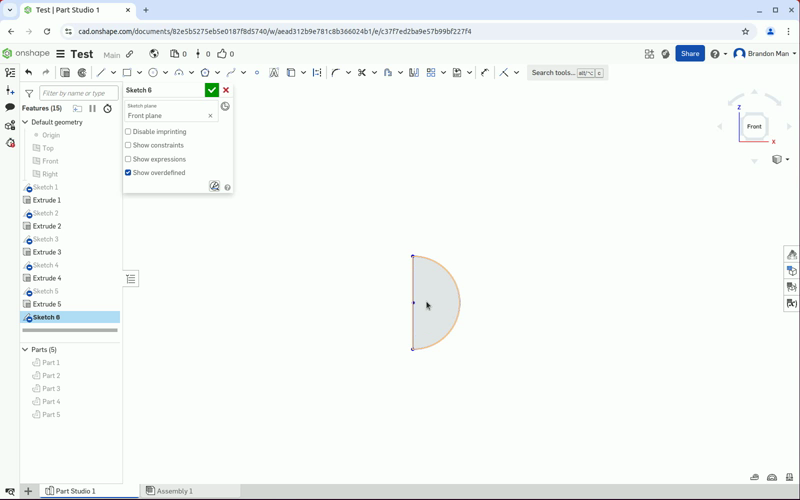
scroll(6)
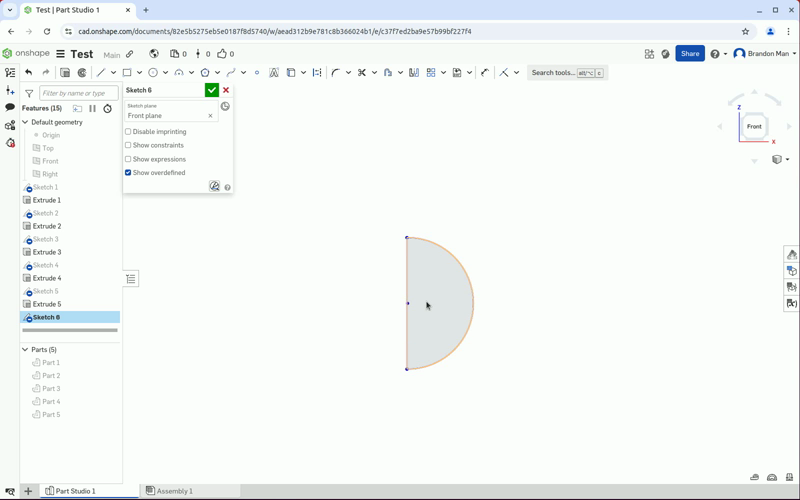
scroll(6)
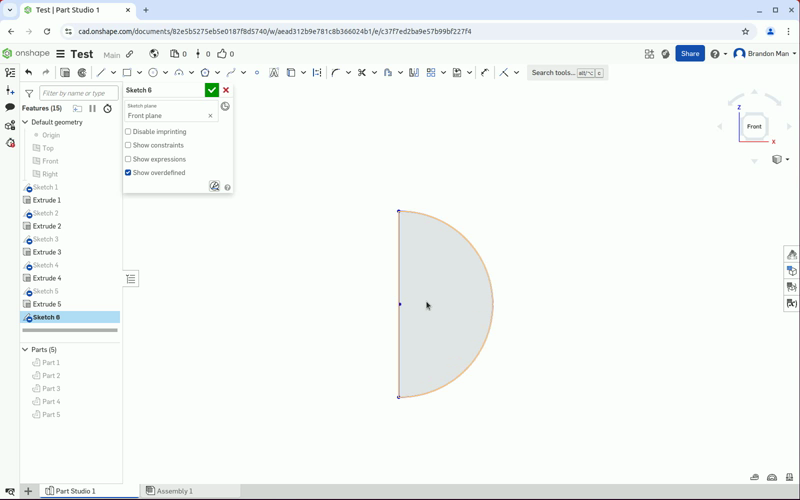
scroll(6)
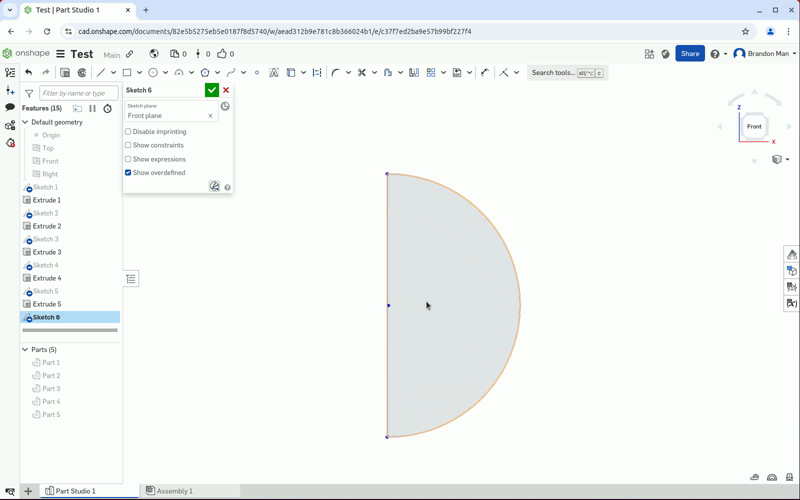
scroll(6)
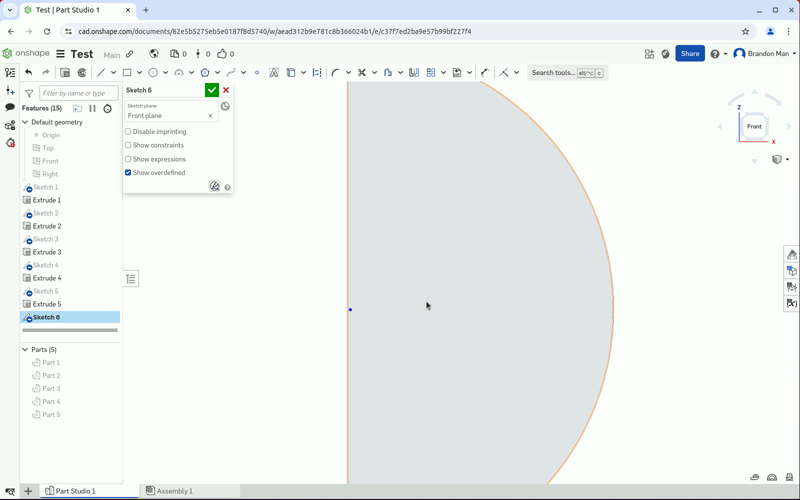
click(426, 301)
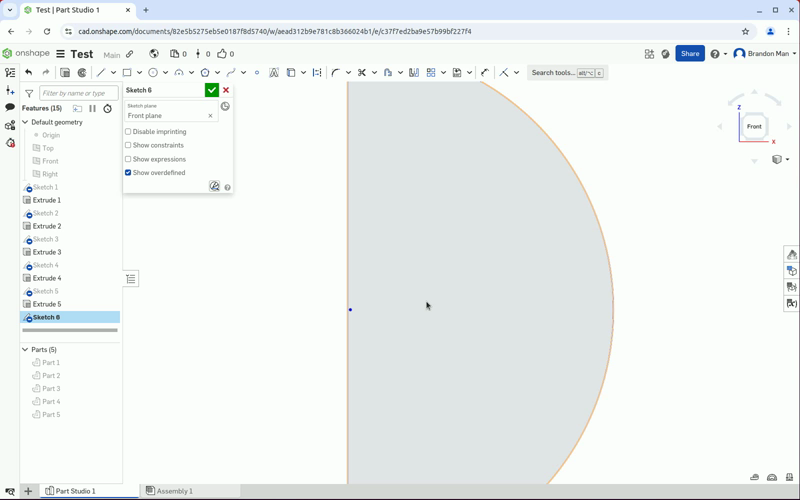
scroll(-6)
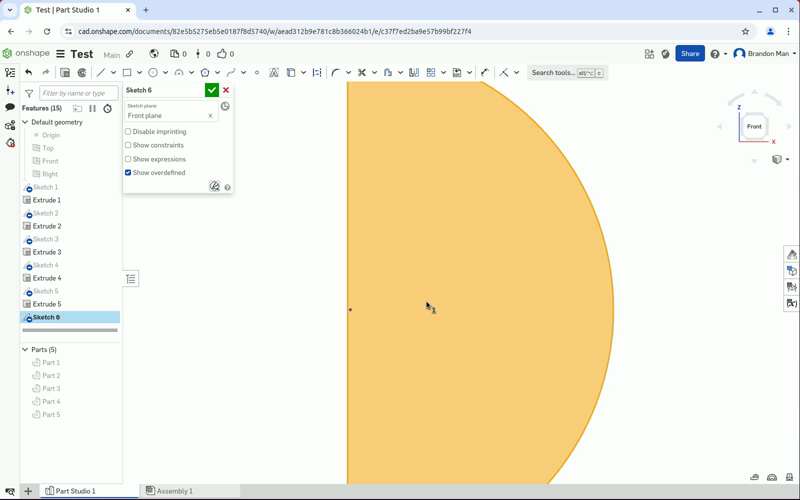
scroll(-6)
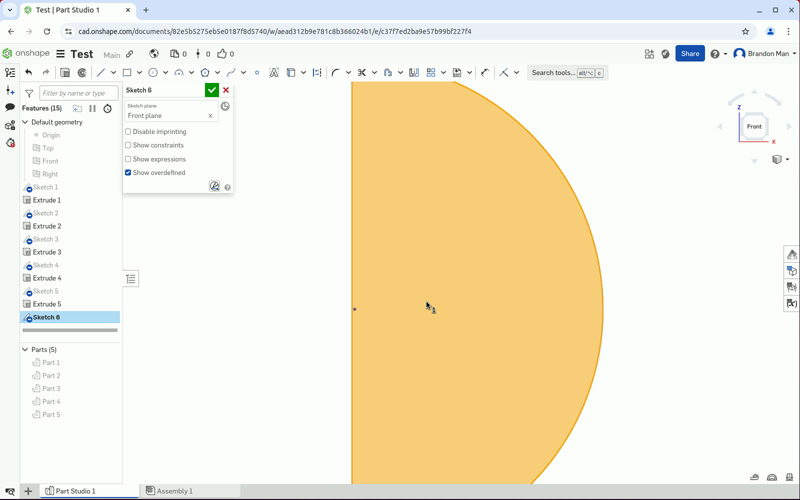
scroll(-6)
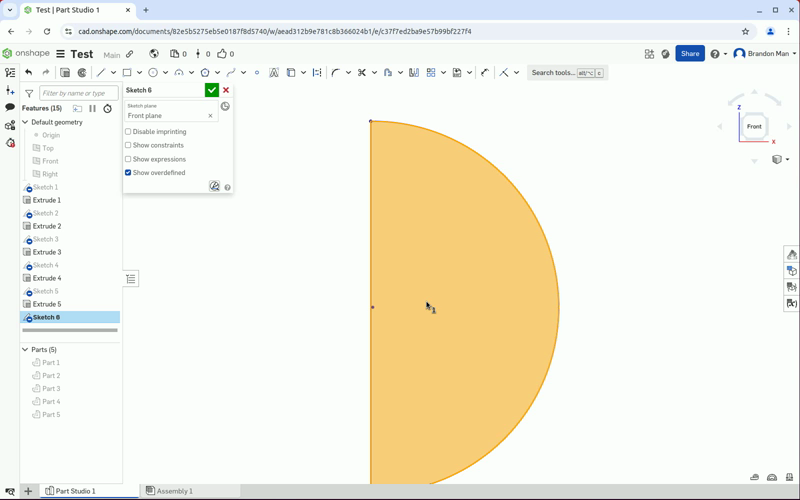
scroll(-6)
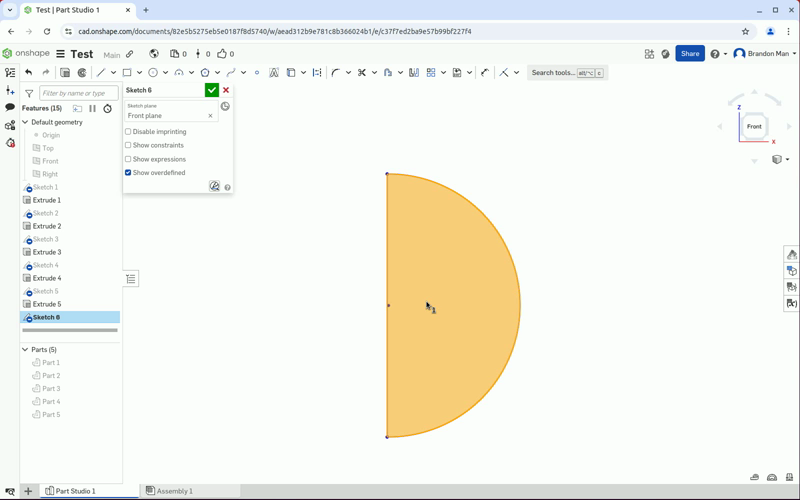
scroll(-6)
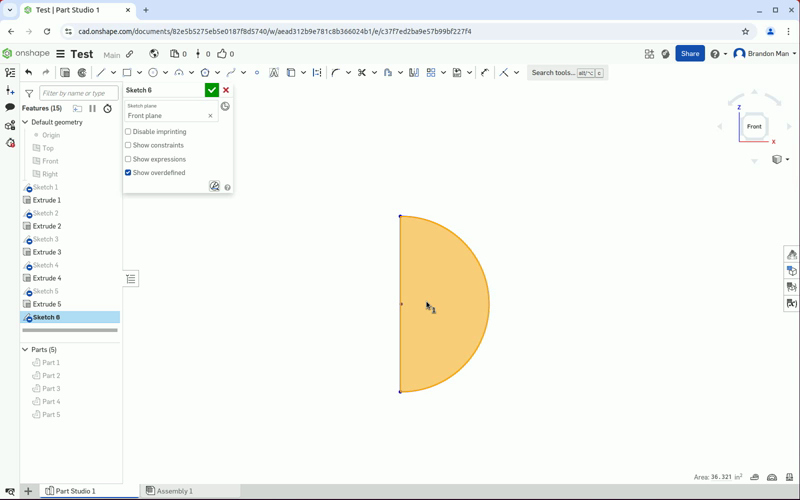
scroll(-6)
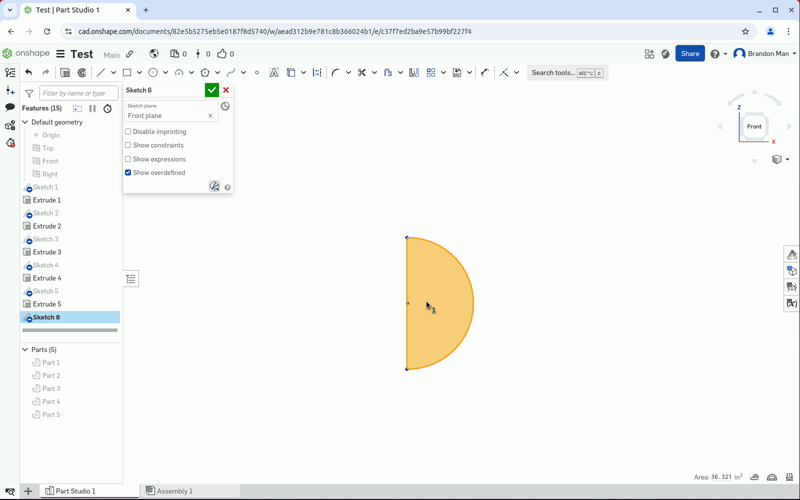
scroll(-6)
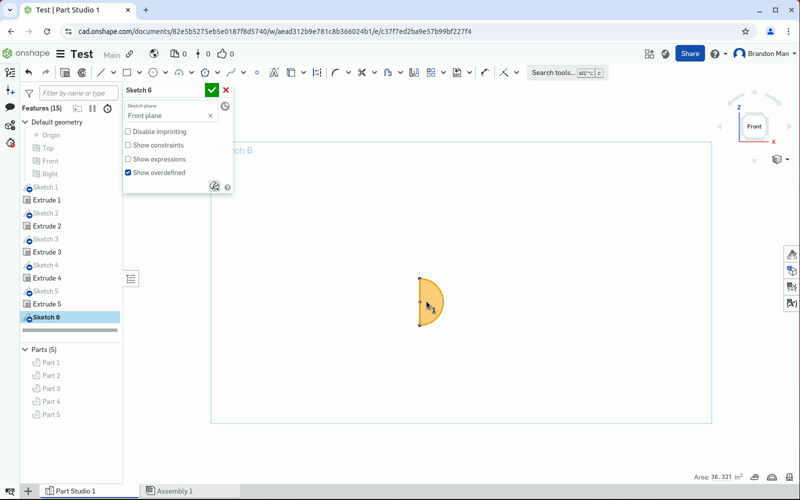
mouse_move(73, 352)
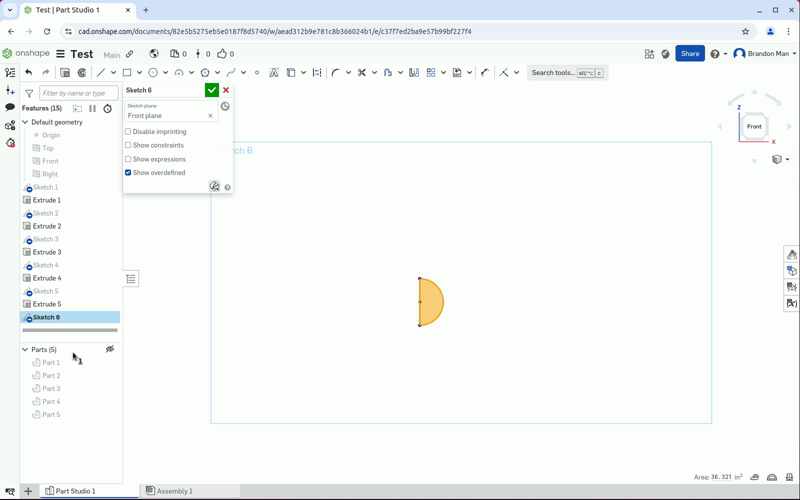
key(shift+y)
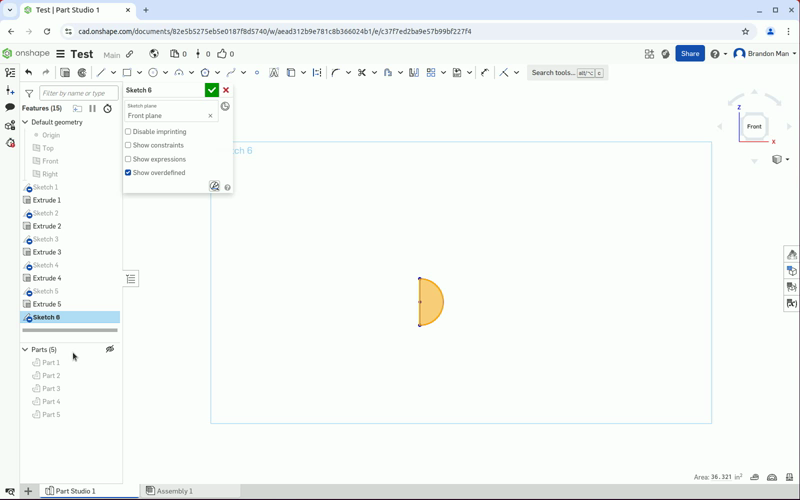
key(shift+e)
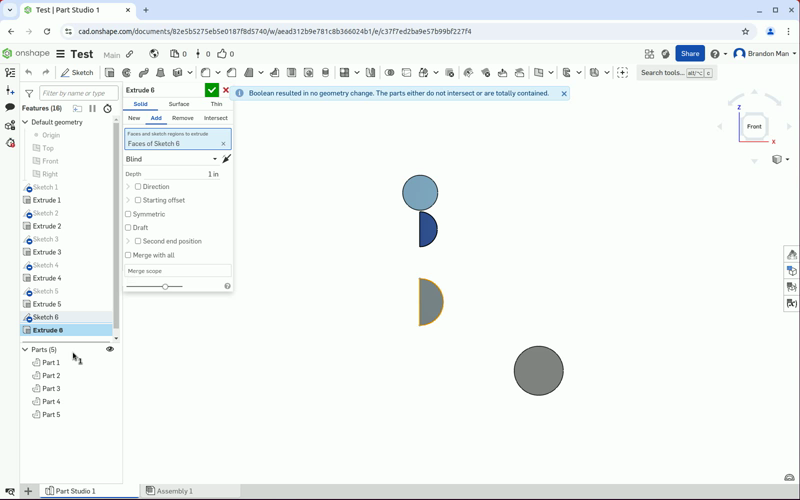
mouse_move(143, 106)
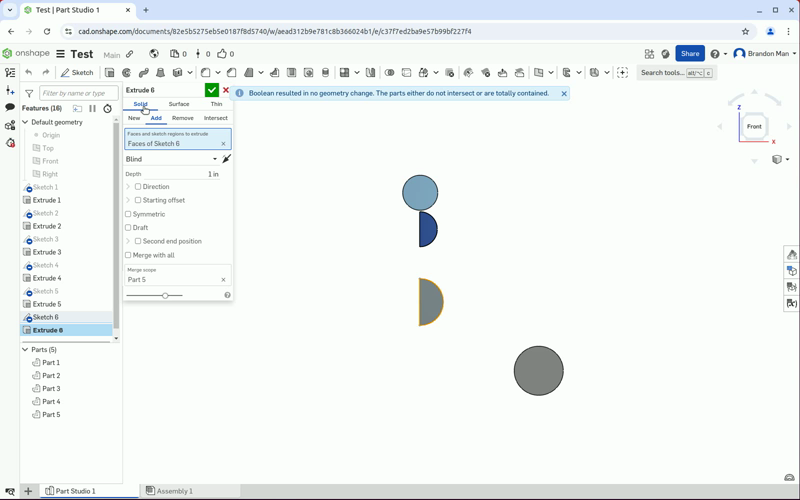
click(143, 106)
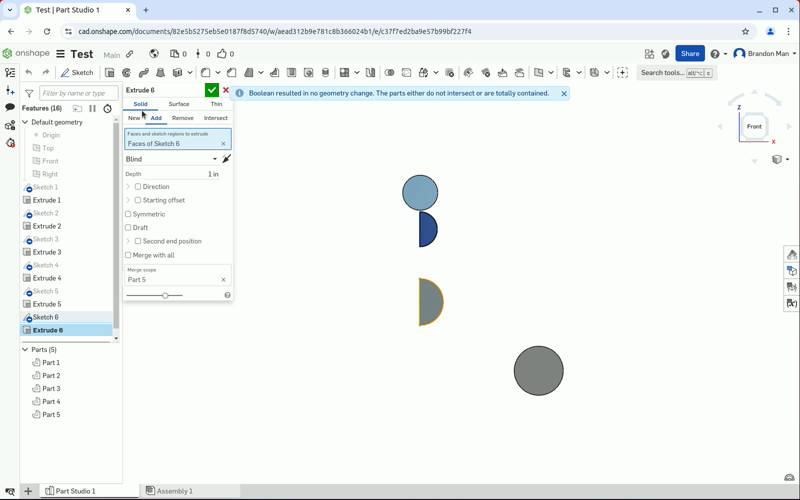
mouse_move(137, 120)
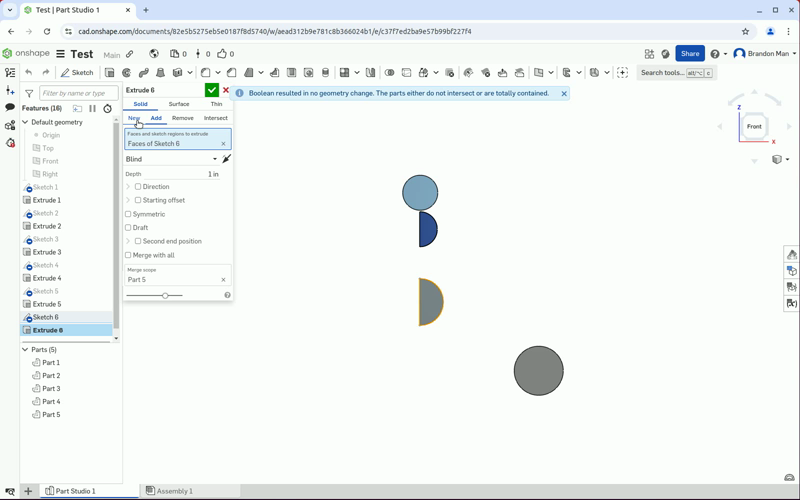
click(137, 120)
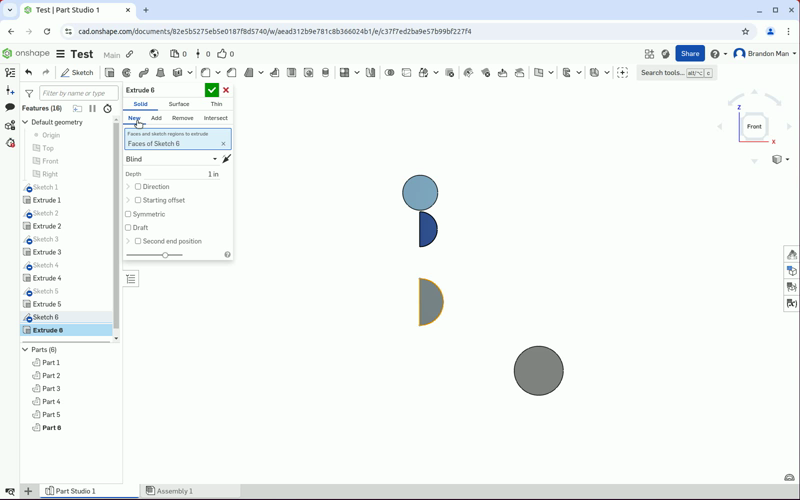
key(tab, 4)
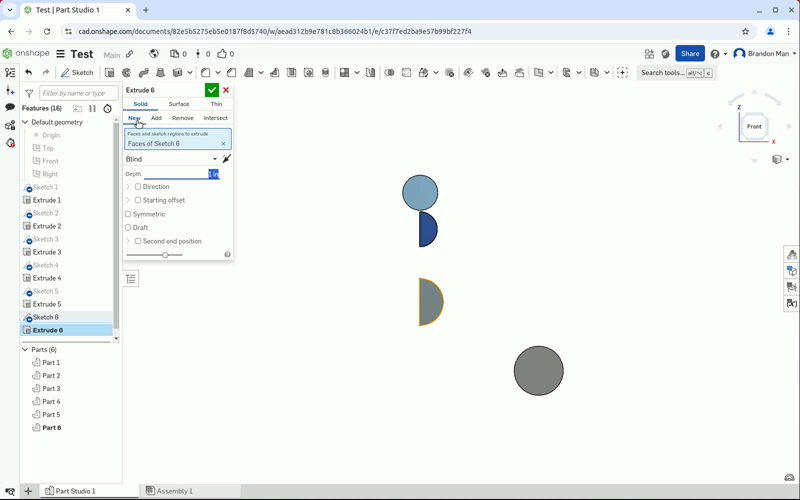
text(9.388)
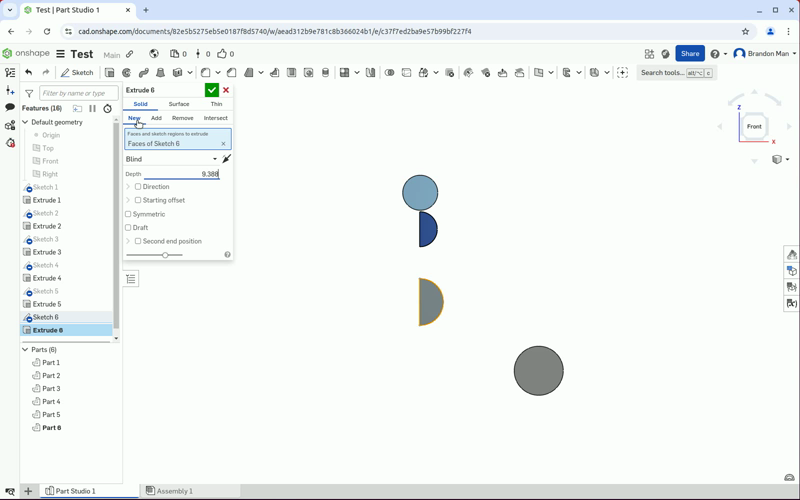
key(enter)
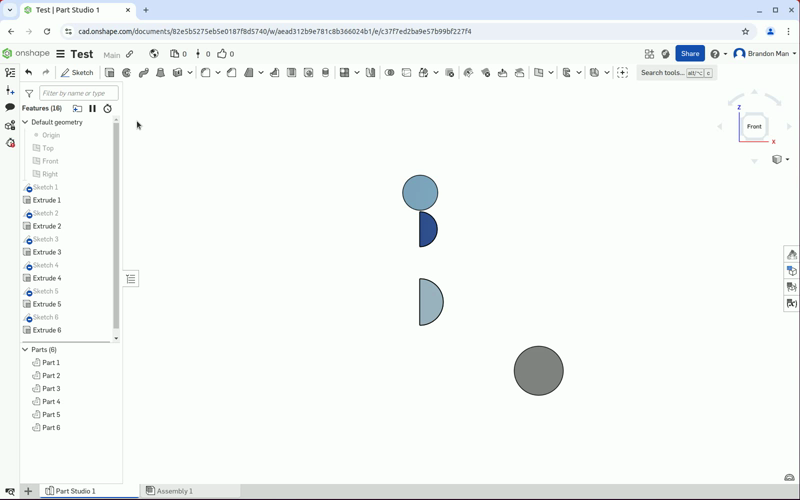
key(shift+h)
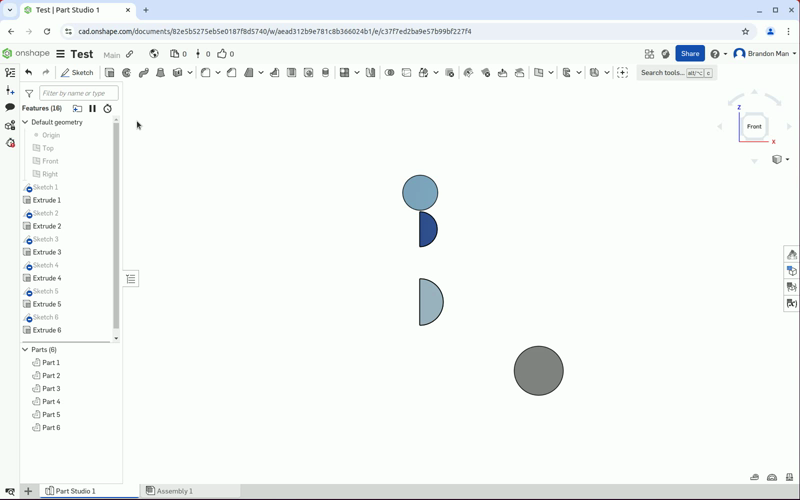
key(shift+h)
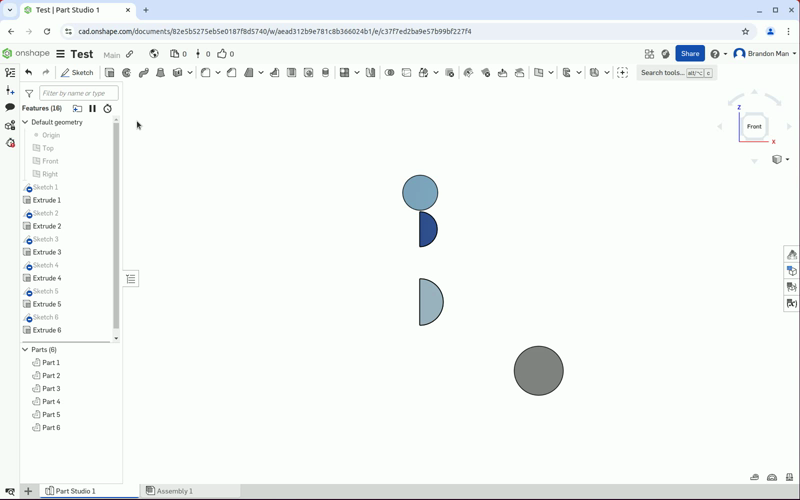
mouse_move(69, 189)
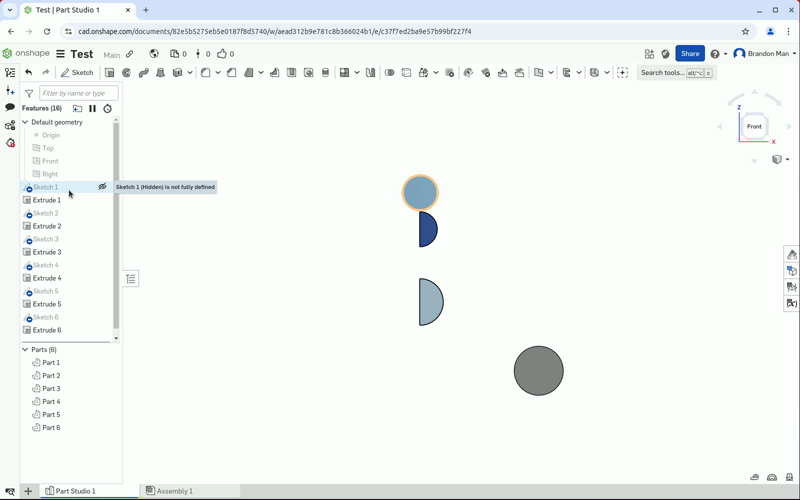
click(69, 189)
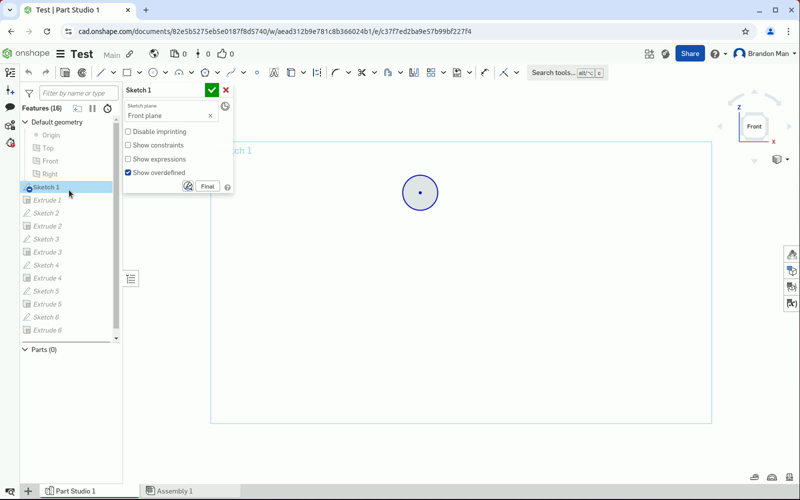
mouse_move(229, 92)
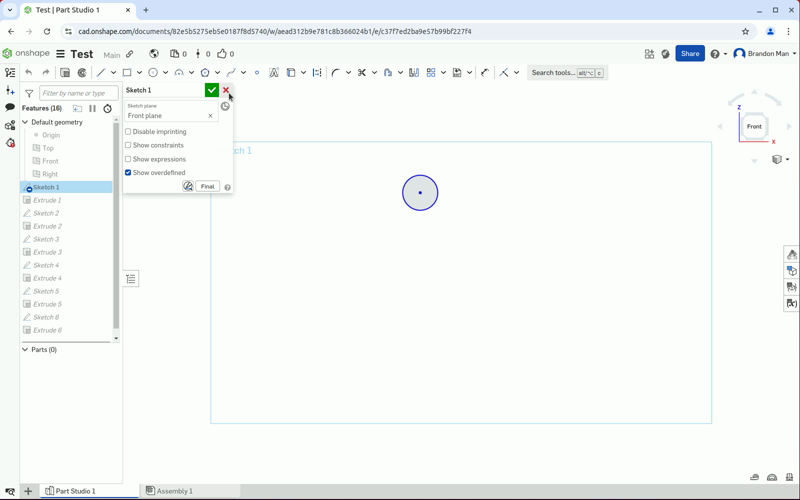
click(229, 92)
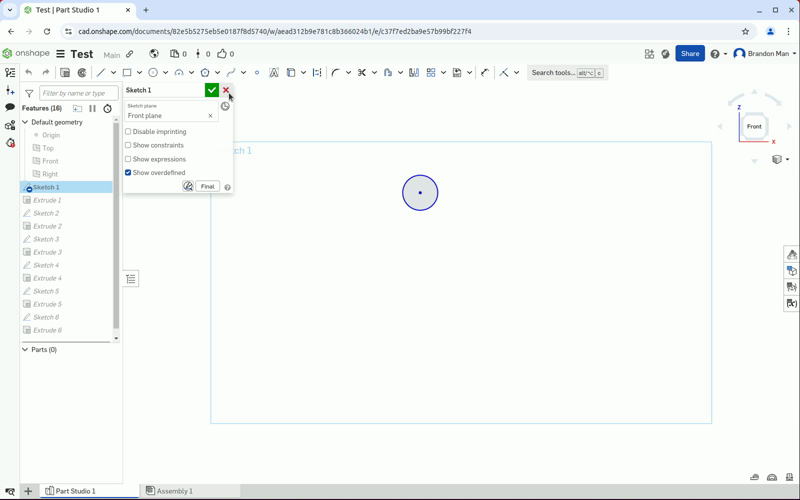
key(shift+s)
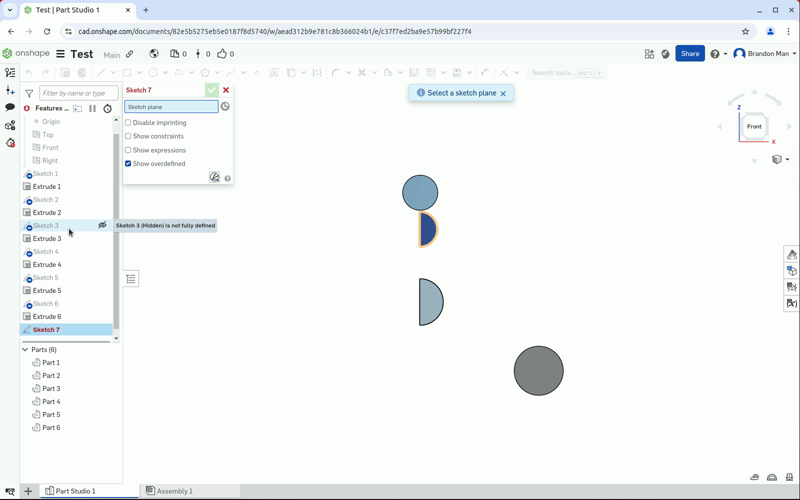
scroll(3)
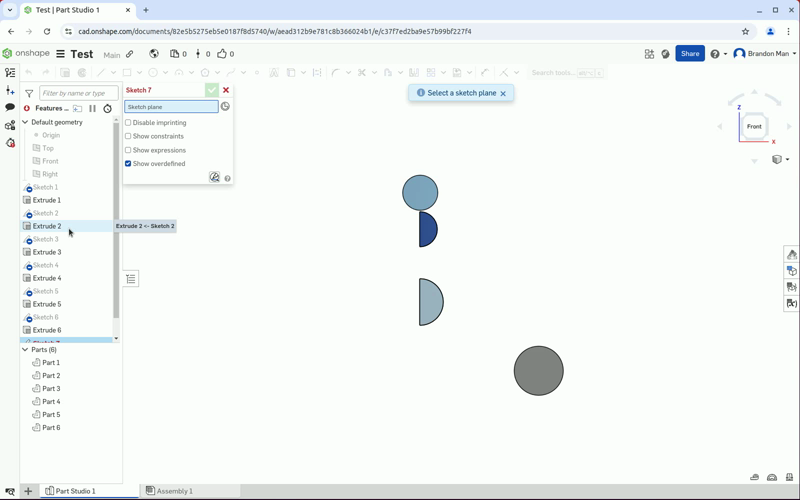
mouse_move(69, 163)
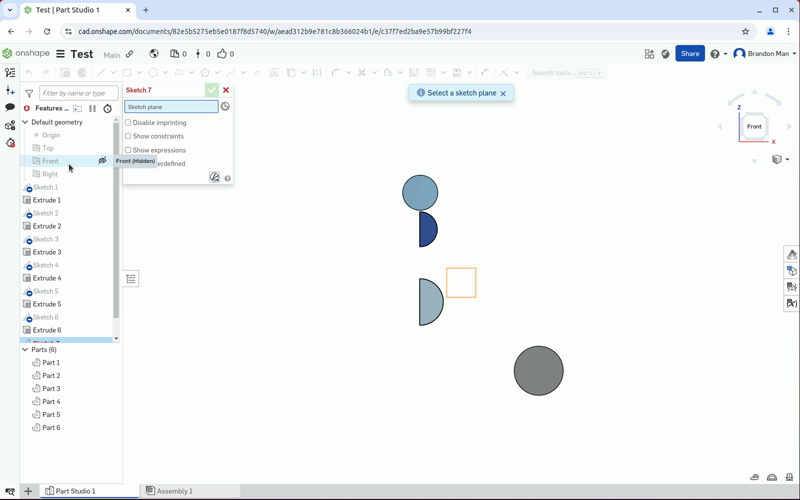
click(69, 163)
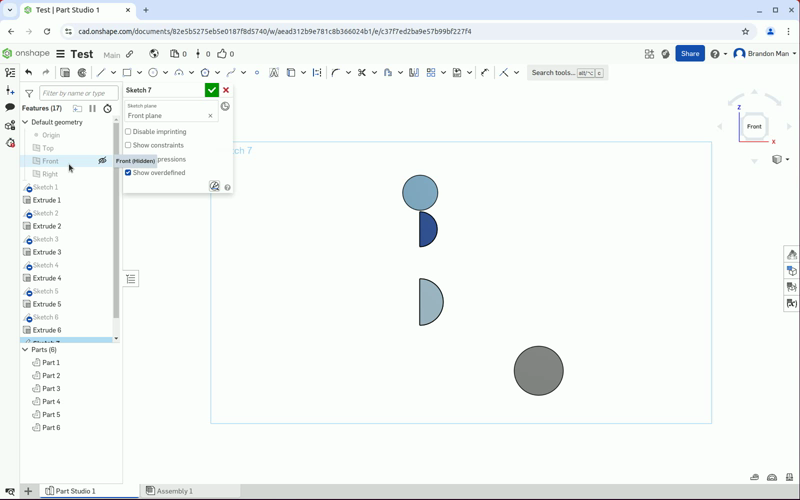
mouse_move(73, 352)
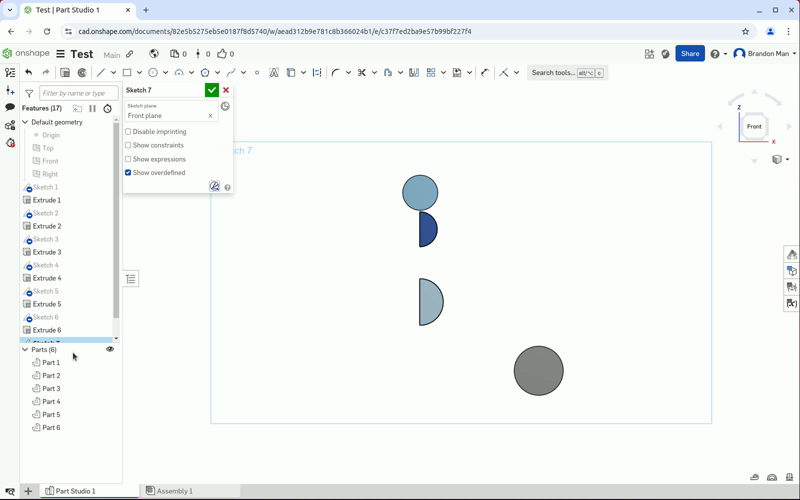
key(y)
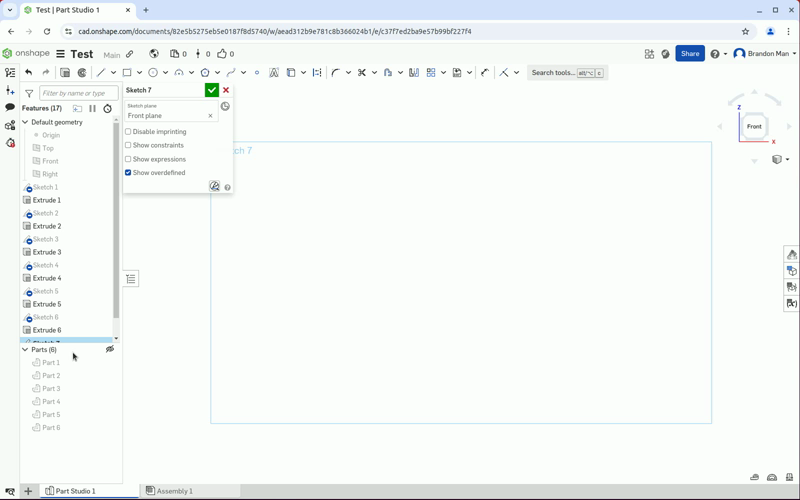
key(l)
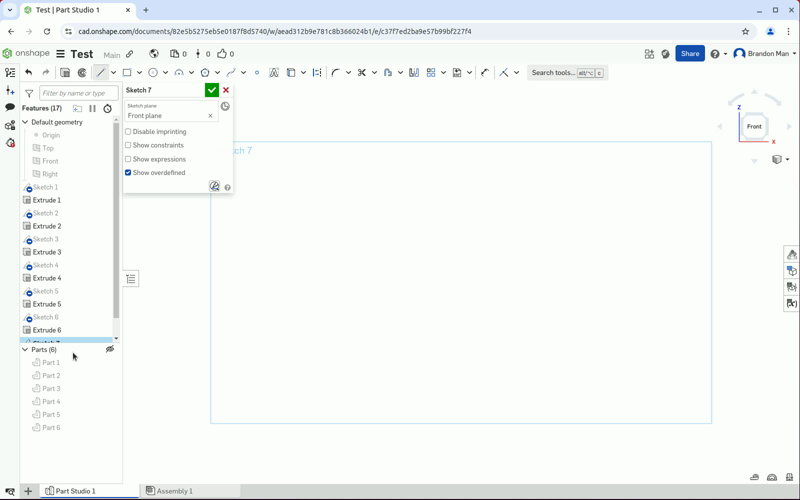
key_down(shift)
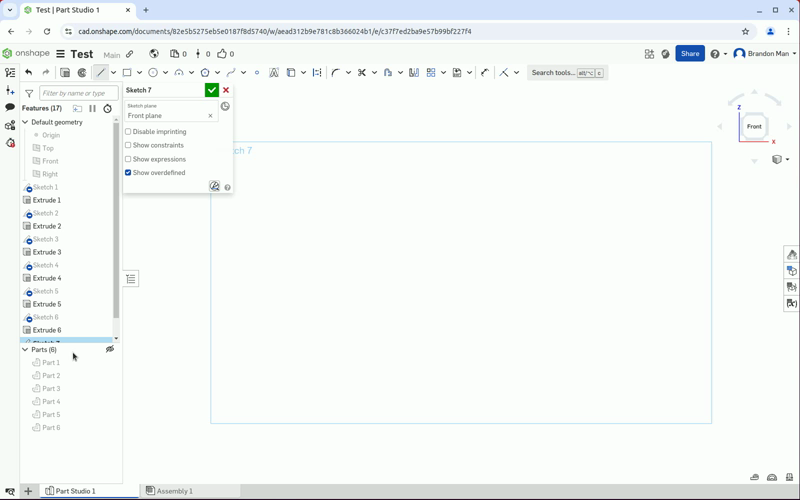
mouse_move(419, 370)
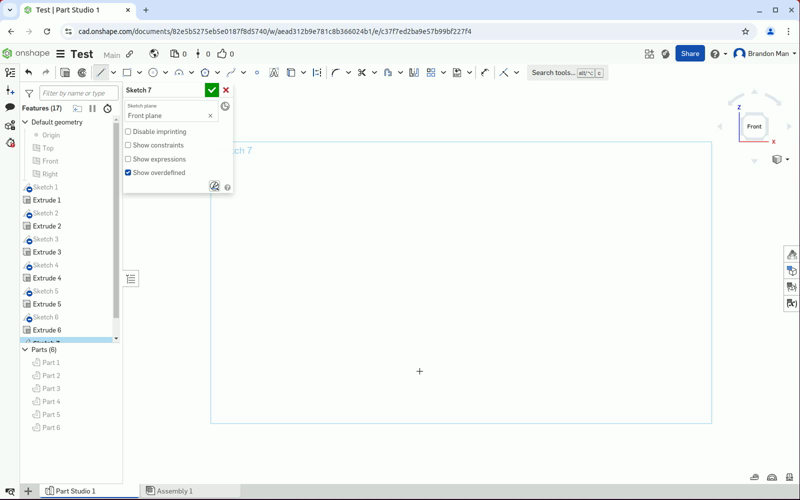
click(419, 370)
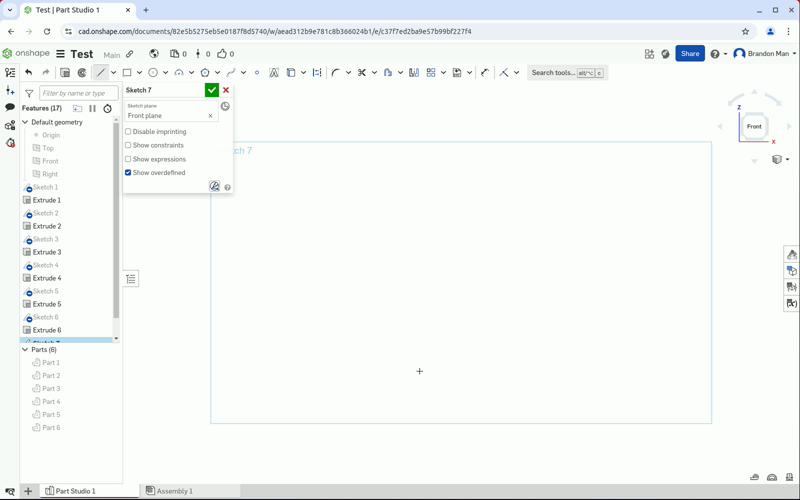
key_up(shift)
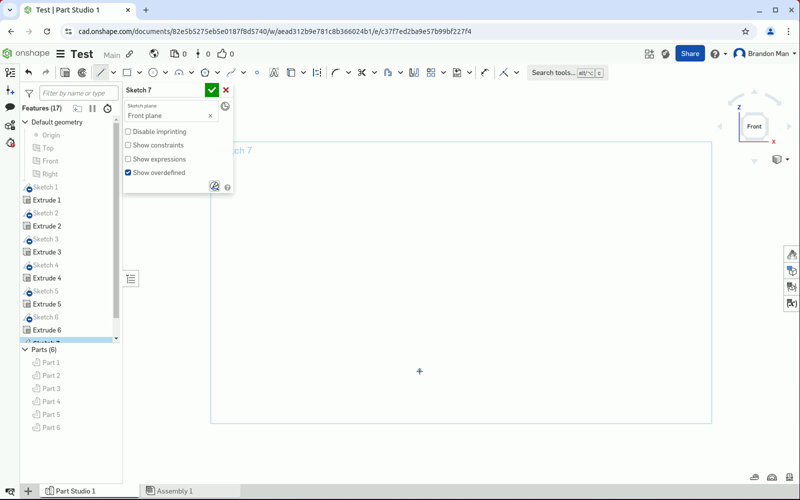
key_down(shift)
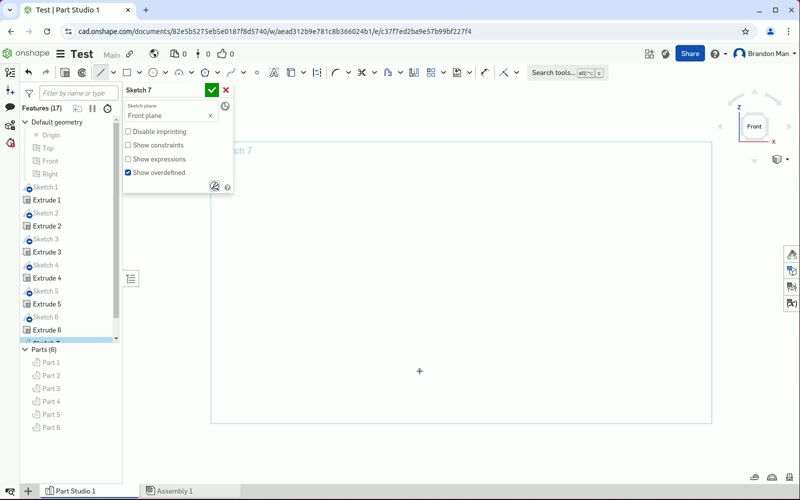
mouse_move(449, 370)
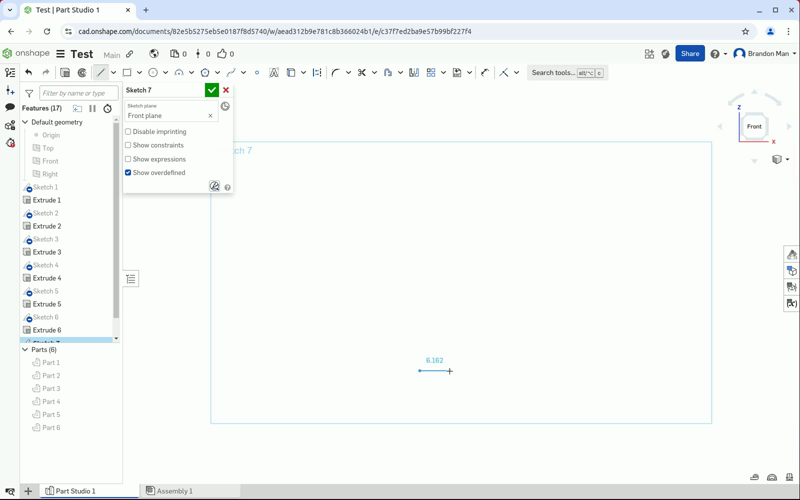
mouse_move(440, 370)
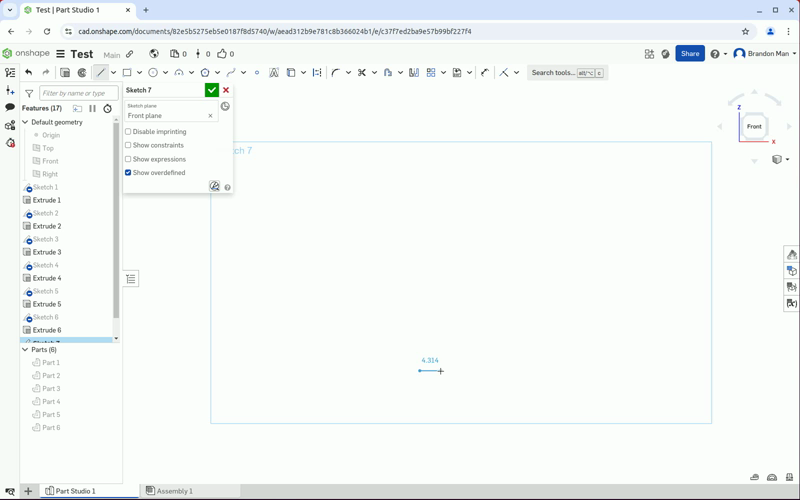
click(440, 370)
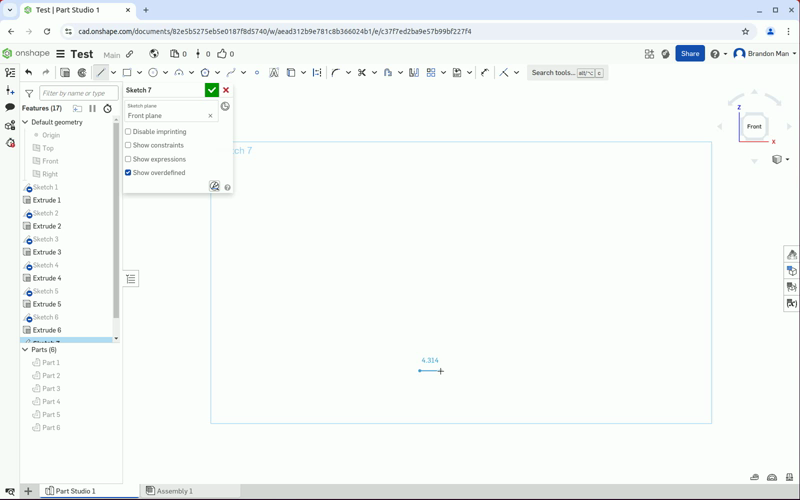
key_up(shift)
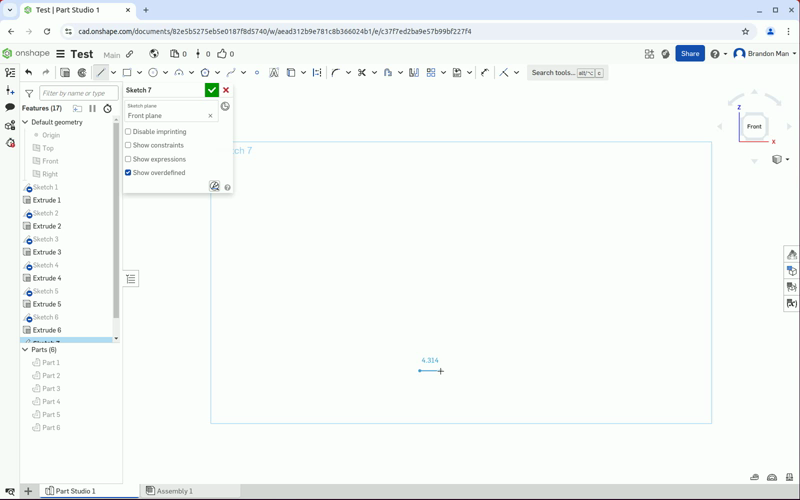
key(esc)
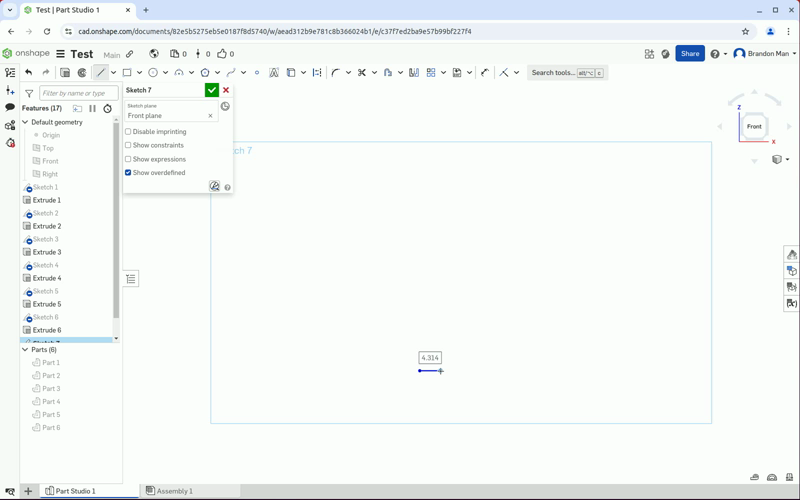
key(a)
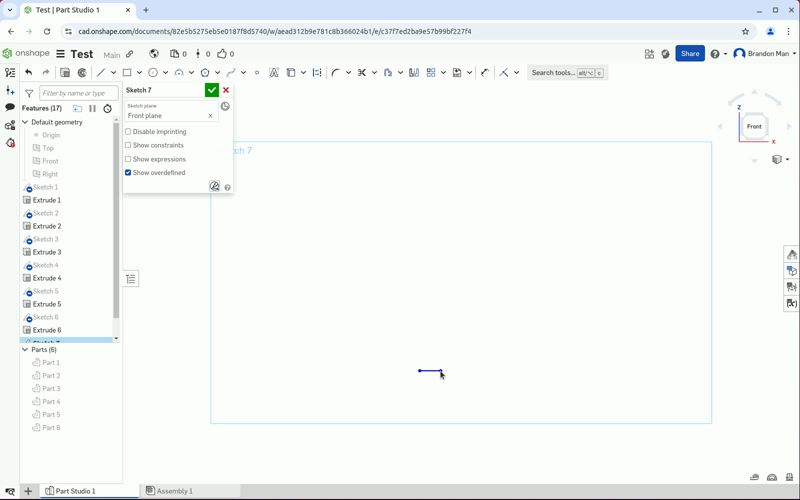
mouse_move(440, 370)
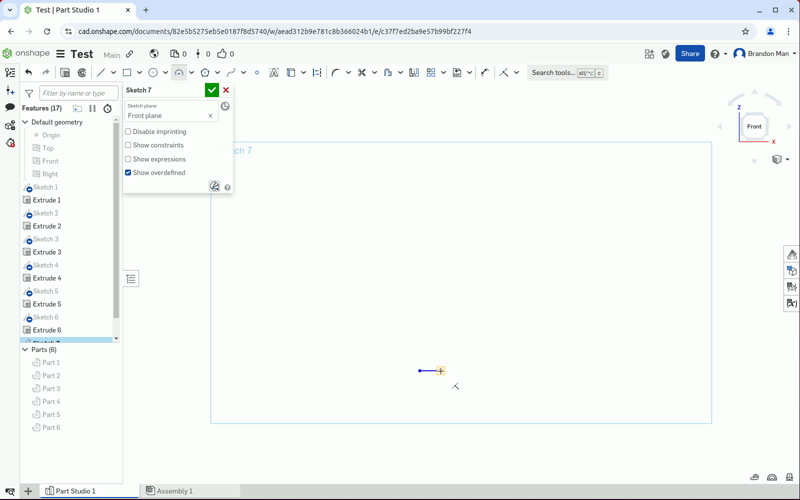
click(440, 370)
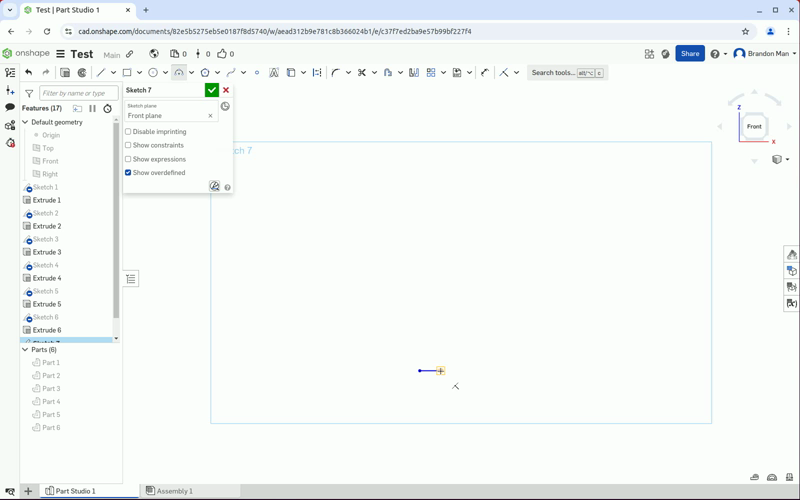
key_down(shift)
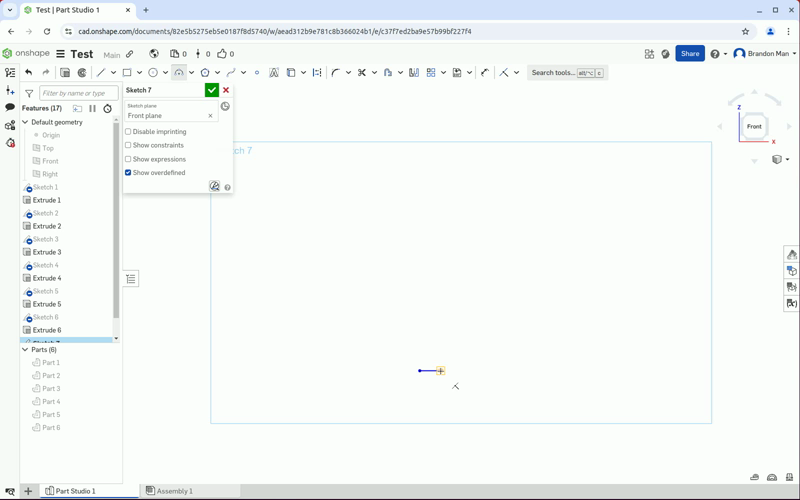
mouse_move(419, 349)
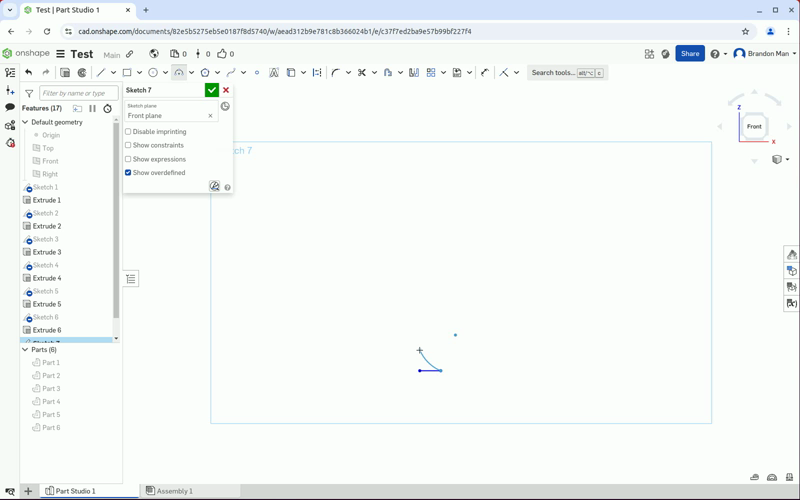
click(419, 349)
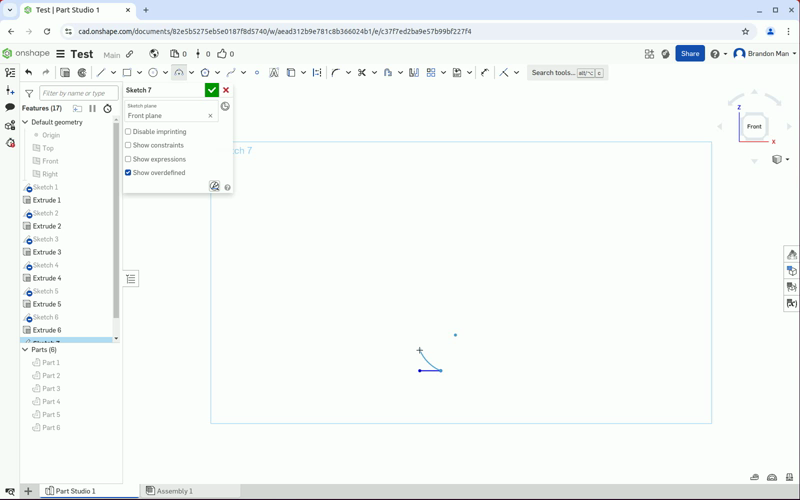
mouse_move(434, 356)
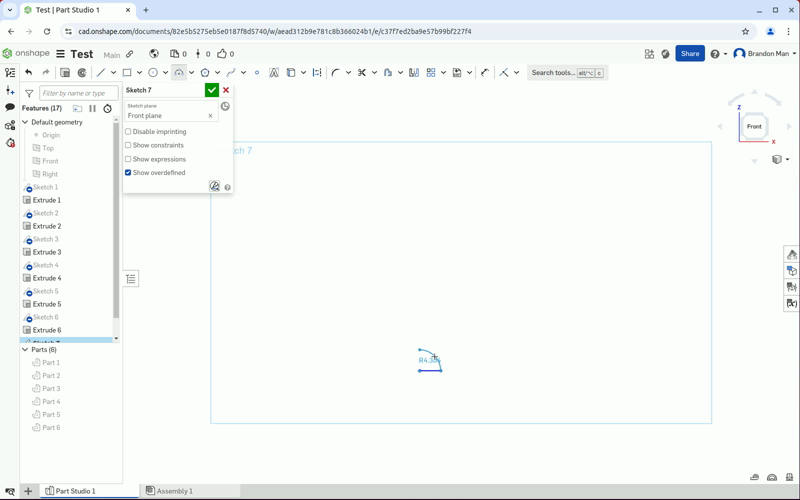
click(434, 356)
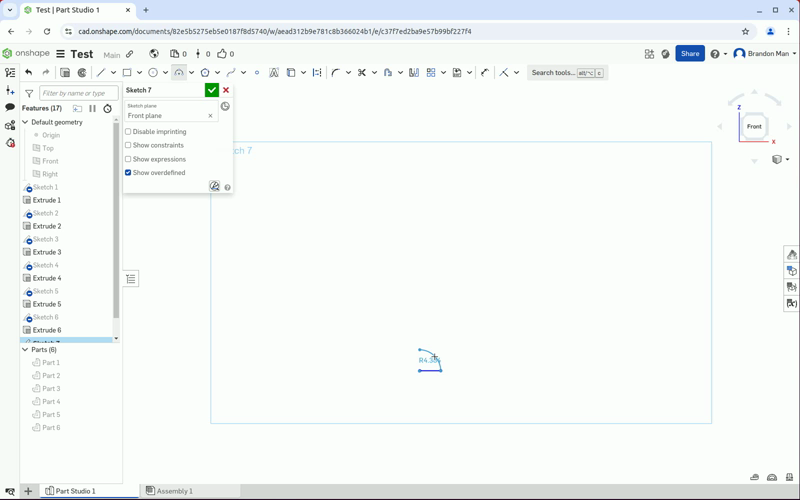
key_up(shift)
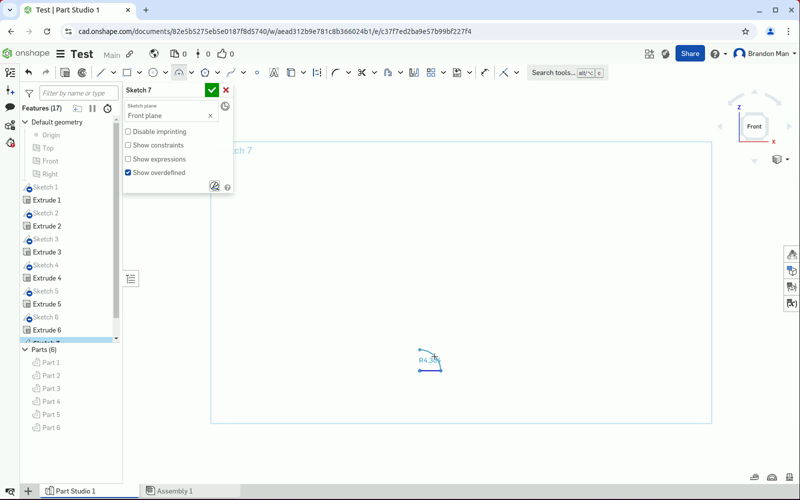
key(esc)
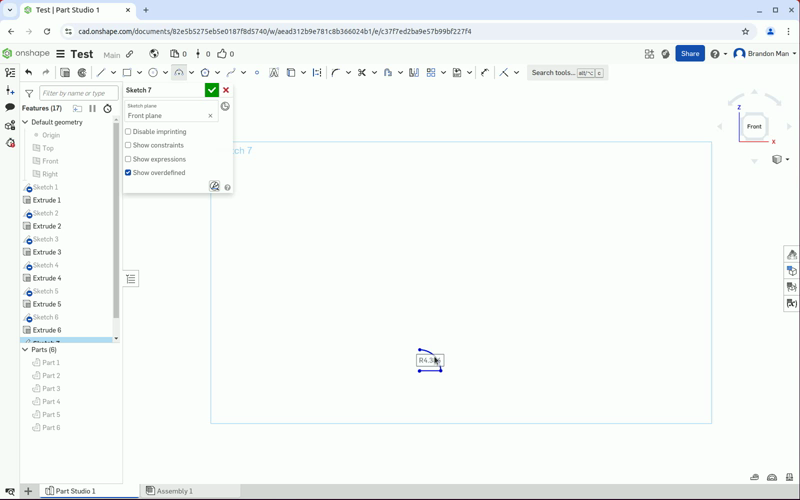
key(l)
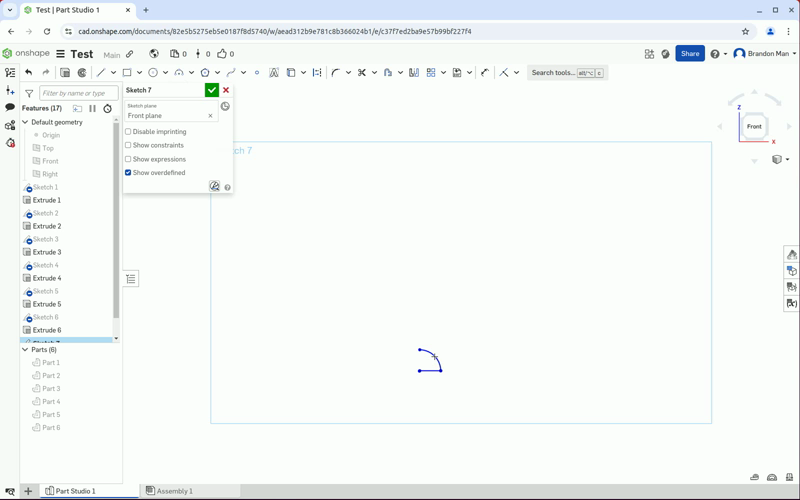
mouse_move(419, 349)
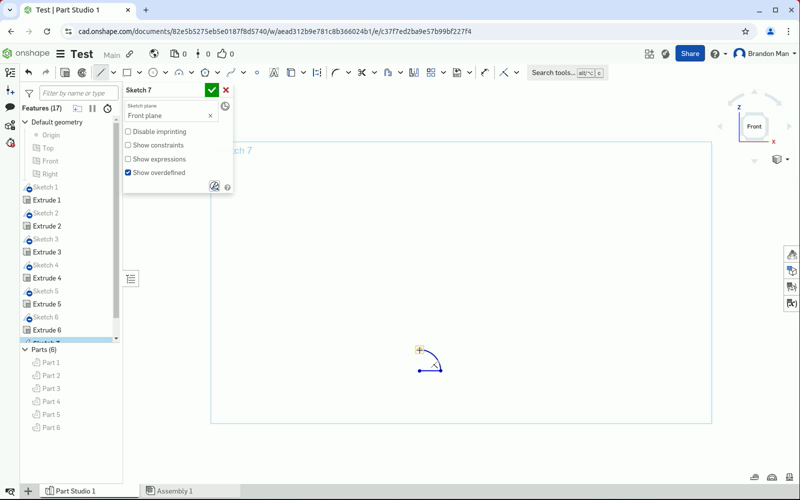
click(419, 349)
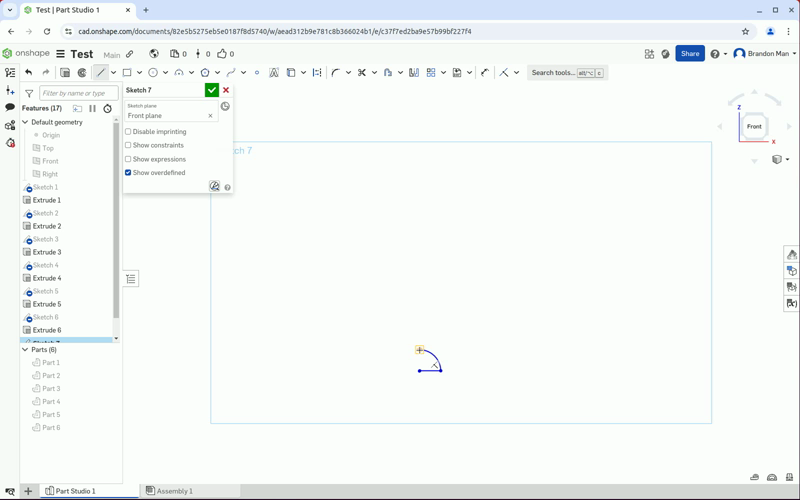
mouse_move(449, 349)
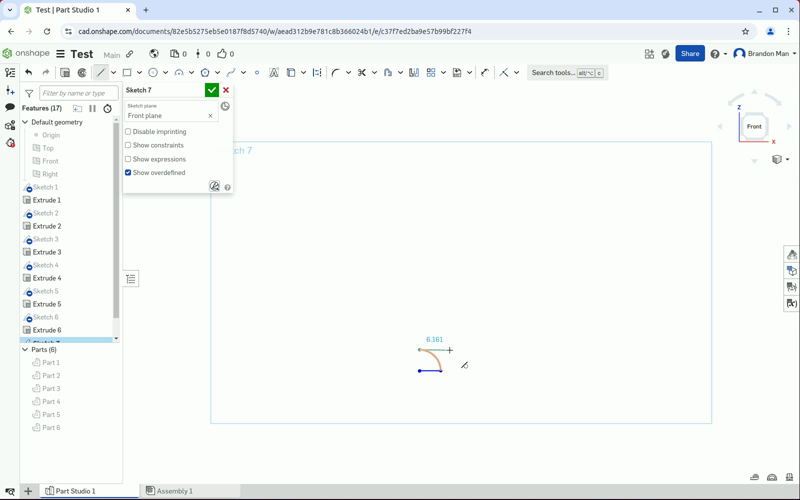
key_down(shift)
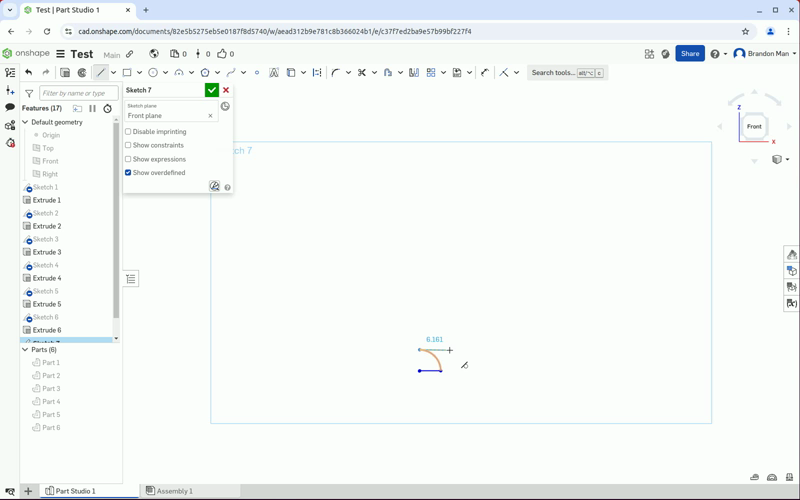
mouse_move(419, 370)
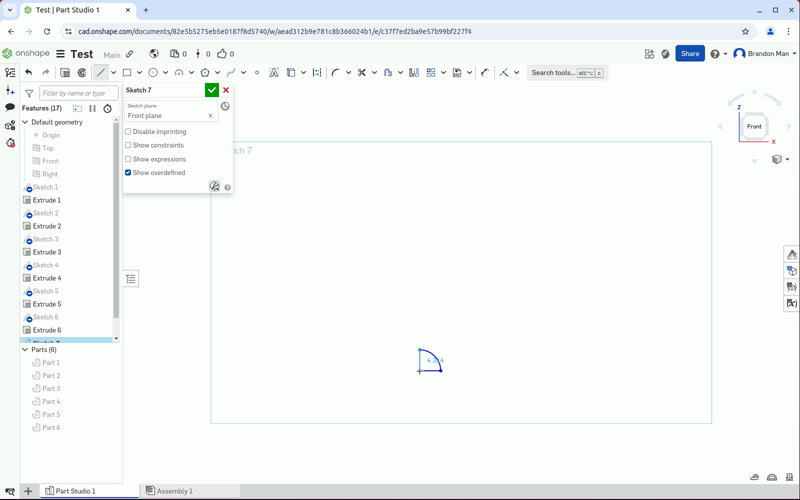
key_up(shift)
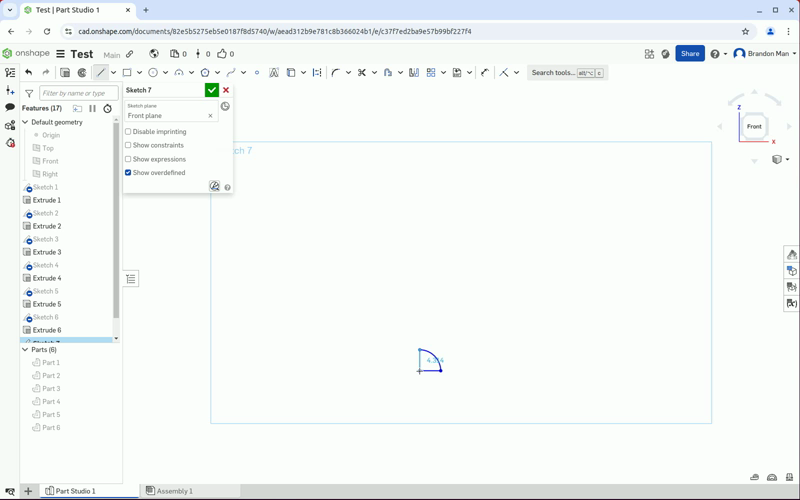
click(419, 370)
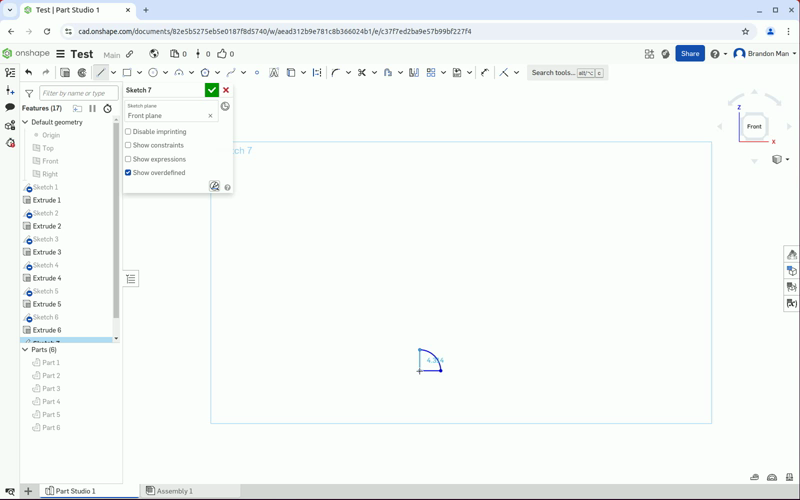
key(esc)
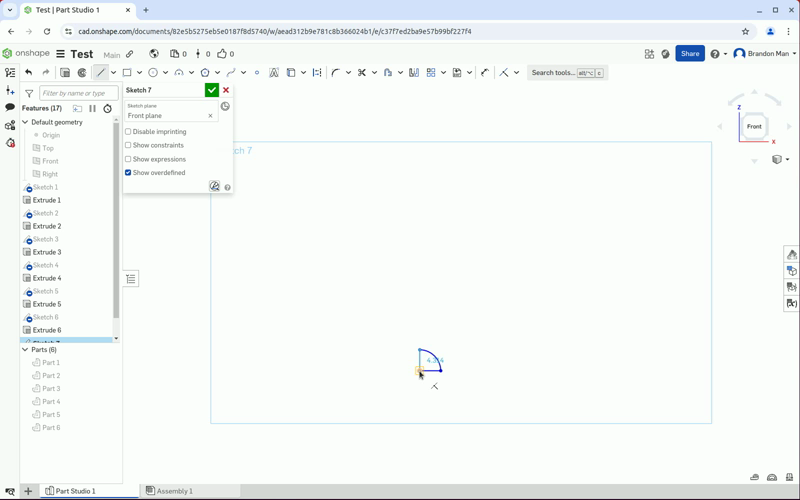
mouse_move(428, 370)
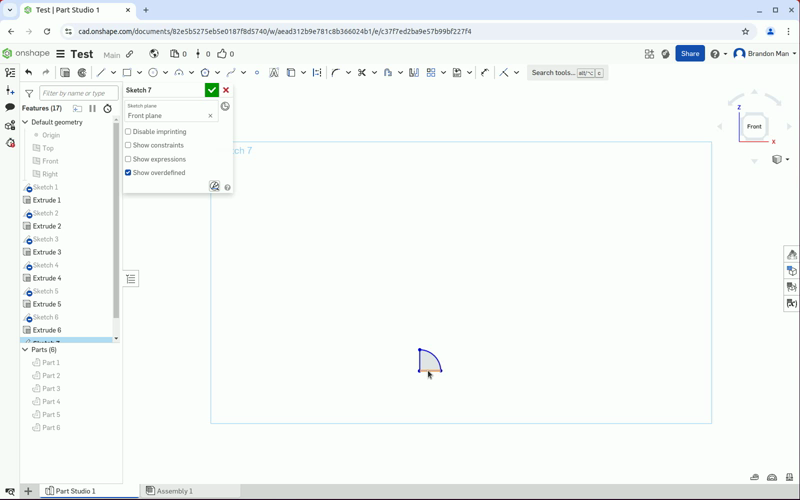
scroll(6)
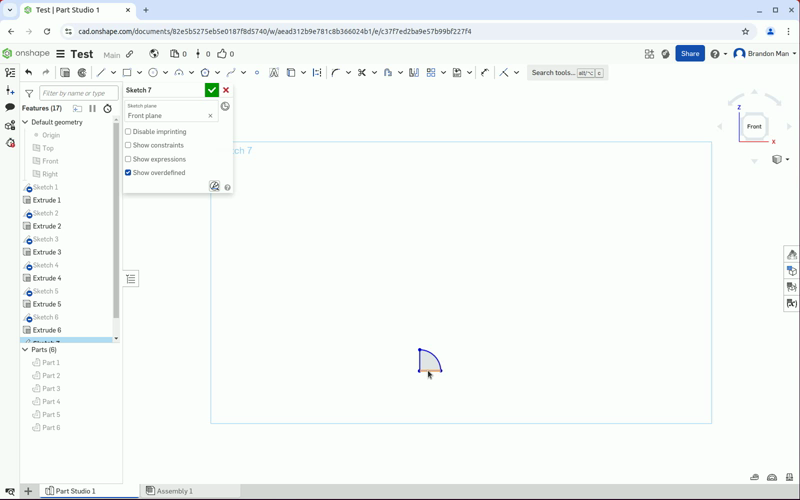
scroll(6)
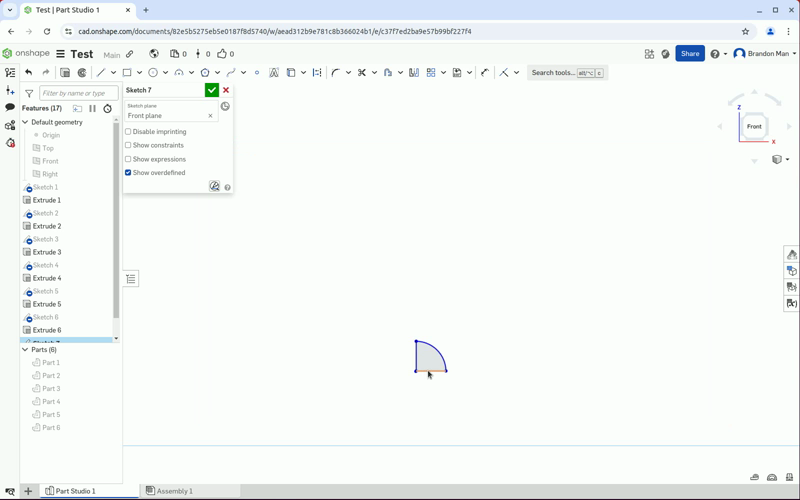
scroll(6)
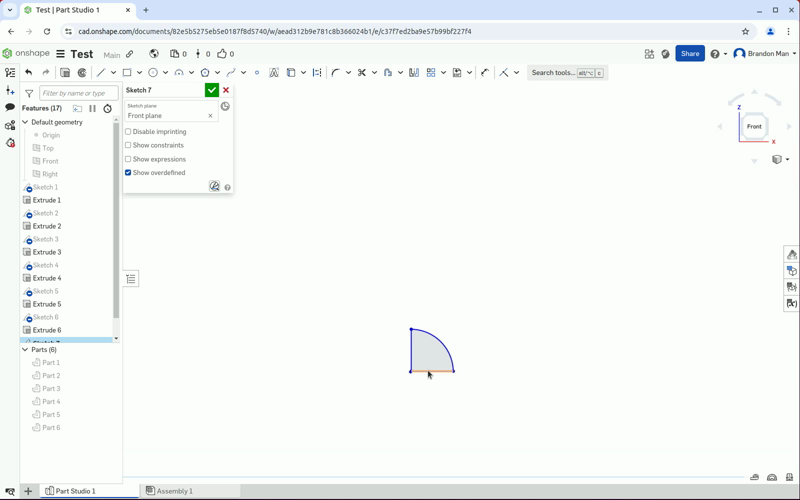
scroll(6)
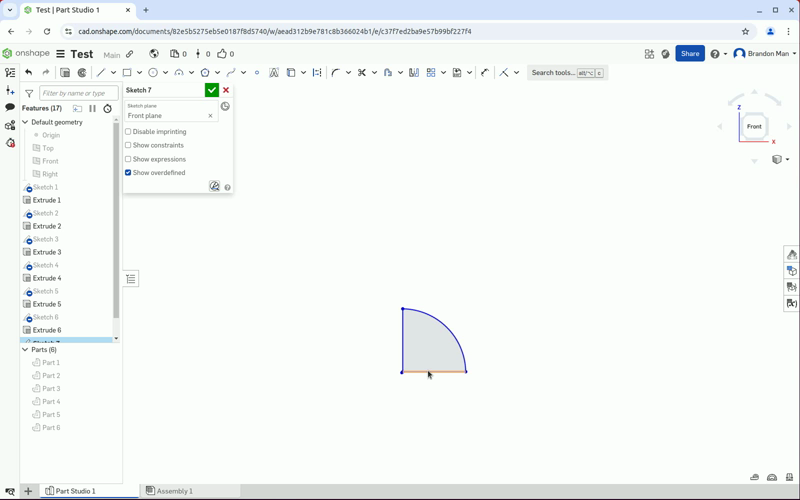
scroll(6)
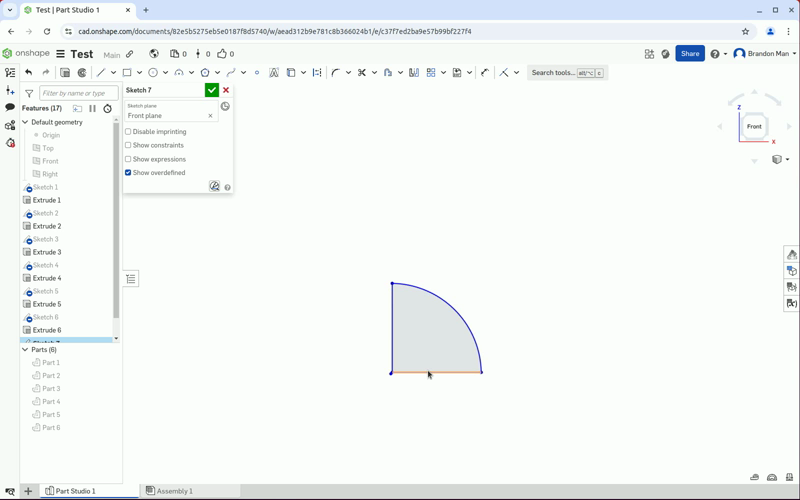
scroll(6)
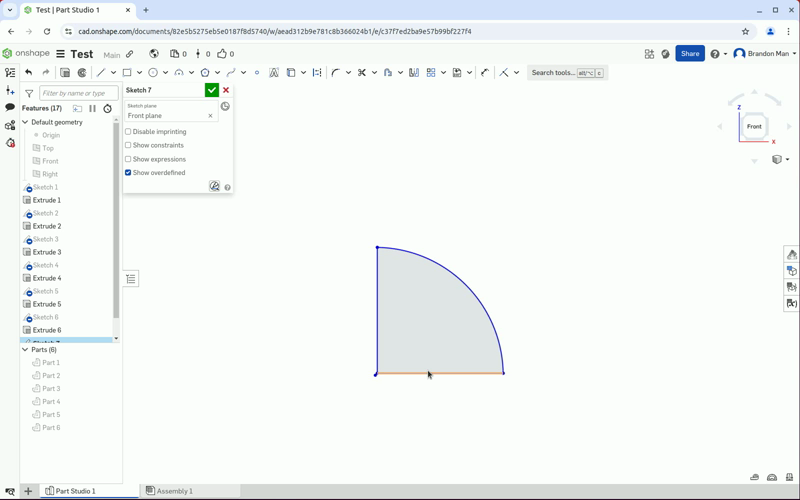
scroll(6)
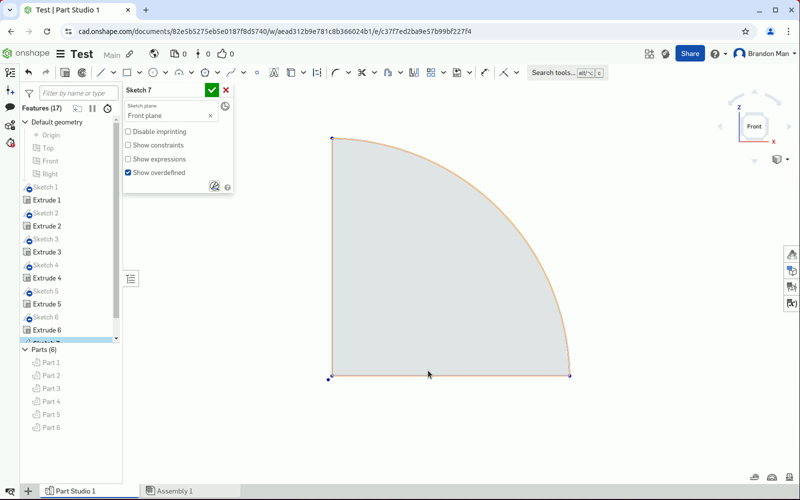
click(428, 370)
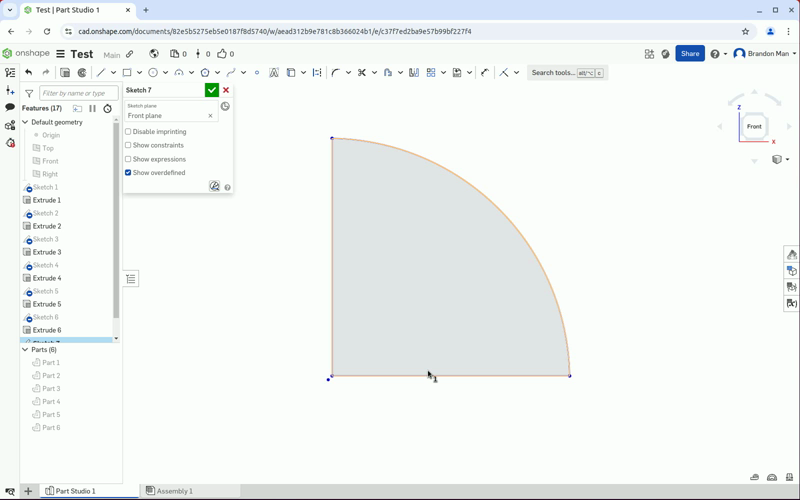
scroll(-6)
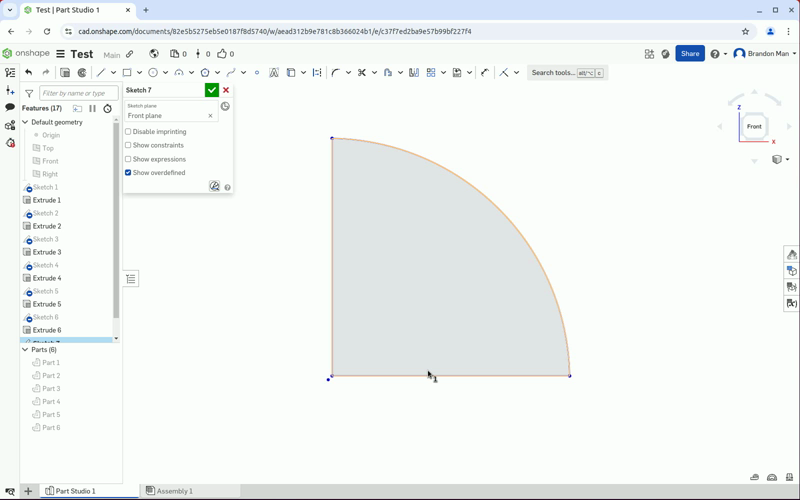
scroll(-6)
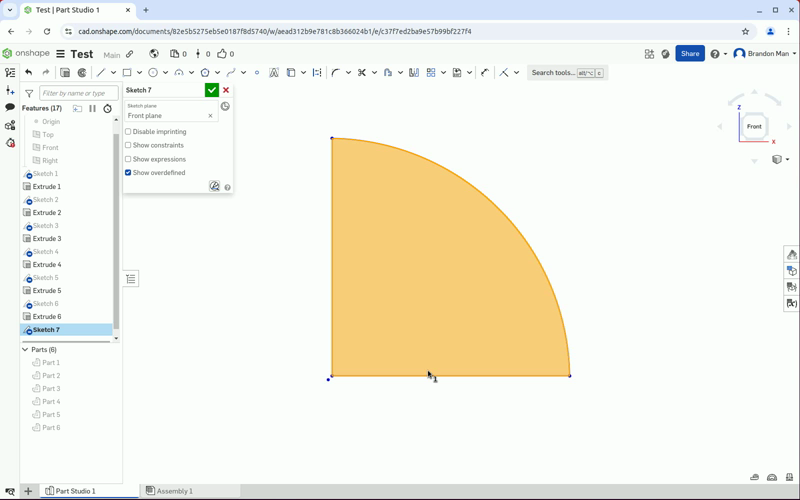
scroll(-6)
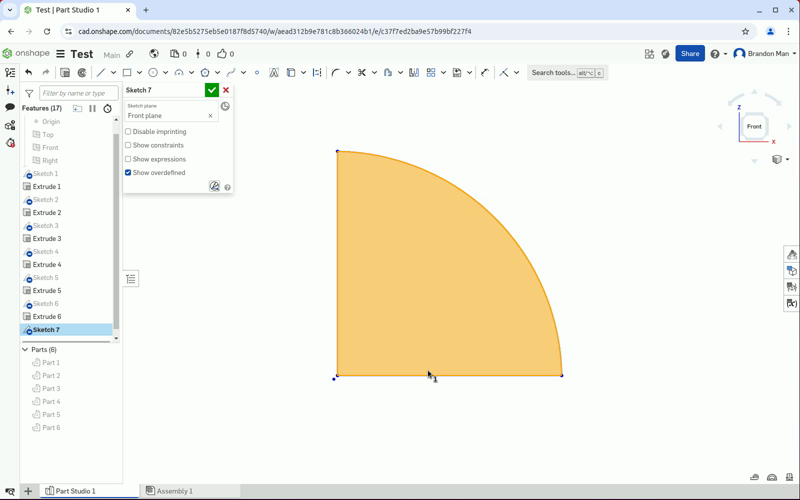
scroll(-6)
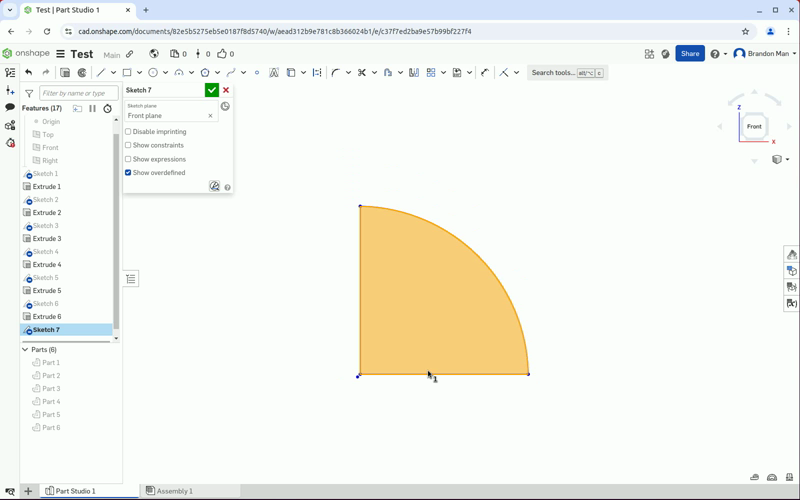
scroll(-6)
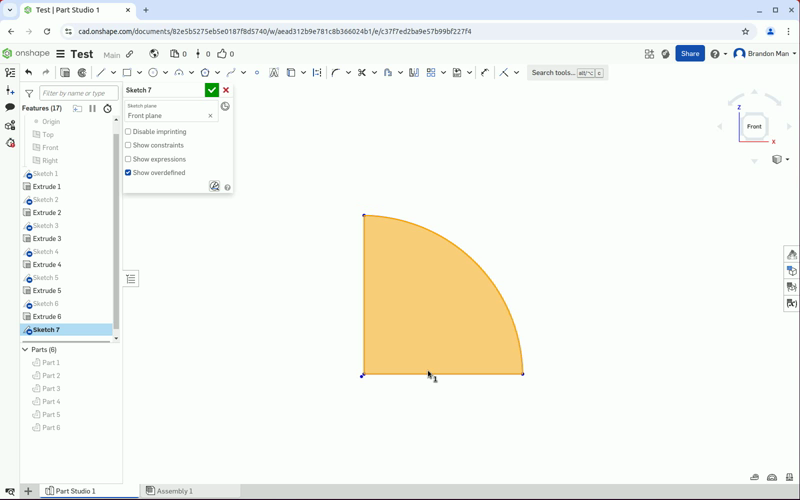
scroll(-6)
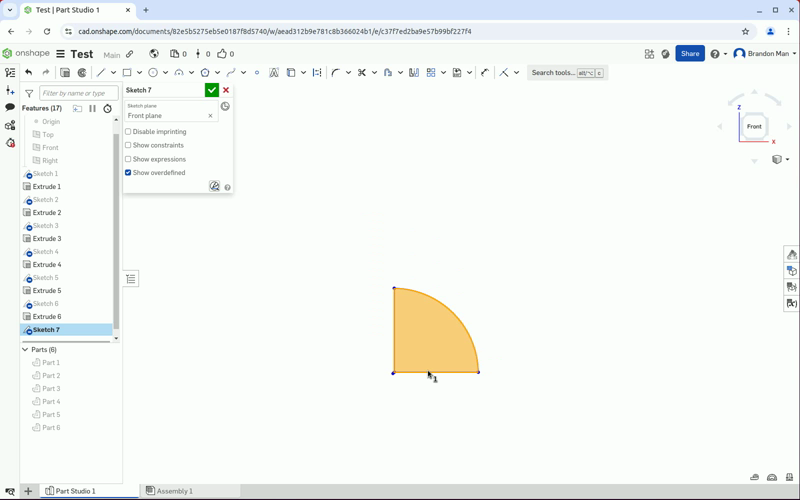
scroll(-6)
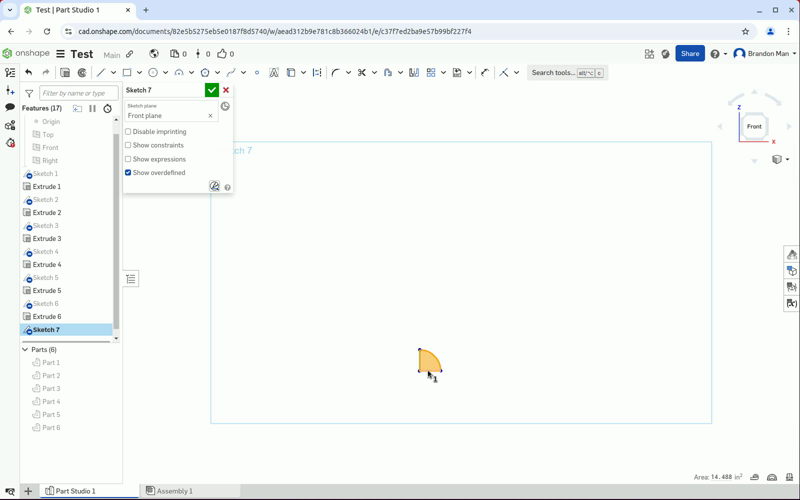
mouse_move(73, 352)
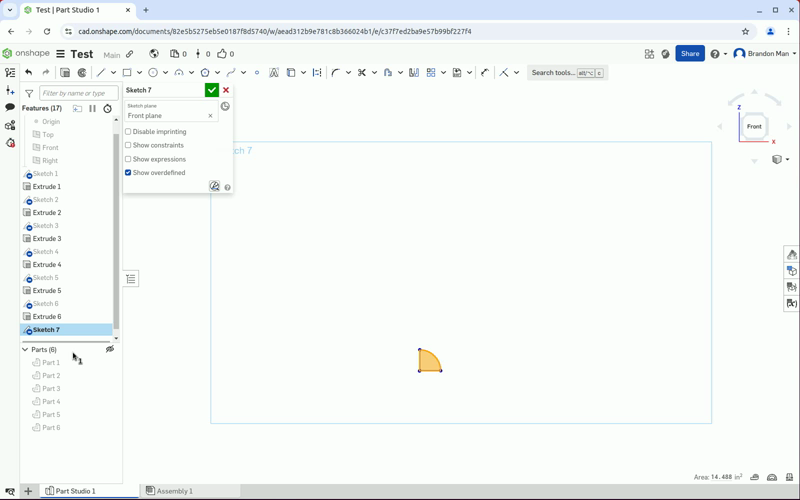
key(shift+y)
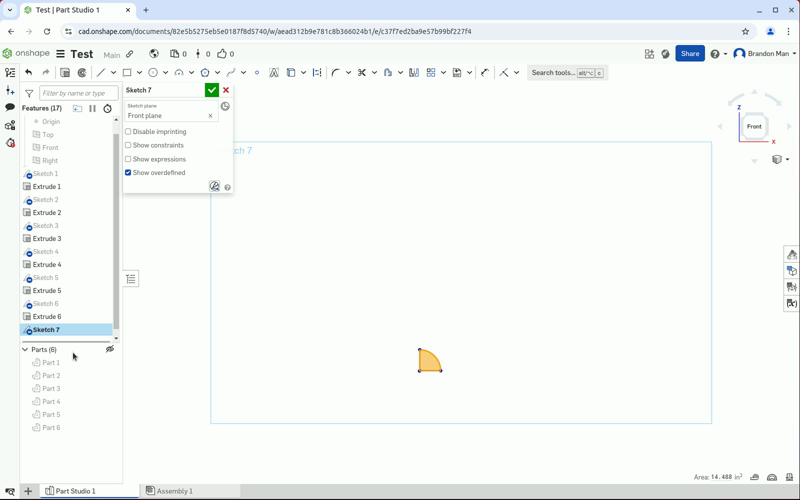
key(shift+e)
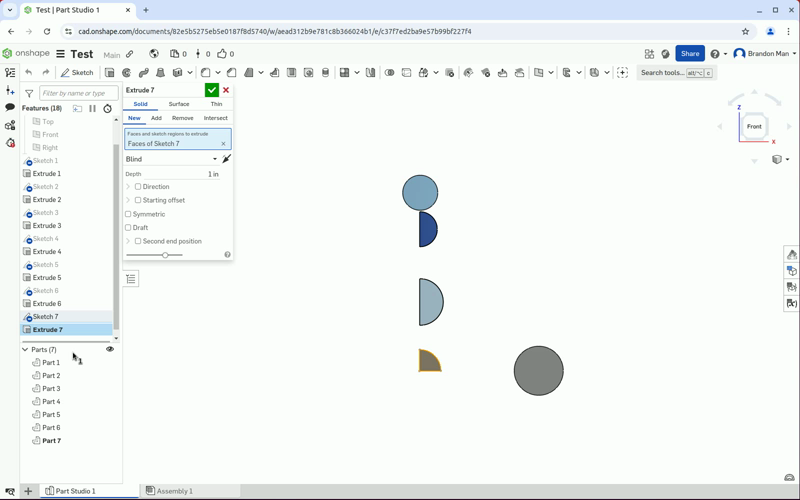
mouse_move(143, 106)
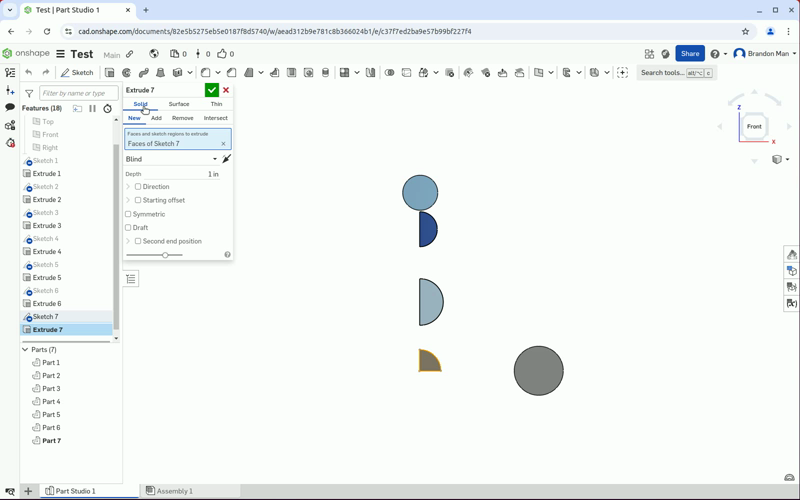
click(143, 106)
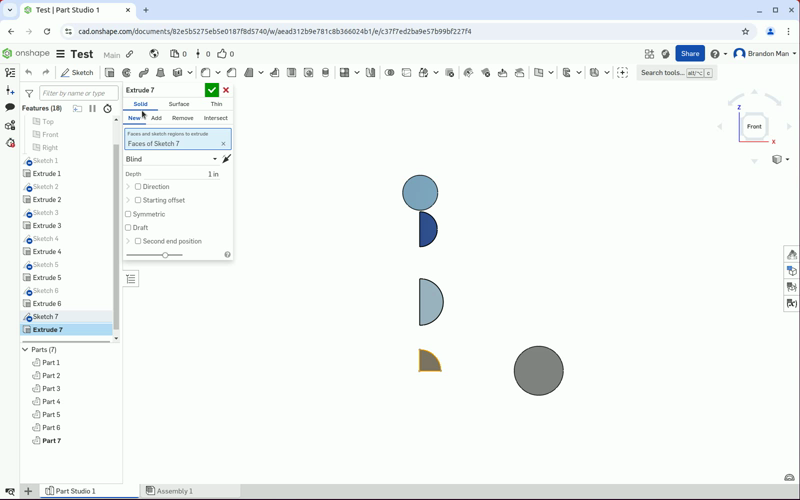
mouse_move(137, 120)
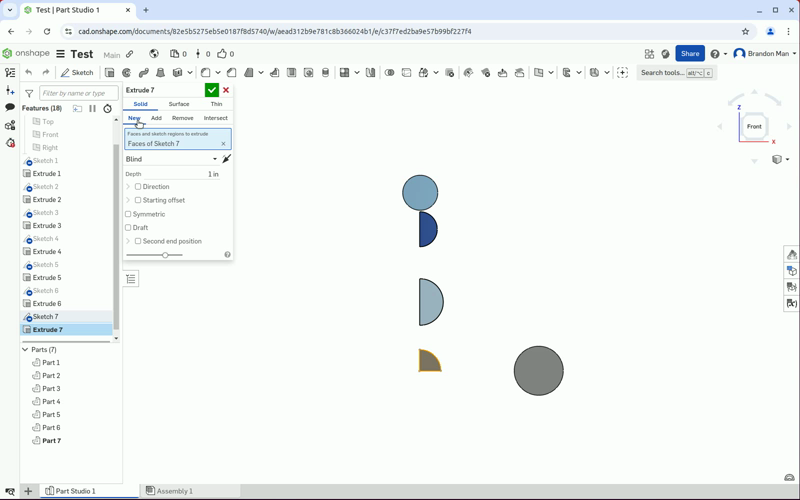
click(137, 120)
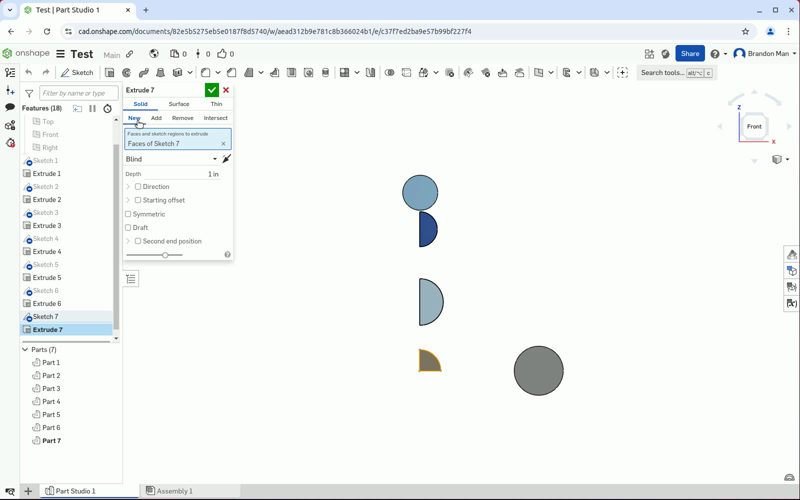
key(tab, 4)
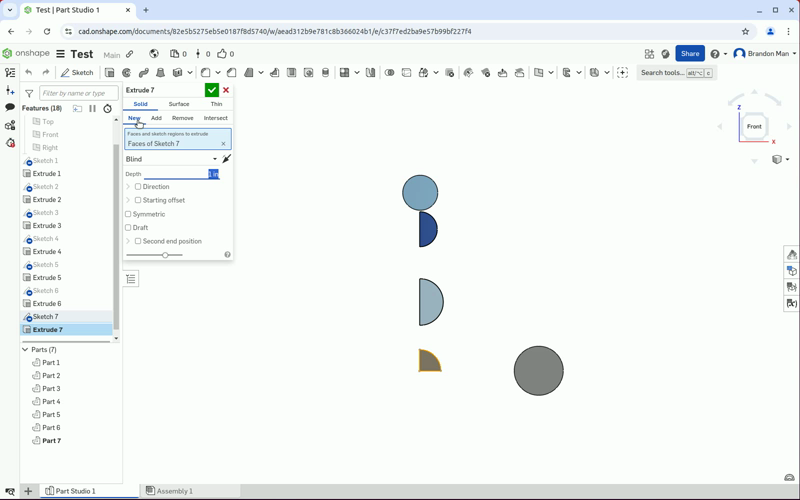
text(9.388)
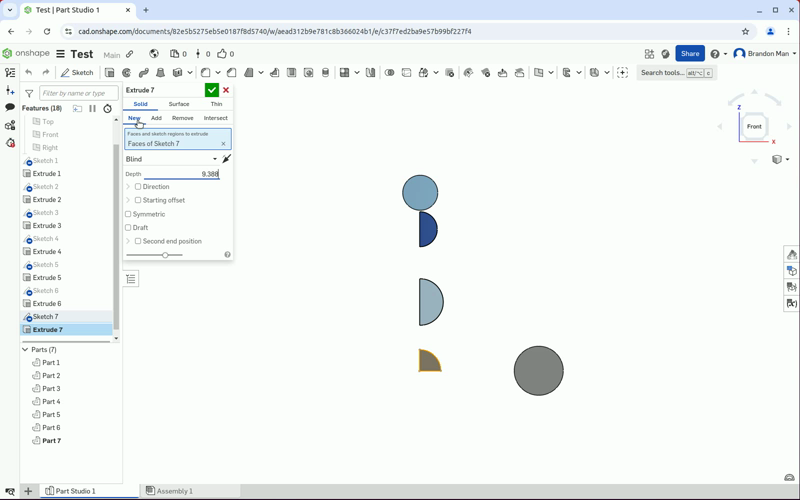
key(enter)
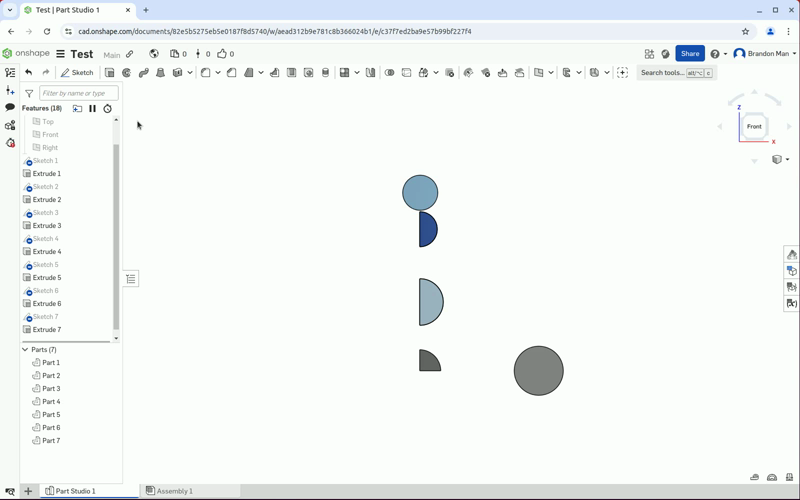
key(shift+h)
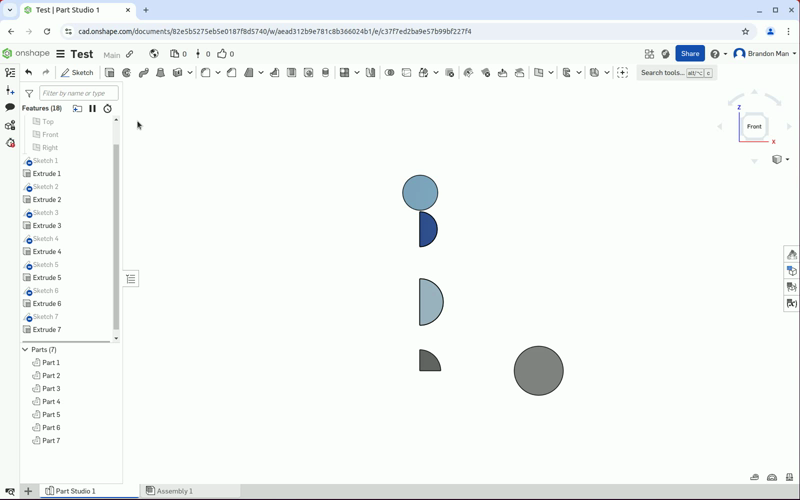
key(shift+h)
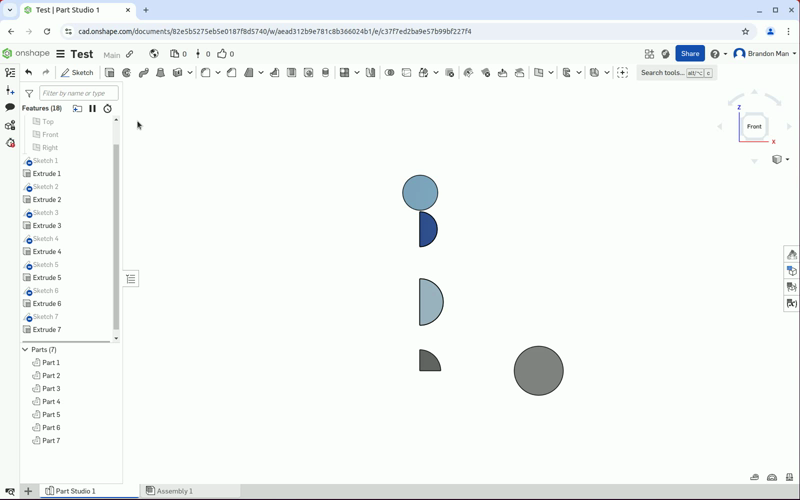
mouse_move(69, 163)
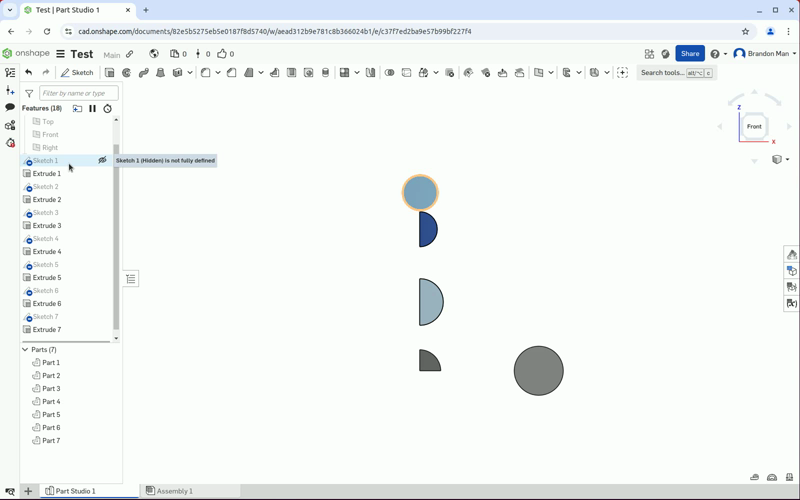
click(69, 163)
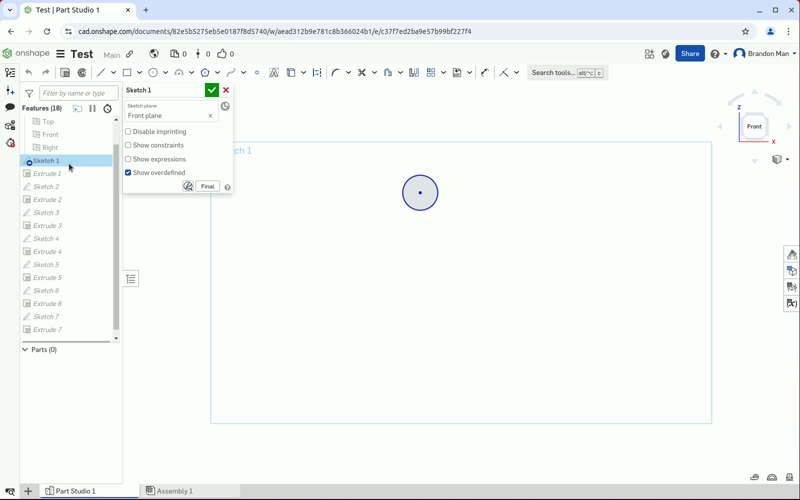
mouse_move(229, 92)
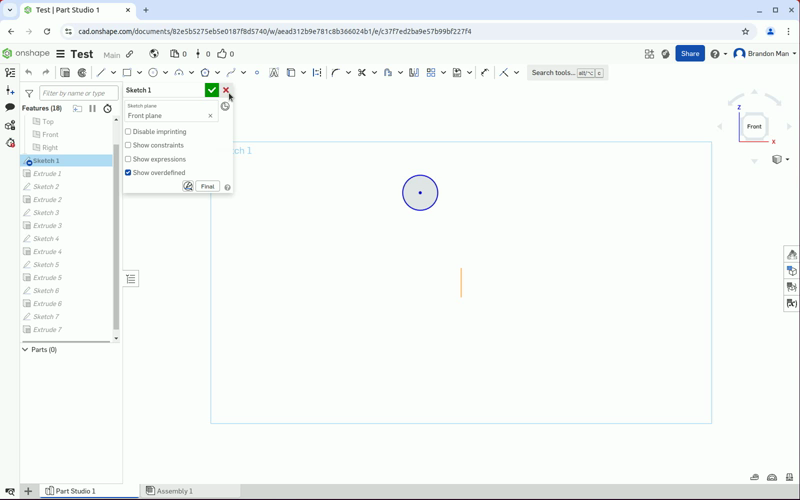
click(229, 92)
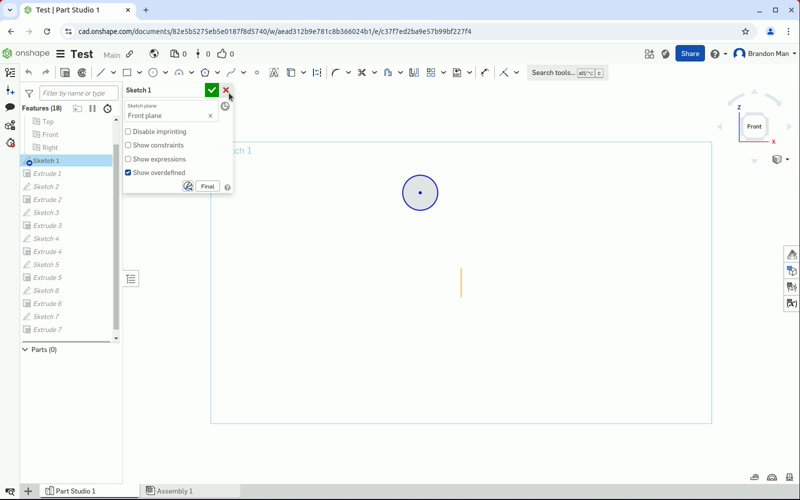
key(shift+s)
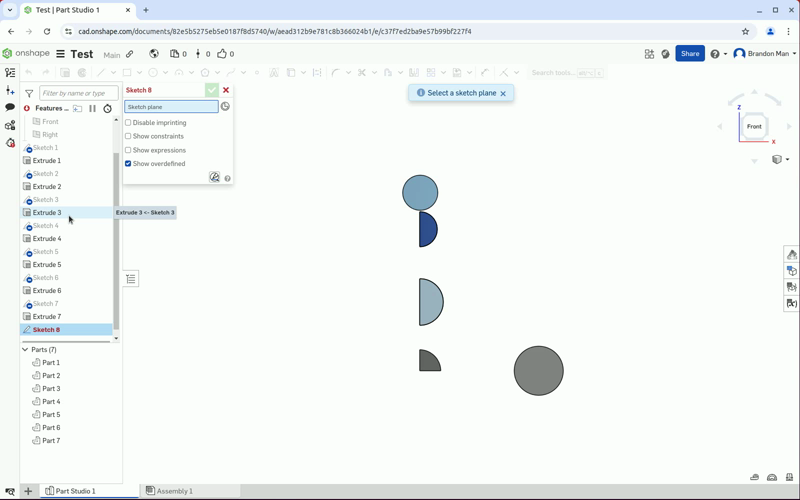
scroll(3)
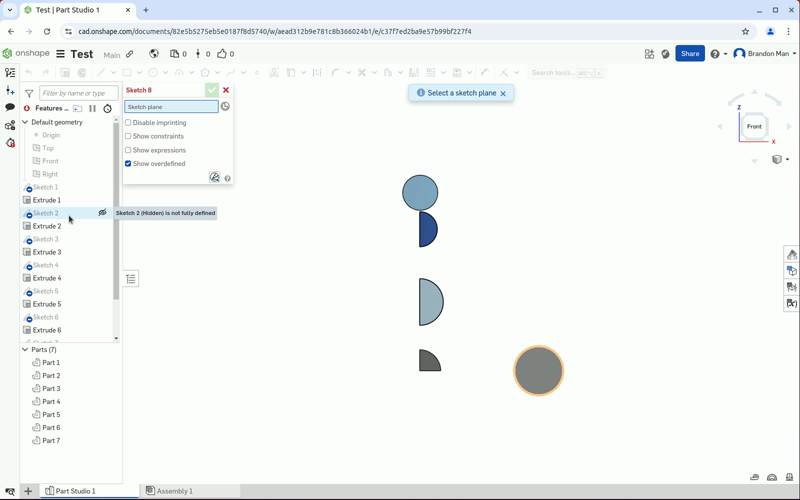
mouse_move(69, 163)
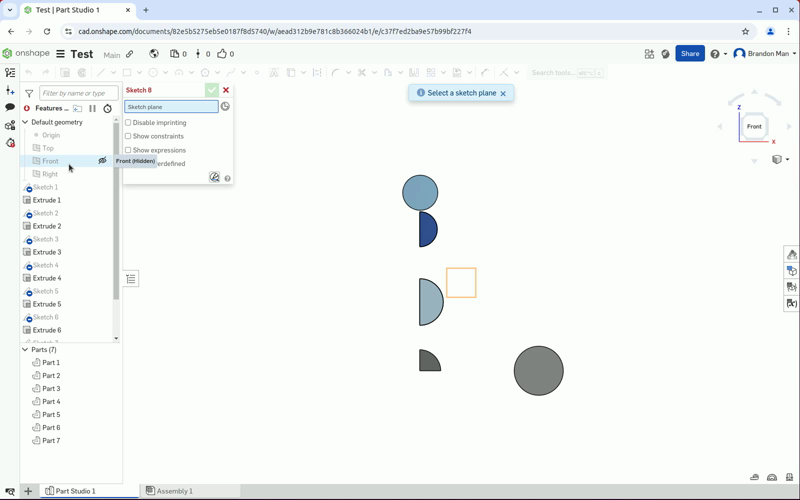
click(69, 163)
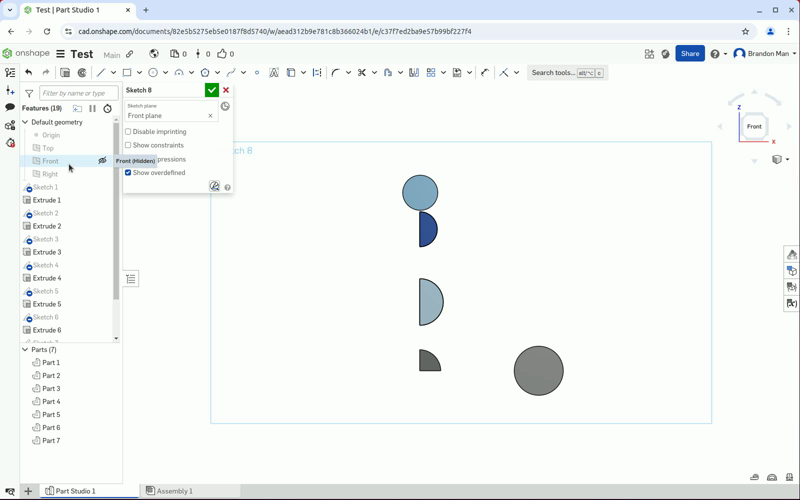
mouse_move(73, 352)
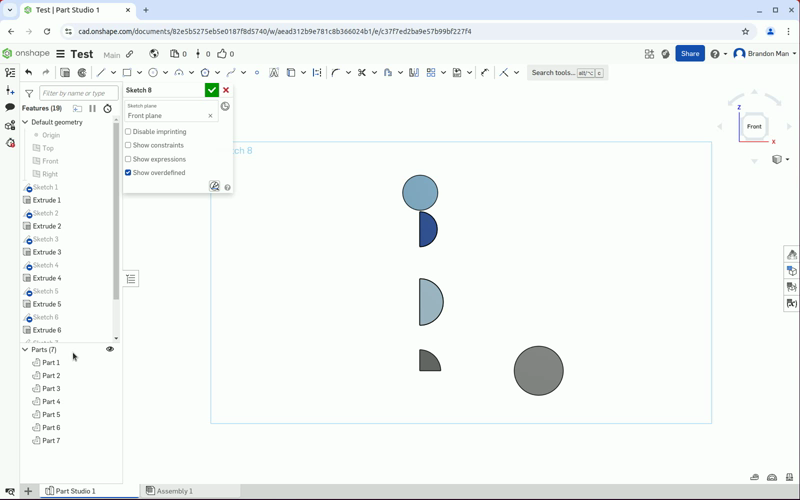
key(y)
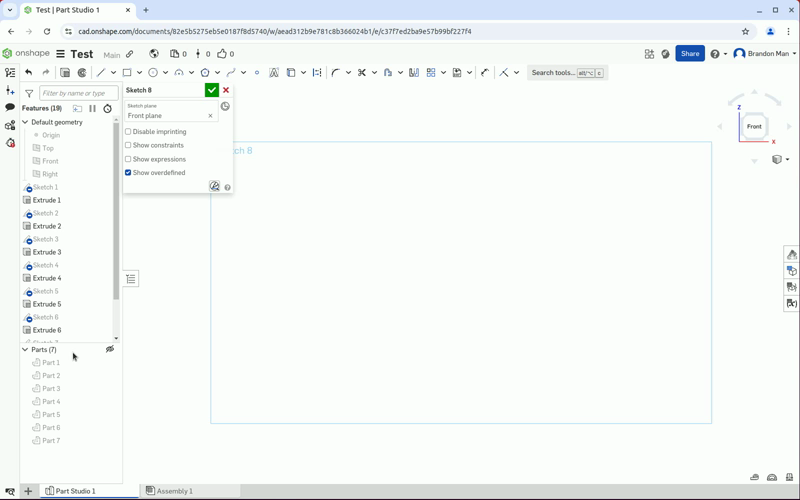
key(l)
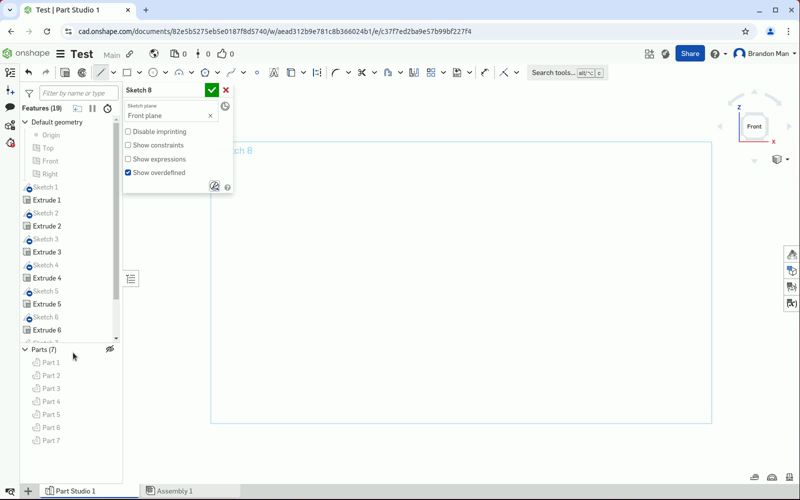
key_down(shift)
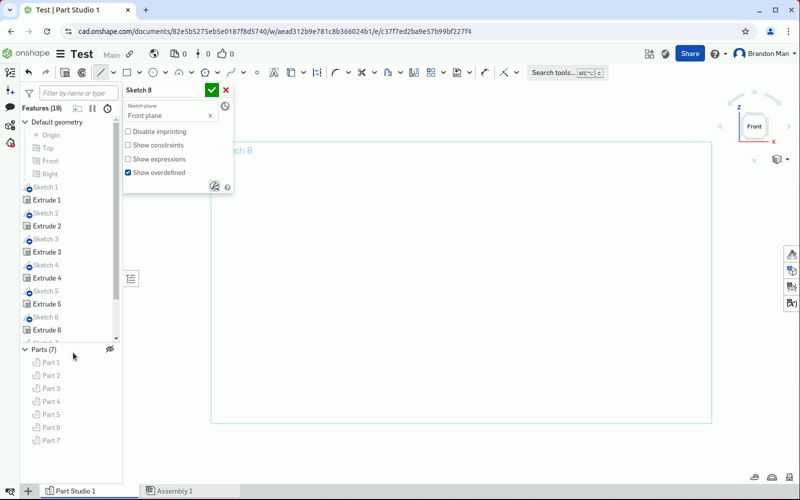
mouse_move(419, 370)
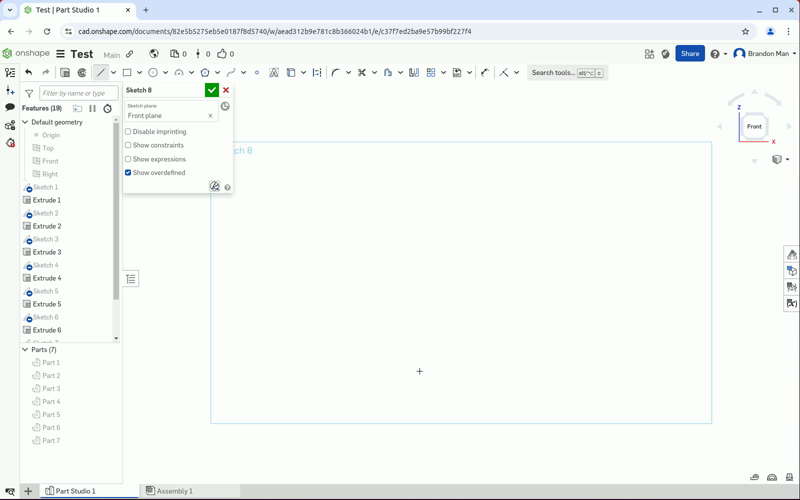
click(419, 370)
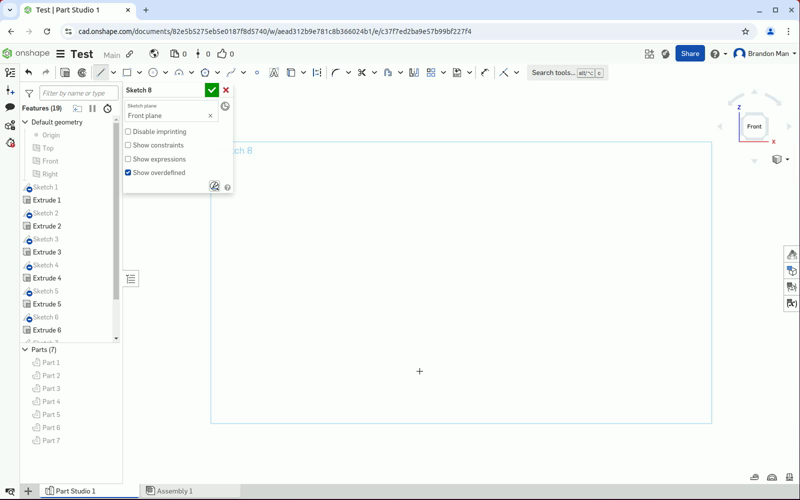
key_up(shift)
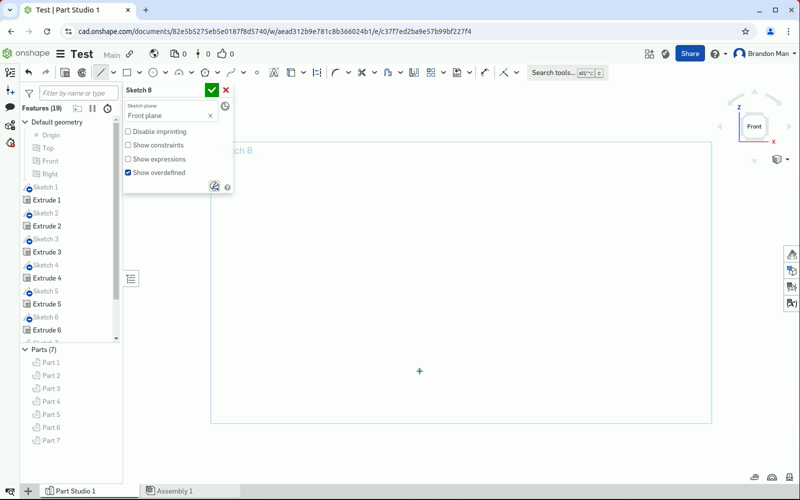
key_down(shift)
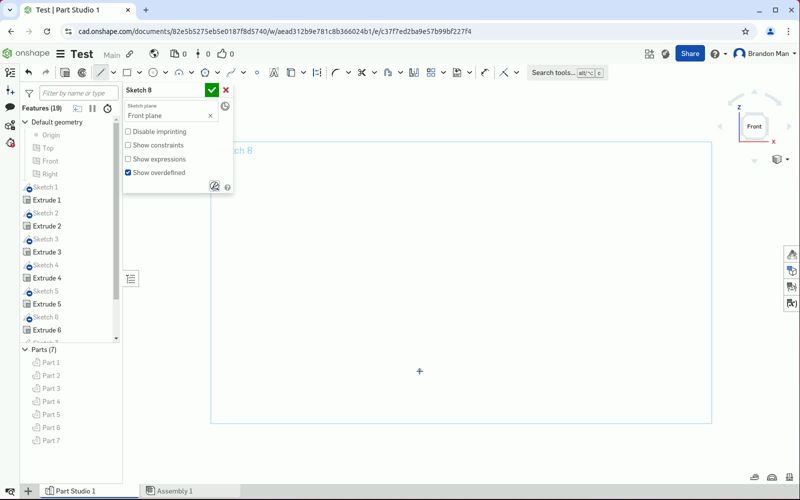
mouse_move(449, 370)
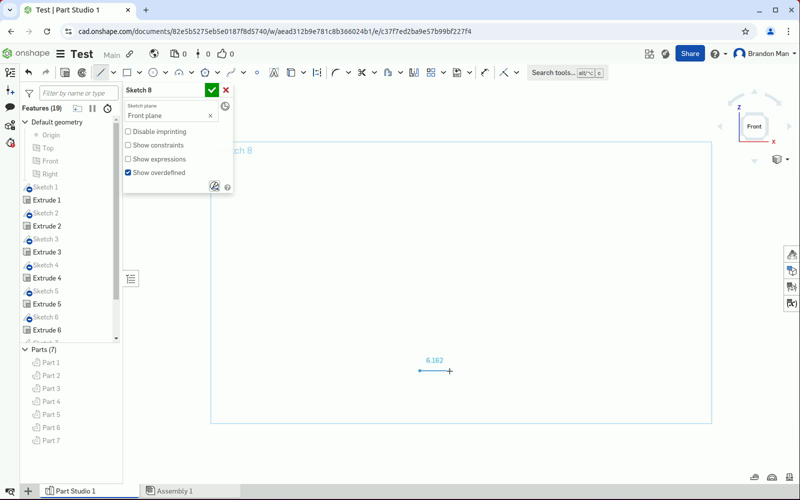
mouse_move(440, 370)
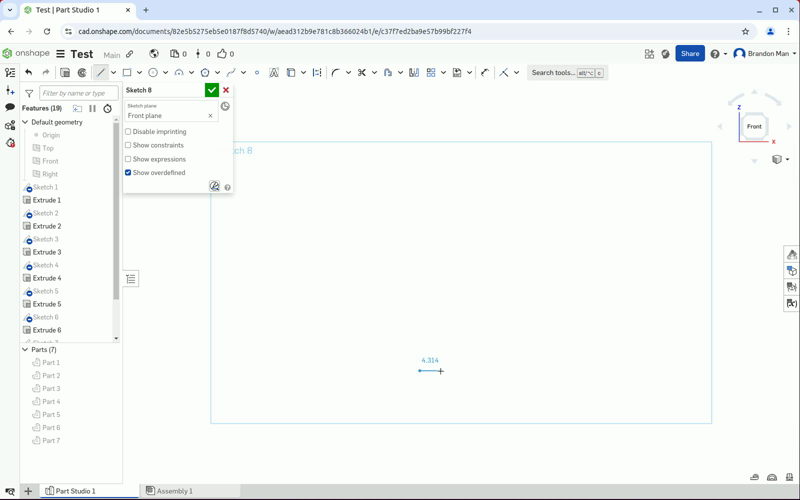
click(440, 370)
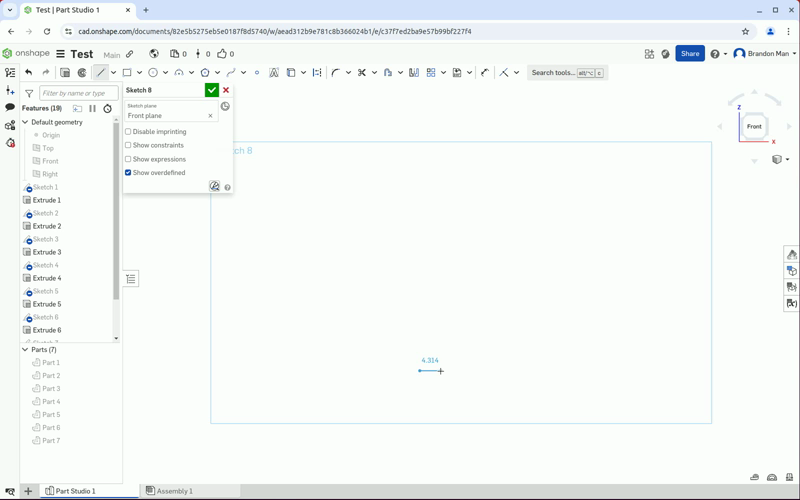
key_up(shift)
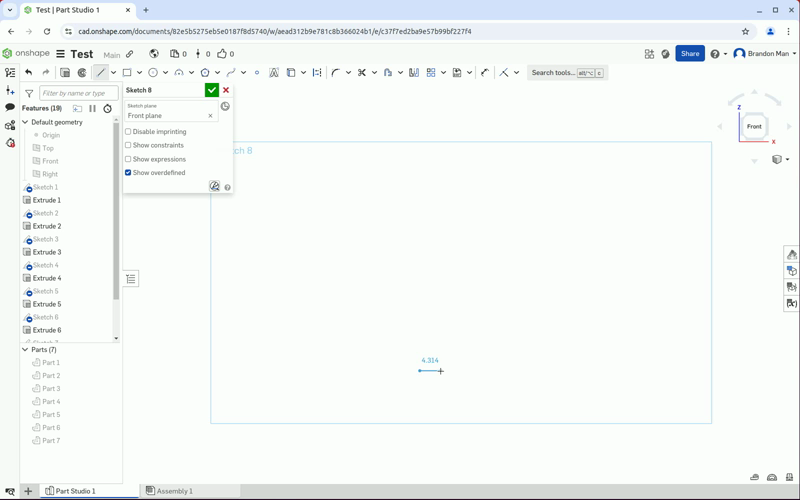
key(esc)
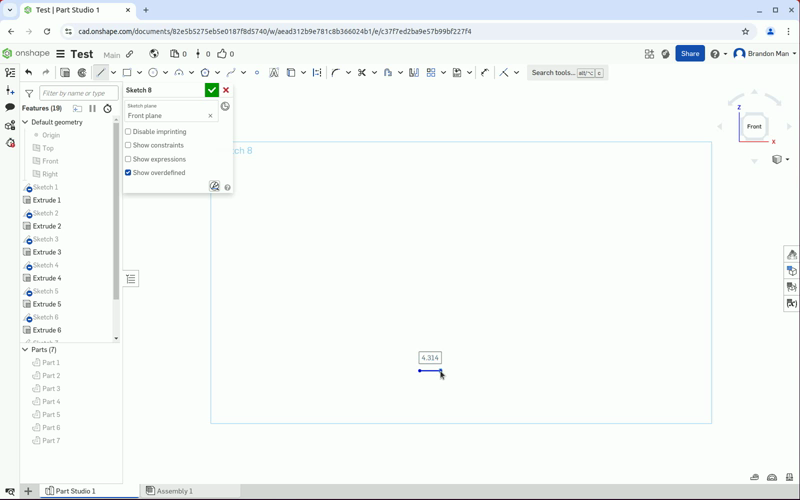
key(a)
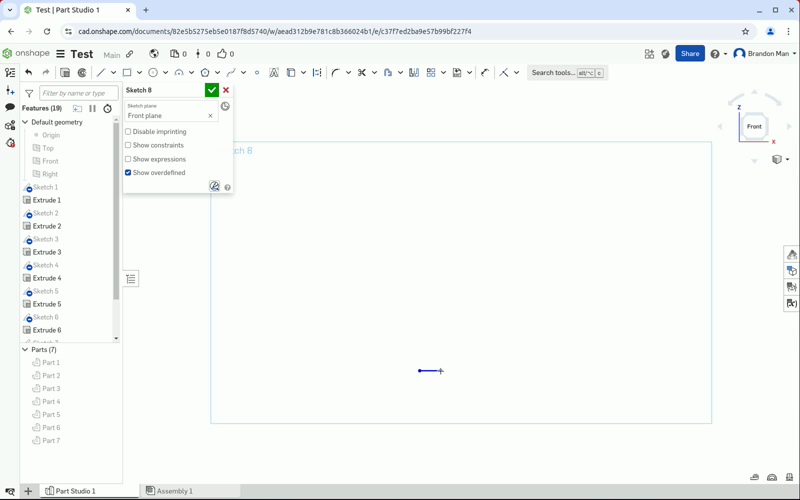
mouse_move(440, 370)
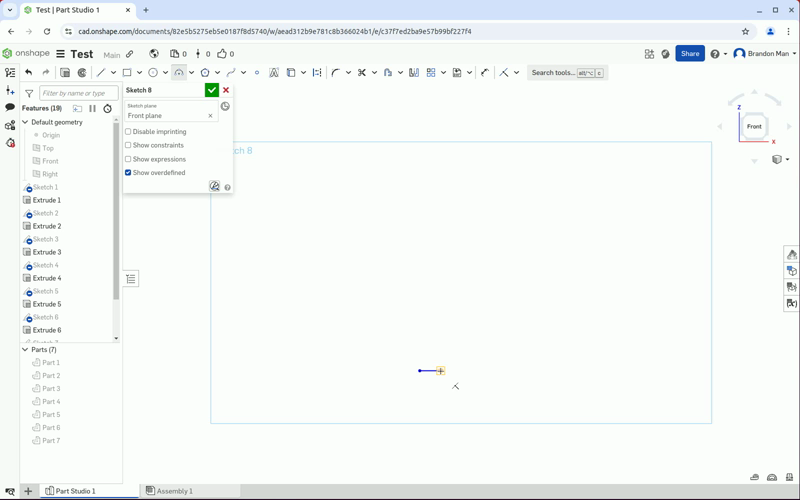
click(440, 370)
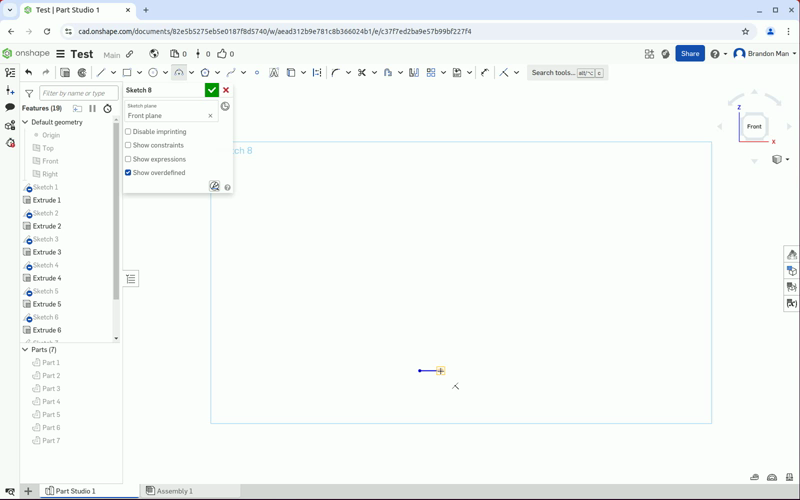
key_down(shift)
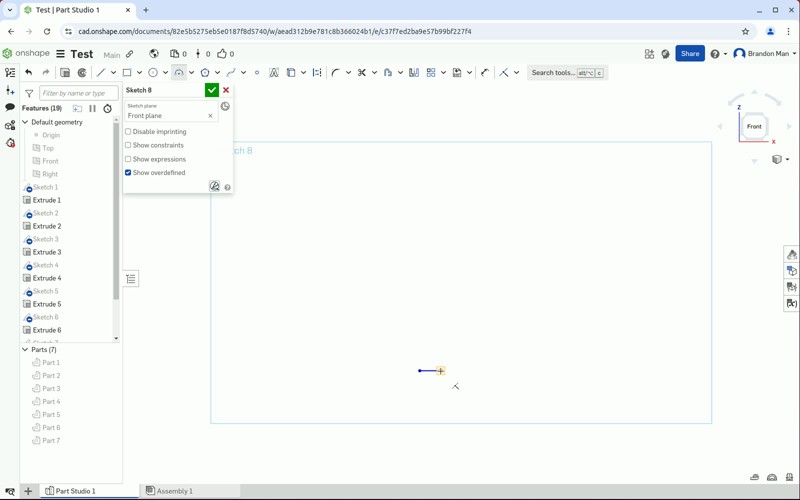
mouse_move(419, 349)
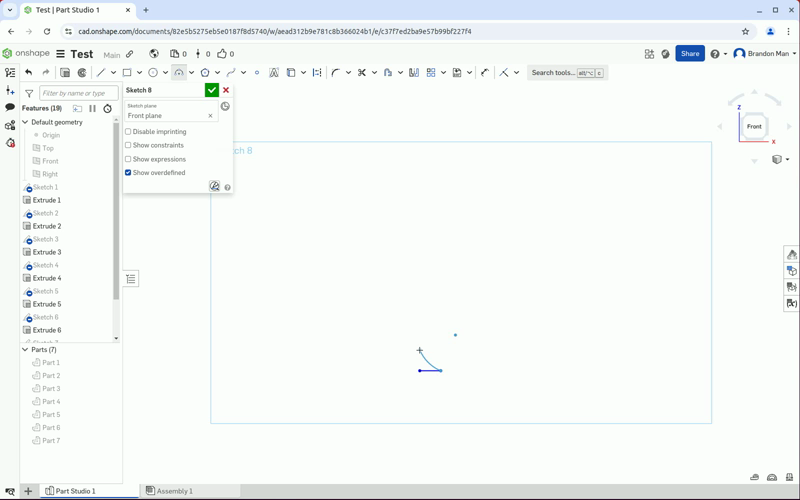
click(419, 349)
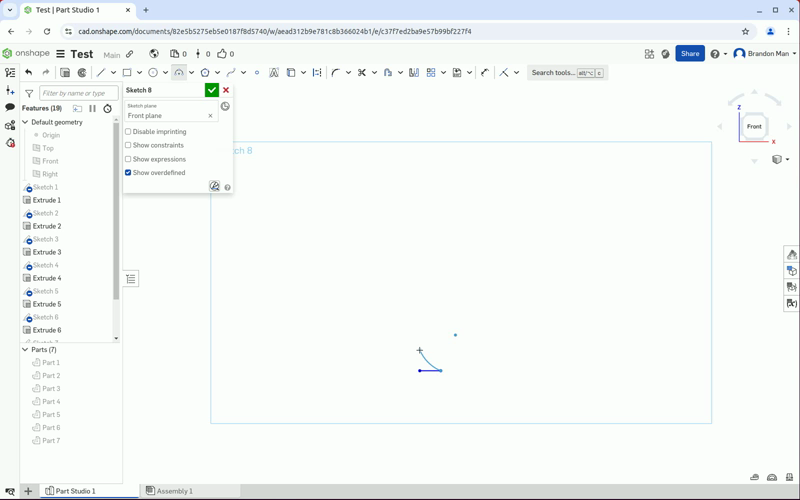
mouse_move(404, 385)
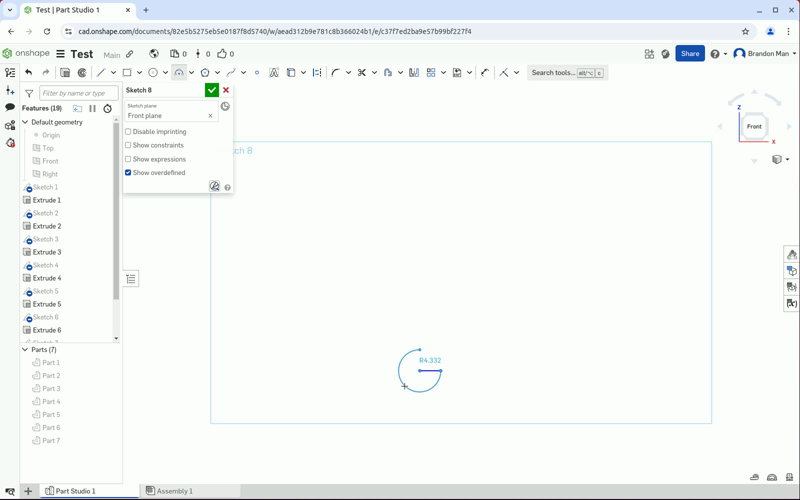
click(404, 385)
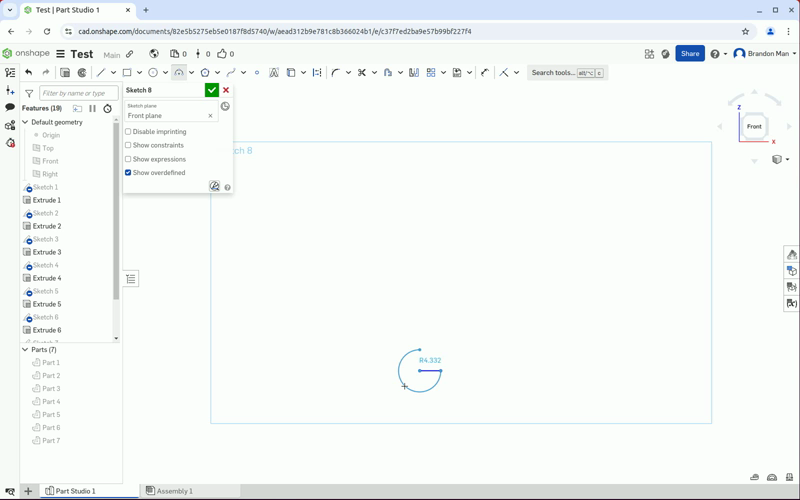
key_up(shift)
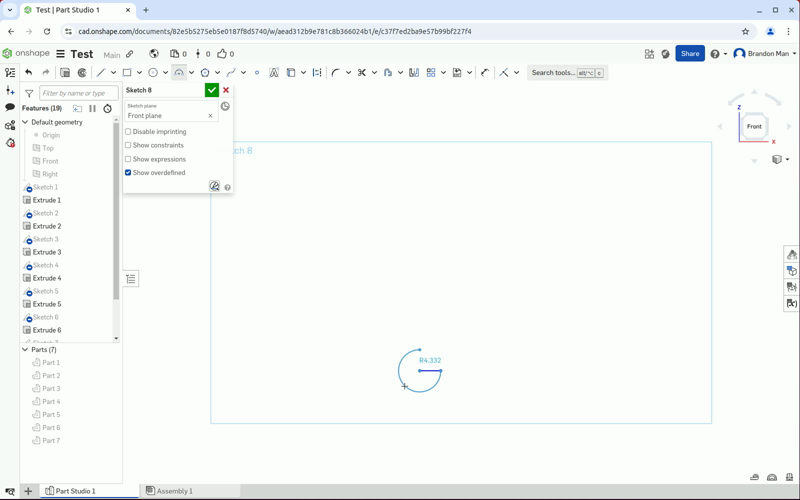
key(esc)
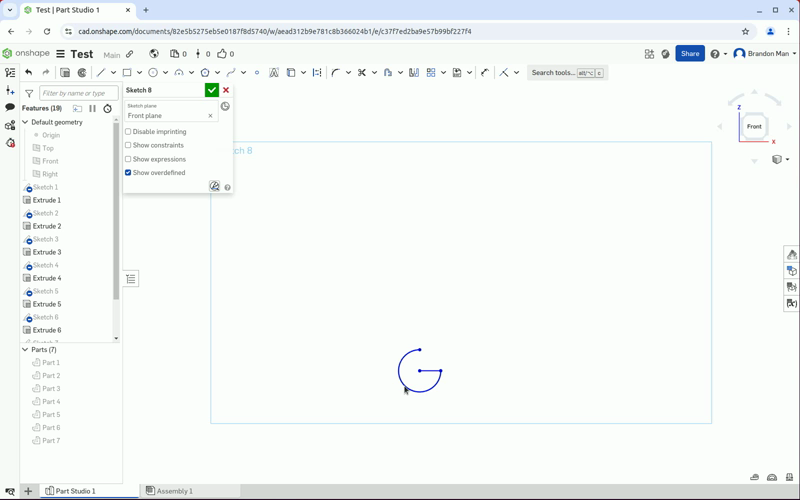
key(l)
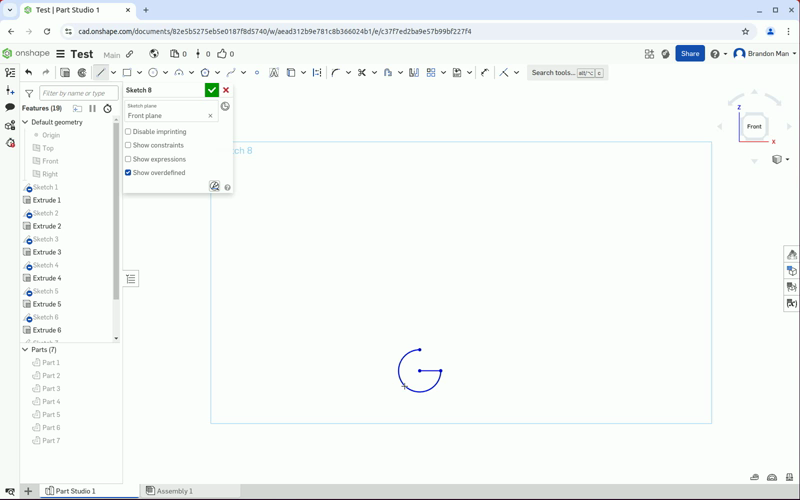
mouse_move(419, 349)
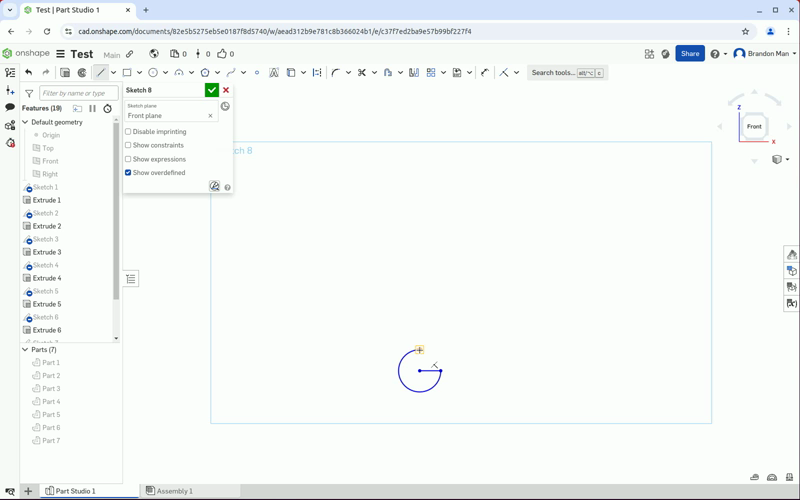
click(419, 349)
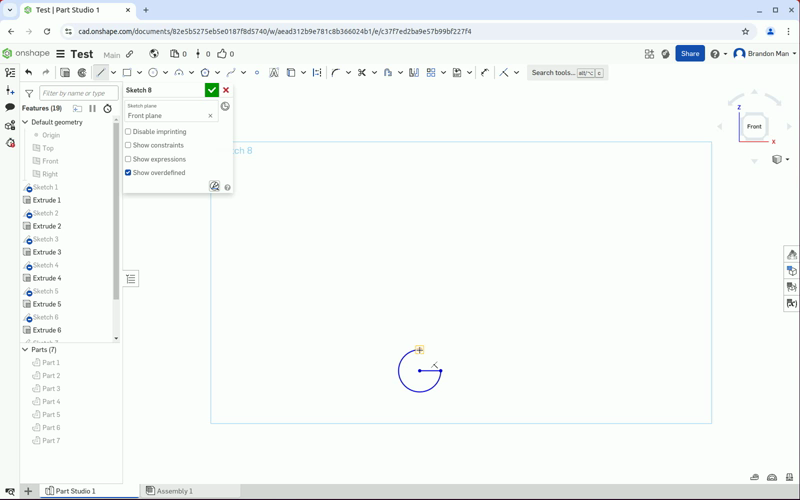
mouse_move(449, 349)
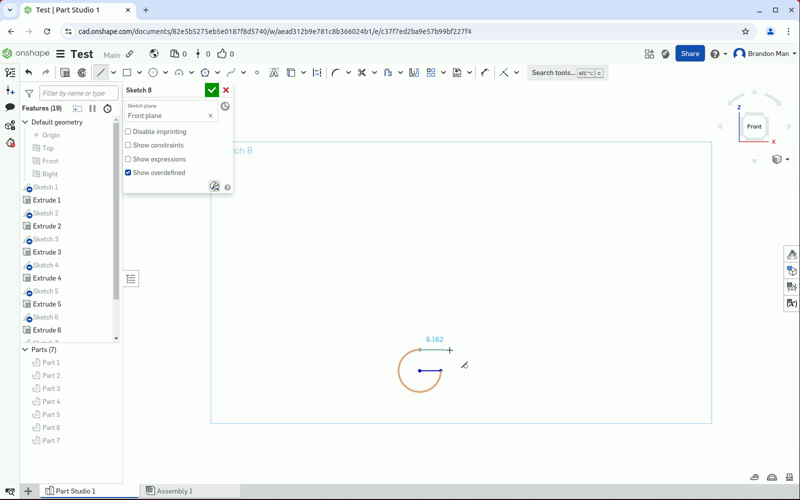
key_down(shift)
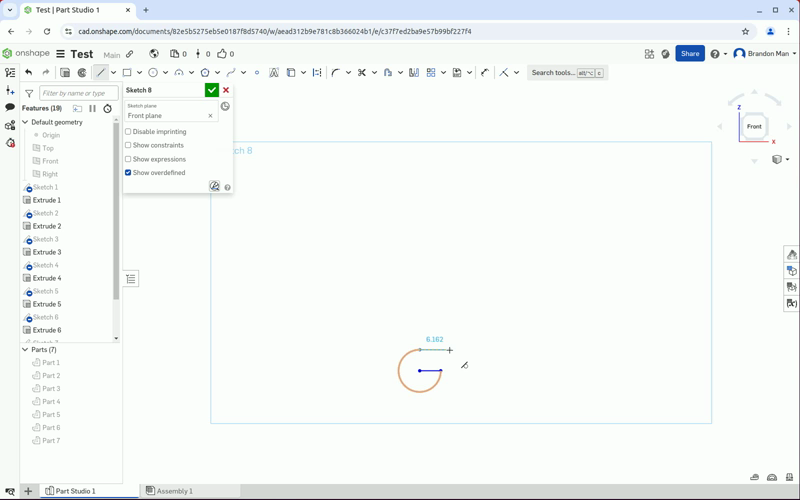
mouse_move(419, 370)
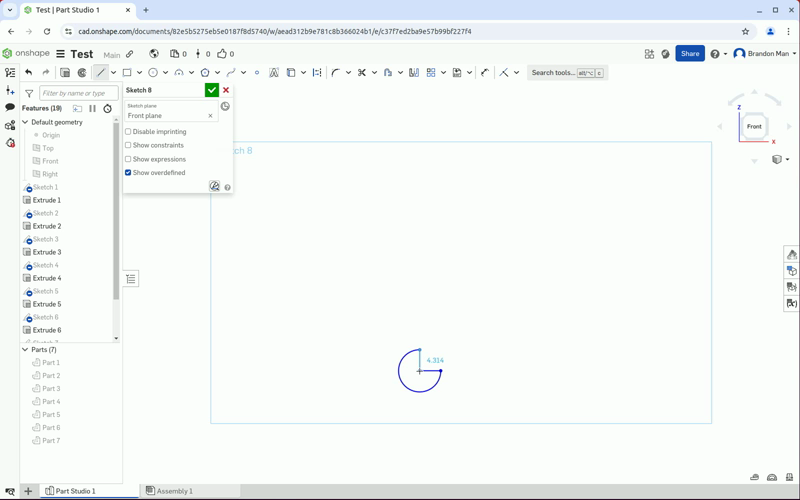
key_up(shift)
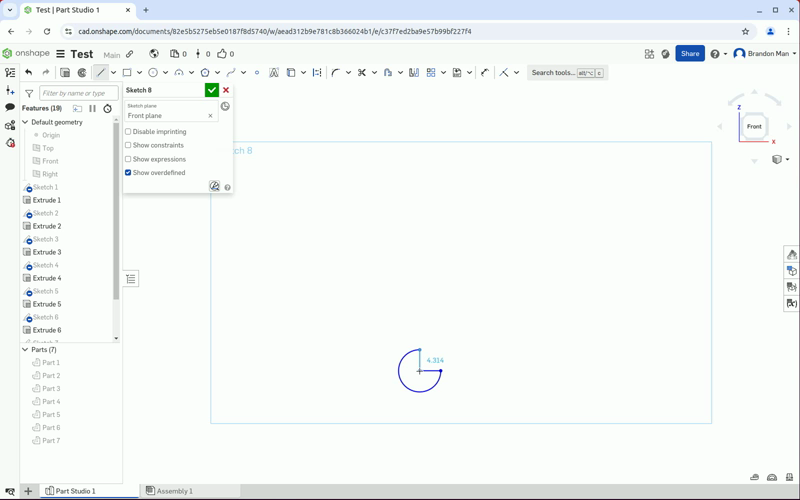
click(419, 370)
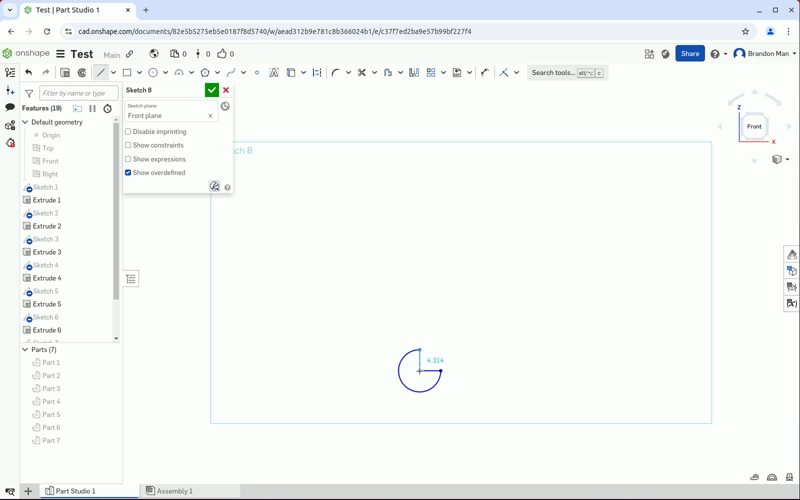
key(esc)
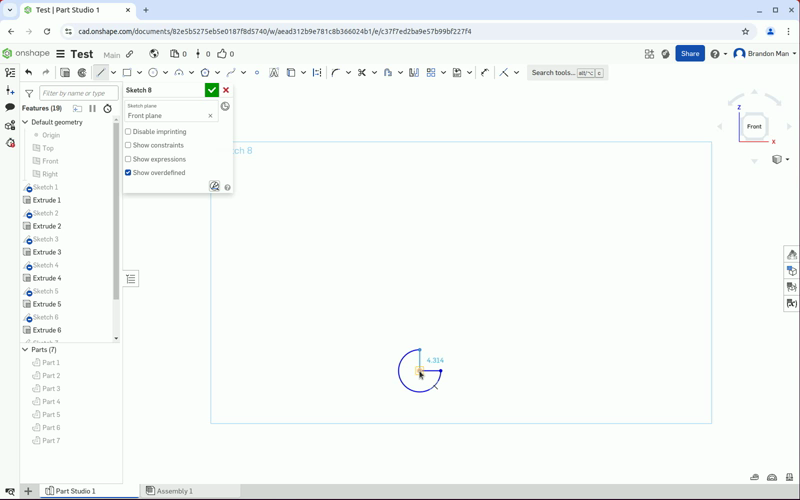
mouse_move(414, 368)
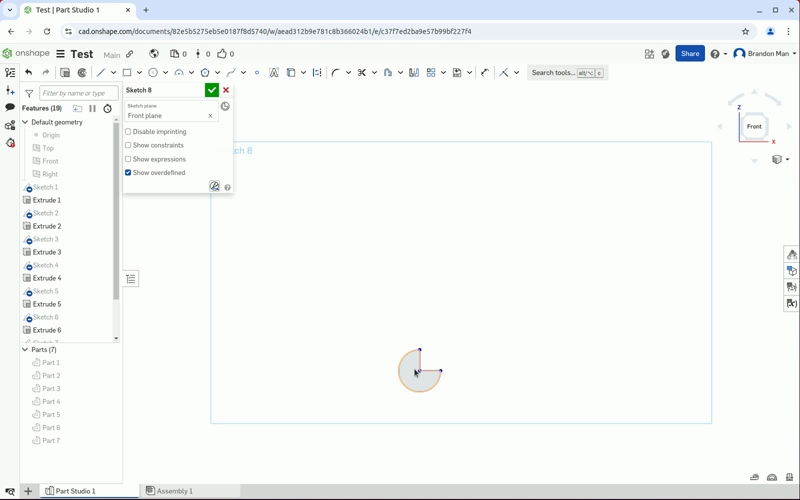
scroll(6)
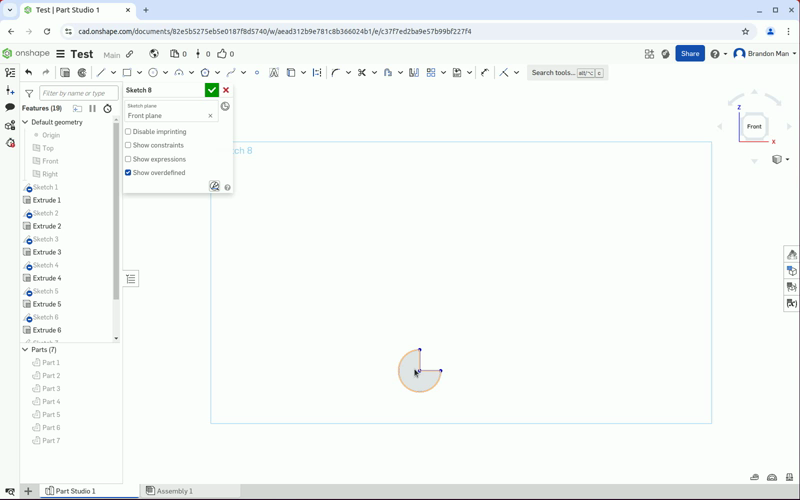
scroll(6)
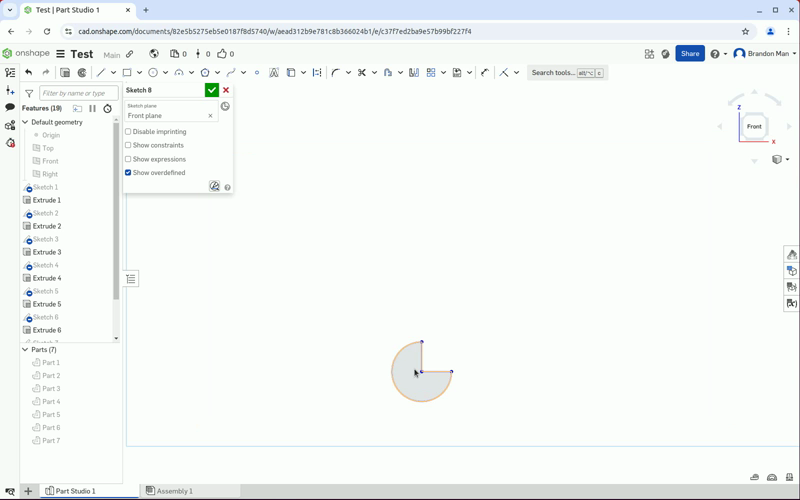
scroll(6)
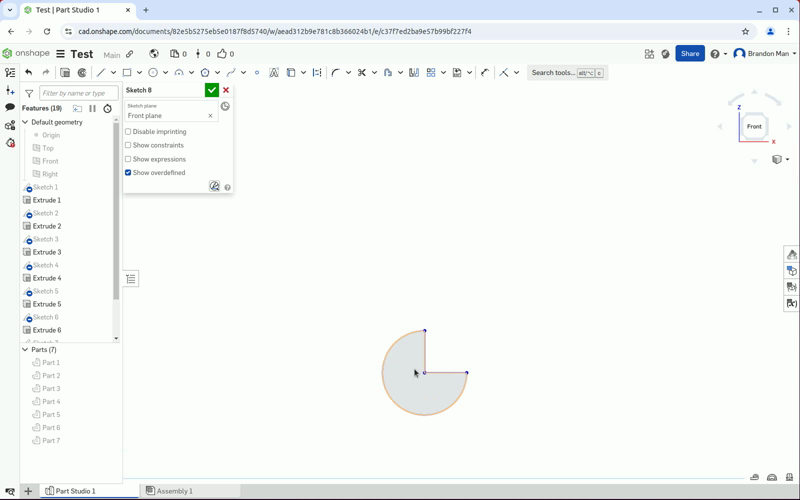
scroll(6)
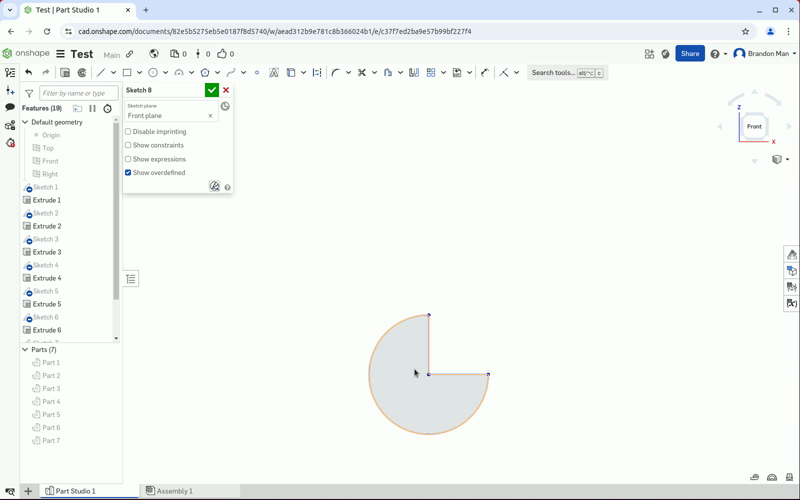
scroll(6)
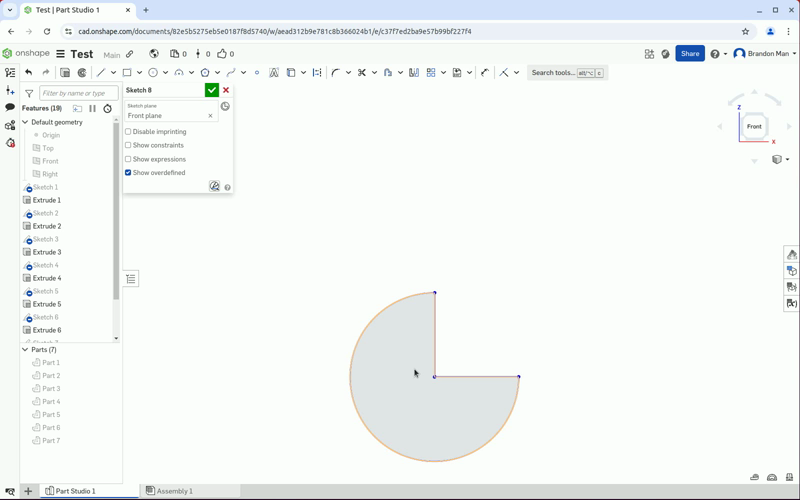
scroll(6)
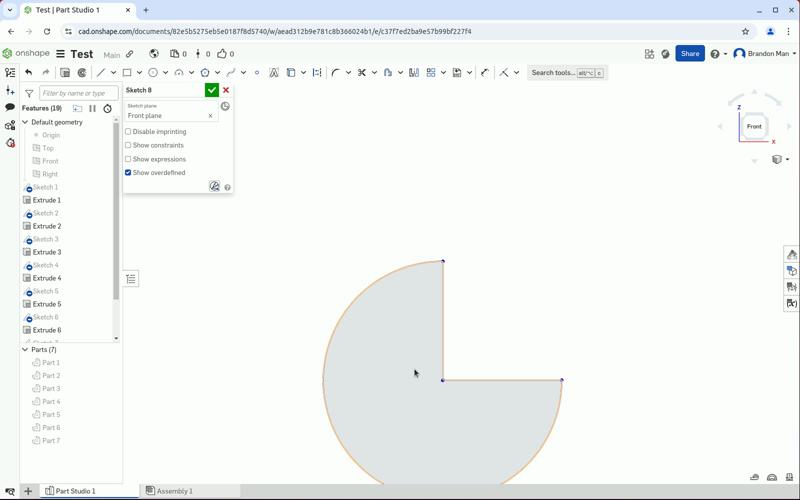
scroll(6)
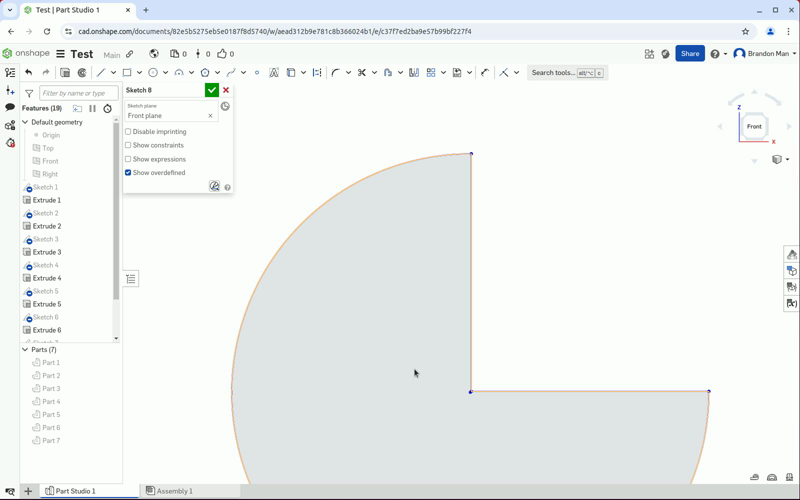
click(414, 368)
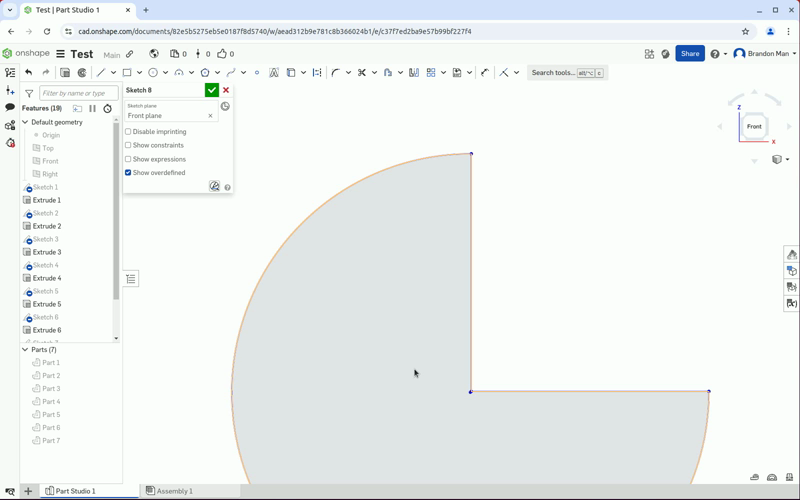
scroll(-6)
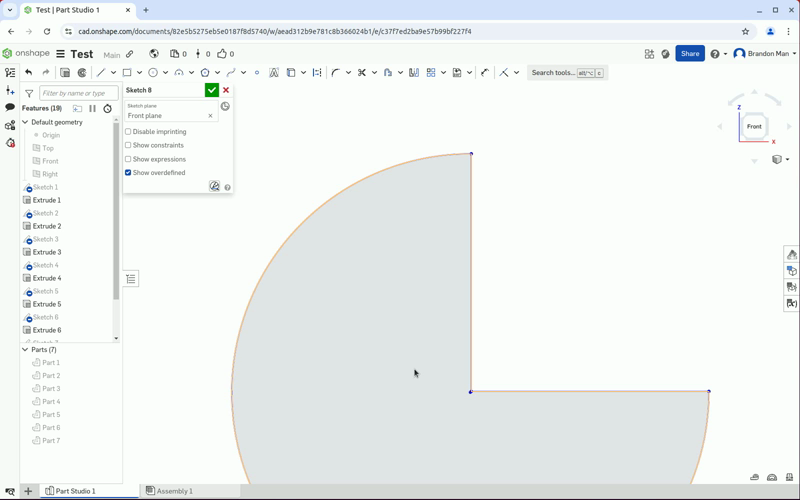
scroll(-6)
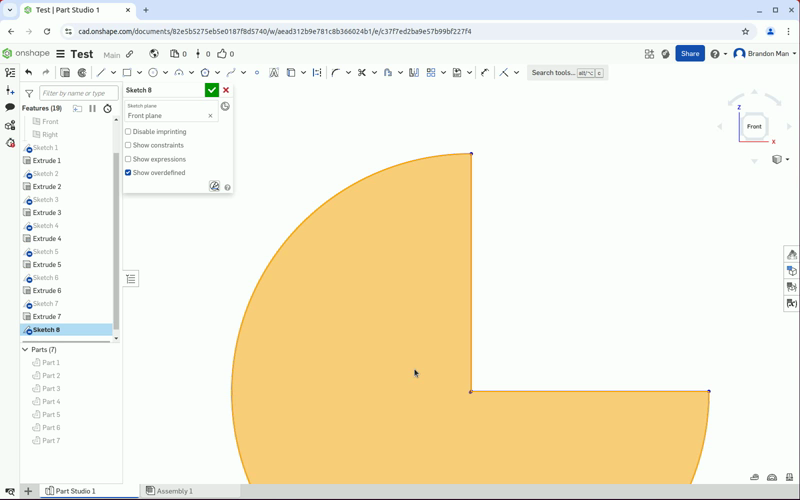
scroll(-6)
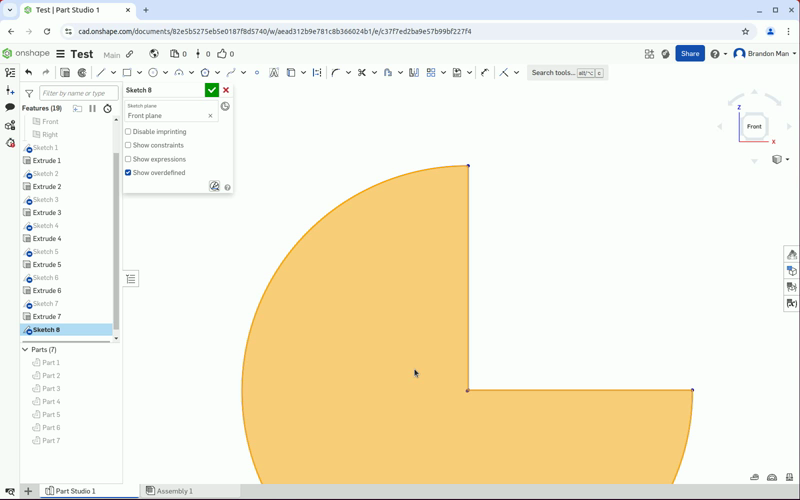
scroll(-6)
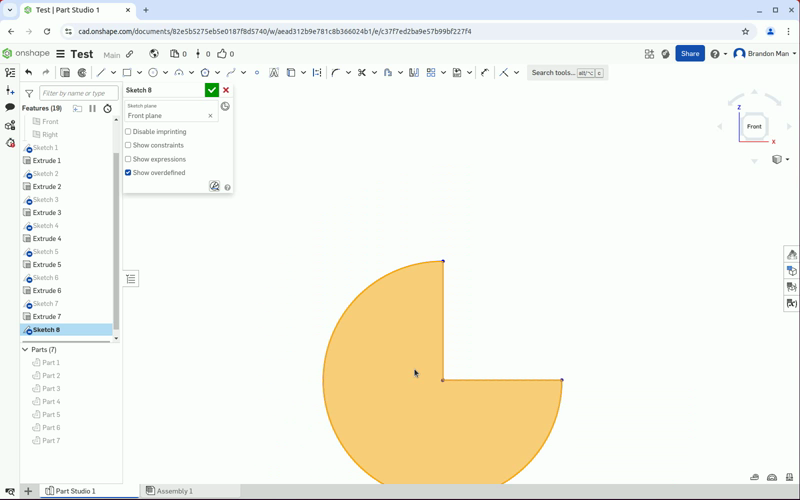
scroll(-6)
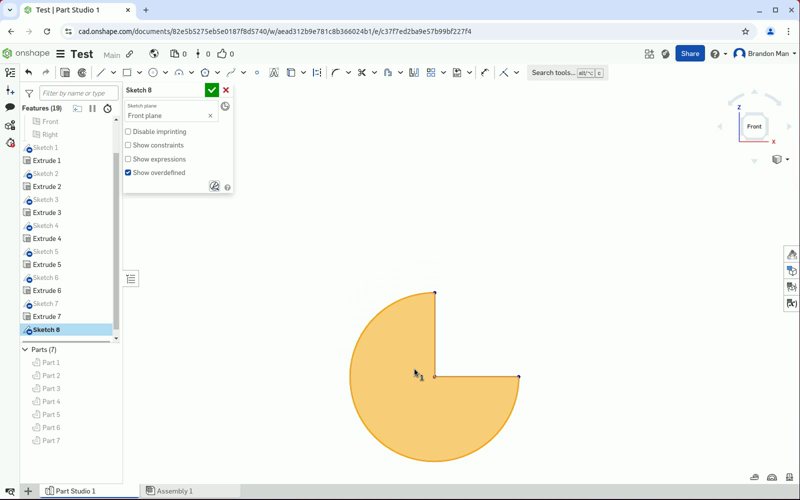
scroll(-6)
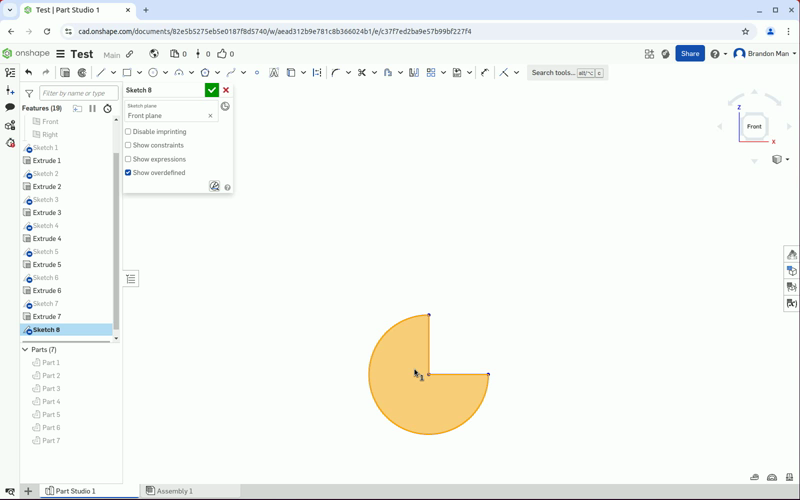
scroll(-6)
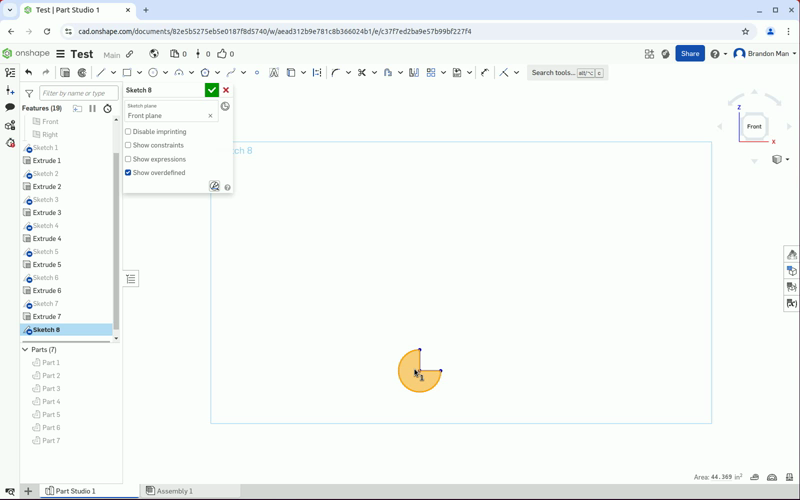
mouse_move(73, 352)
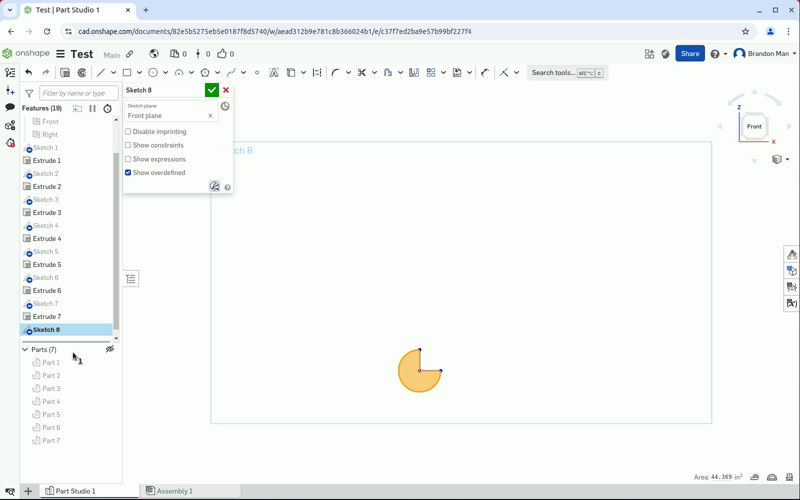
key(shift+y)
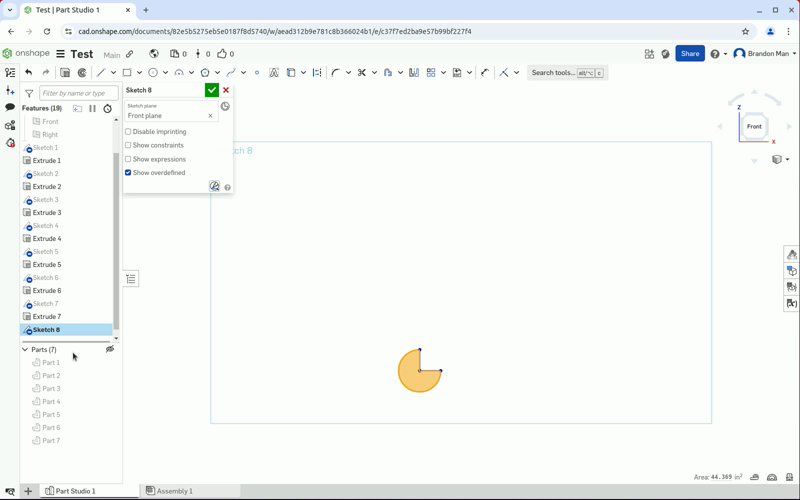
key(shift+e)
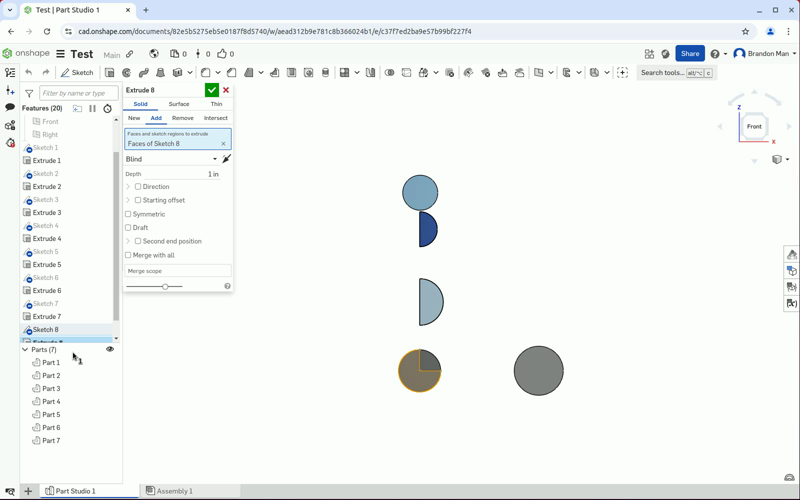
mouse_move(143, 106)
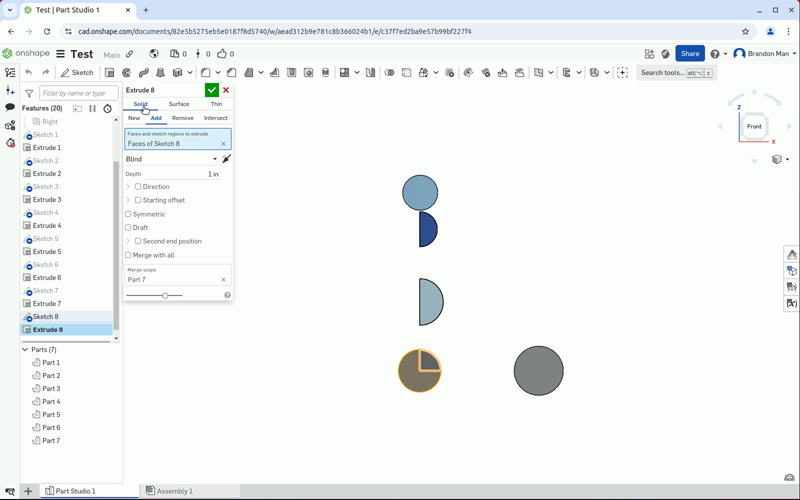
click(143, 106)
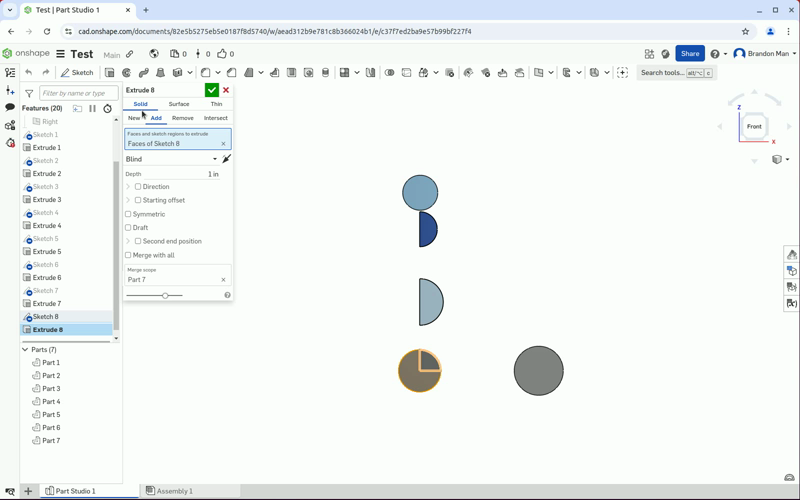
mouse_move(137, 120)
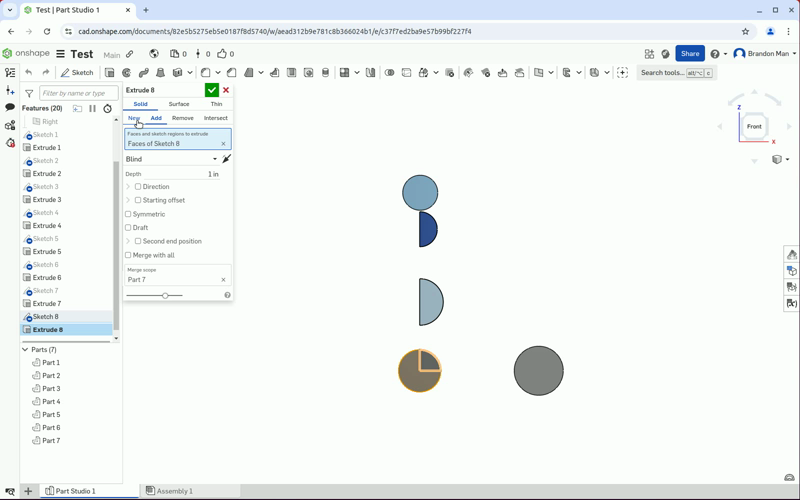
click(137, 120)
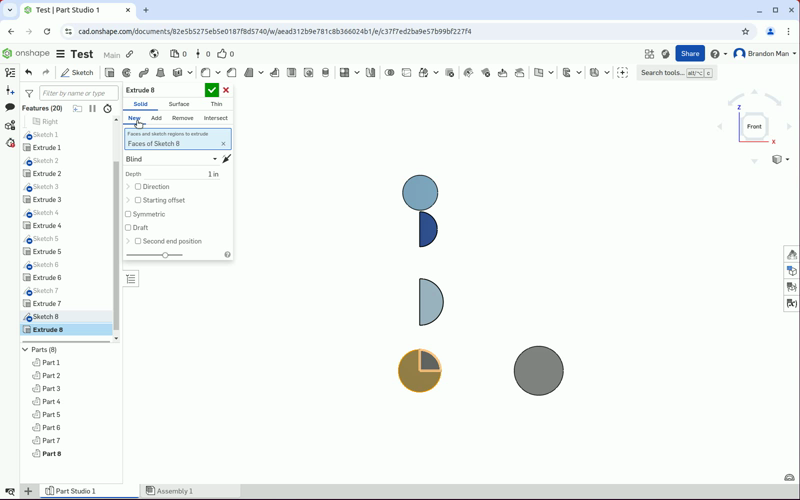
key(tab, 4)
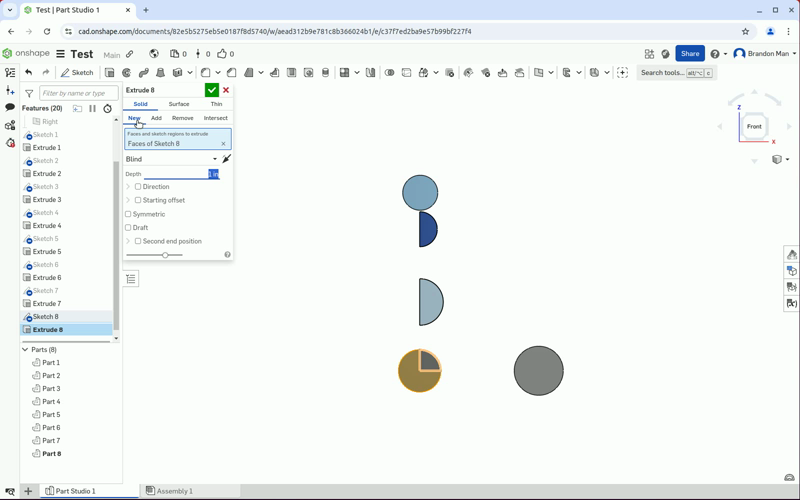
text(9.388)
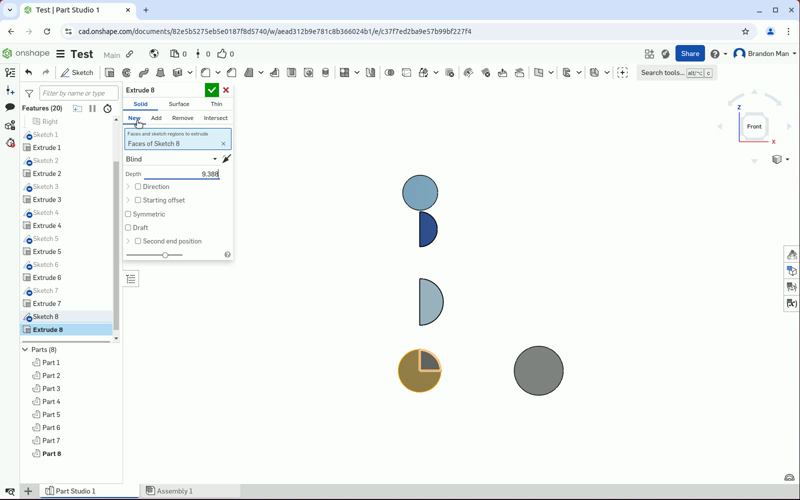
key(enter)
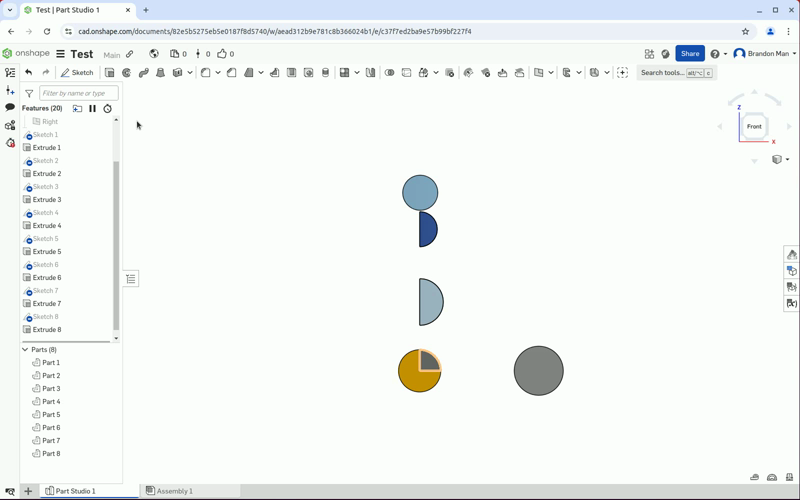
key(shift+h)
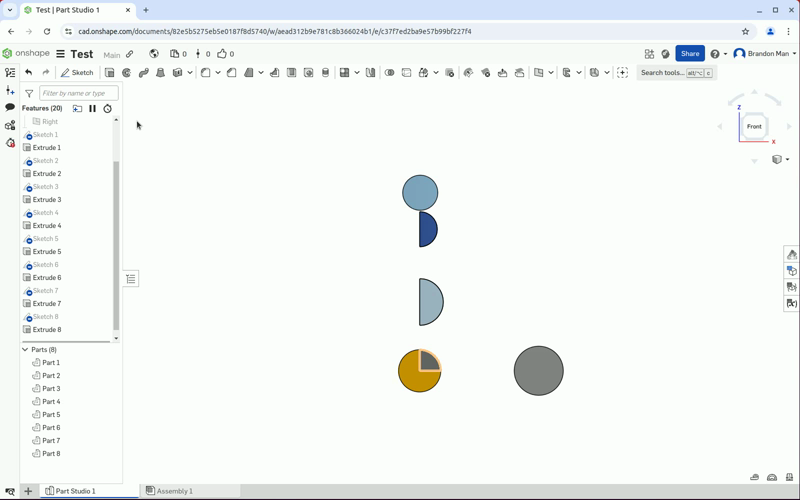
key(shift+h)
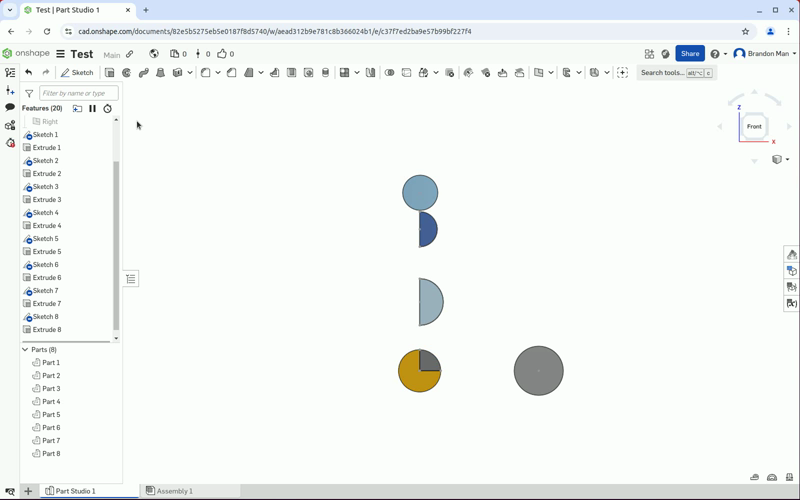
key(shift+7)
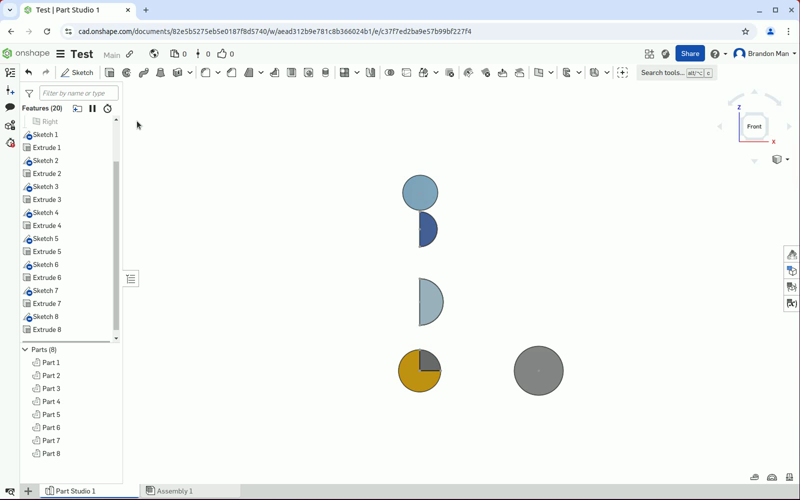
key(left, 2)
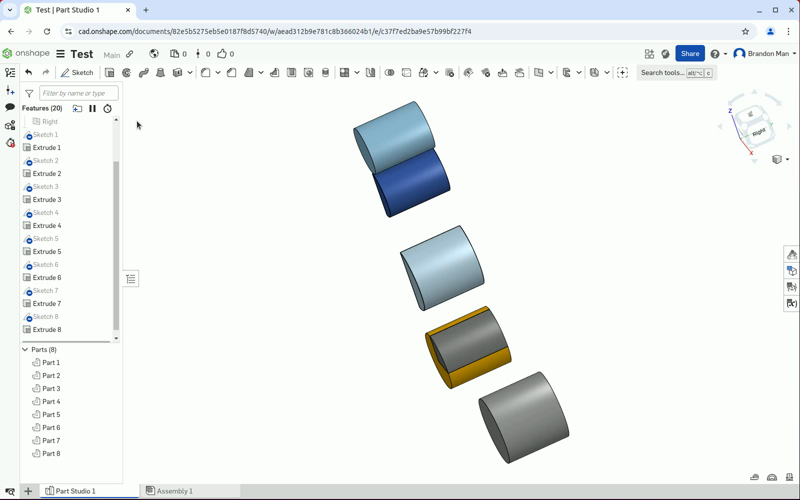
key(down, 2)
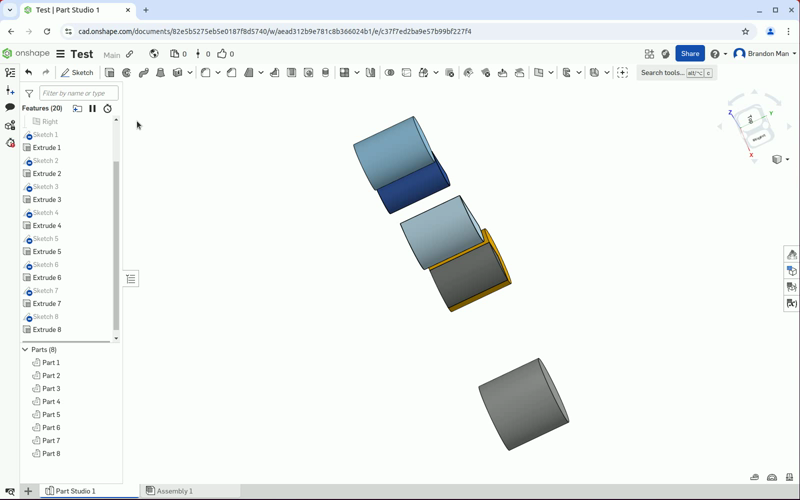
key(up, 2)
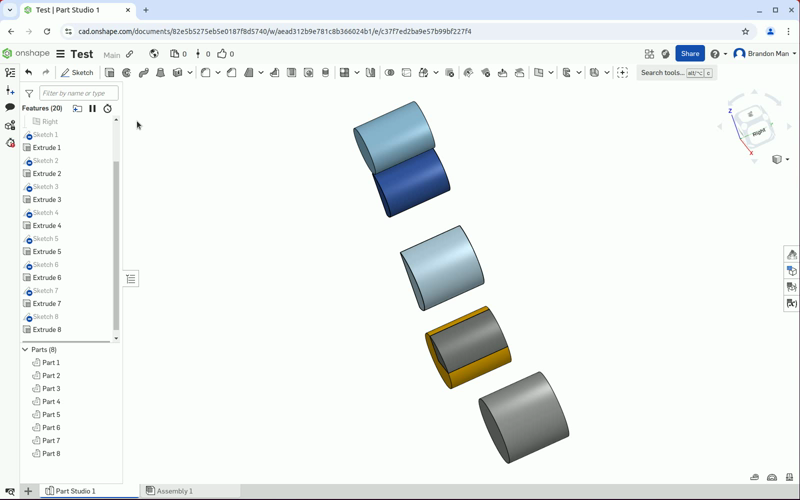
key(right, 2)
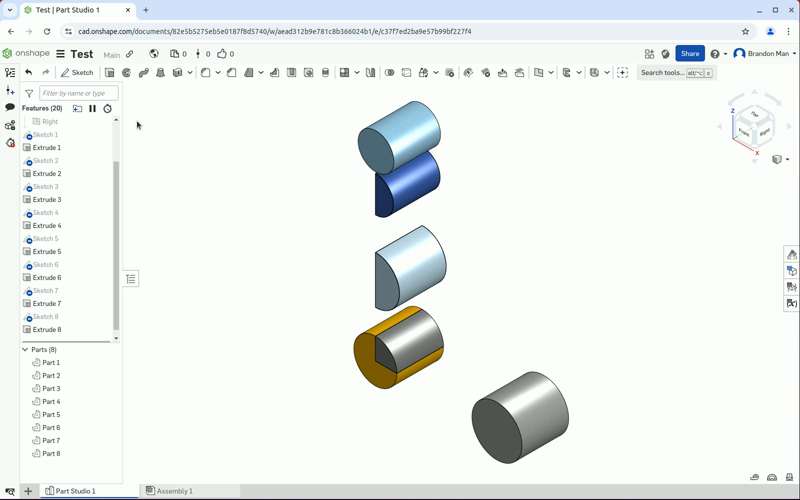
mouse_move(69, 137)
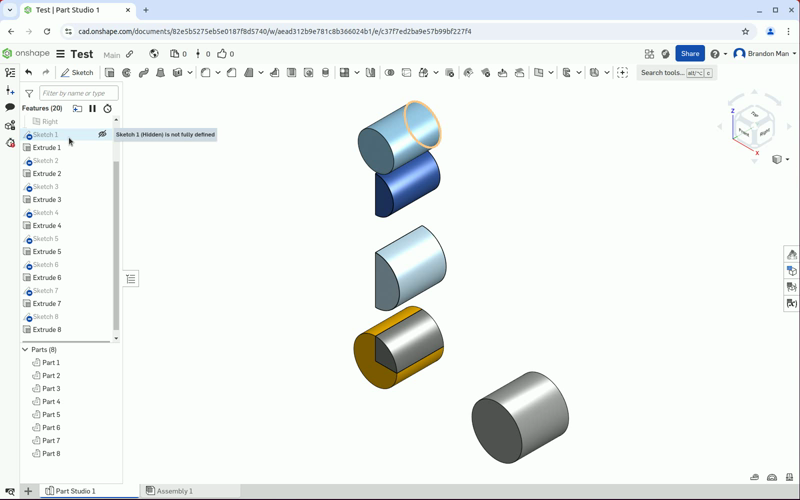
click(69, 137)